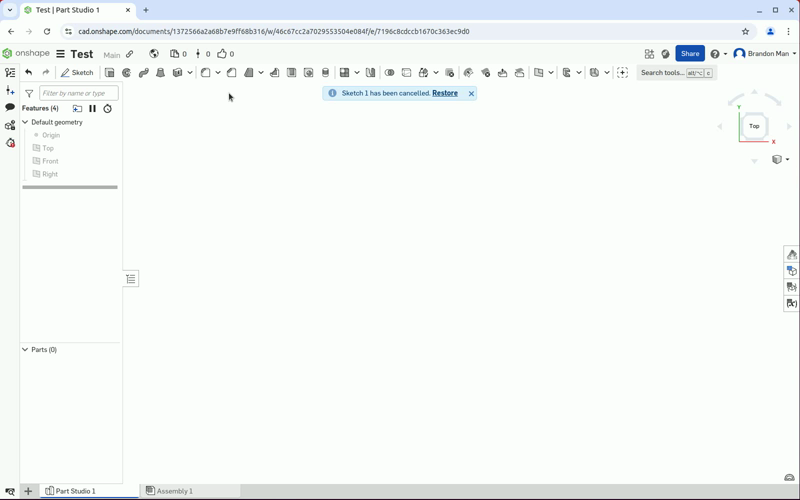
key(shift+h)
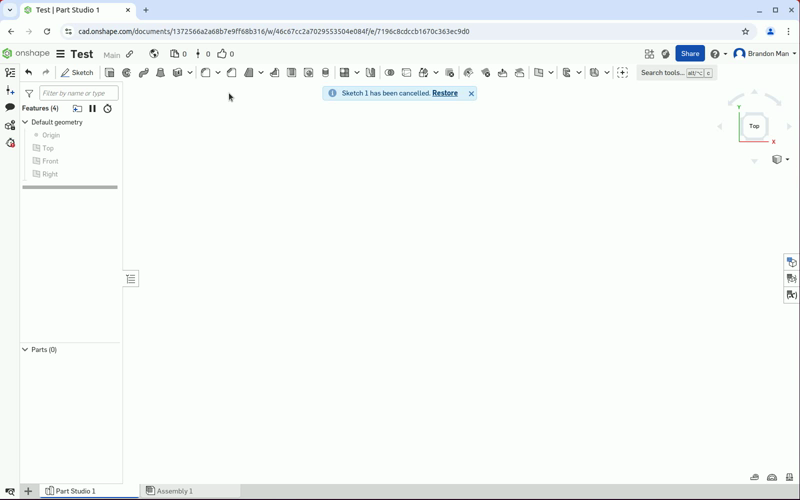
mouse_move(73, 352)
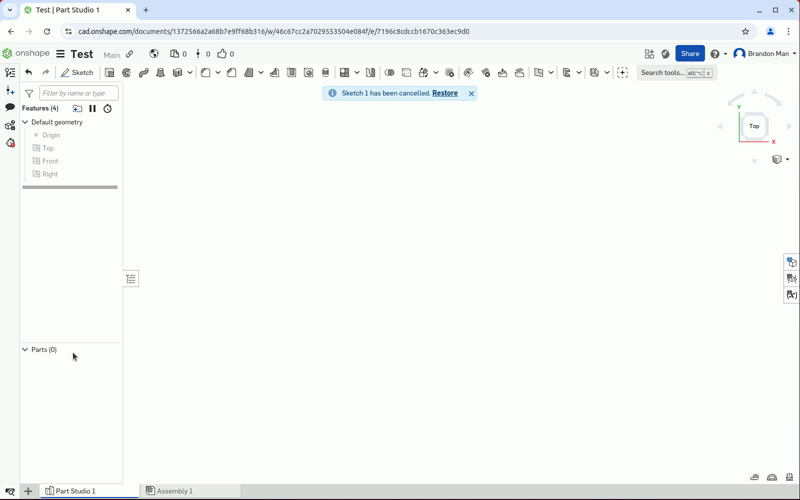
key(y)
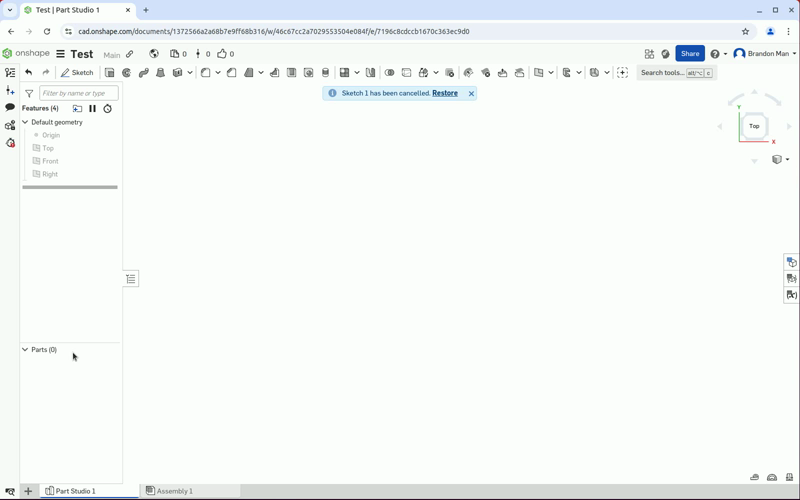
key(shift+p)
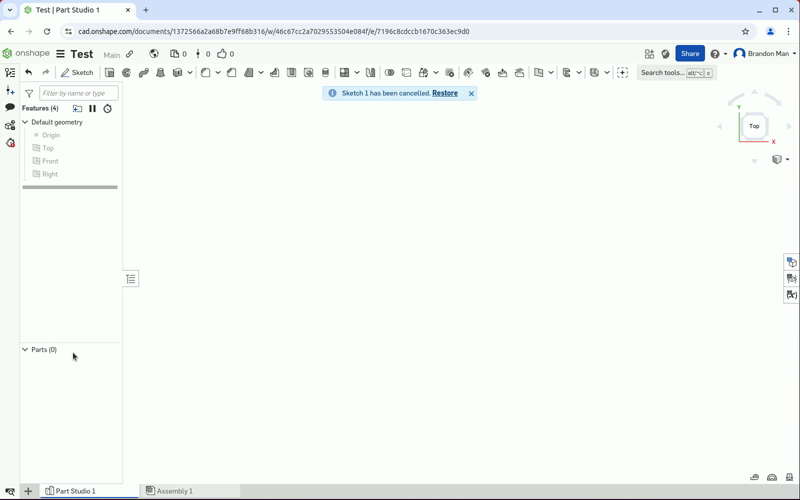
key(space)
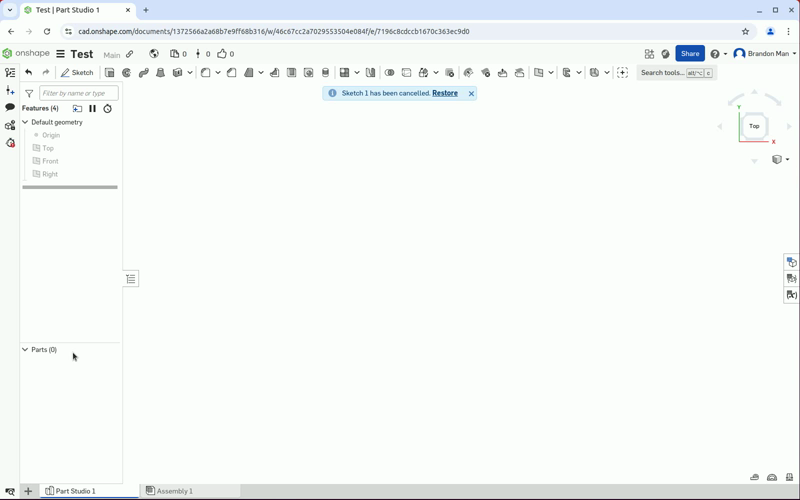
key_down(shift)
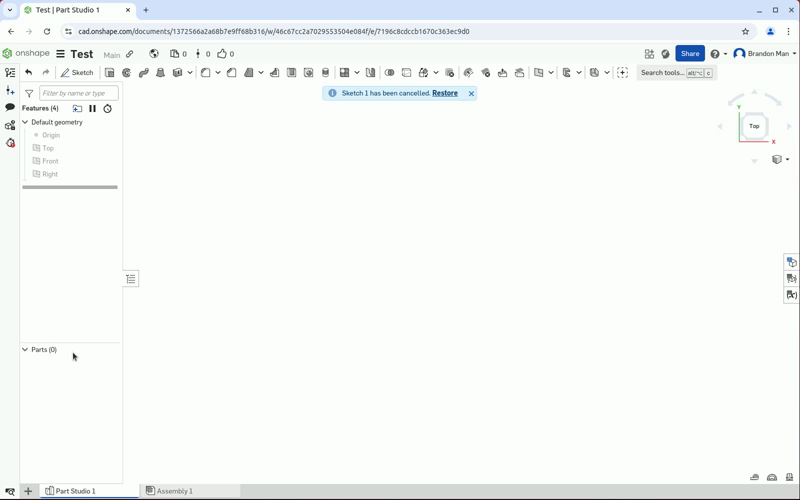
key(up)
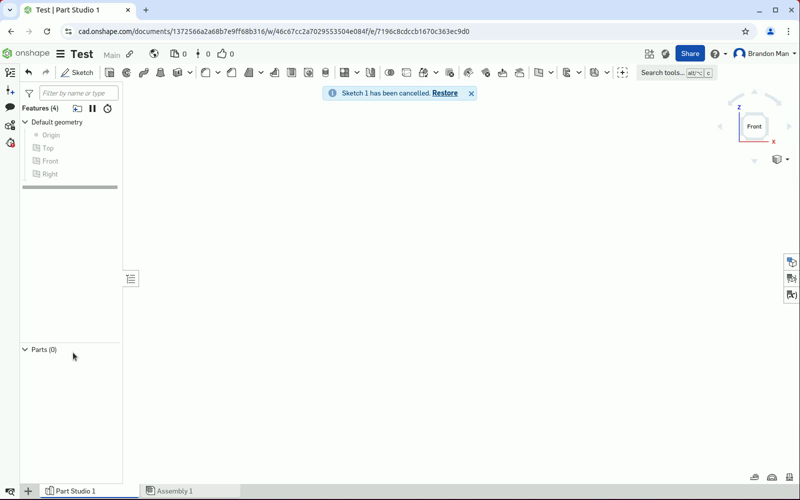
key_up(shift)
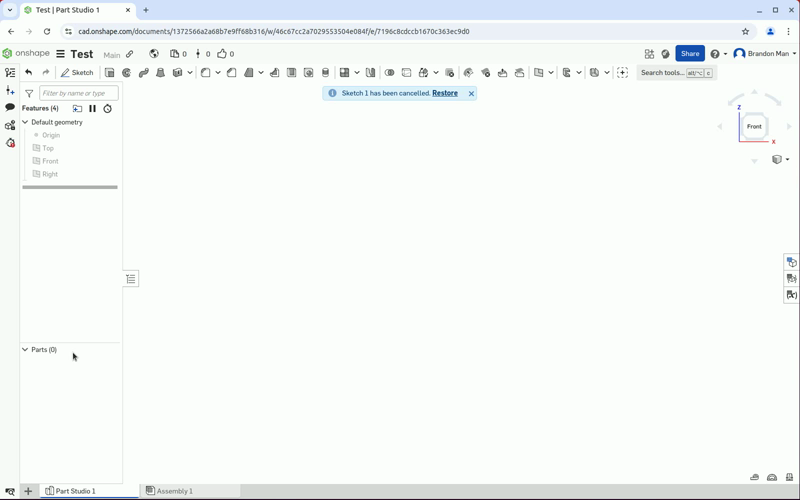
mouse_move(73, 352)
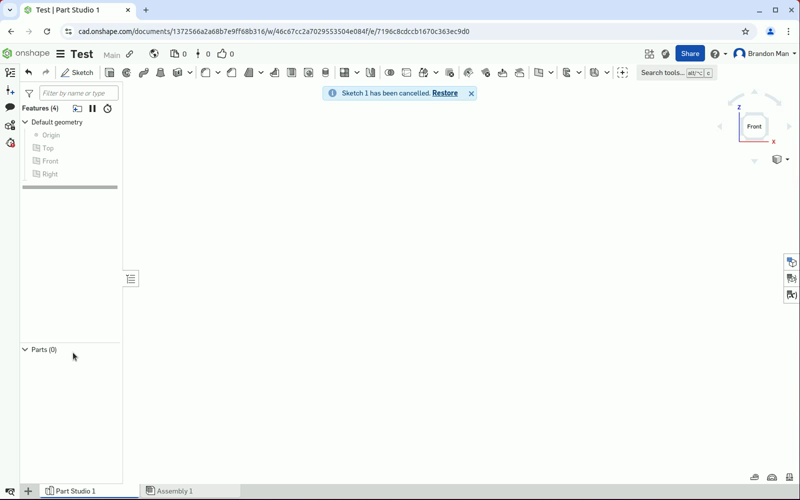
key(shift+y)
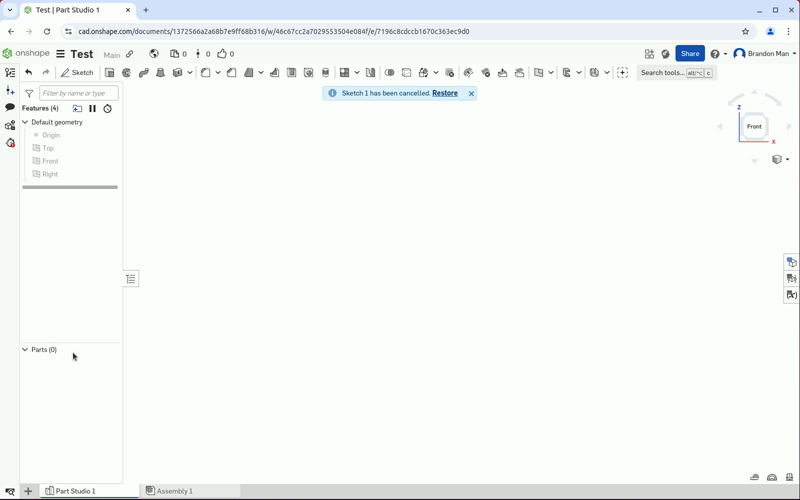
key(shift+s)
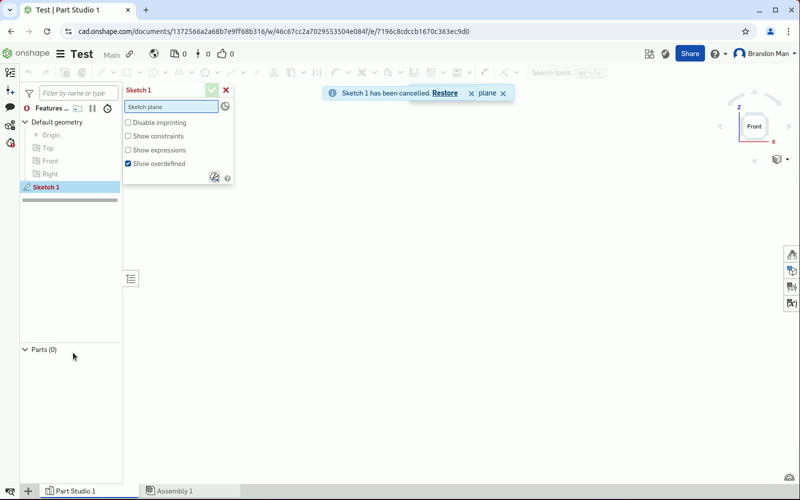
mouse_move(73, 163)
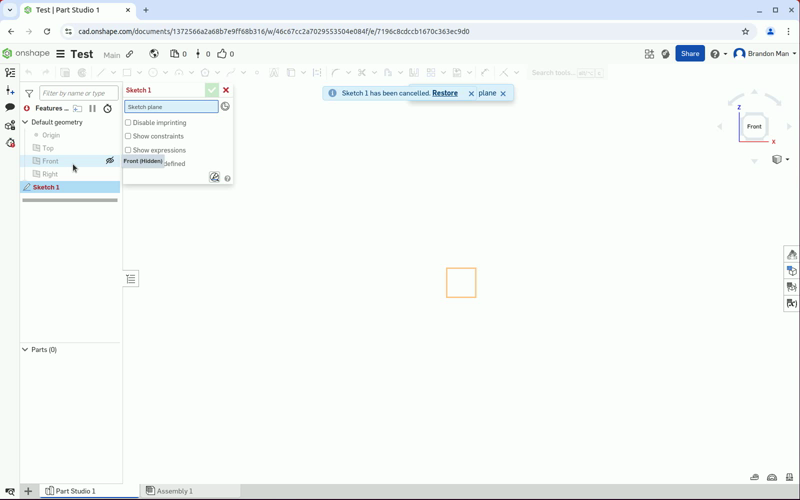
click(73, 163)
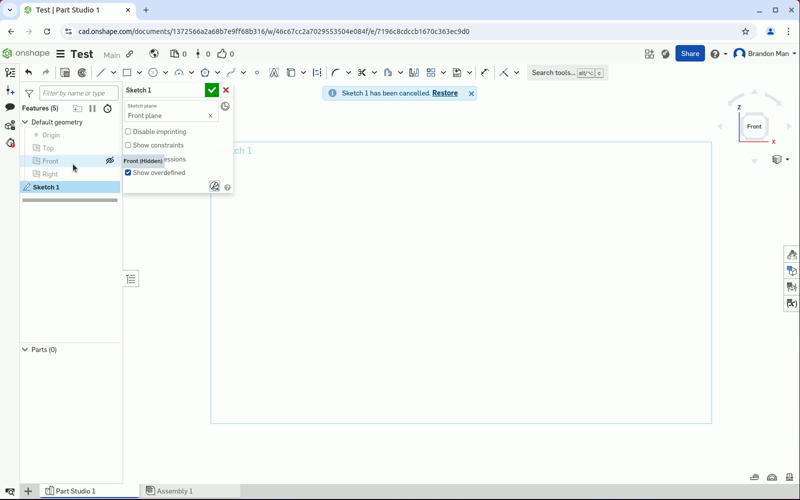
mouse_move(73, 352)
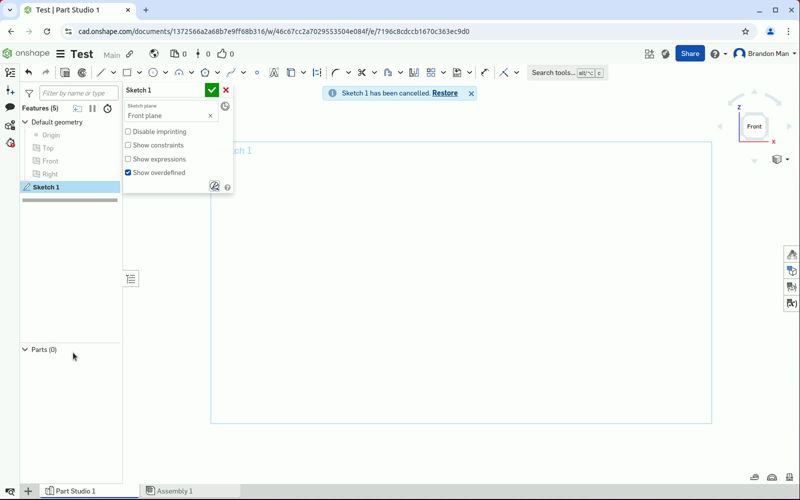
key(y)
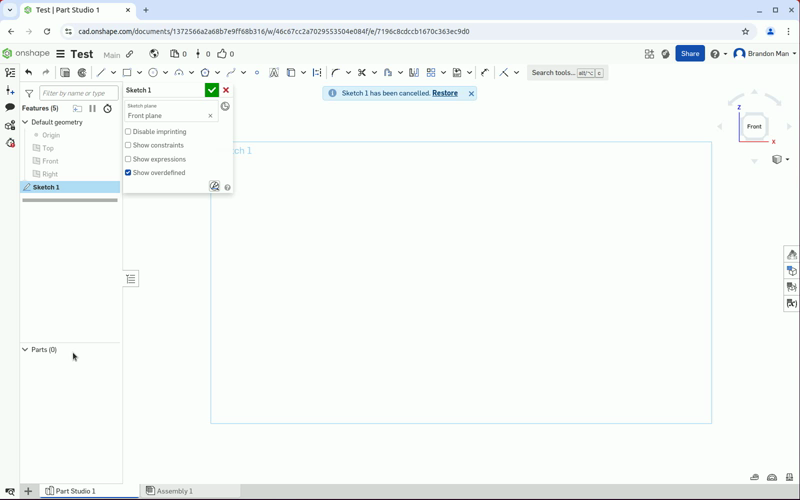
key(l)
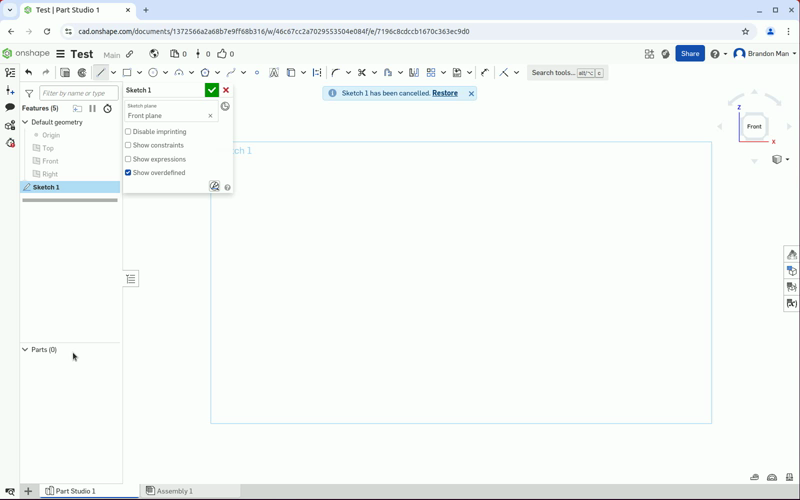
key_down(shift)
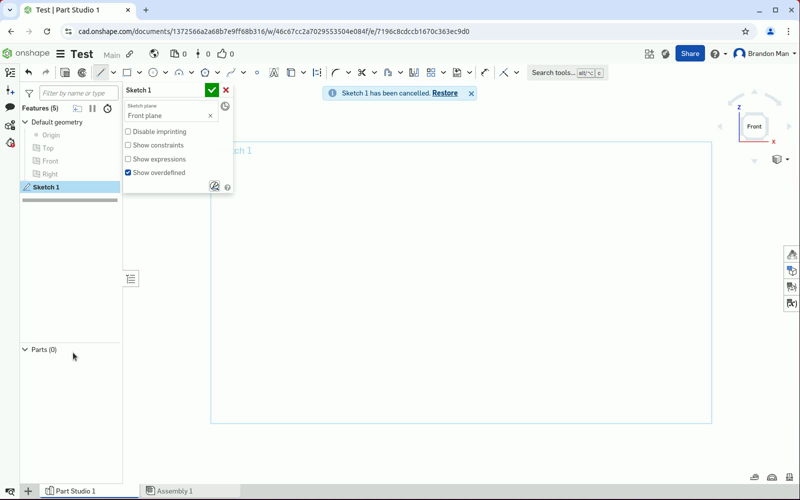
mouse_move(460, 327)
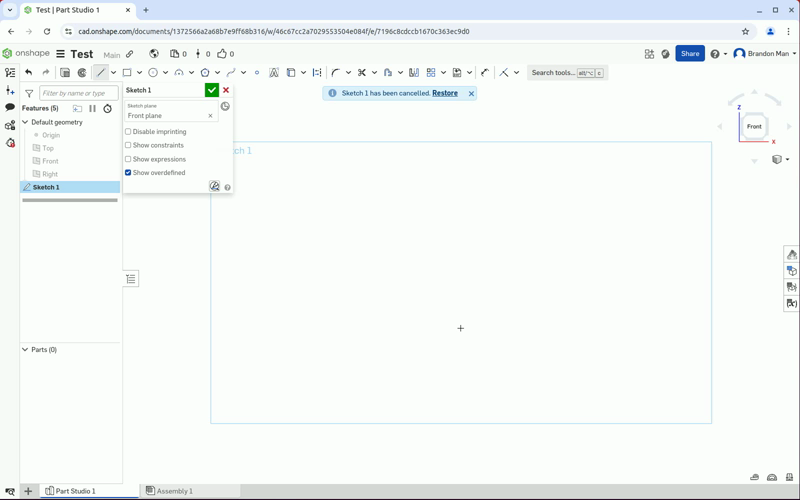
click(460, 327)
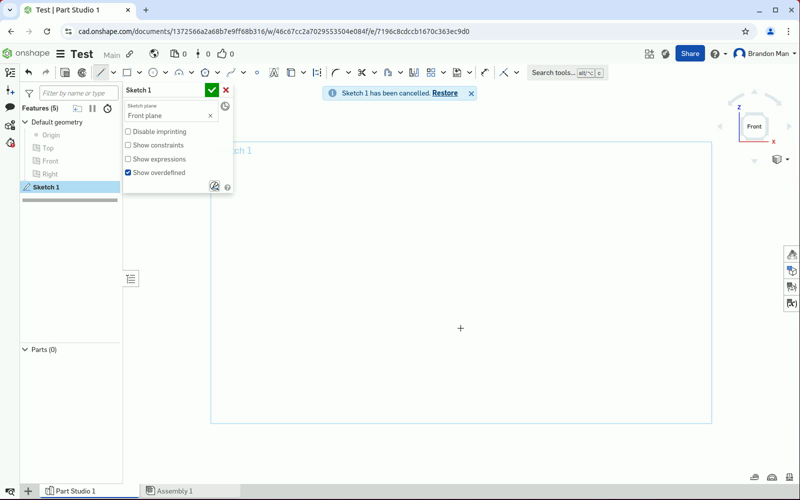
key_up(shift)
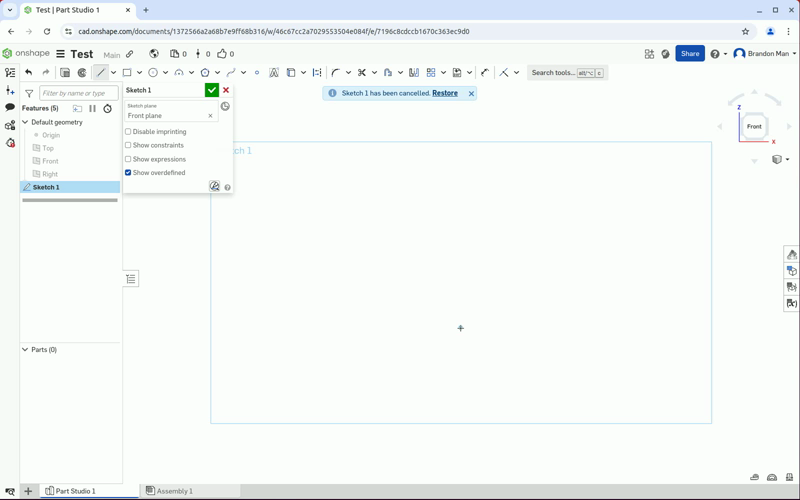
key_down(shift)
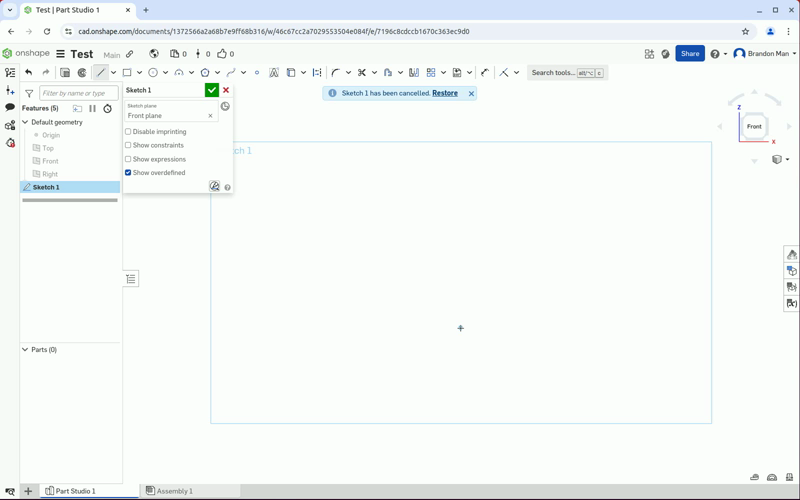
mouse_move(490, 327)
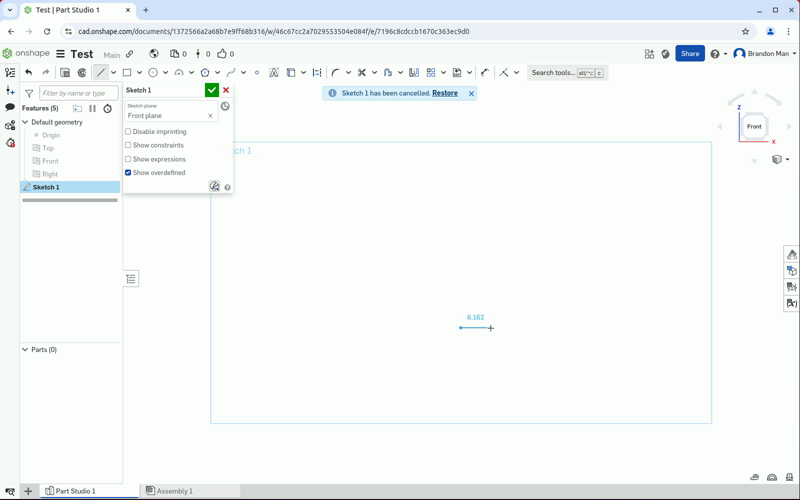
mouse_move(475, 324)
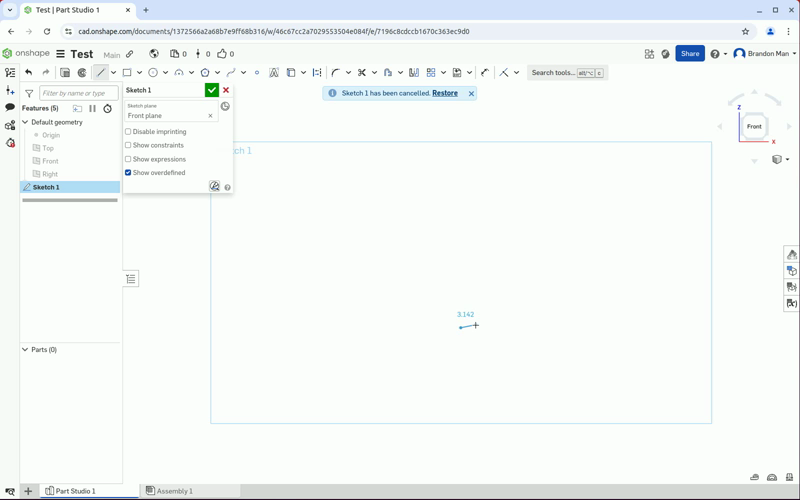
click(475, 324)
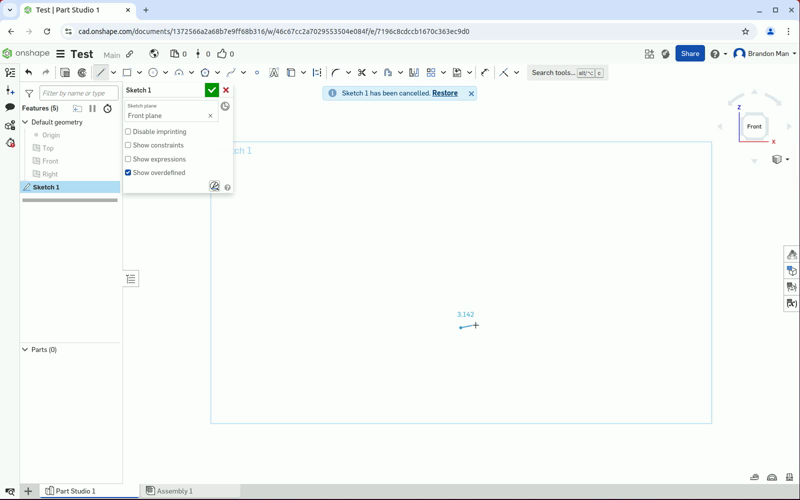
key_up(shift)
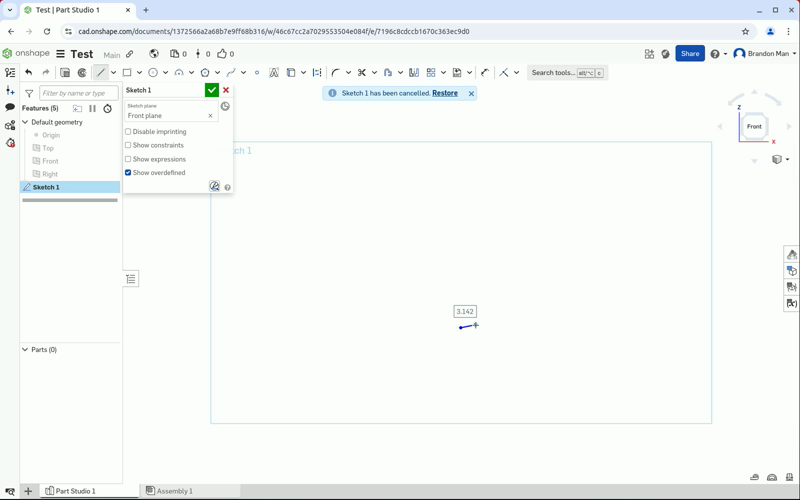
key(esc)
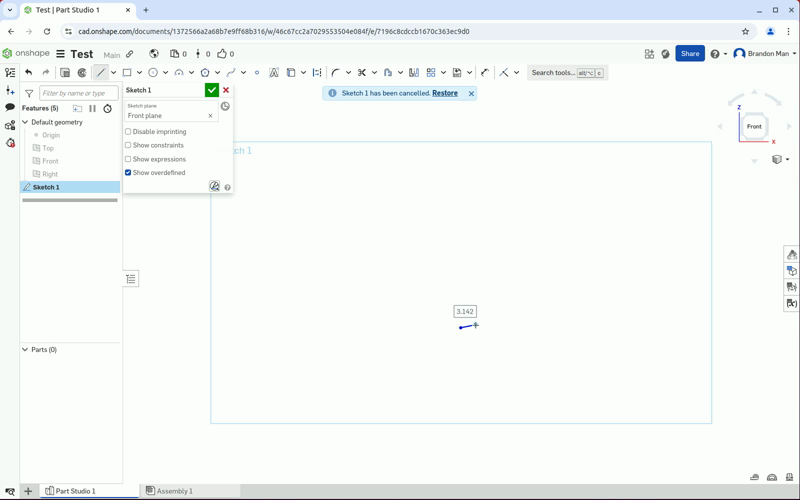
key(a)
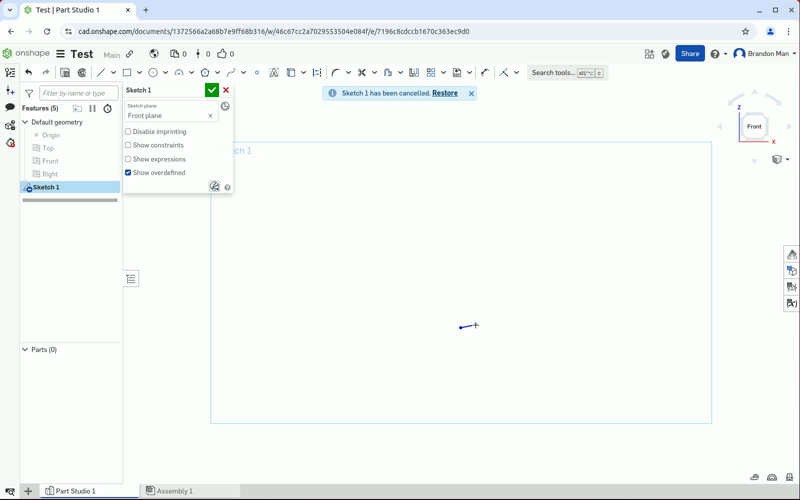
mouse_move(475, 324)
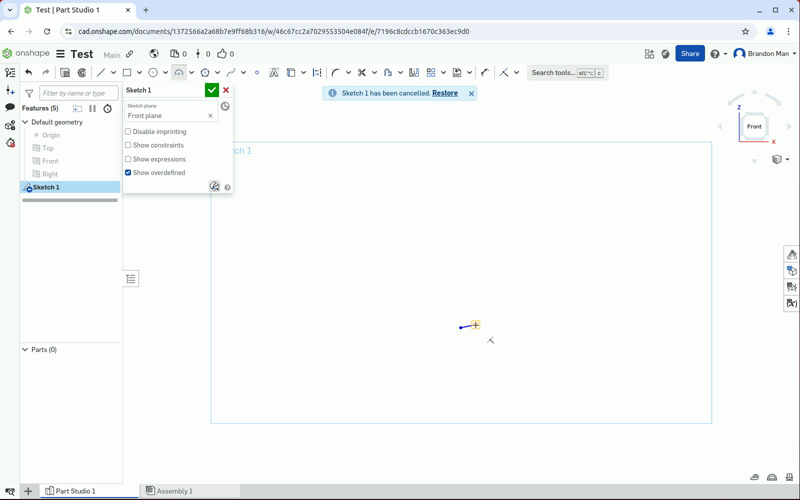
click(475, 324)
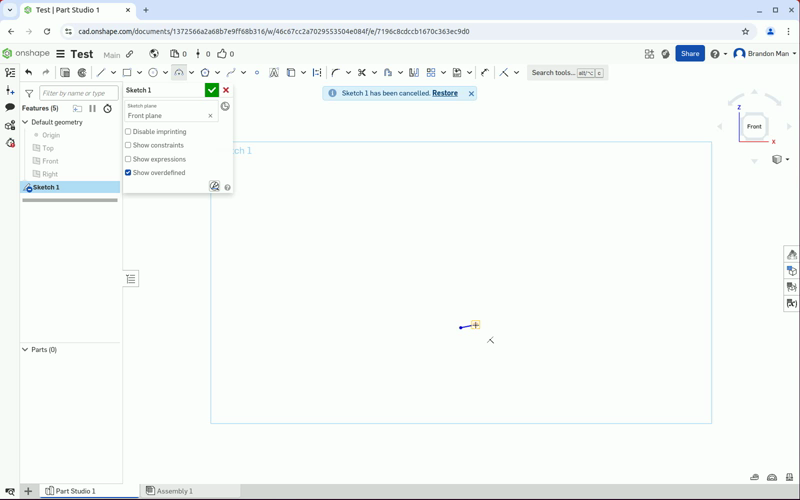
key_down(shift)
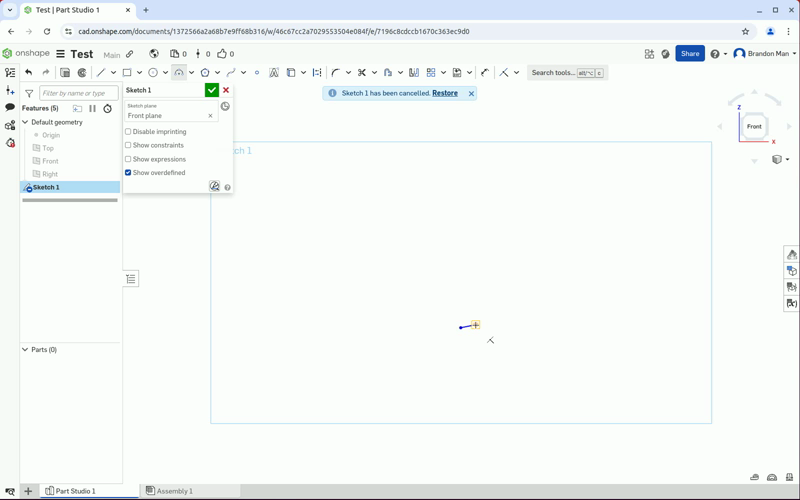
mouse_move(475, 242)
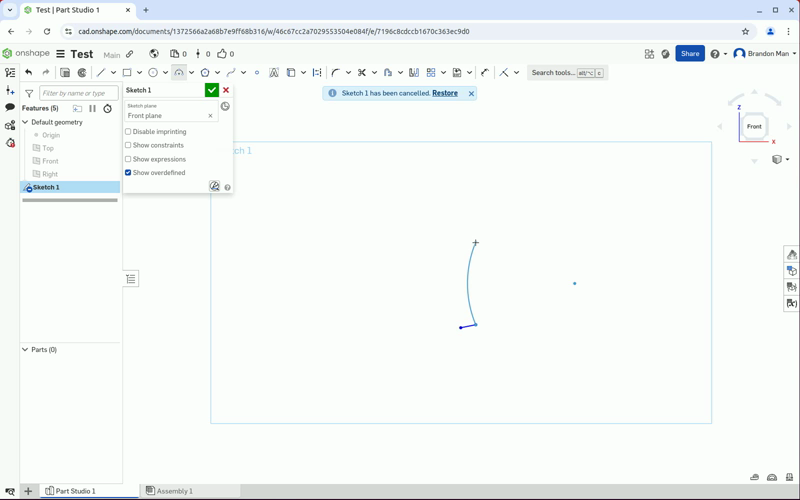
click(475, 242)
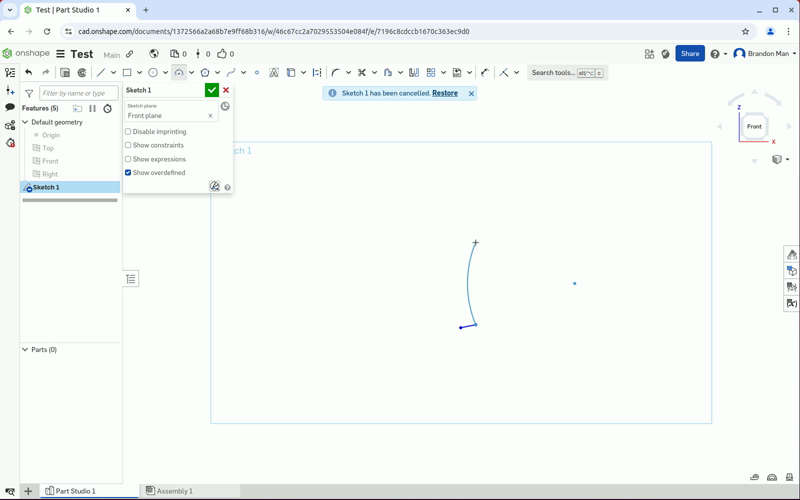
mouse_move(504, 283)
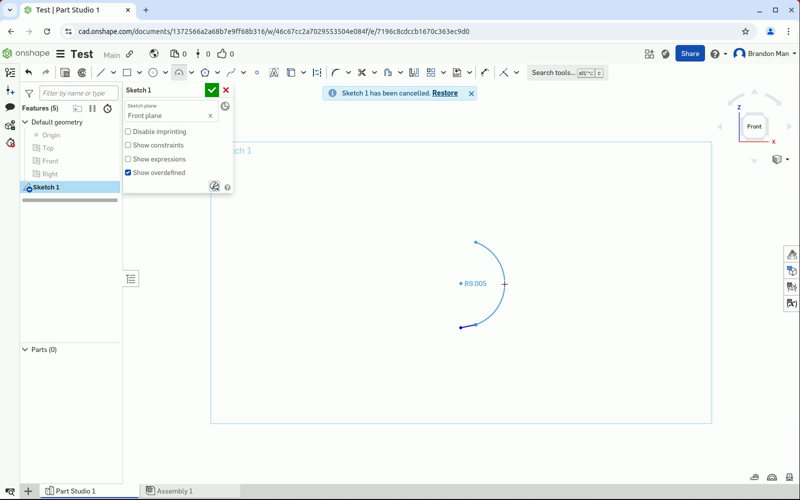
click(504, 283)
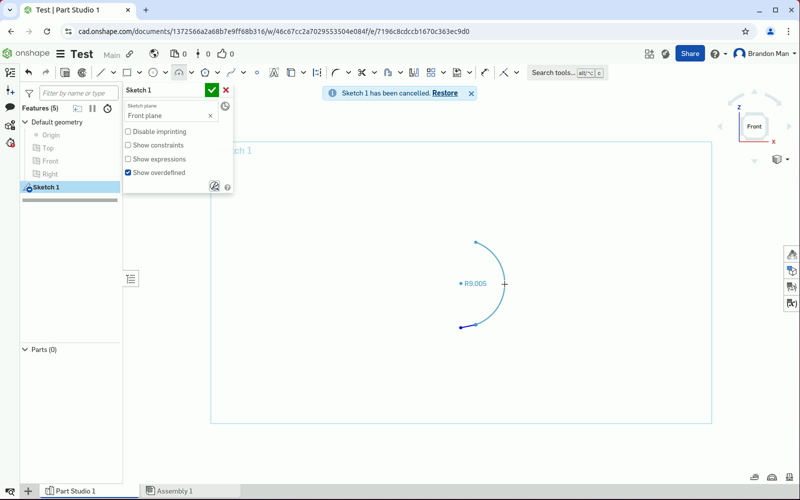
key_up(shift)
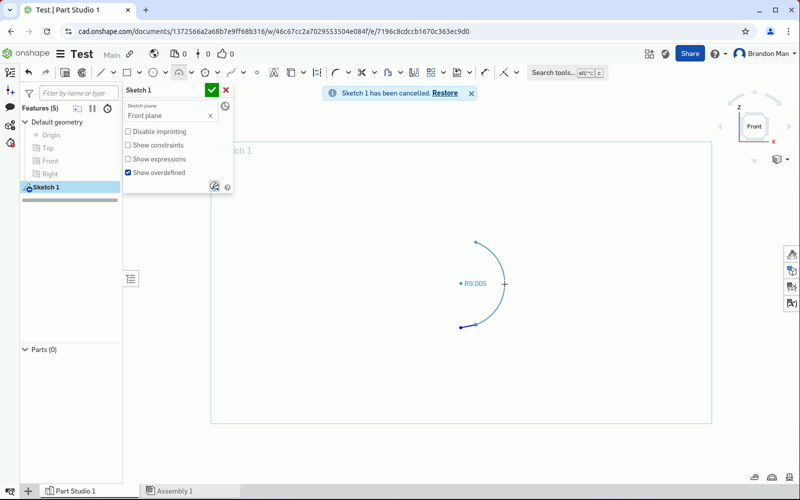
key(esc)
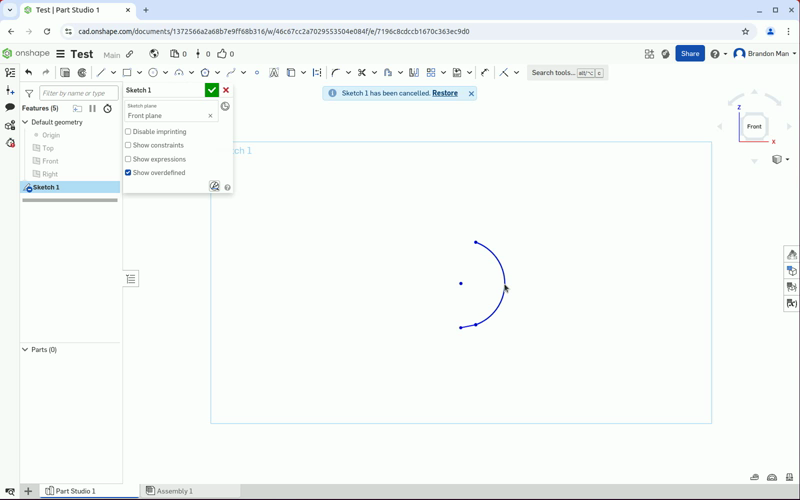
key(l)
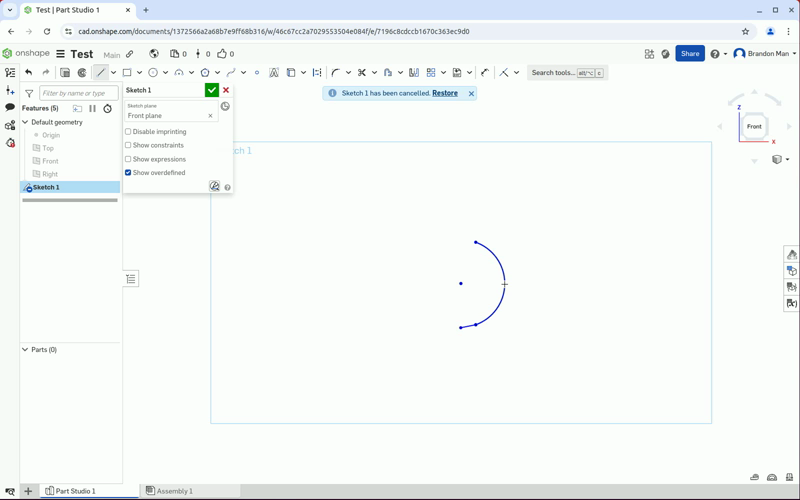
mouse_move(475, 242)
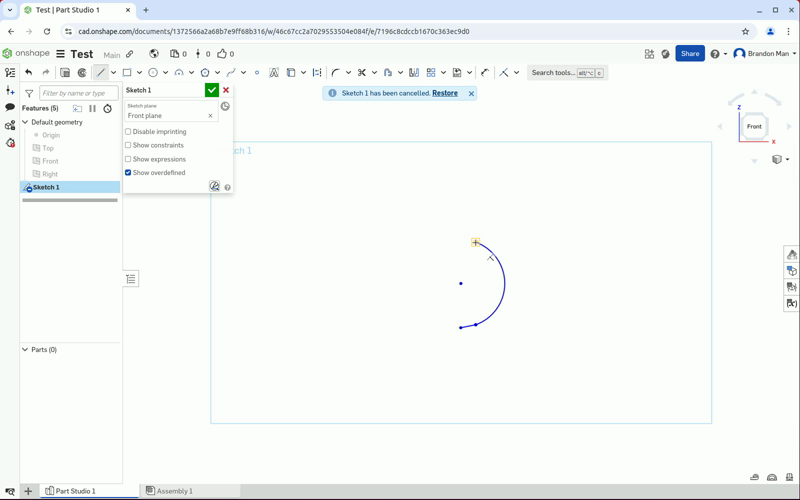
click(475, 242)
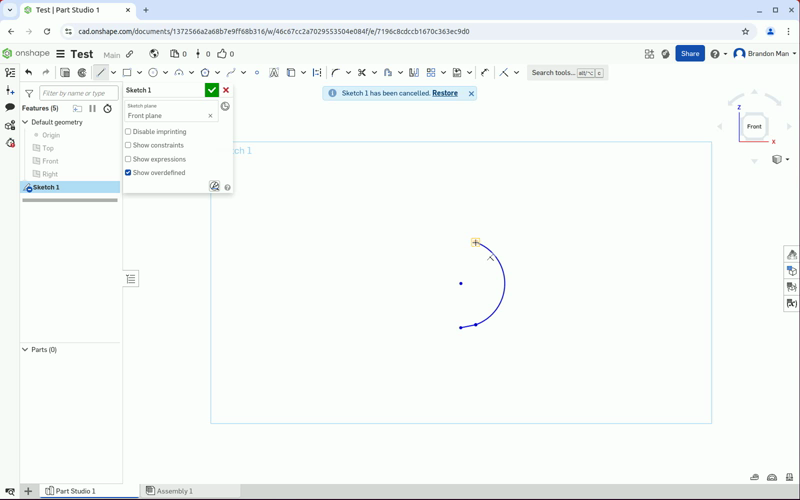
key_down(shift)
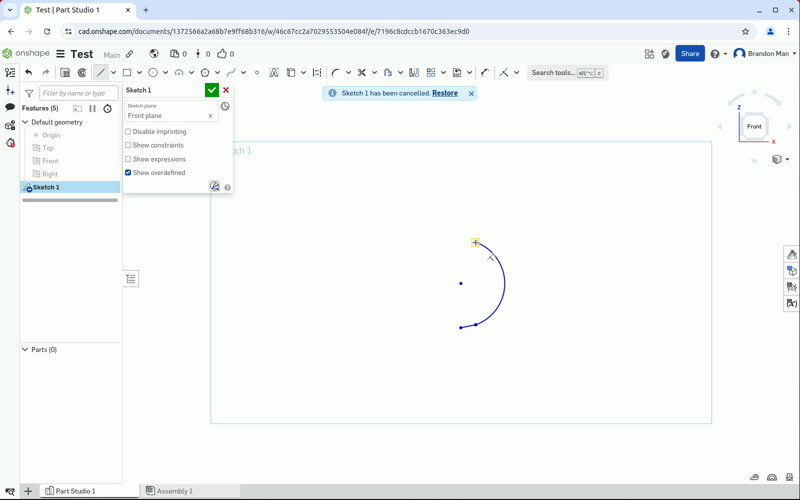
mouse_move(505, 242)
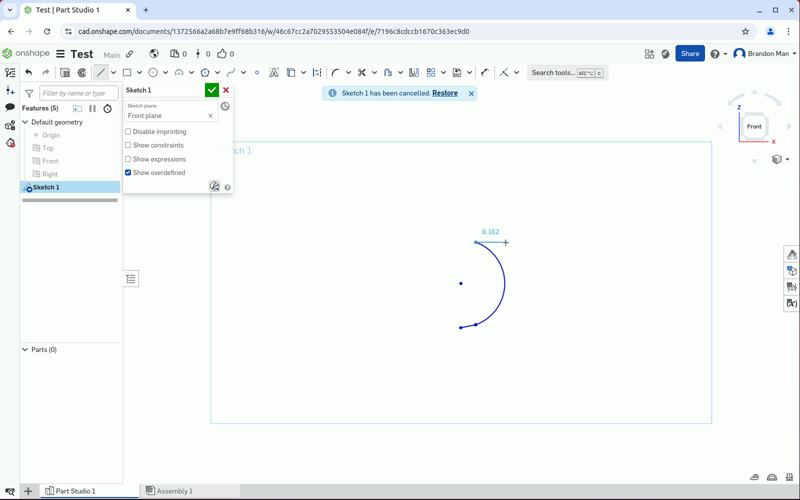
mouse_move(460, 239)
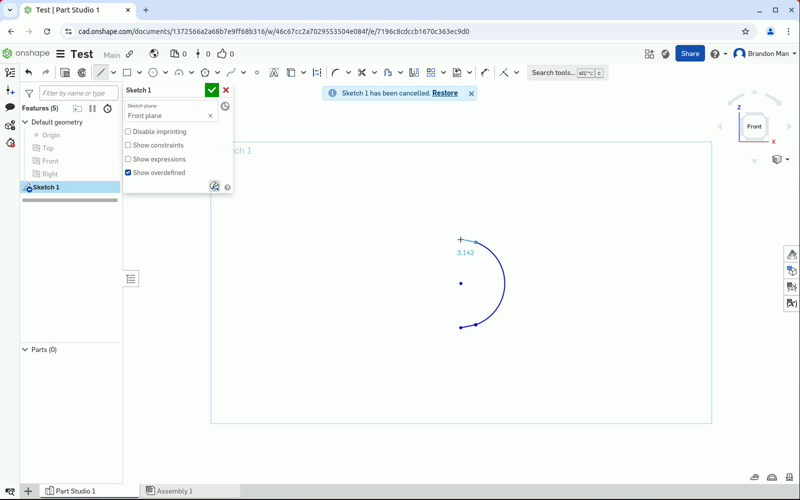
click(460, 239)
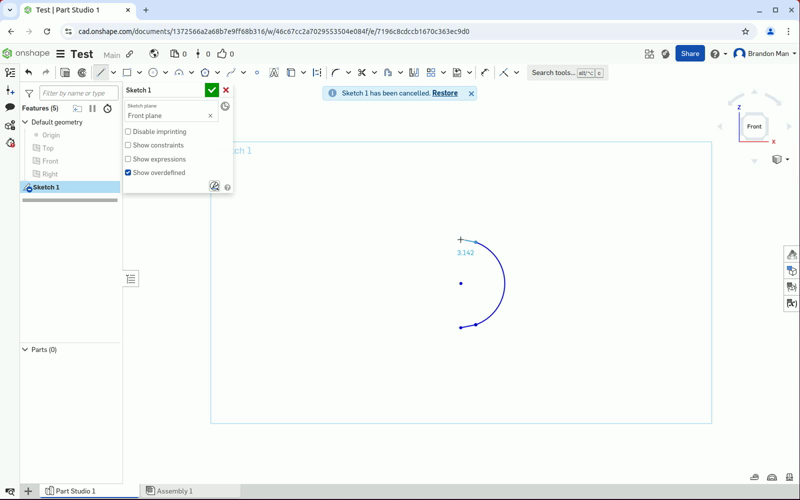
key_up(shift)
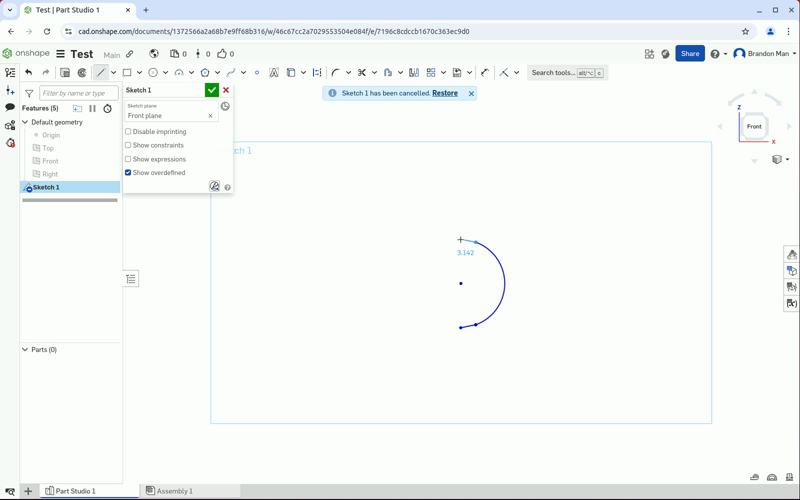
key(esc)
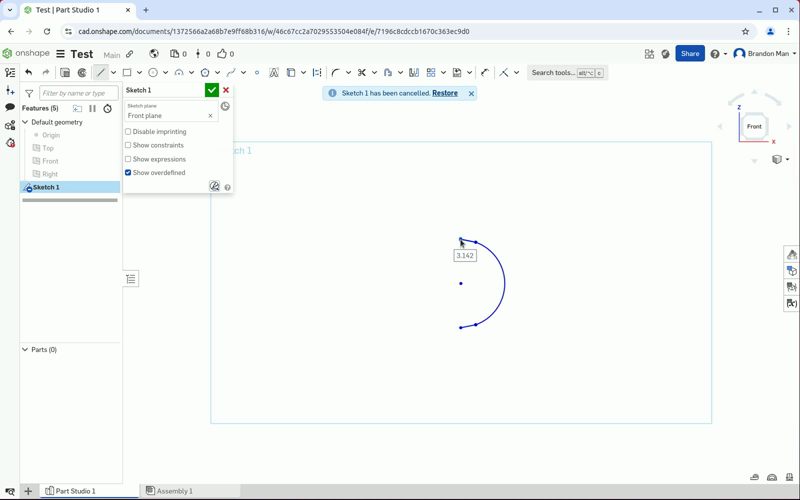
key(a)
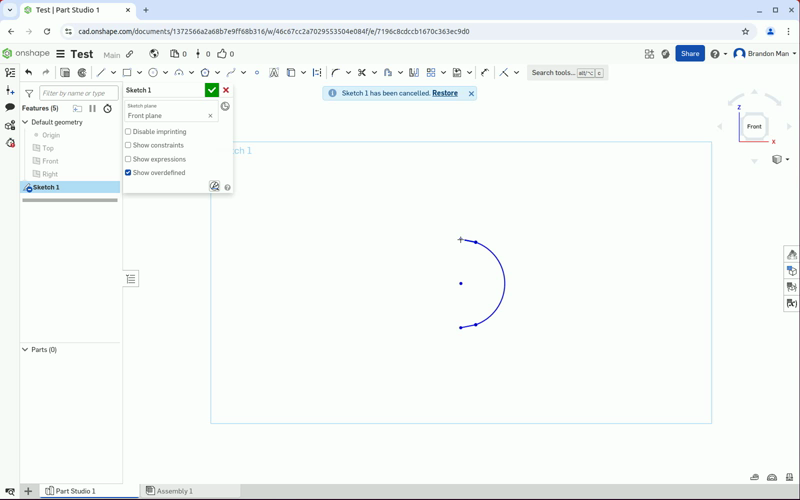
mouse_move(460, 239)
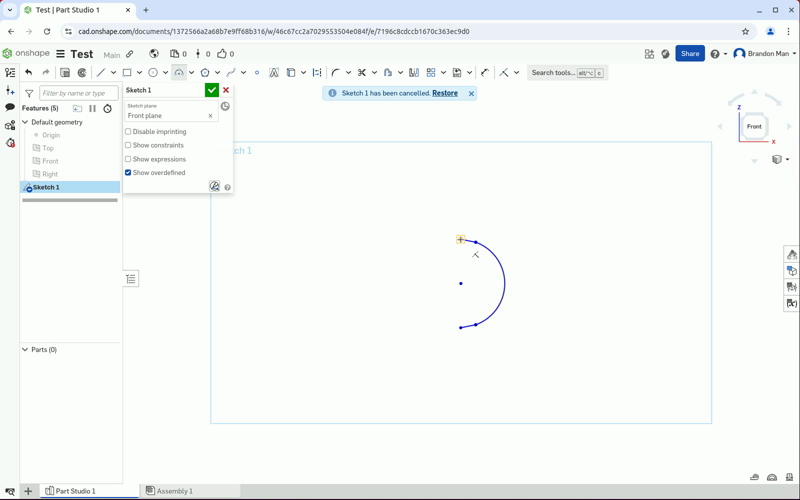
click(460, 239)
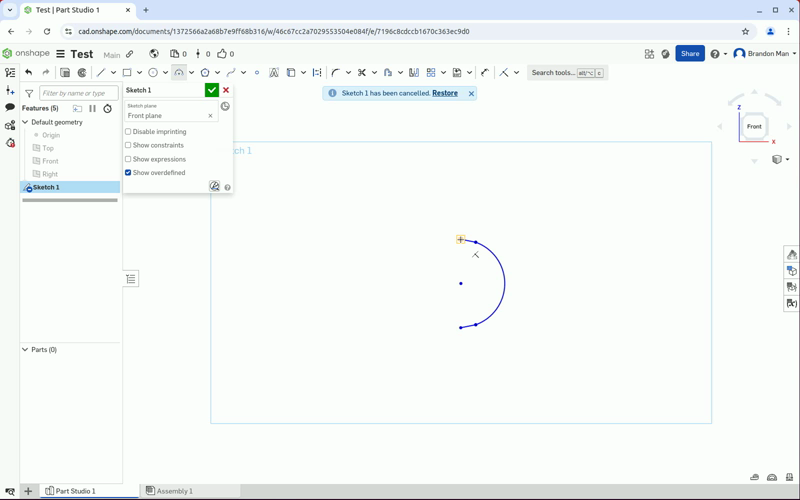
mouse_move(460, 327)
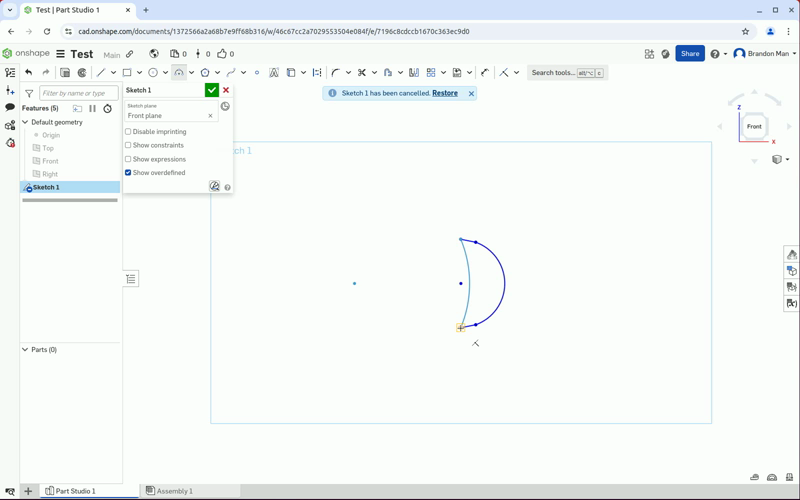
click(460, 327)
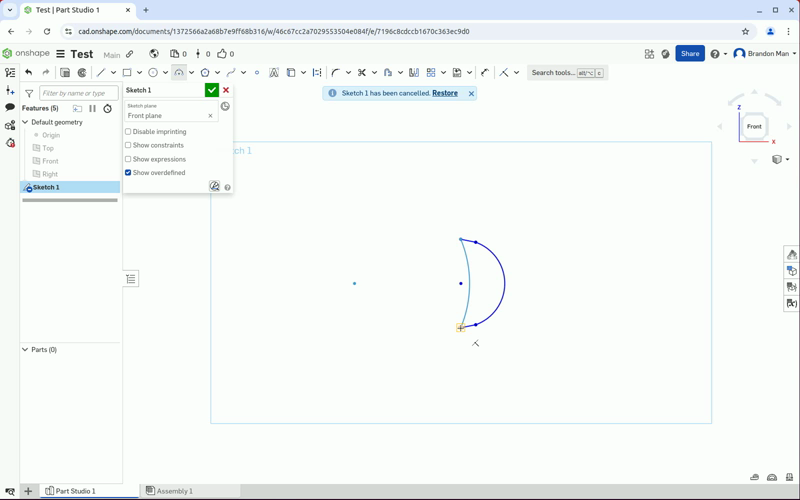
key_down(shift)
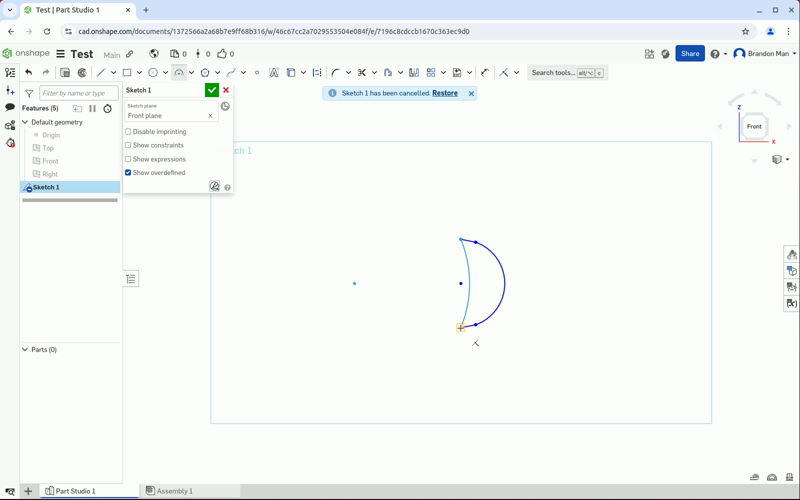
mouse_move(416, 283)
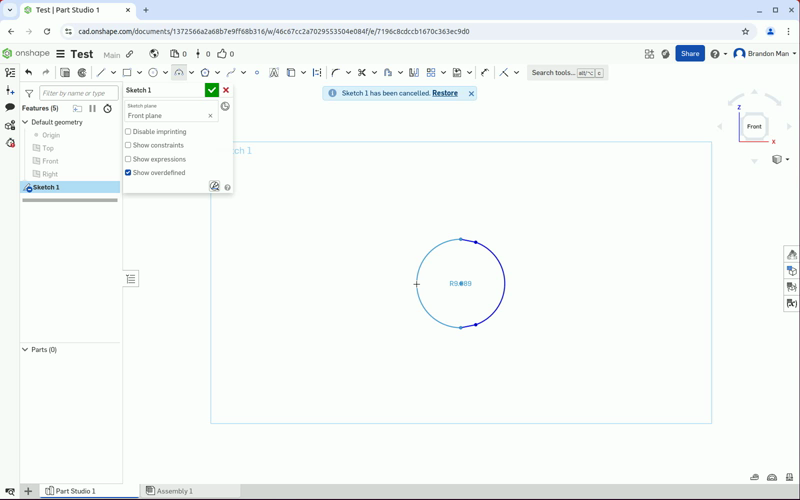
click(416, 283)
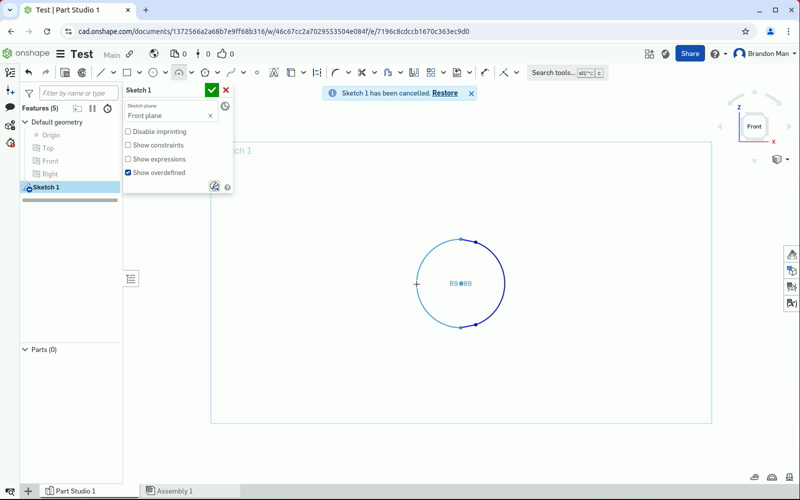
key_up(shift)
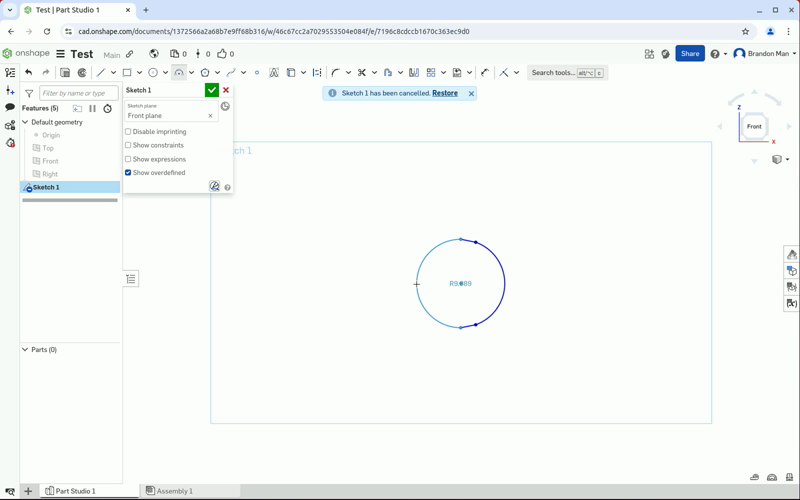
key(esc)
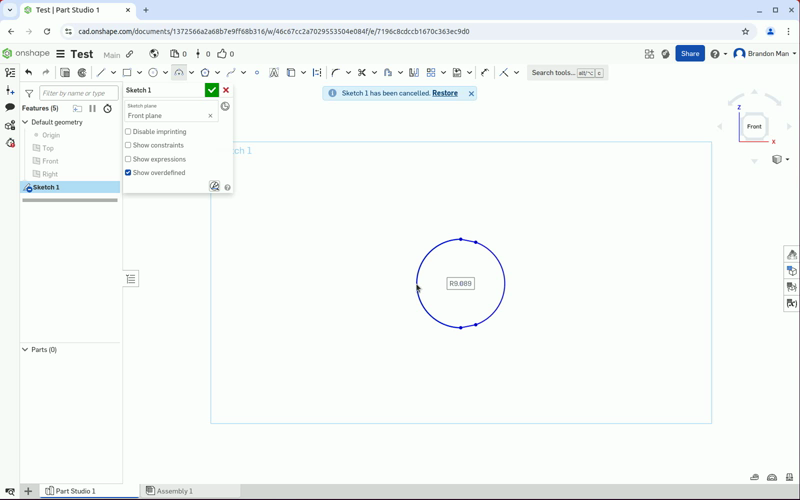
key(l)
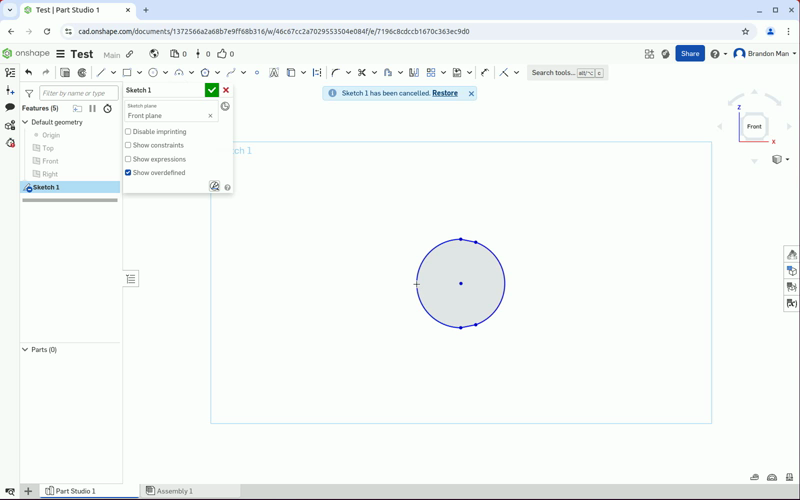
key_down(shift)
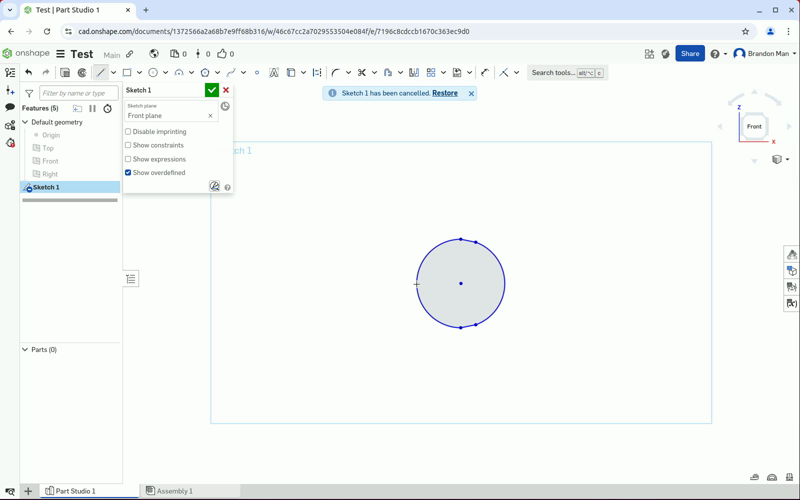
mouse_move(431, 290)
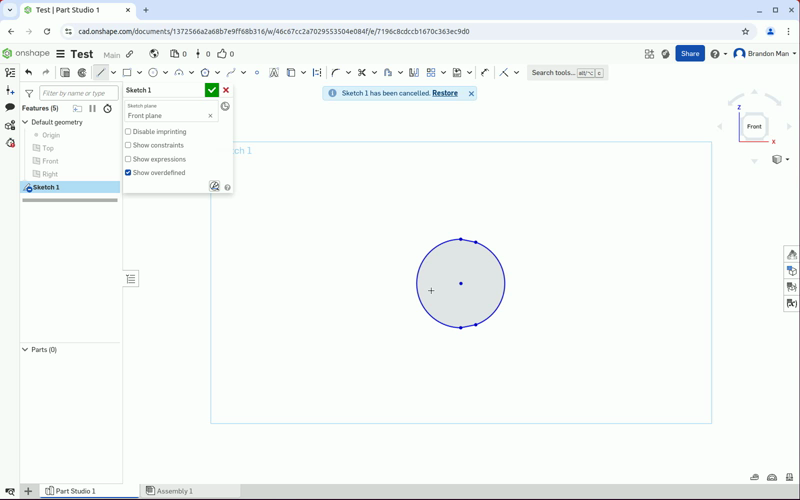
click(431, 290)
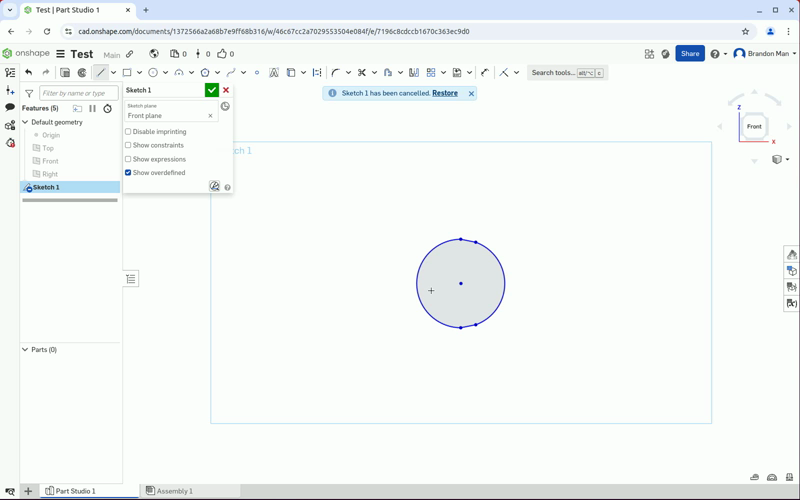
key_up(shift)
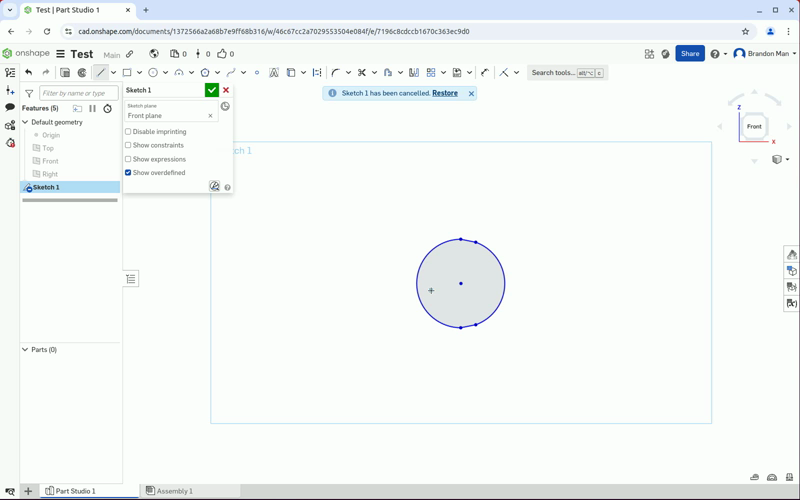
key_down(shift)
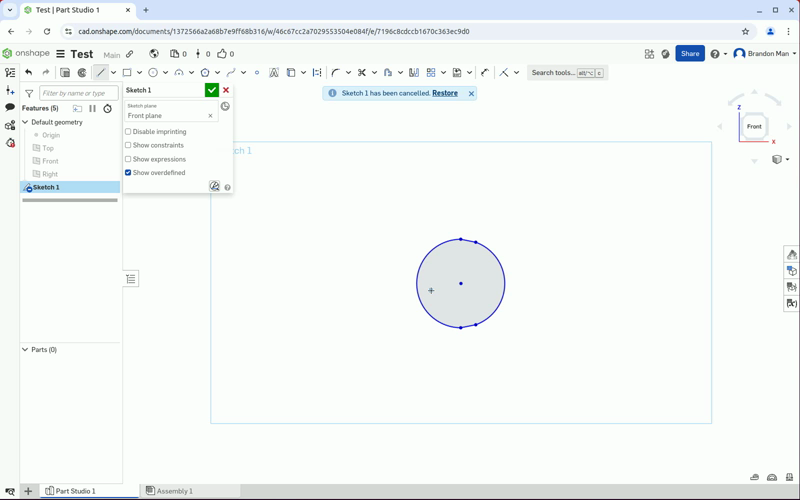
mouse_move(461, 290)
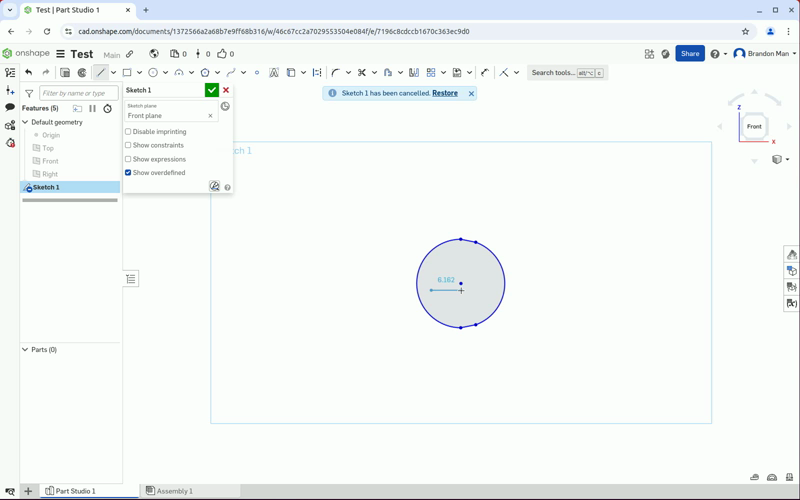
mouse_move(439, 290)
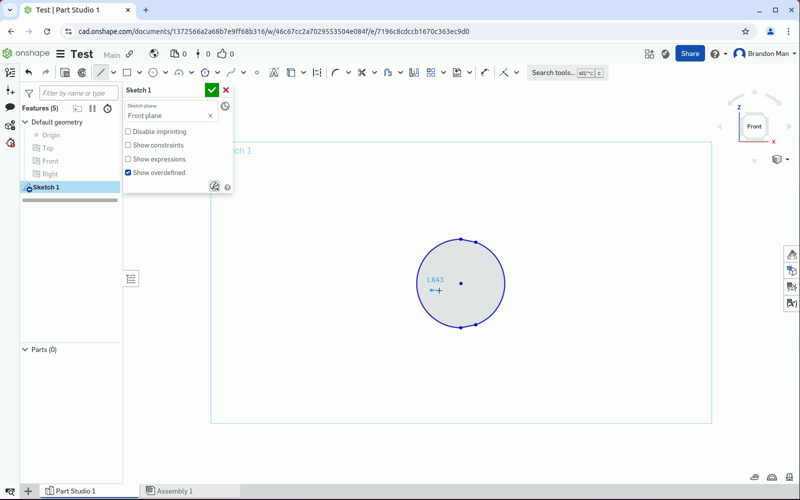
click(439, 290)
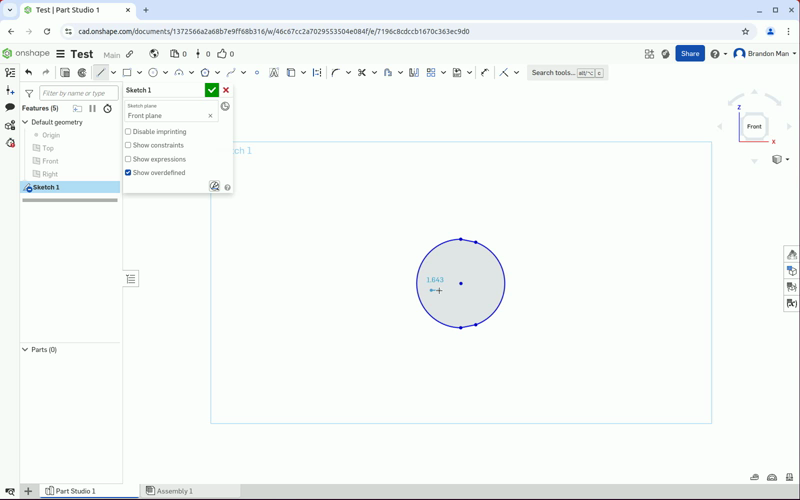
key_up(shift)
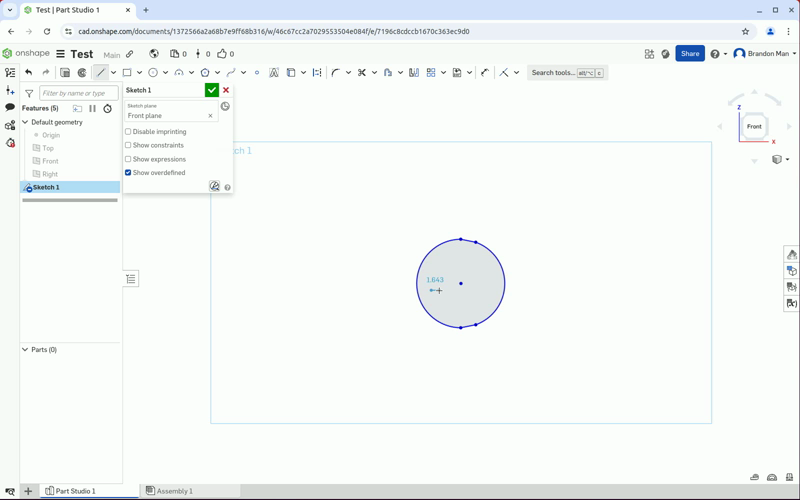
key(esc)
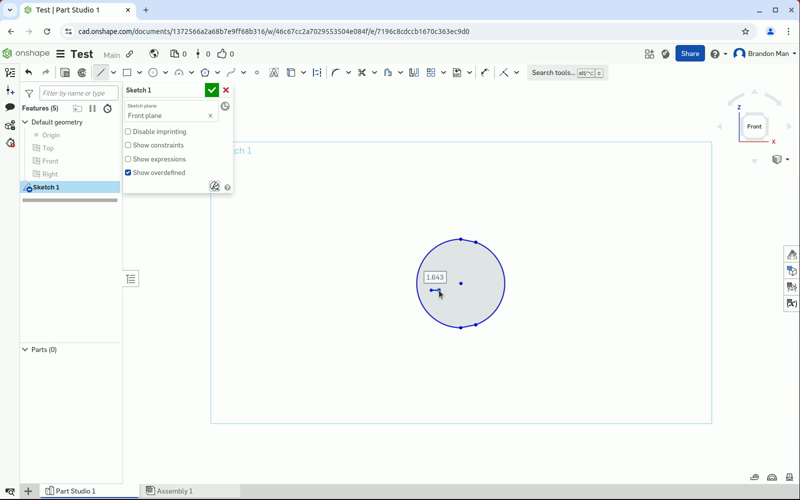
key(a)
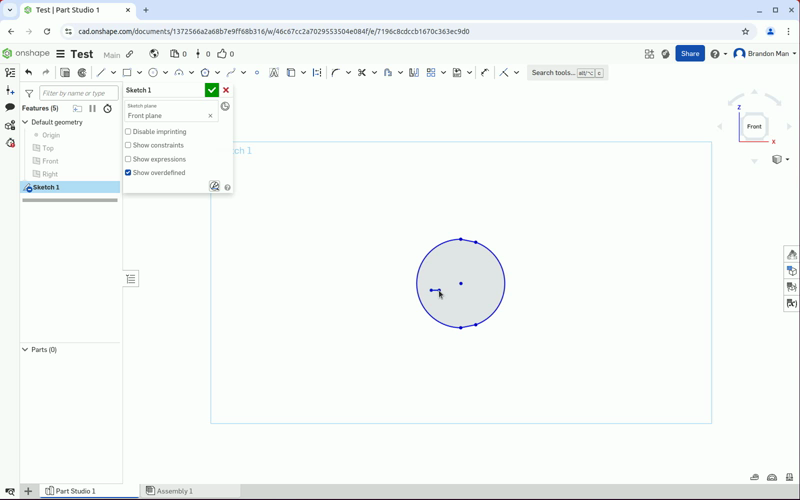
mouse_move(439, 290)
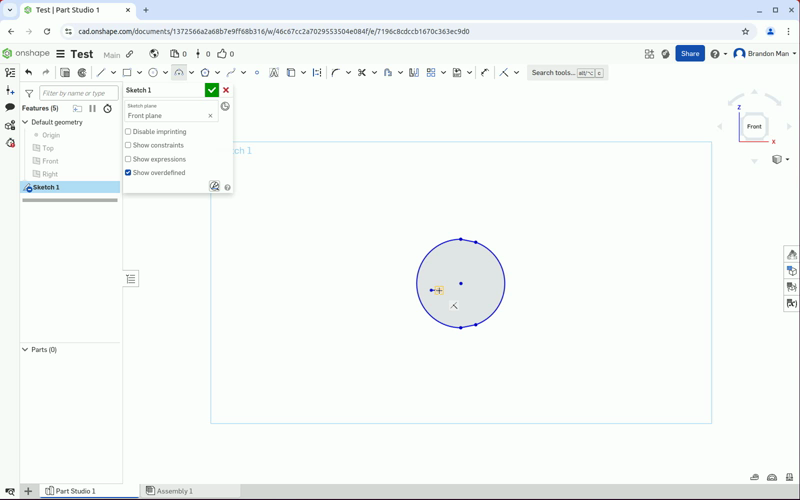
click(439, 290)
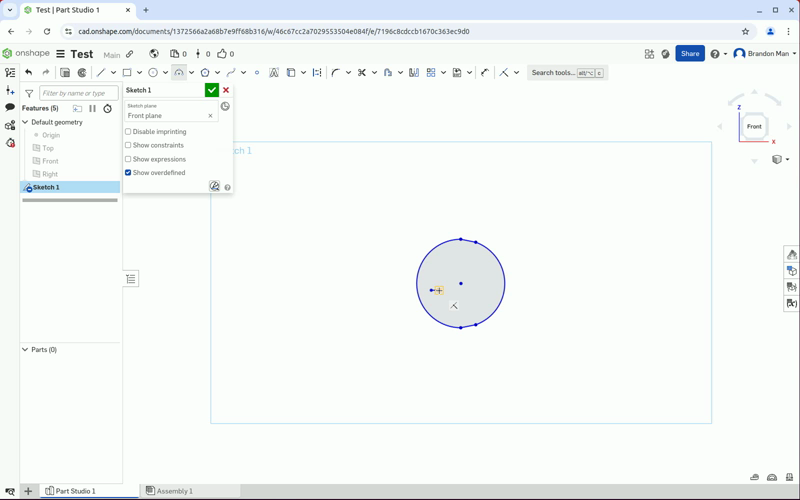
key_down(shift)
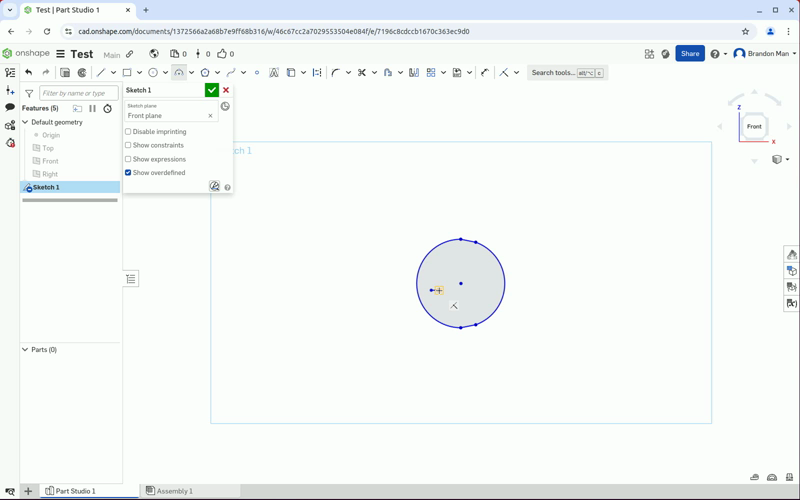
mouse_move(482, 290)
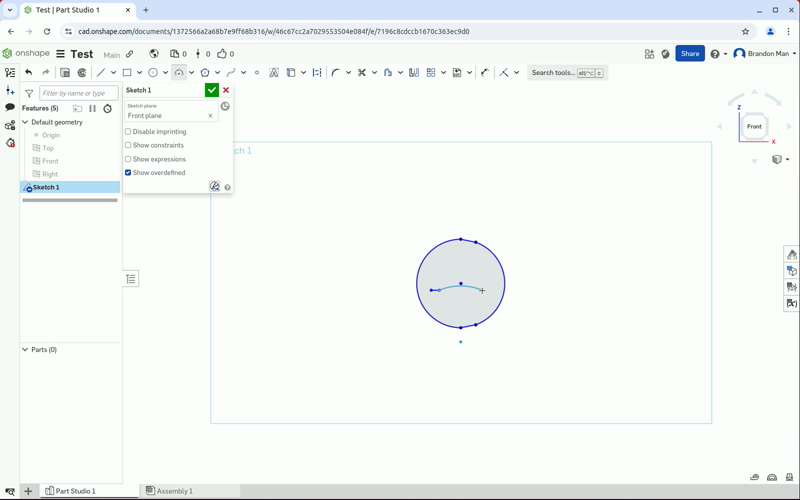
click(482, 290)
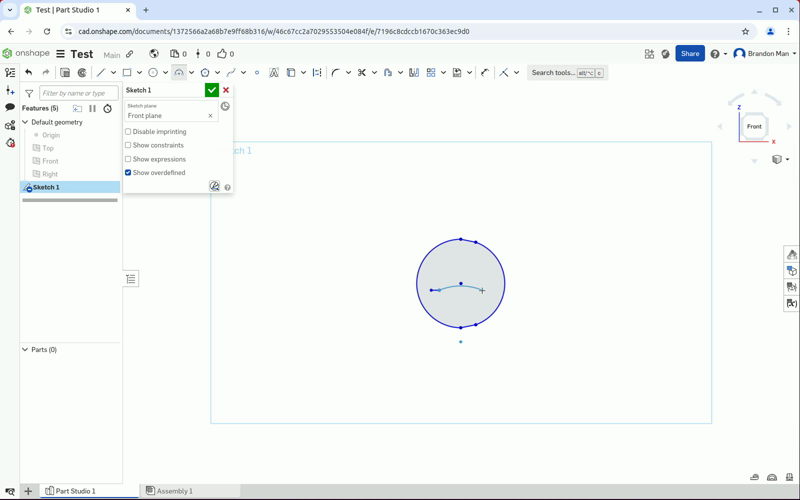
mouse_move(460, 305)
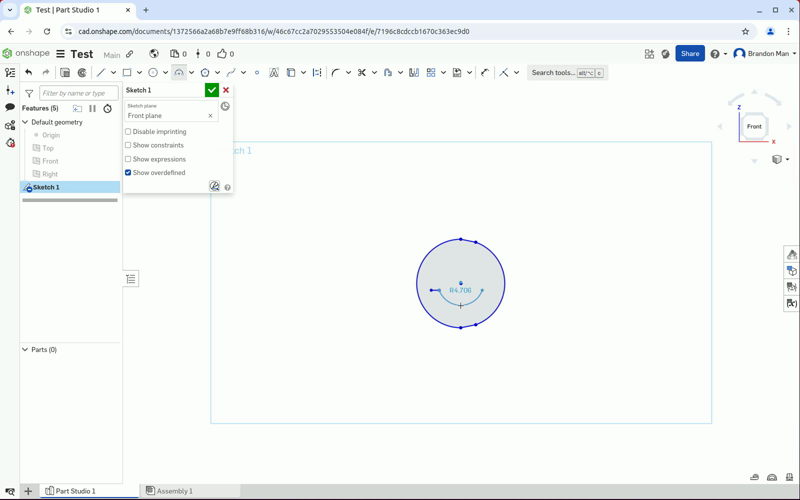
click(460, 305)
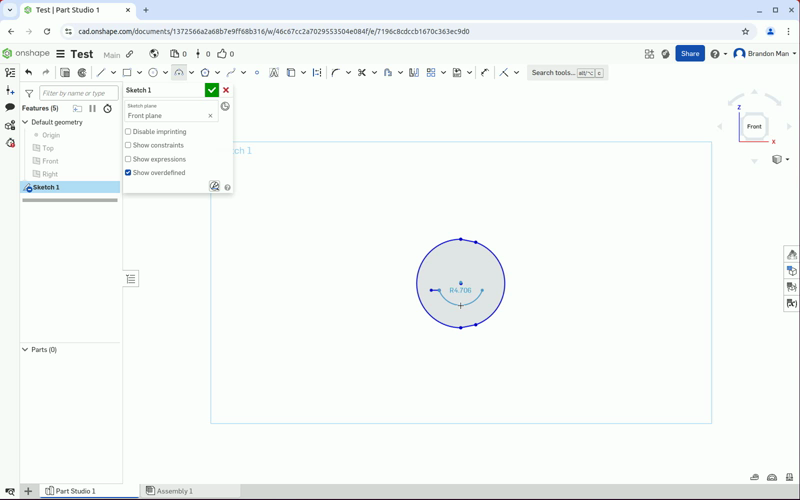
key_up(shift)
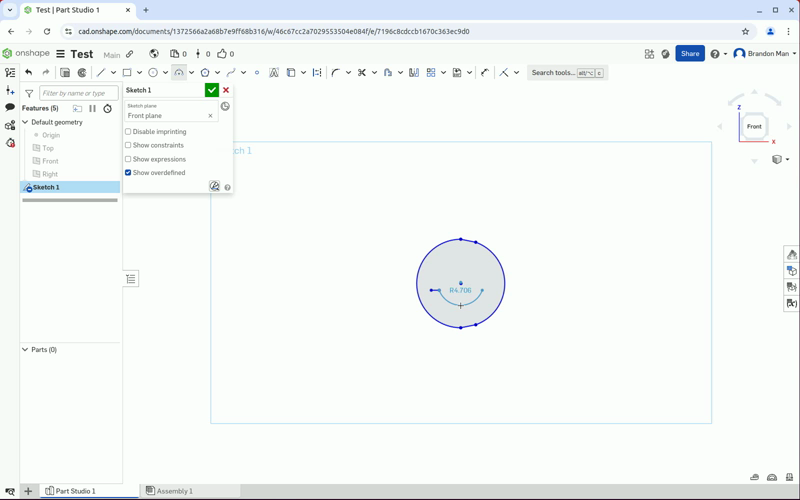
key(esc)
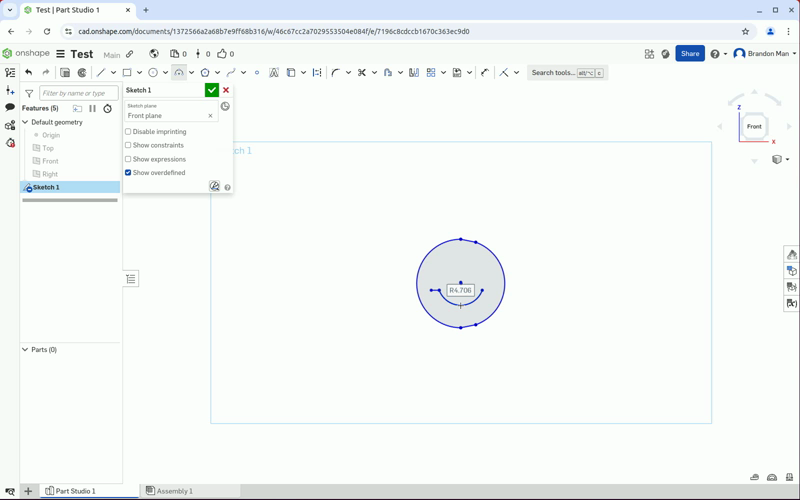
key(l)
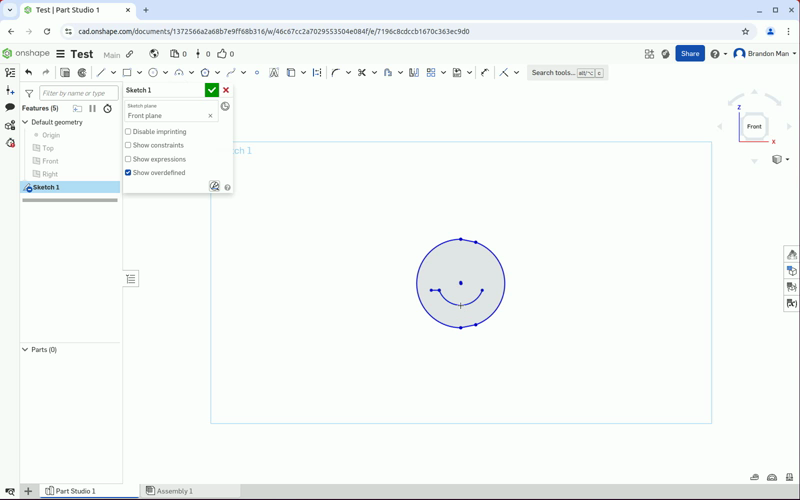
mouse_move(482, 290)
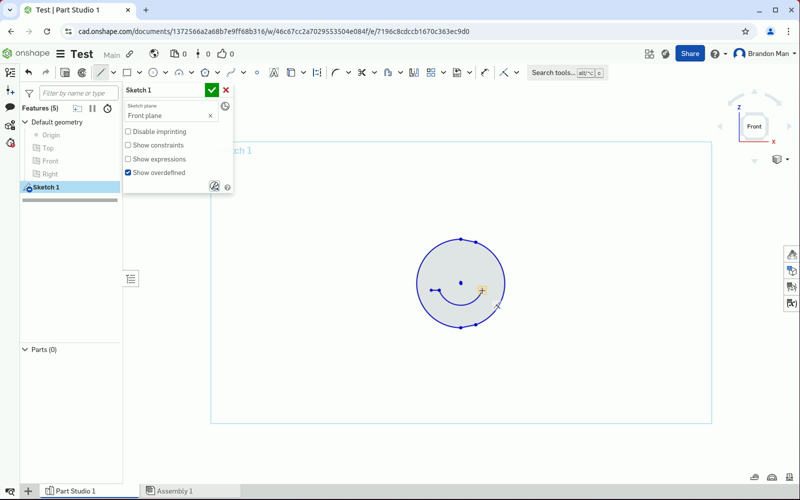
click(482, 290)
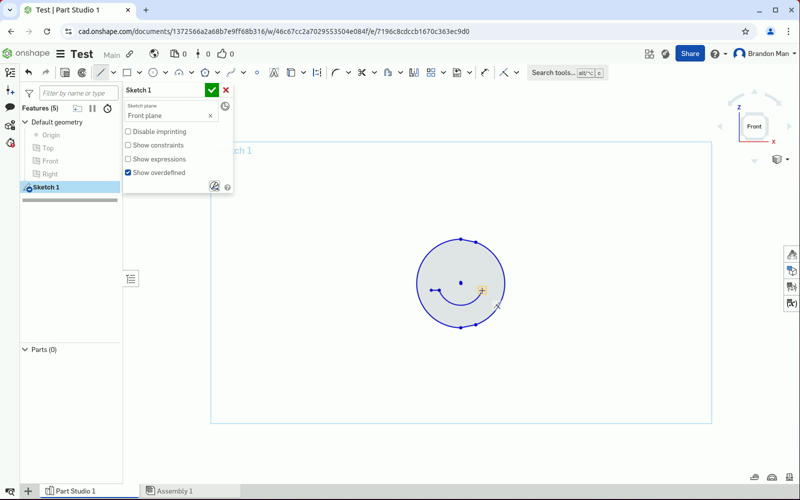
key_down(shift)
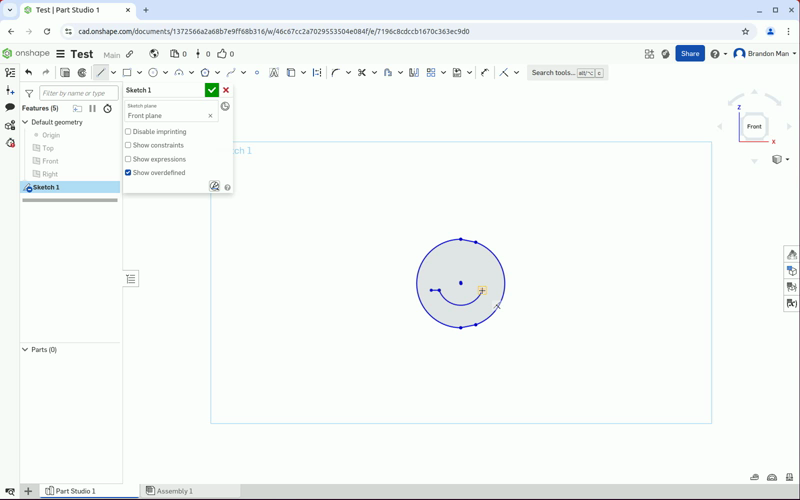
mouse_move(512, 290)
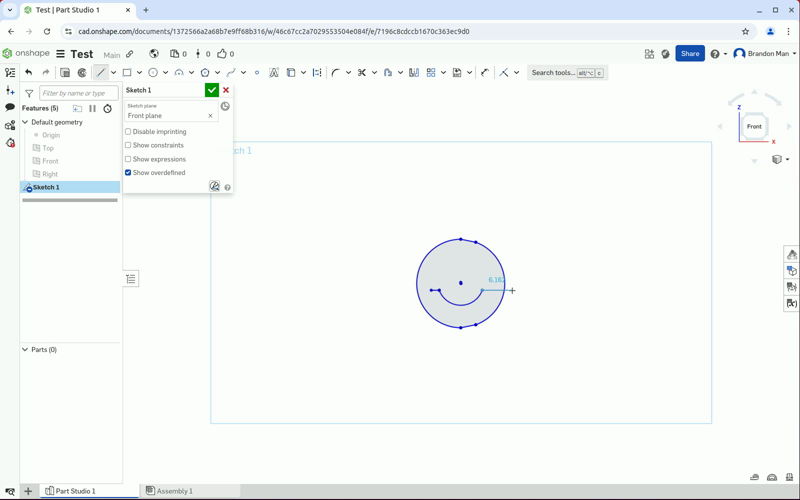
mouse_move(490, 290)
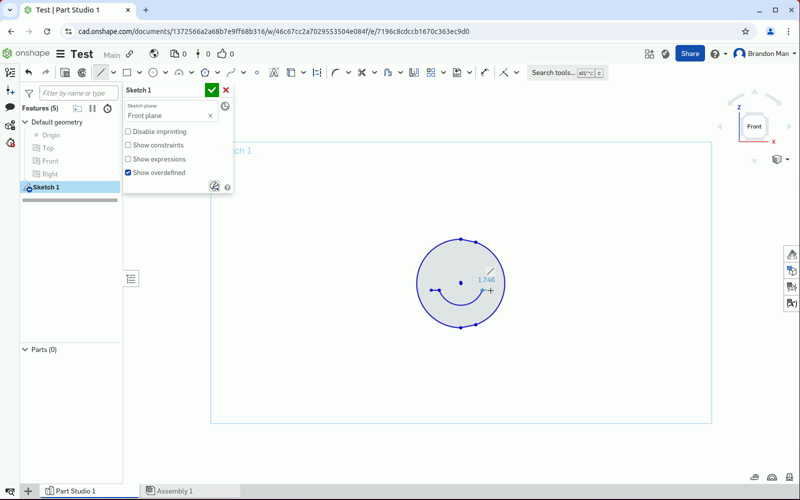
click(490, 290)
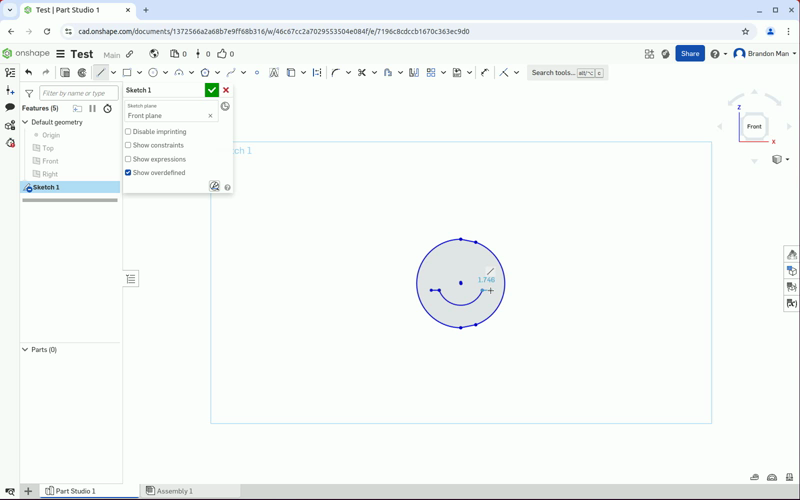
key_up(shift)
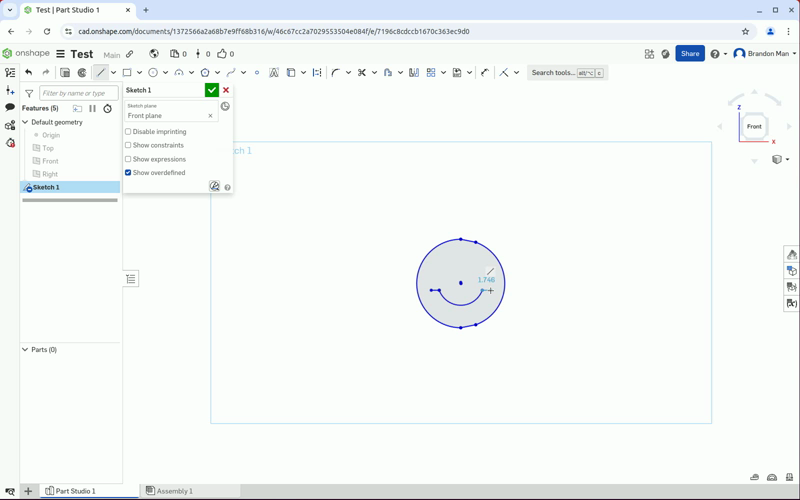
key_down(shift)
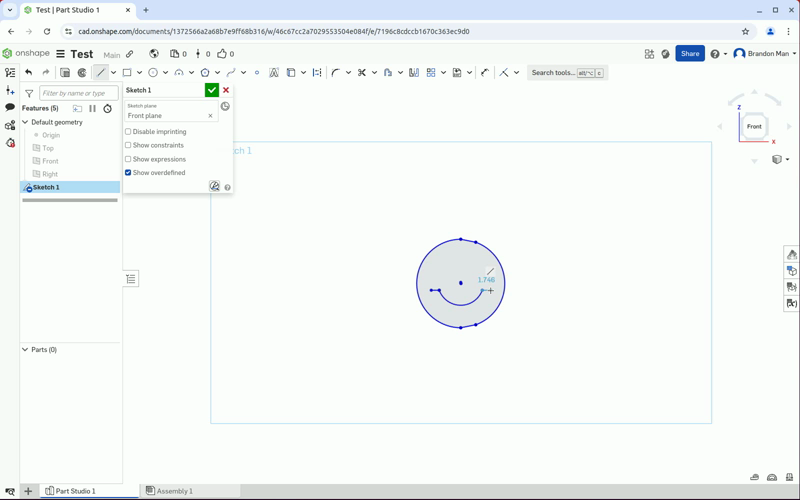
mouse_move(520, 290)
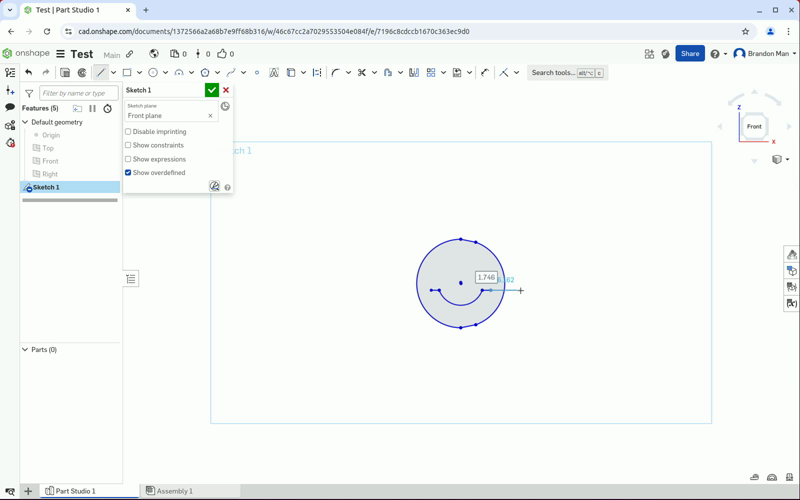
mouse_move(490, 282)
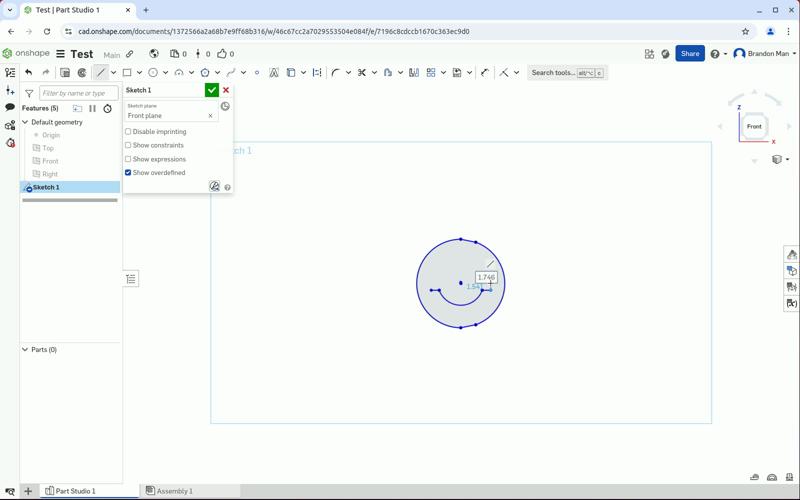
click(490, 282)
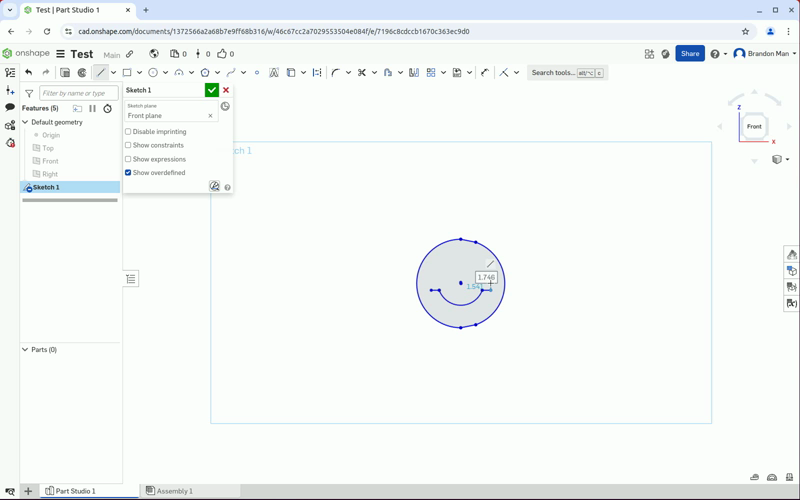
key_up(shift)
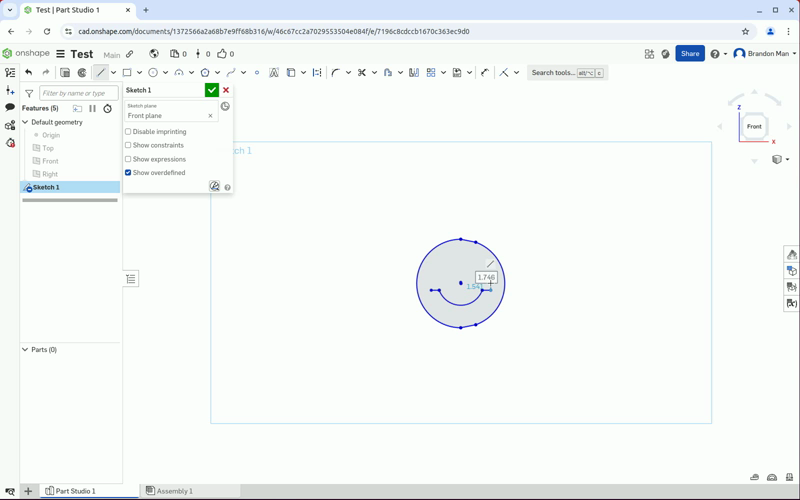
key_down(shift)
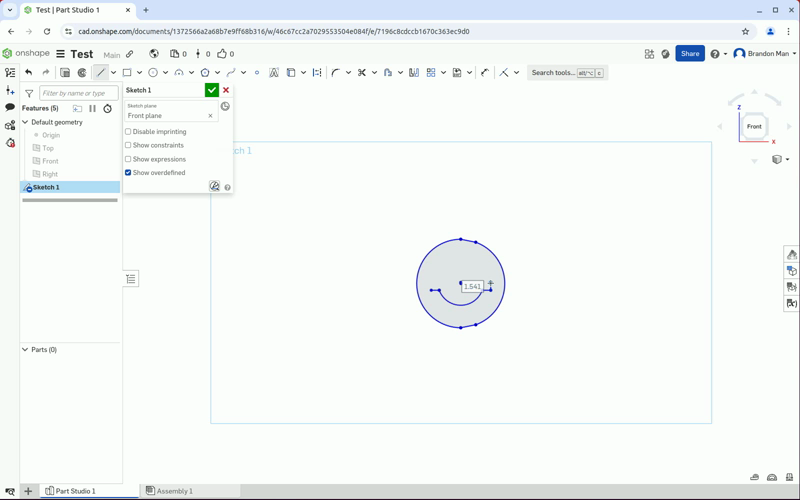
mouse_move(520, 282)
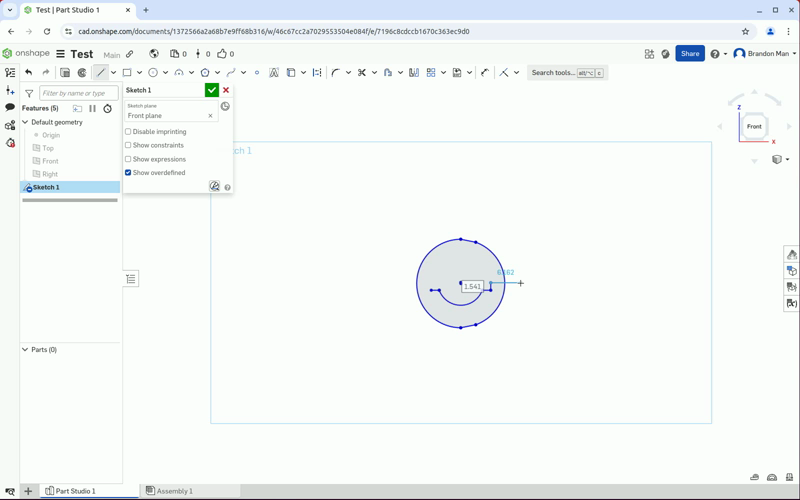
mouse_move(490, 276)
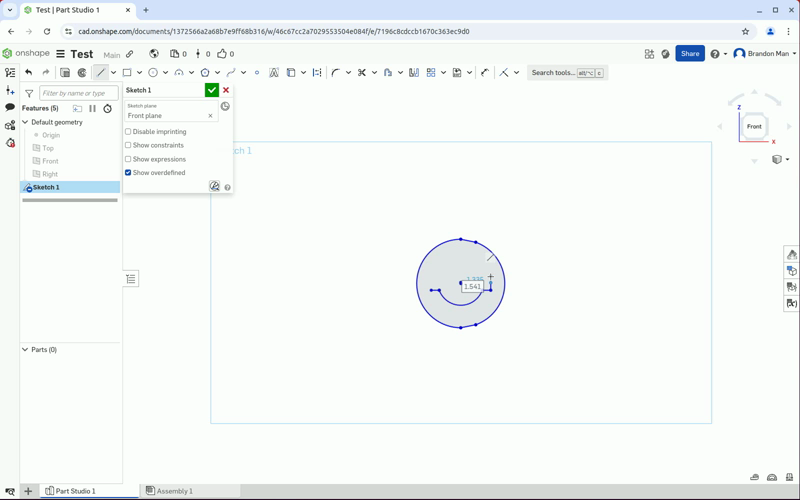
scroll(6)
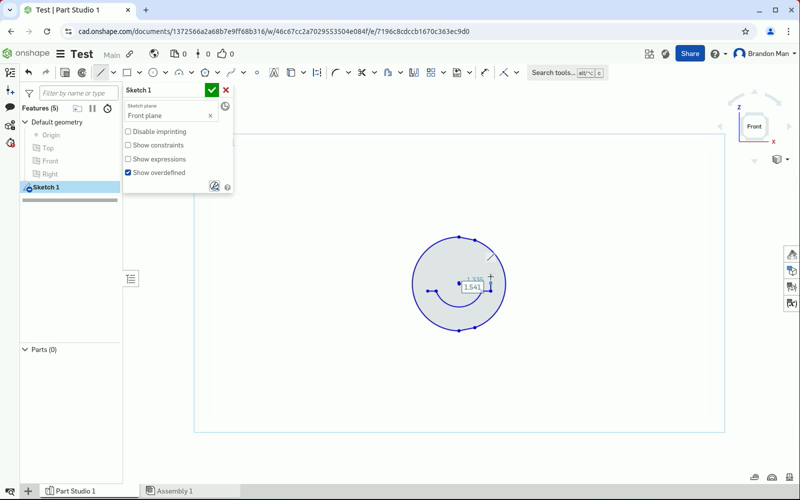
scroll(6)
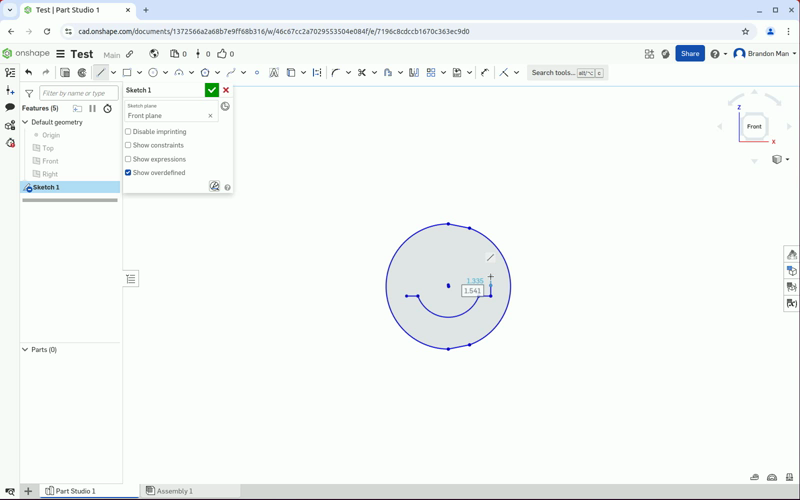
scroll(6)
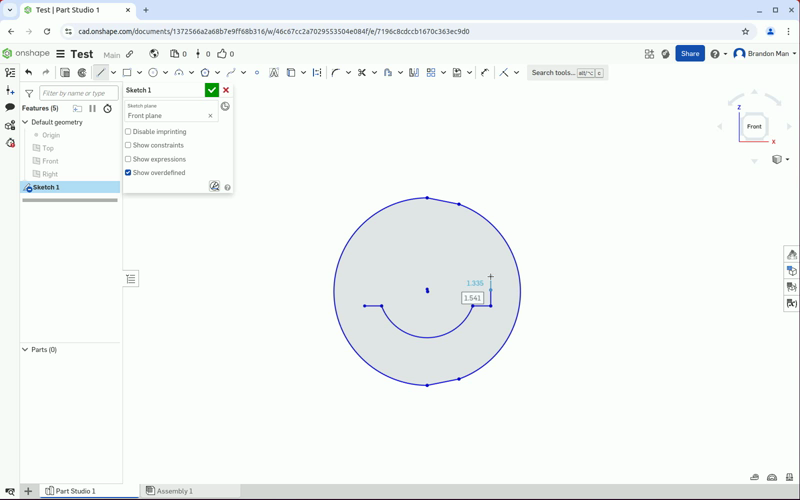
scroll(6)
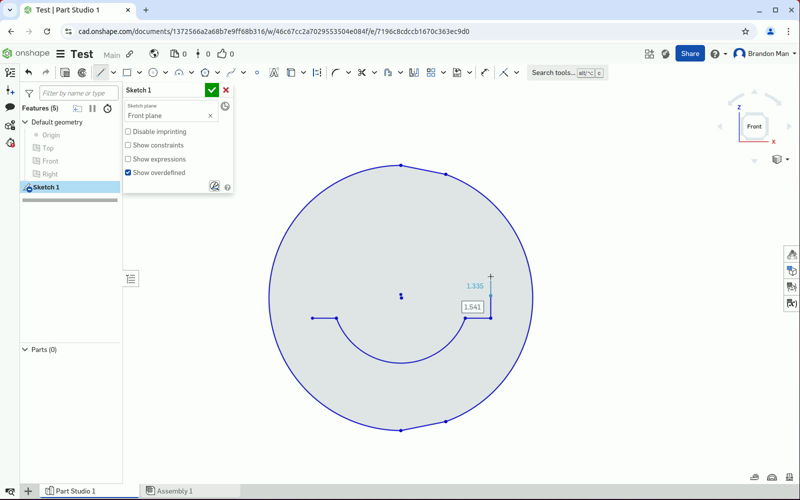
scroll(6)
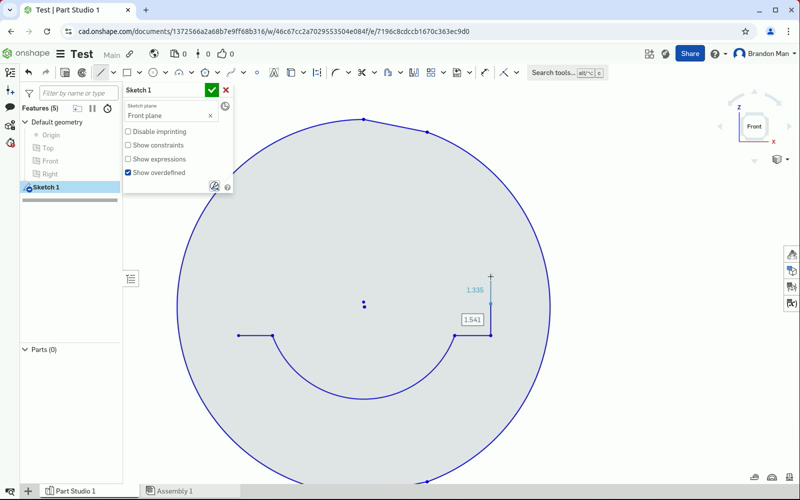
scroll(6)
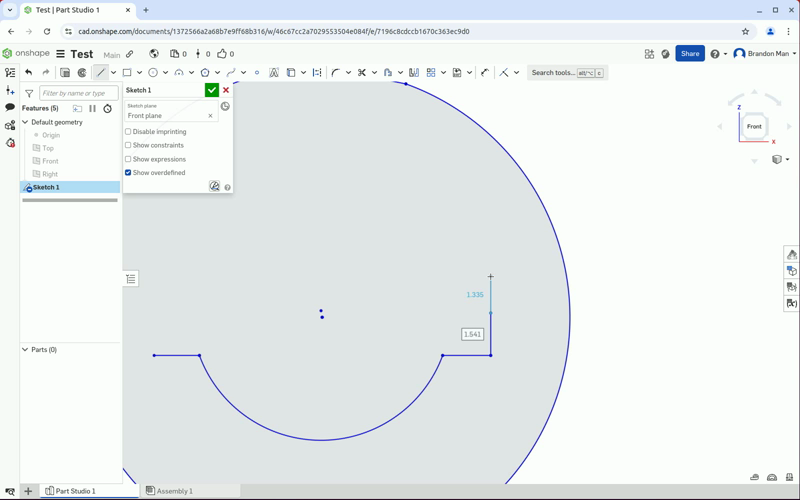
scroll(6)
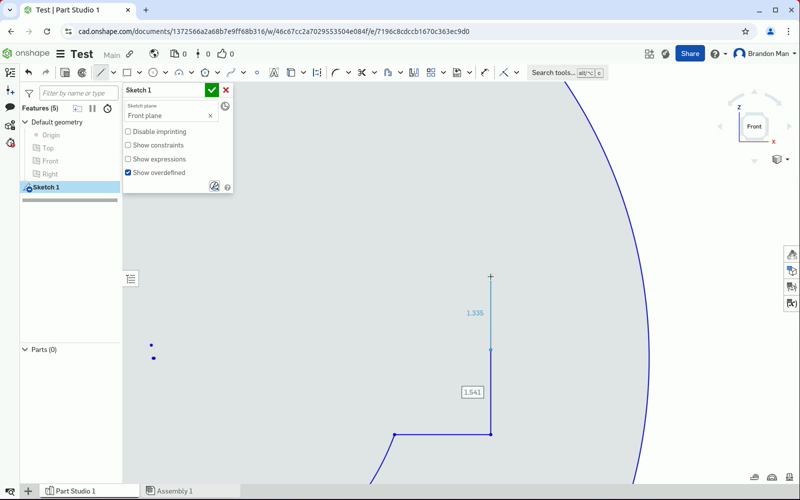
click(490, 276)
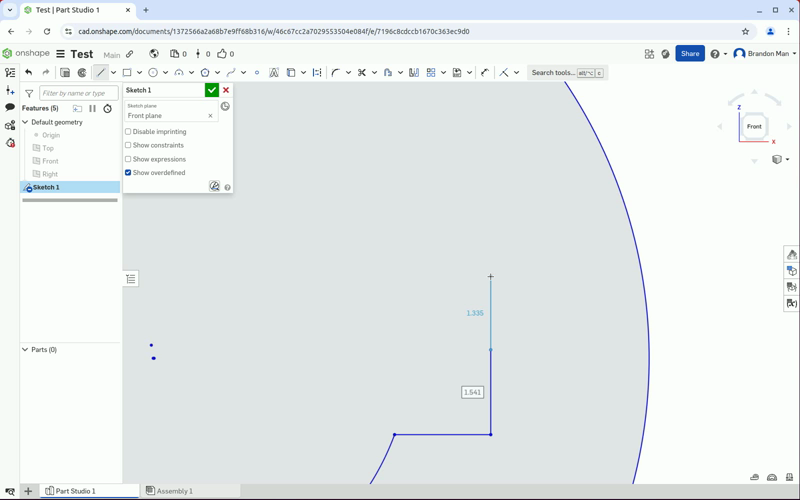
scroll(-6)
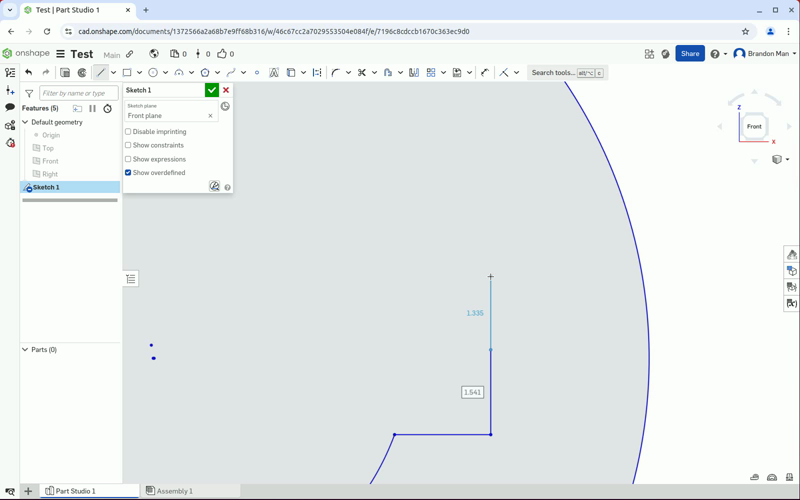
scroll(-6)
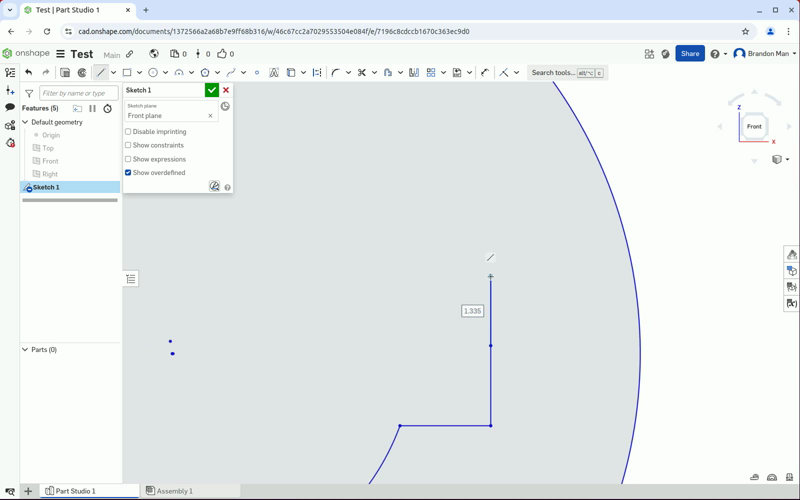
scroll(-6)
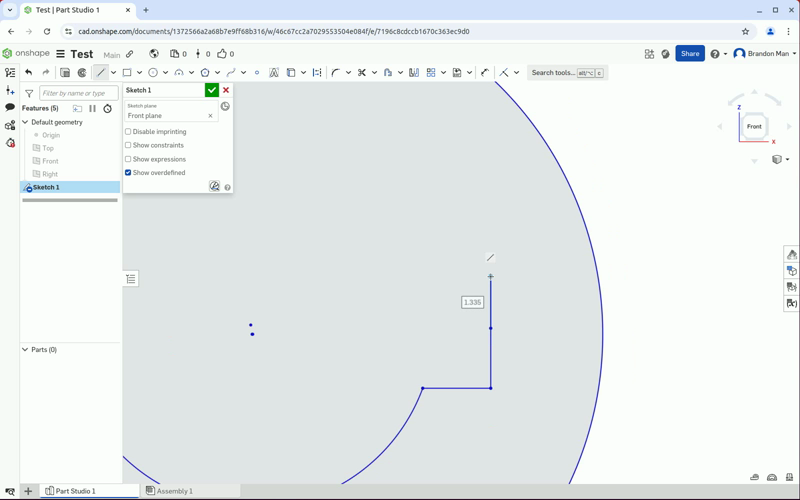
scroll(-6)
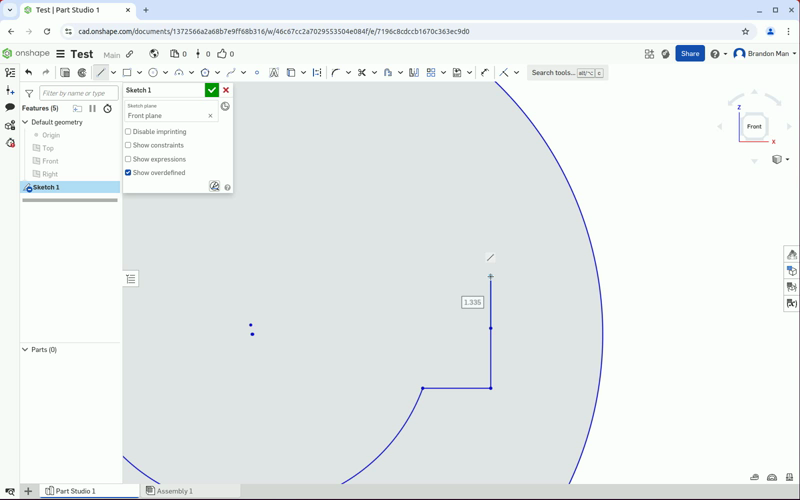
scroll(-6)
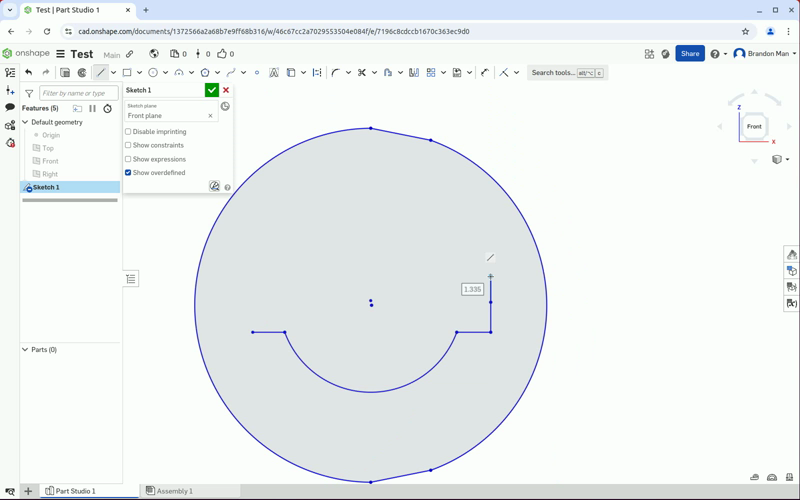
scroll(-6)
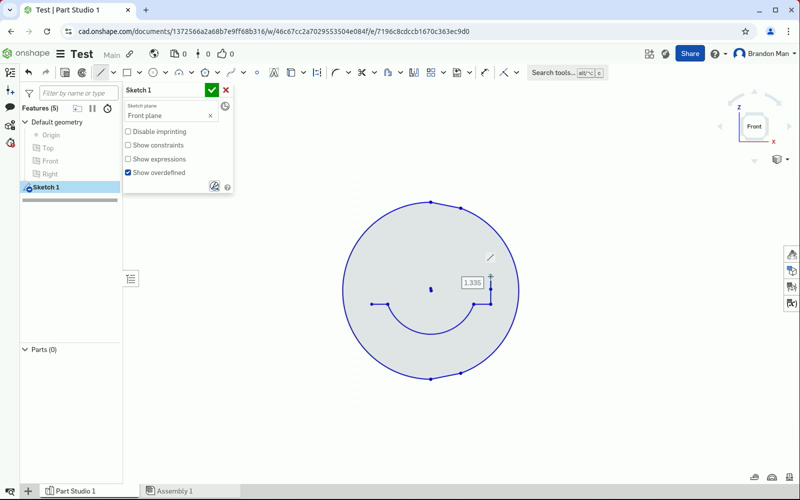
scroll(-6)
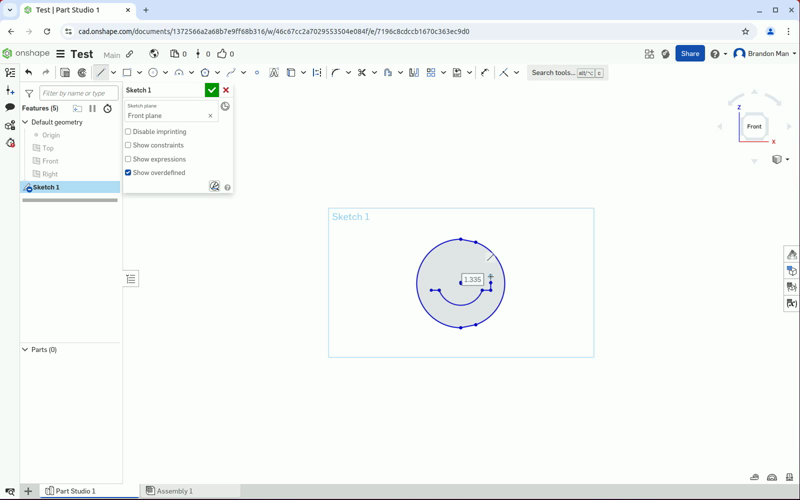
key_up(shift)
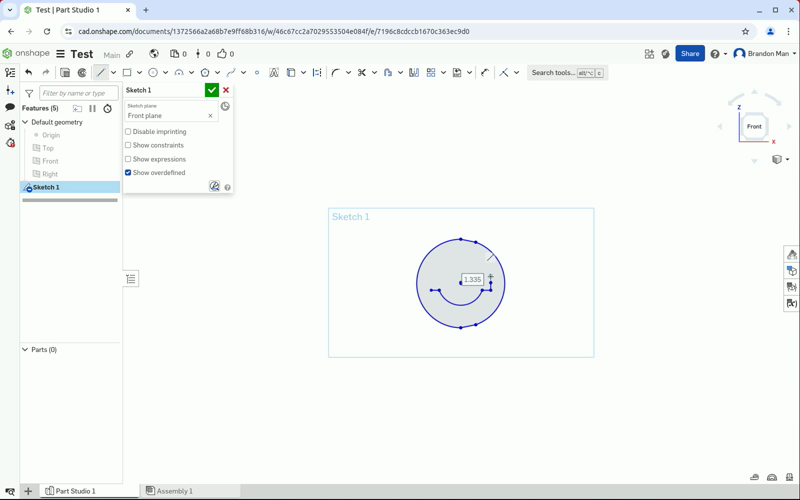
key_down(shift)
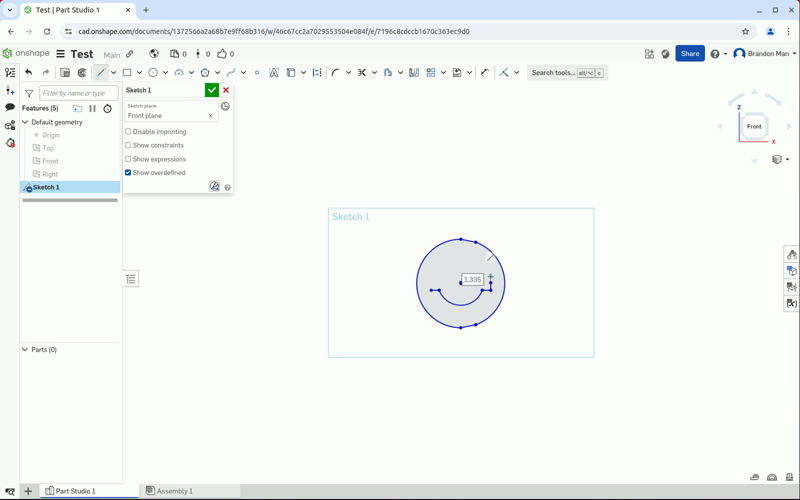
mouse_move(520, 276)
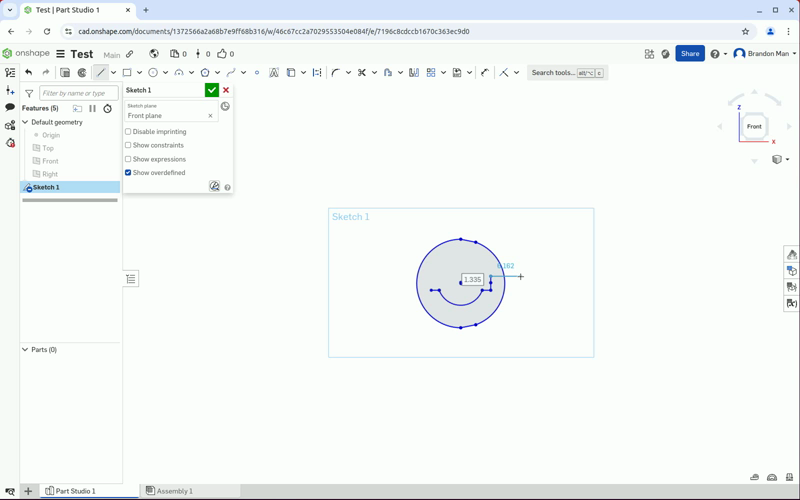
mouse_move(482, 276)
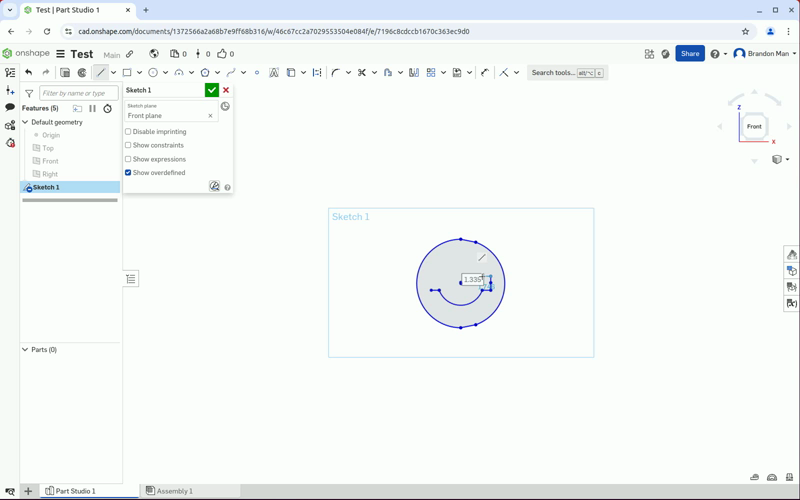
click(482, 276)
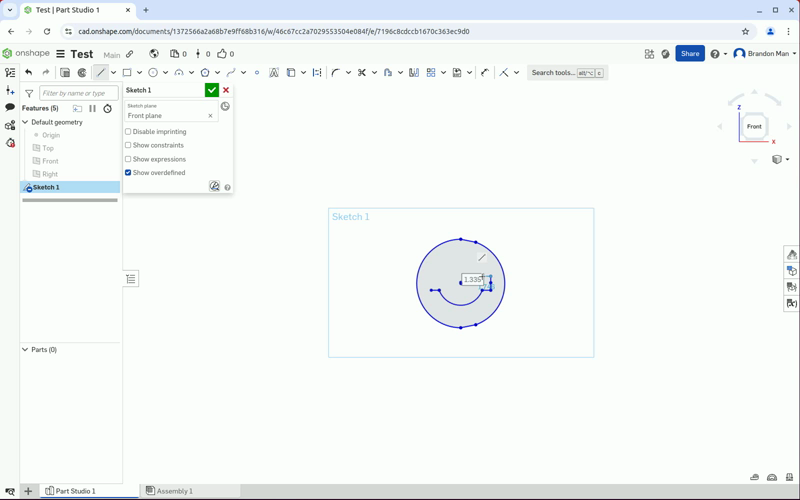
key_up(shift)
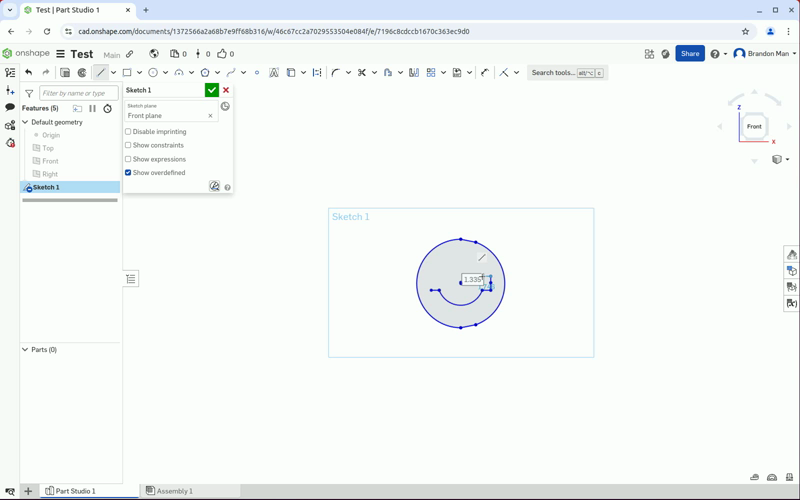
key(esc)
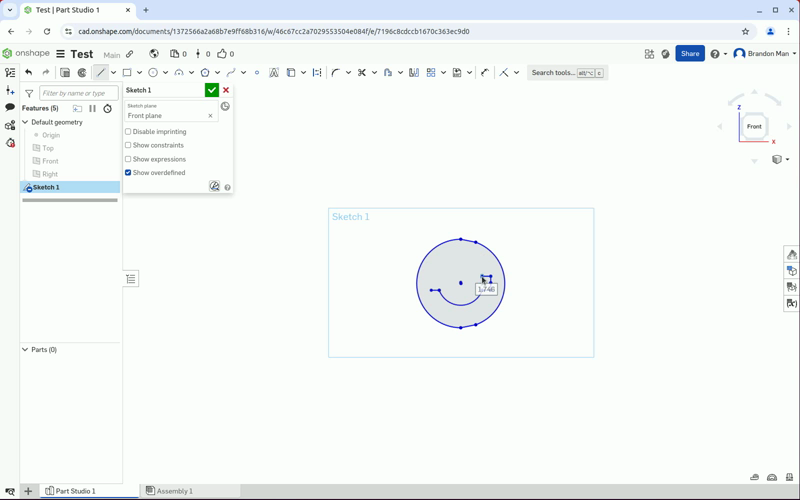
key(a)
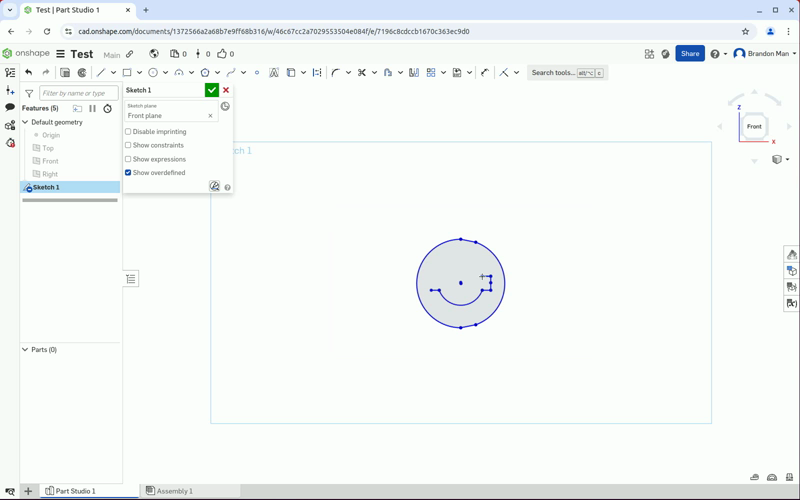
mouse_move(482, 276)
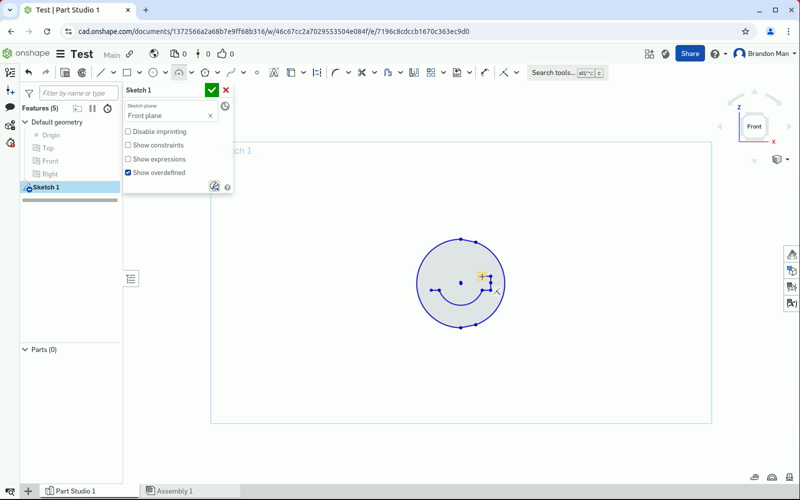
click(482, 276)
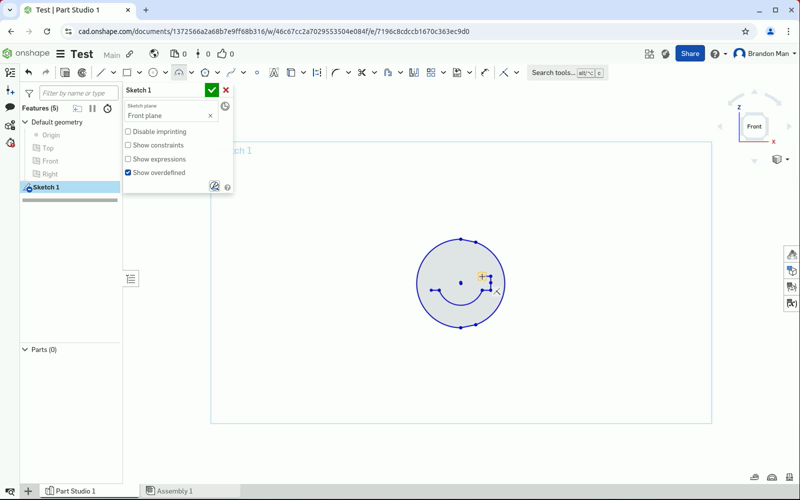
key_down(shift)
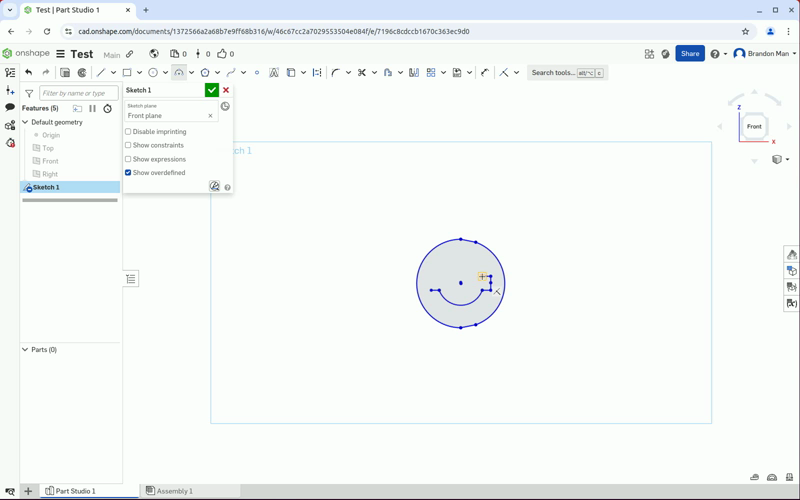
mouse_move(439, 276)
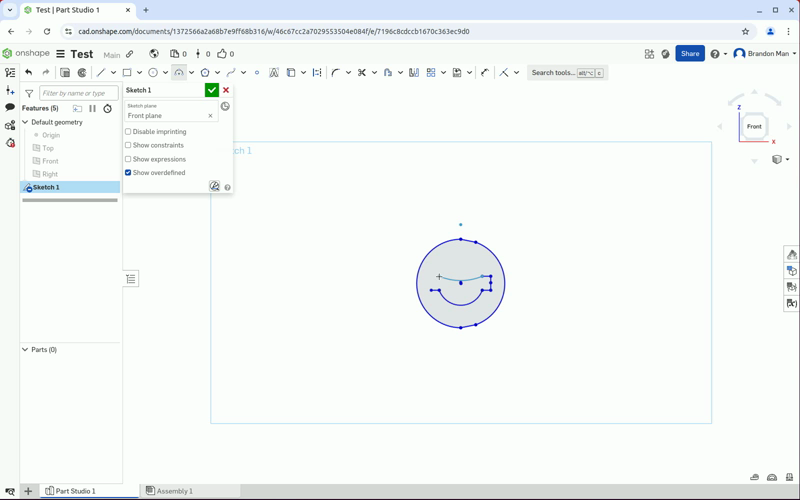
click(439, 276)
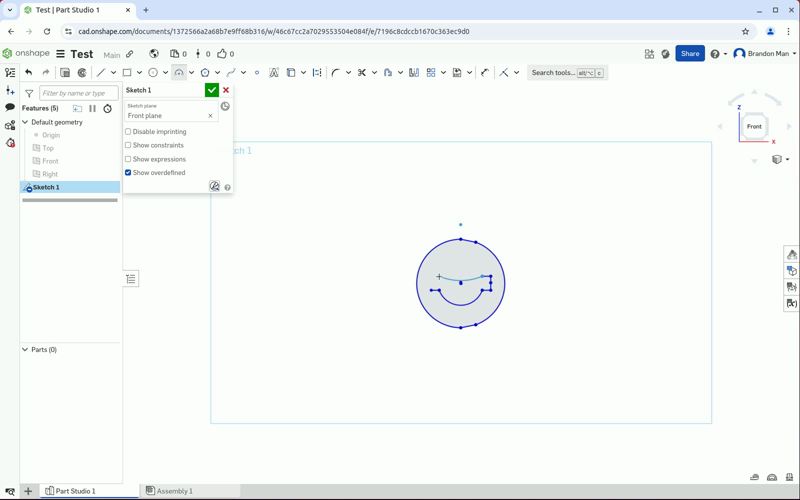
mouse_move(460, 261)
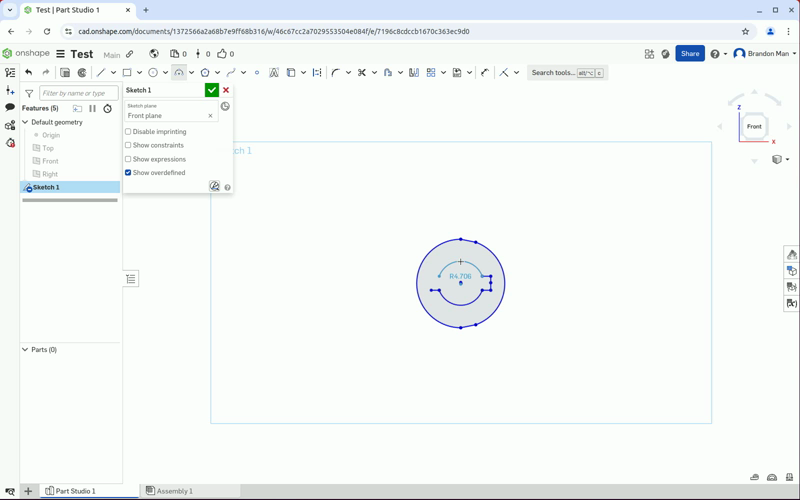
click(460, 261)
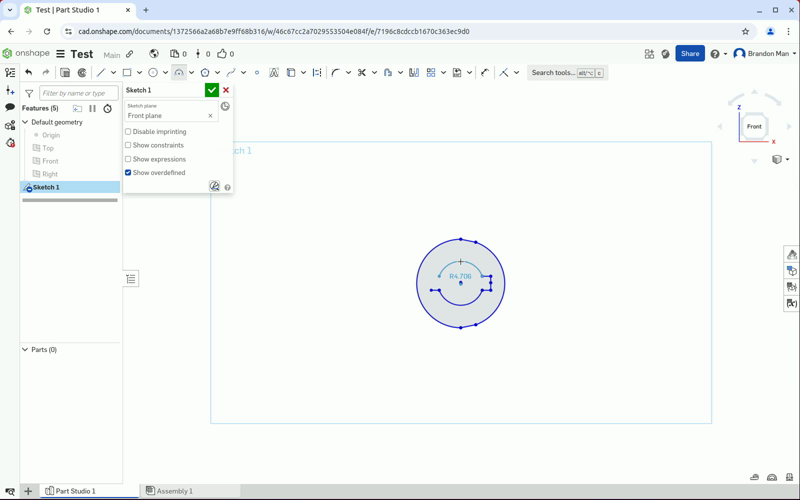
key_up(shift)
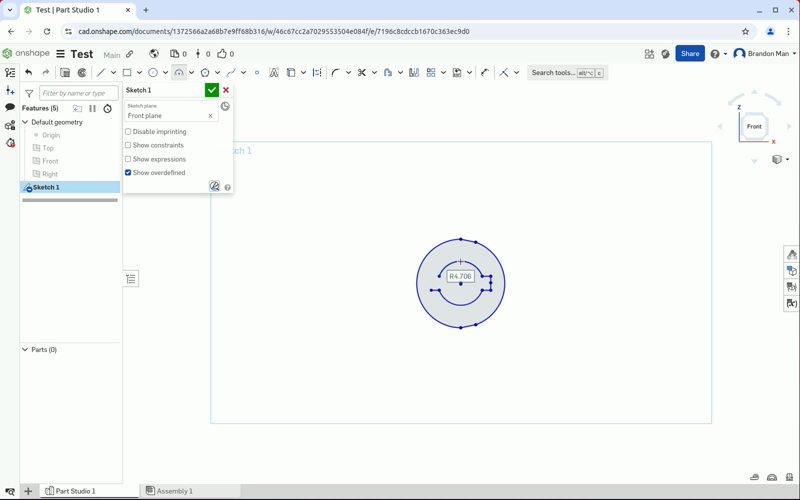
key(esc)
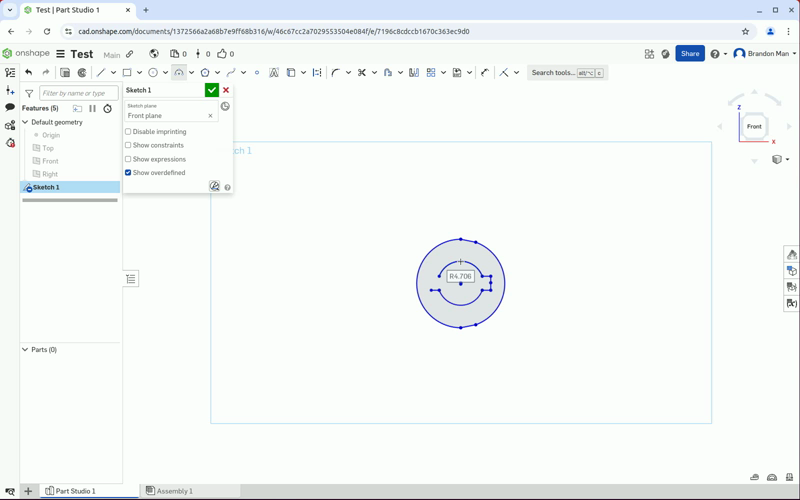
key(l)
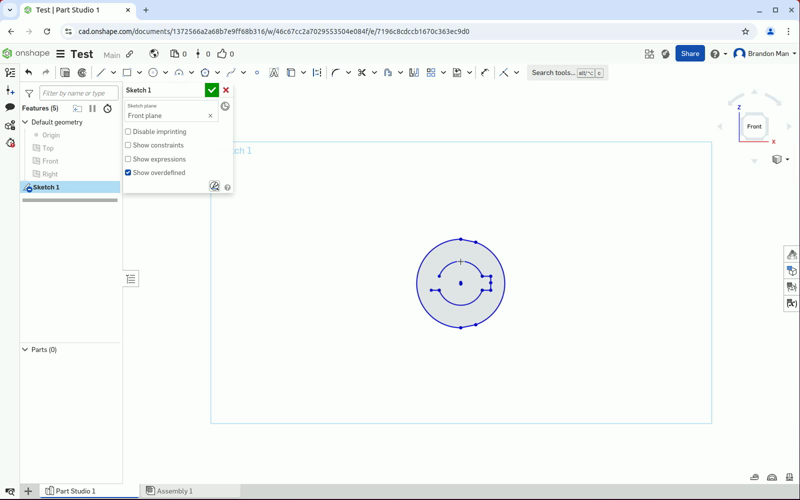
mouse_move(439, 276)
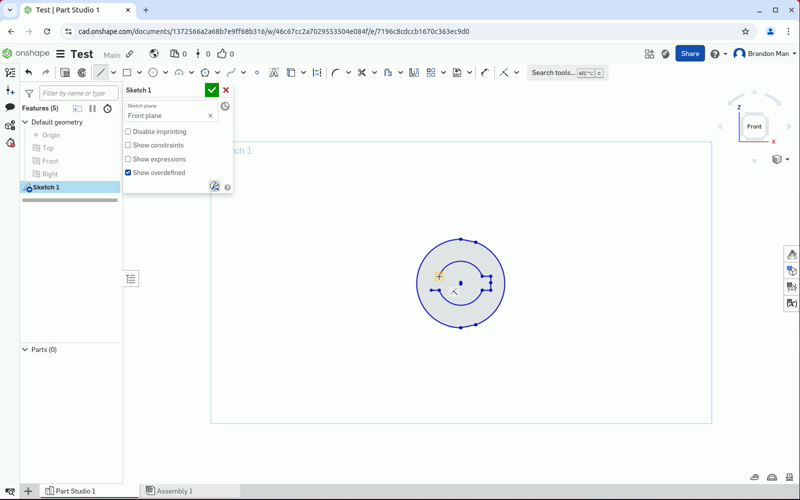
click(439, 276)
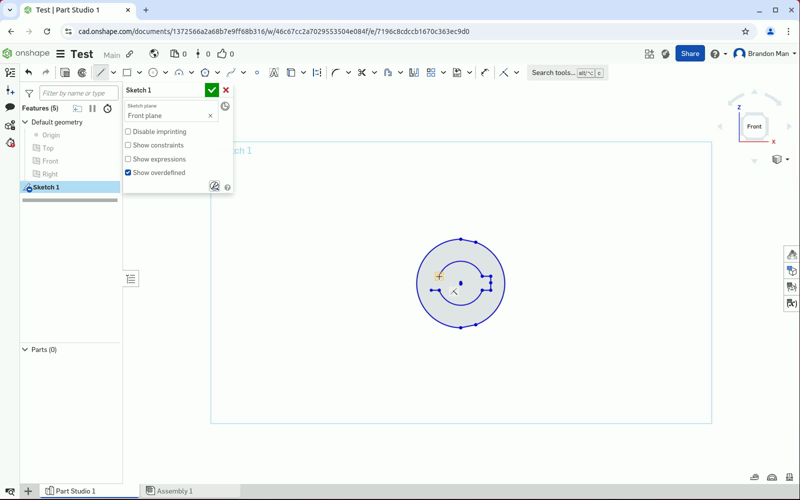
key_down(shift)
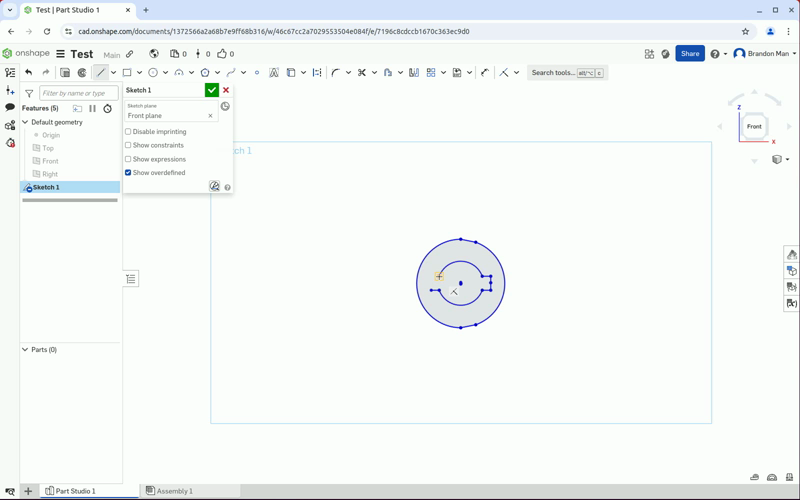
mouse_move(469, 276)
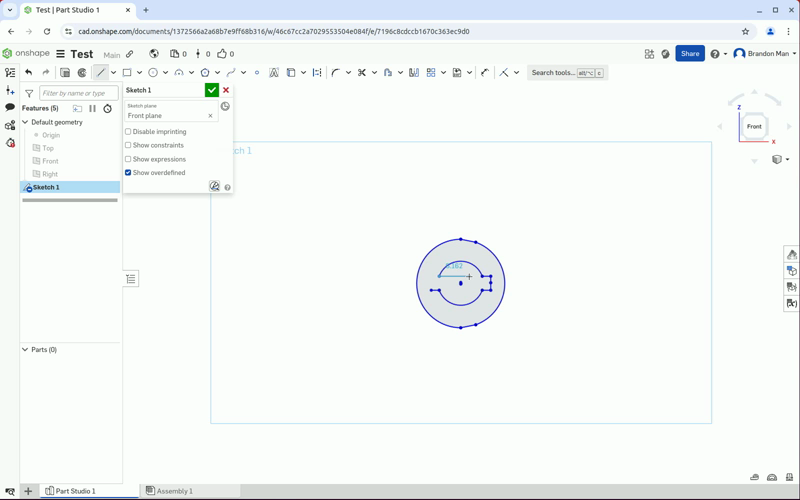
mouse_move(431, 276)
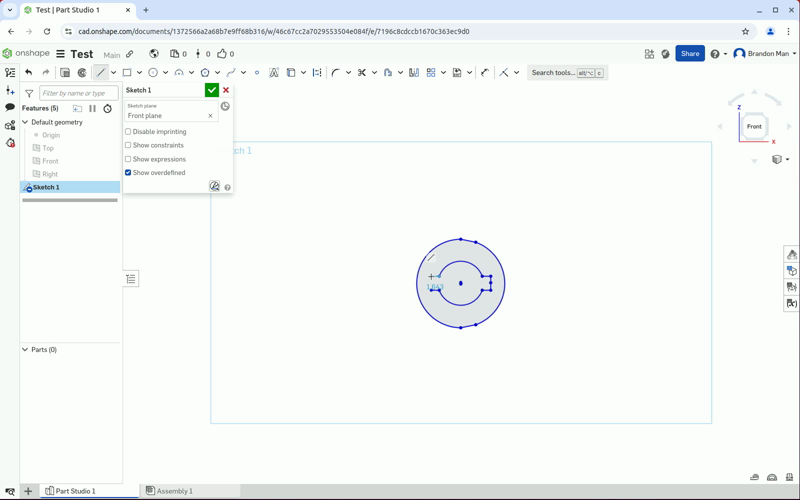
click(431, 276)
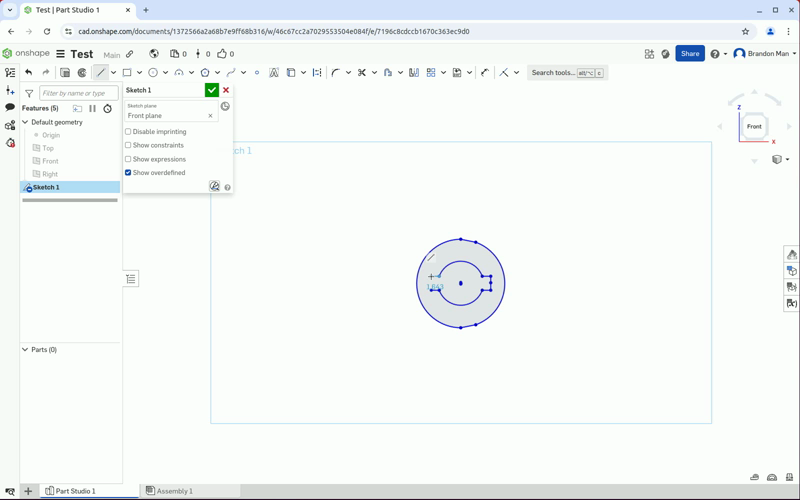
key_up(shift)
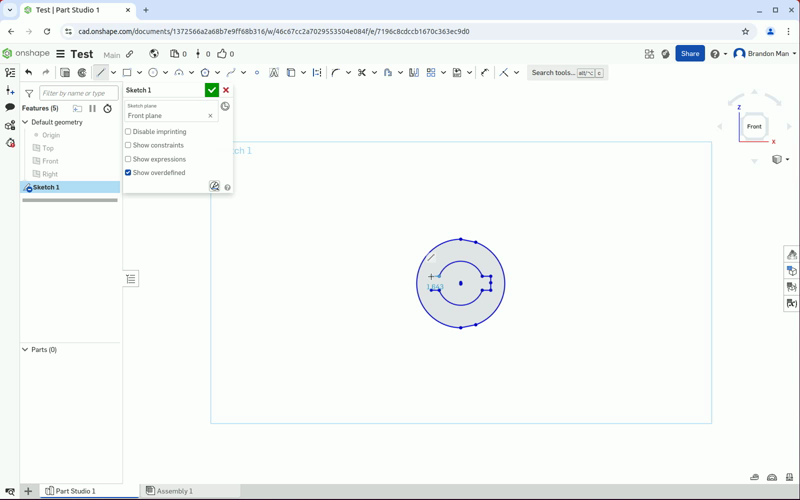
mouse_move(461, 276)
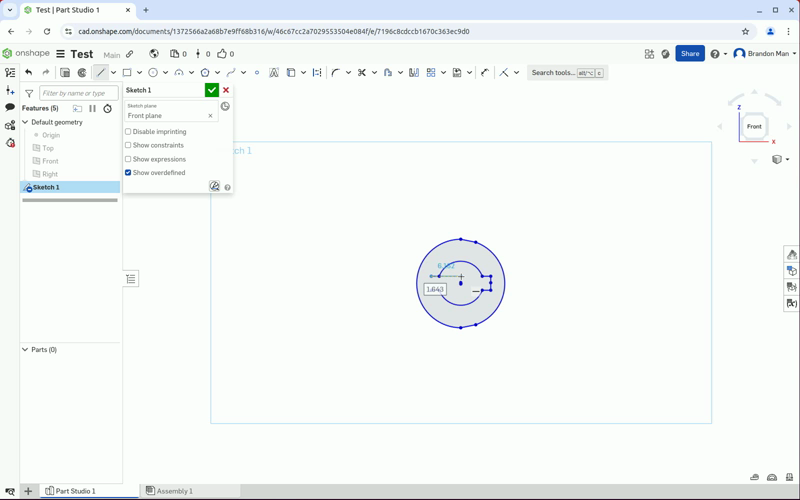
key_down(shift)
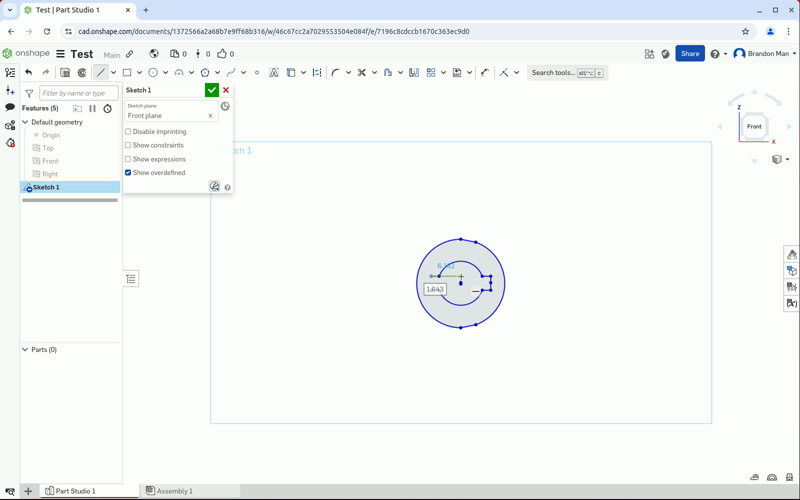
mouse_move(431, 290)
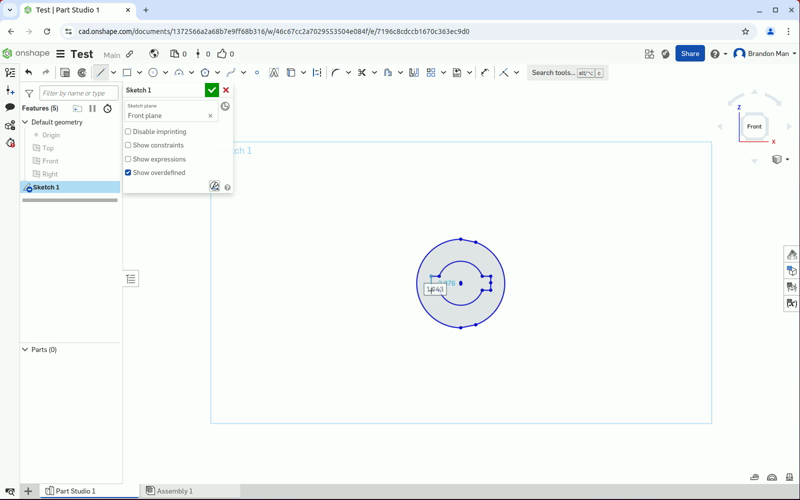
key_up(shift)
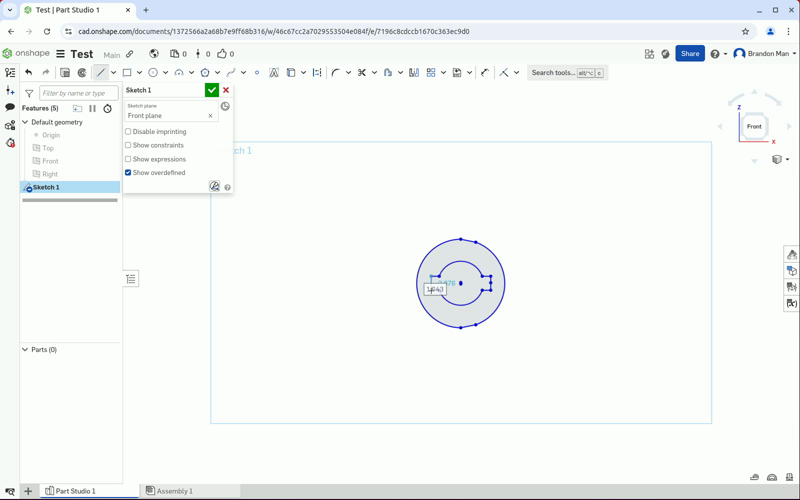
click(431, 290)
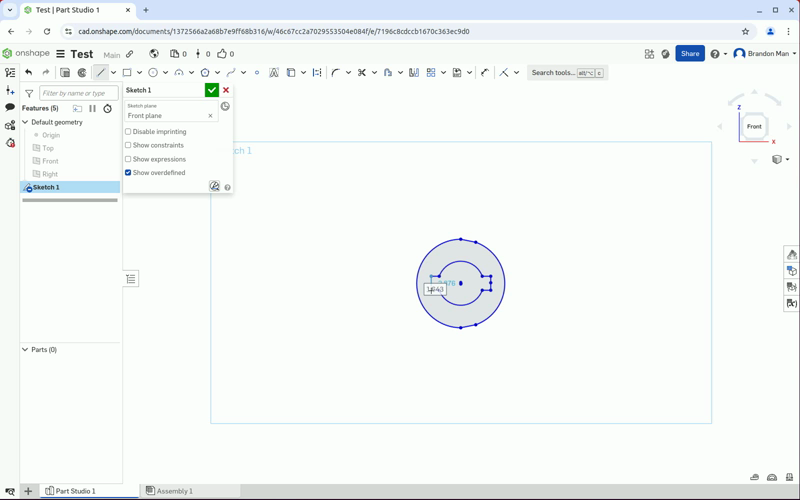
key(esc)
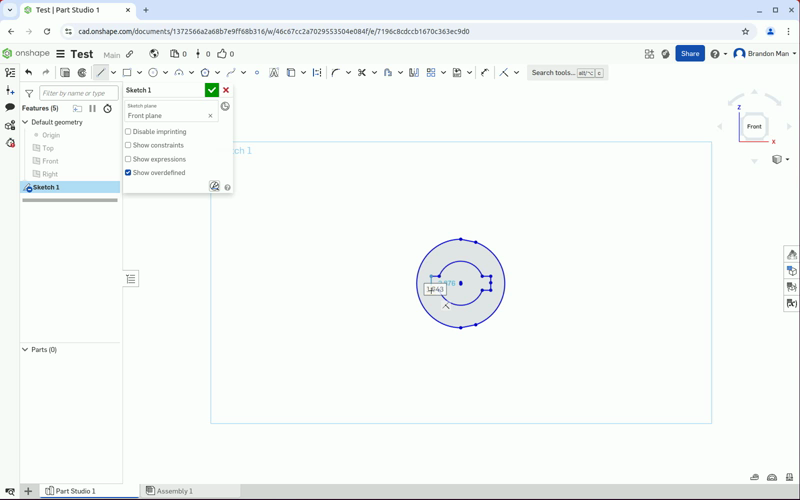
mouse_move(483, 268)
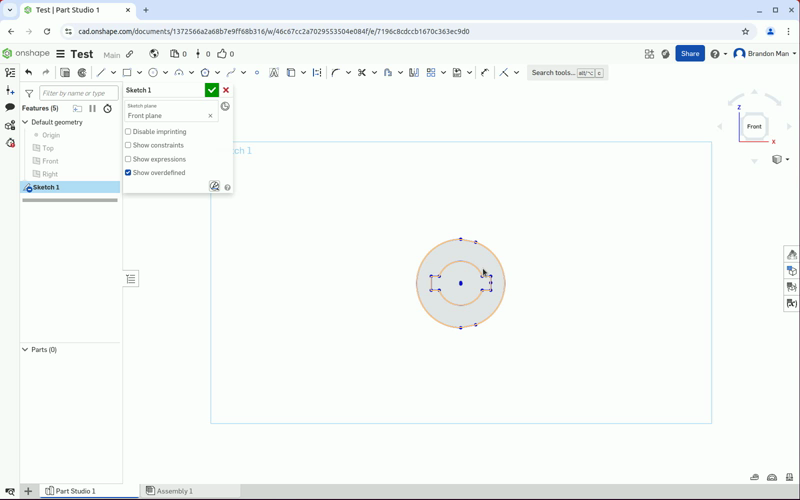
click(483, 268)
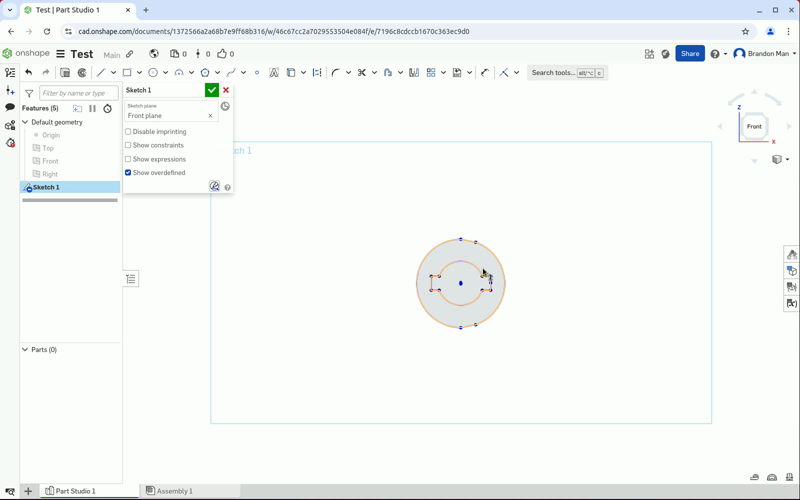
mouse_move(73, 352)
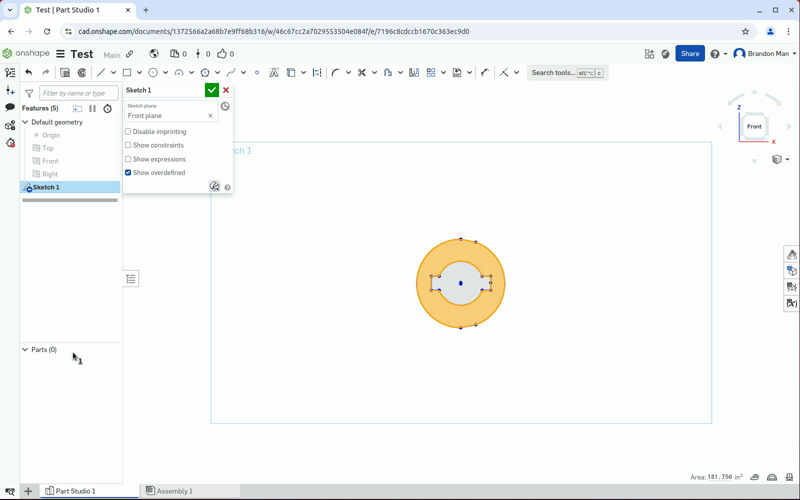
key(shift+y)
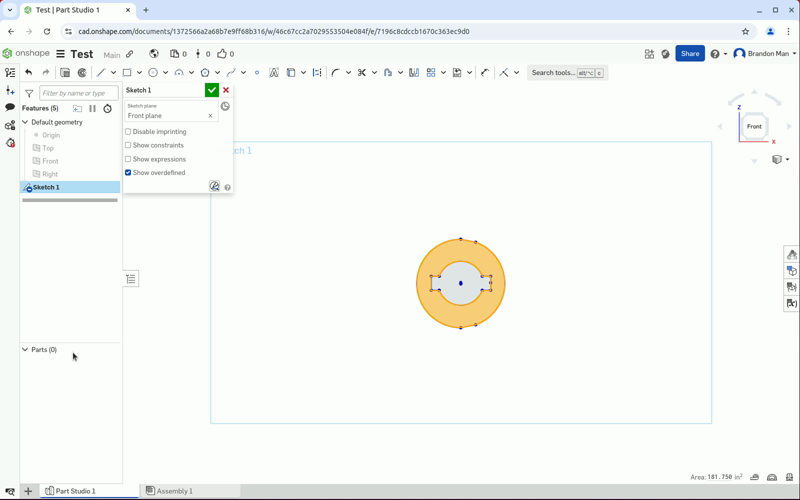
key(shift+e)
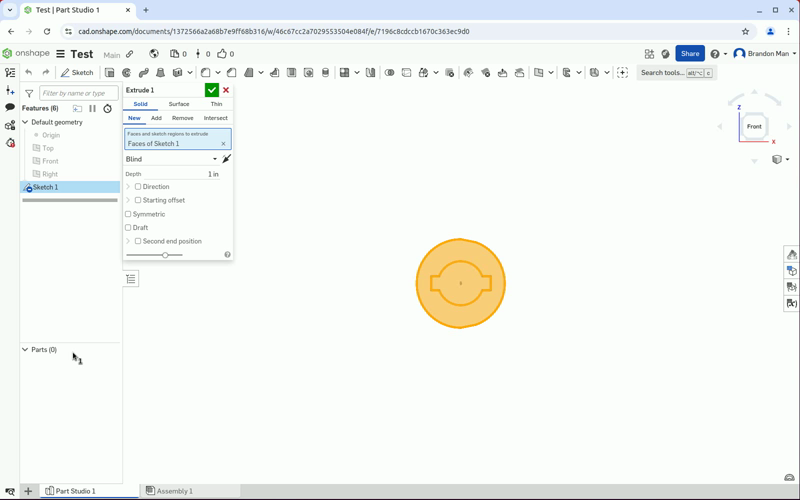
mouse_move(143, 106)
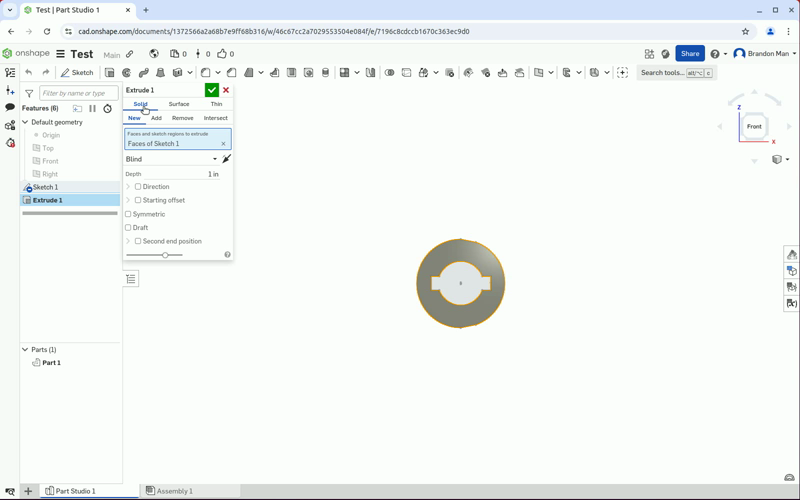
click(143, 106)
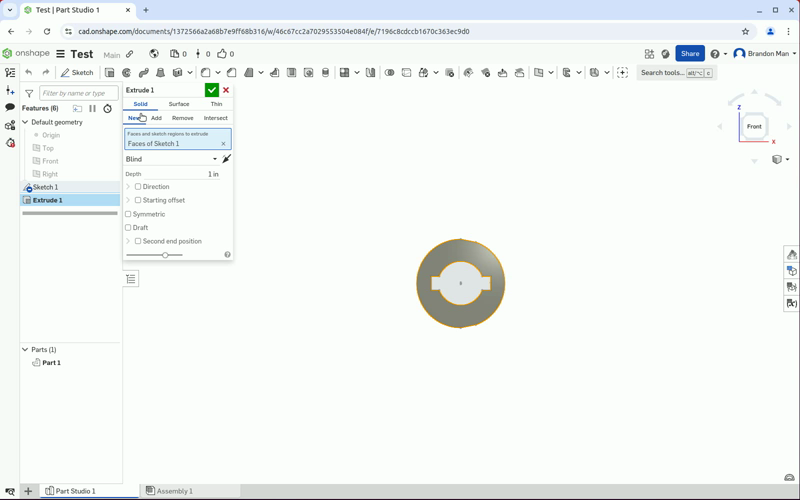
mouse_move(137, 120)
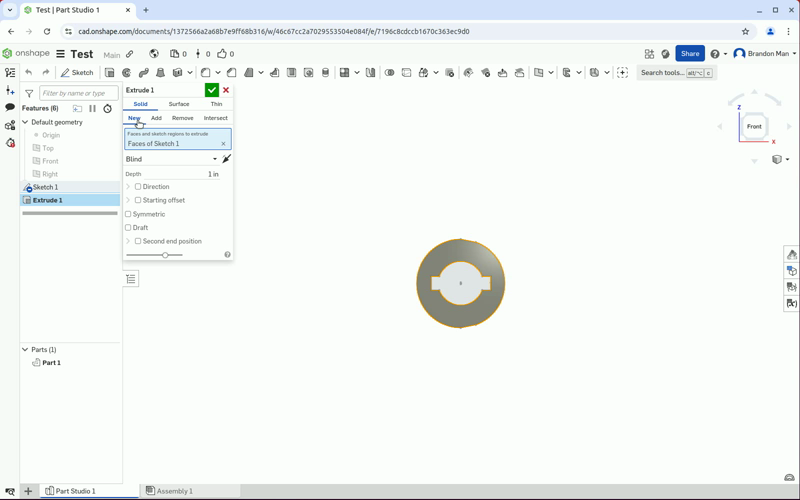
click(137, 120)
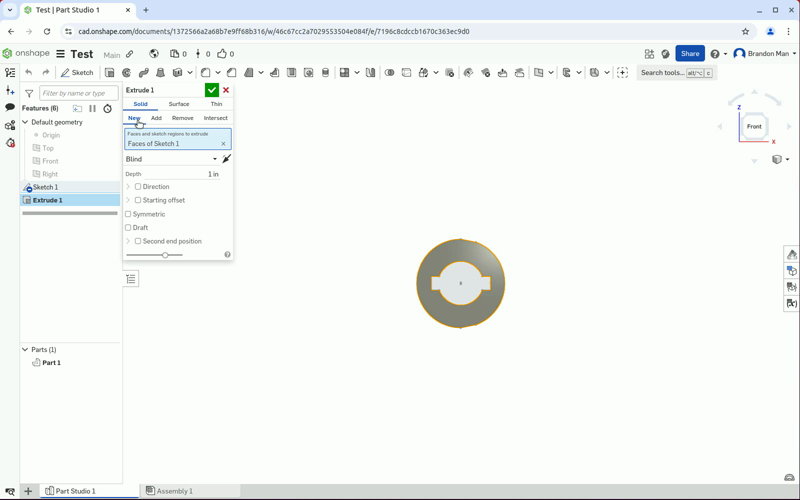
key(tab, 4)
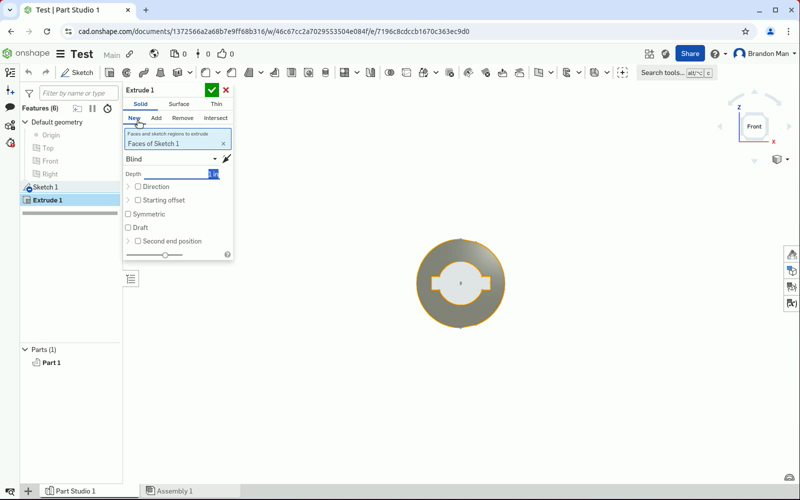
text(7.943)
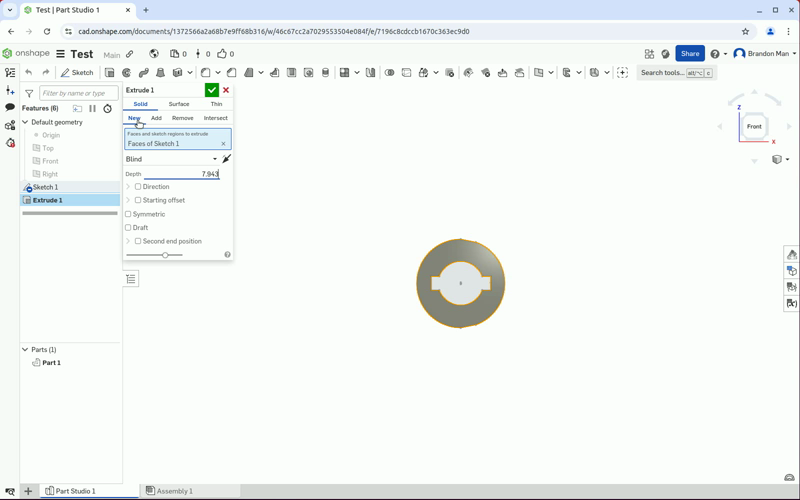
key(enter)
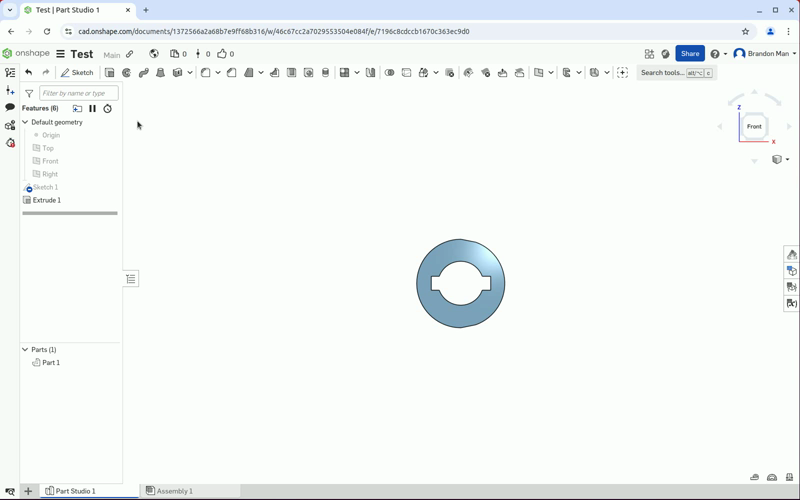
key(shift+h)
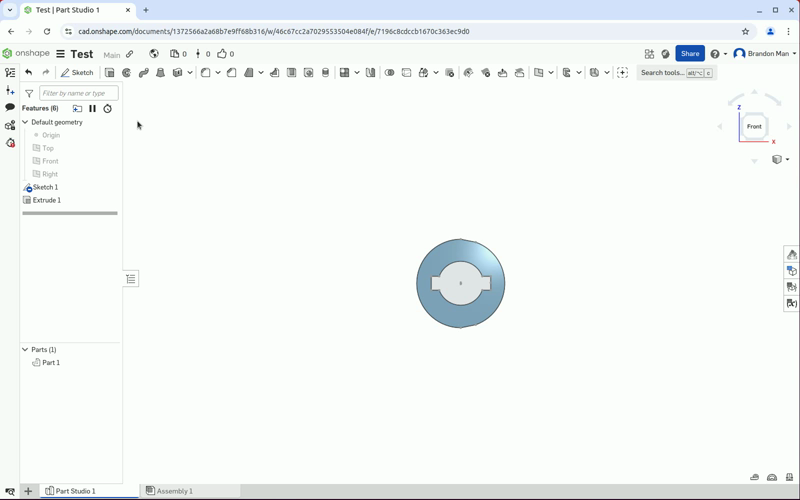
key(shift+h)
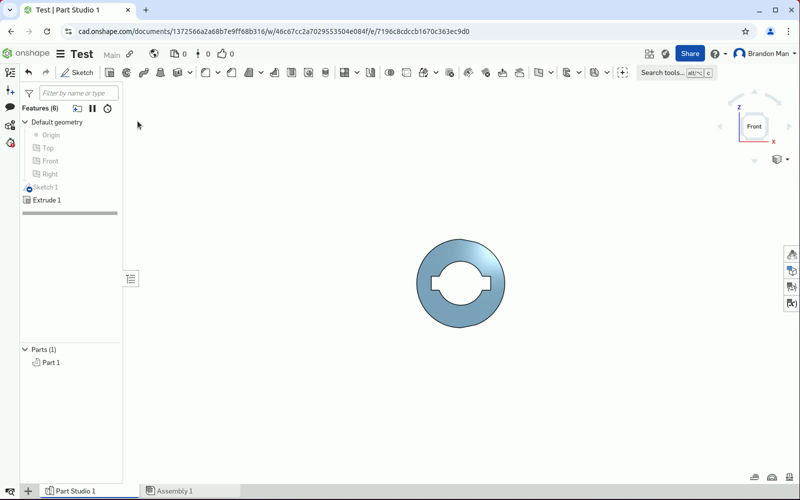
mouse_move(73, 189)
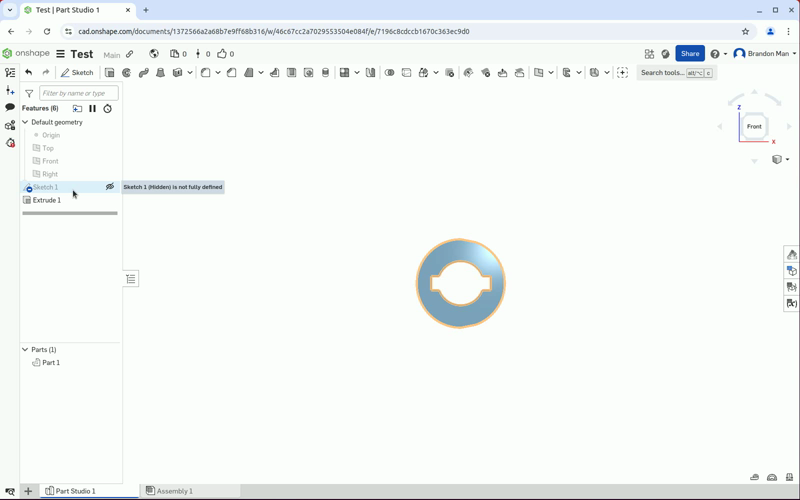
click(73, 189)
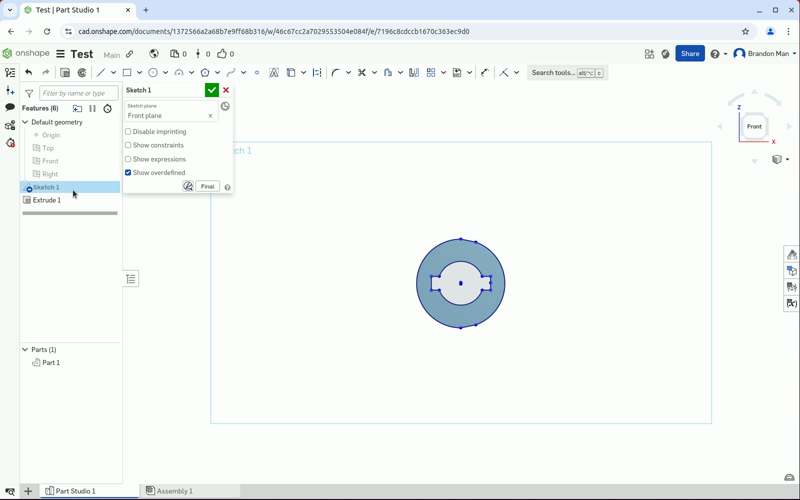
mouse_move(229, 92)
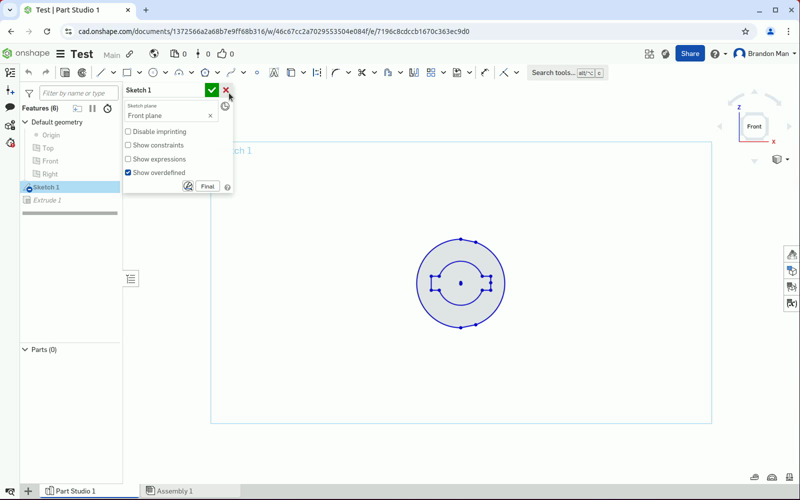
click(229, 92)
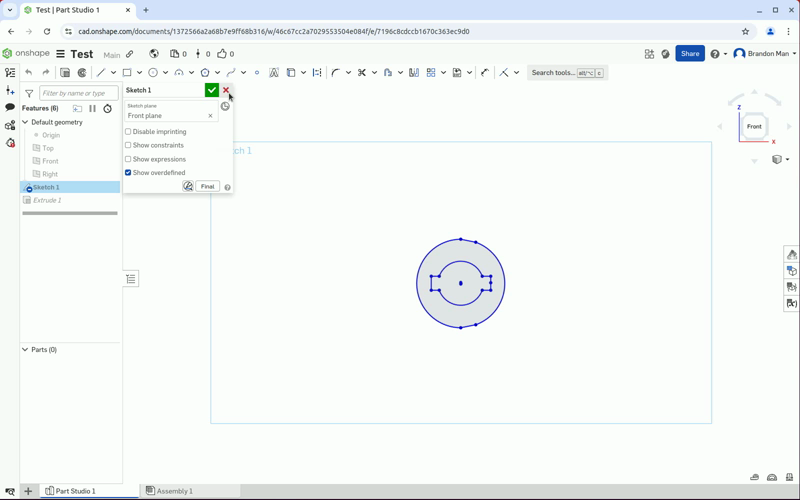
key(shift+s)
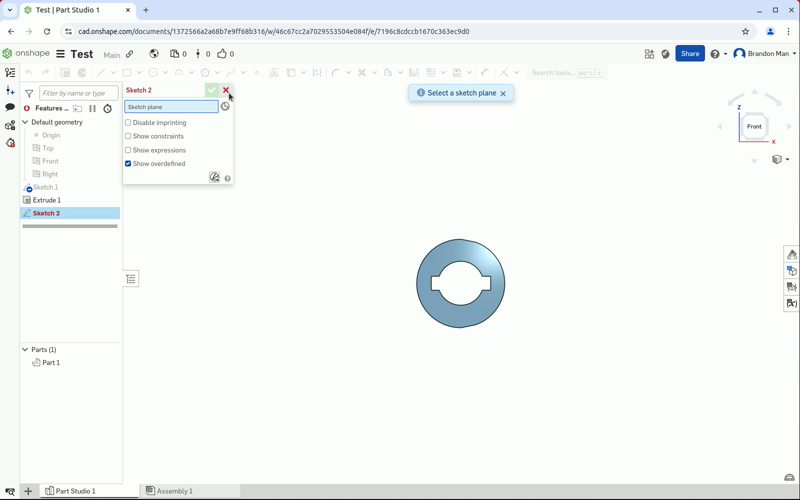
mouse_move(73, 163)
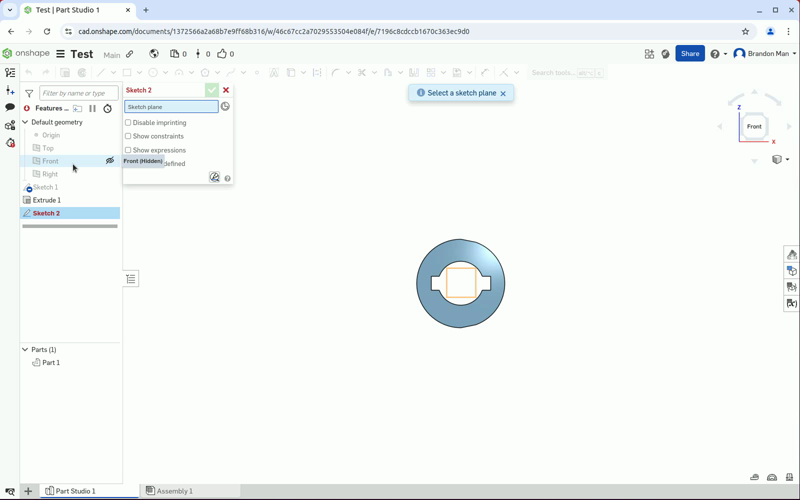
click(73, 163)
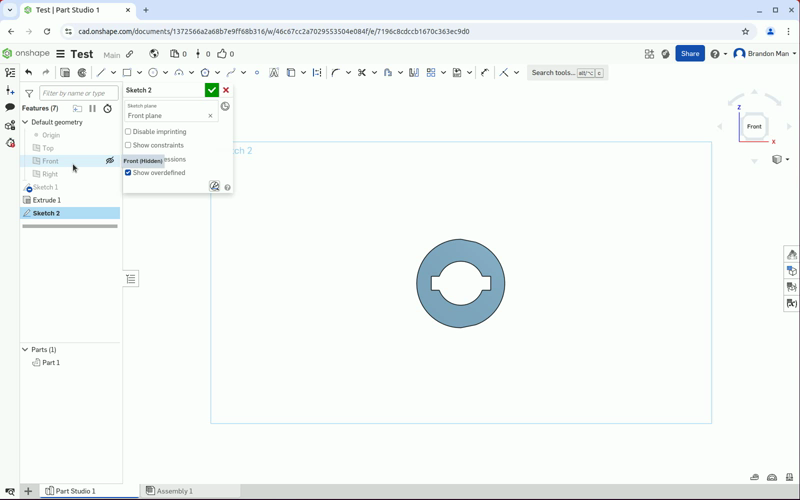
mouse_move(73, 352)
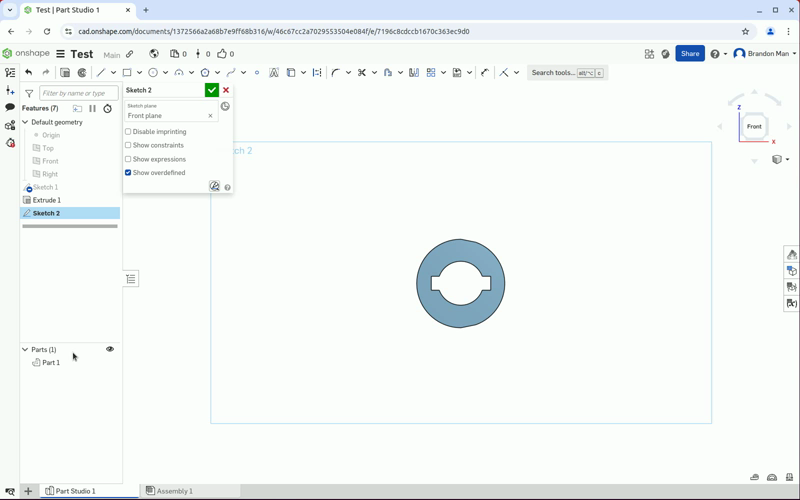
key(y)
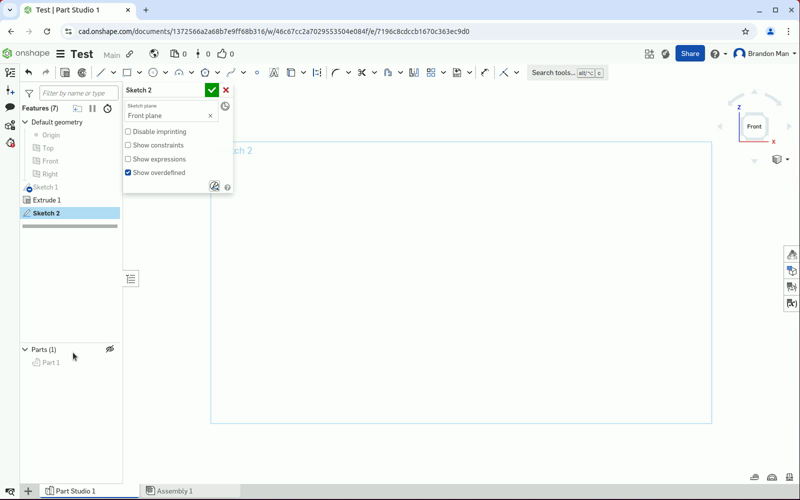
key(l)
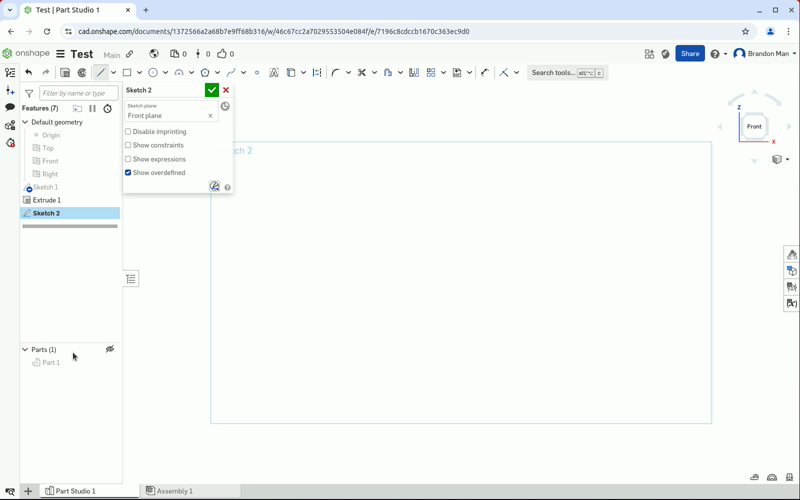
key_down(shift)
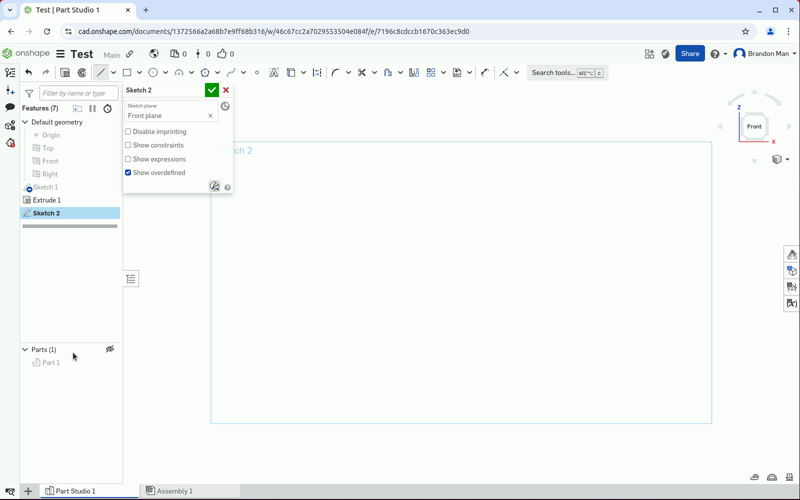
mouse_move(431, 290)
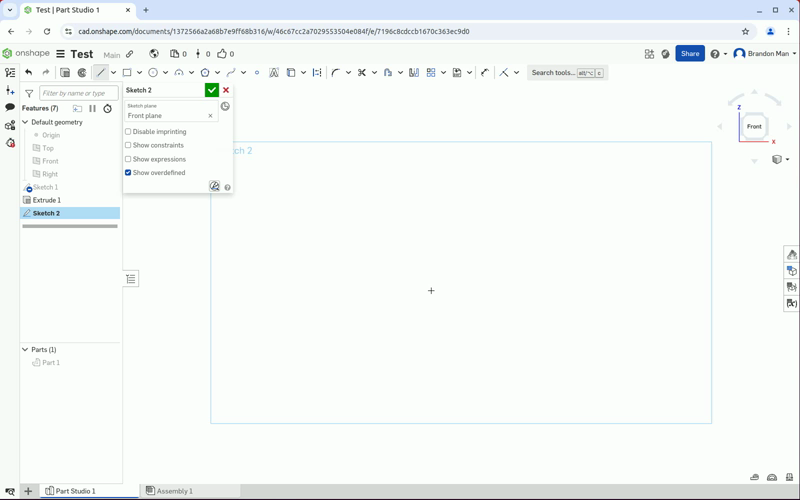
click(431, 290)
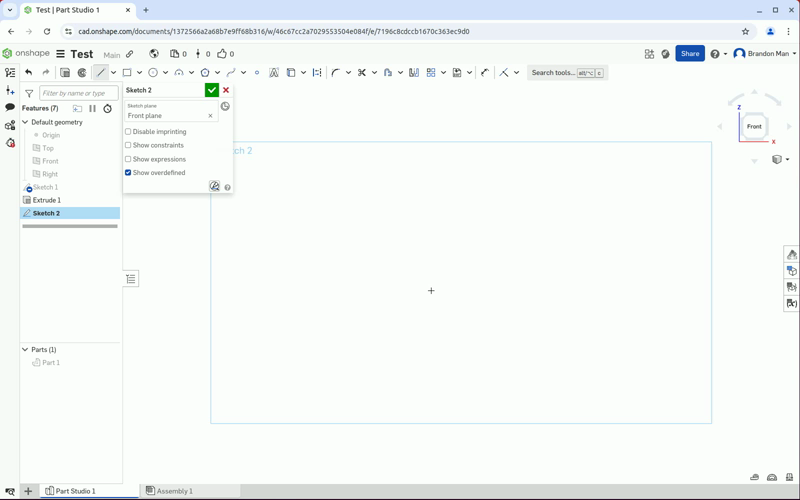
key_up(shift)
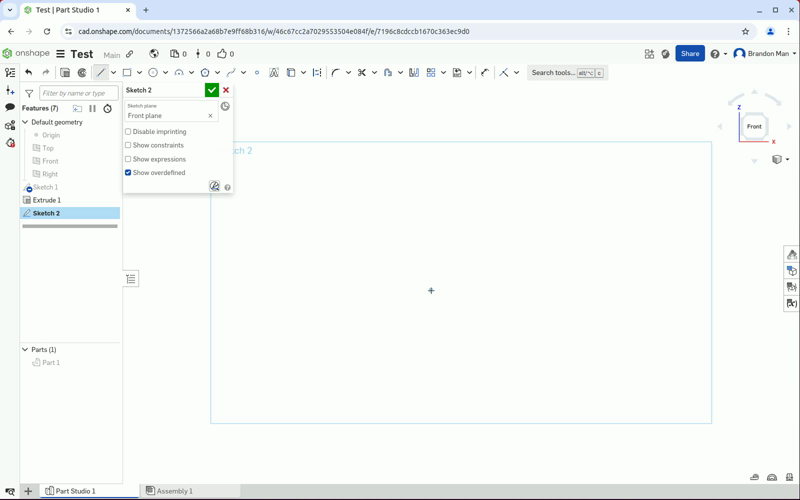
key_down(shift)
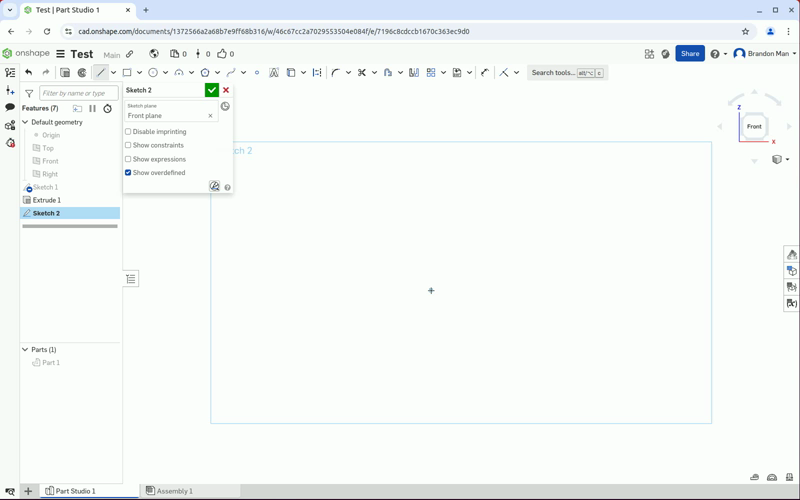
mouse_move(461, 290)
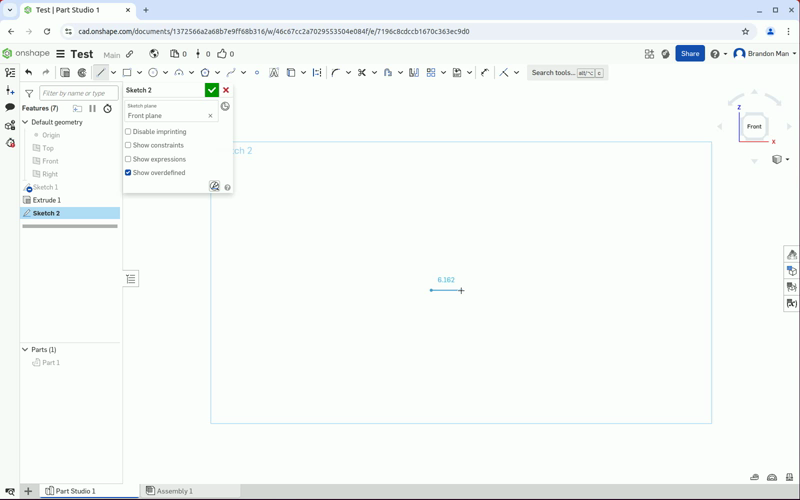
mouse_move(440, 290)
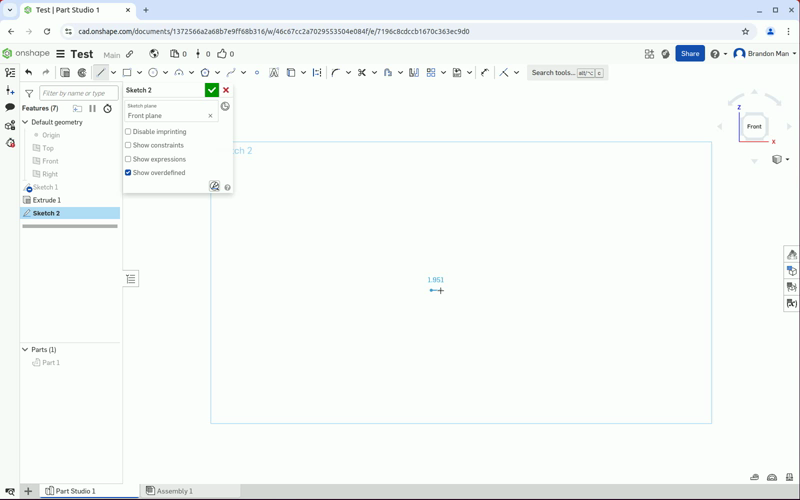
click(440, 290)
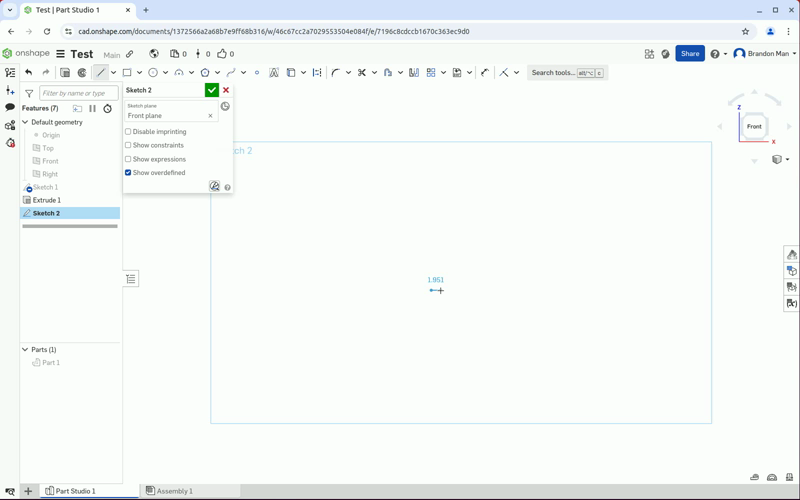
key_up(shift)
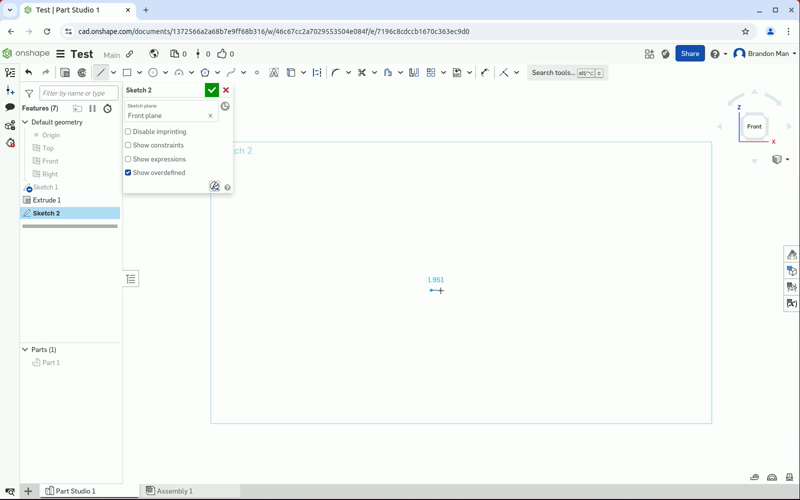
key(esc)
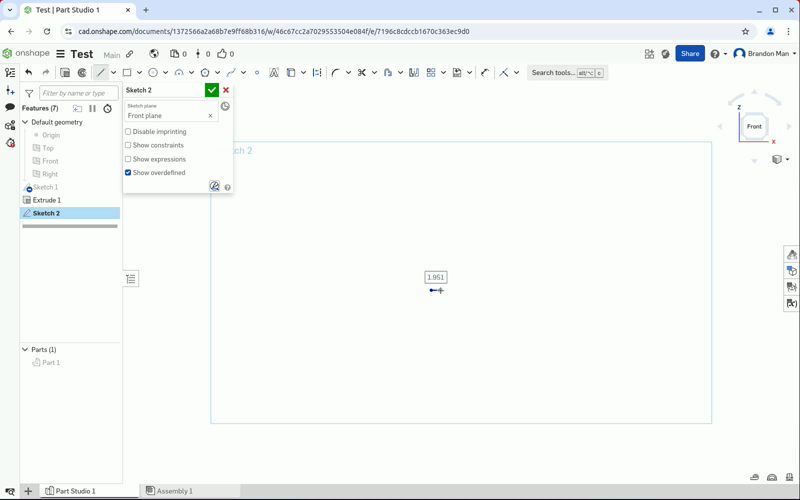
key(a)
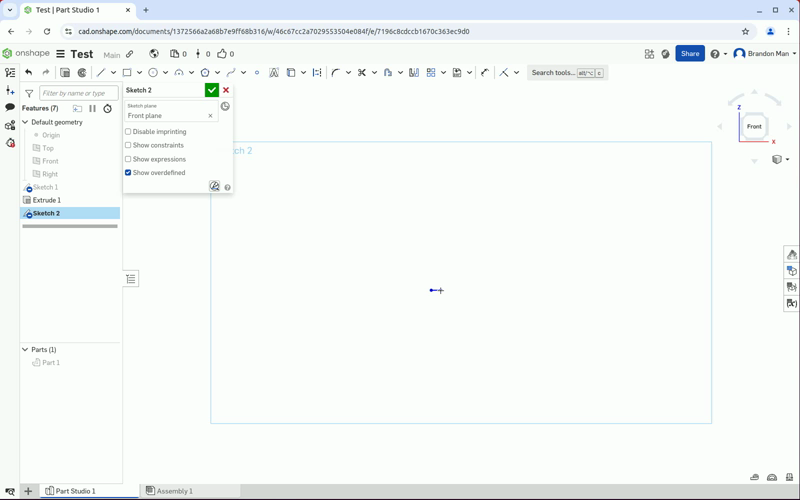
mouse_move(440, 290)
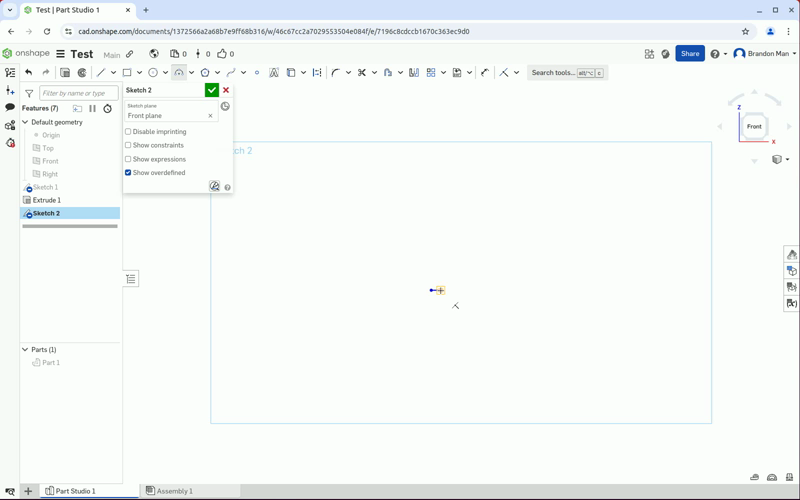
click(440, 290)
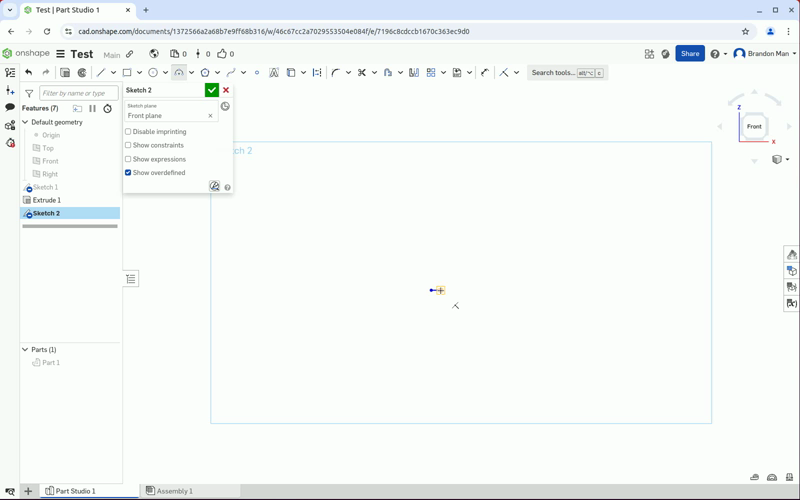
key_down(shift)
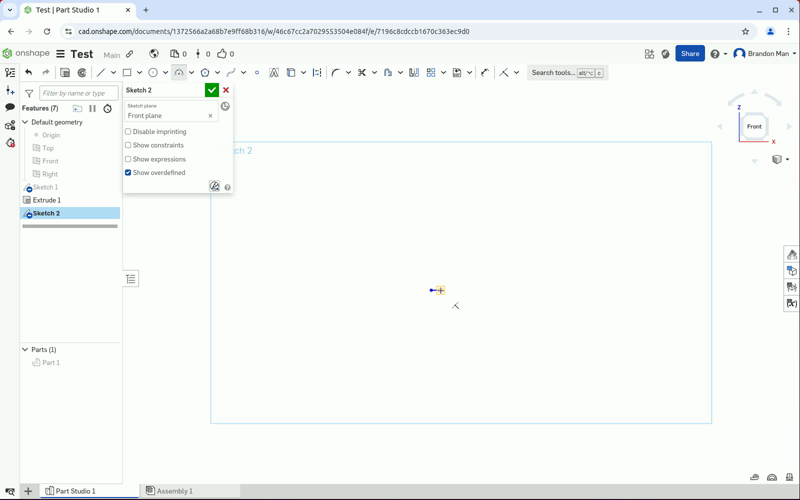
mouse_move(440, 273)
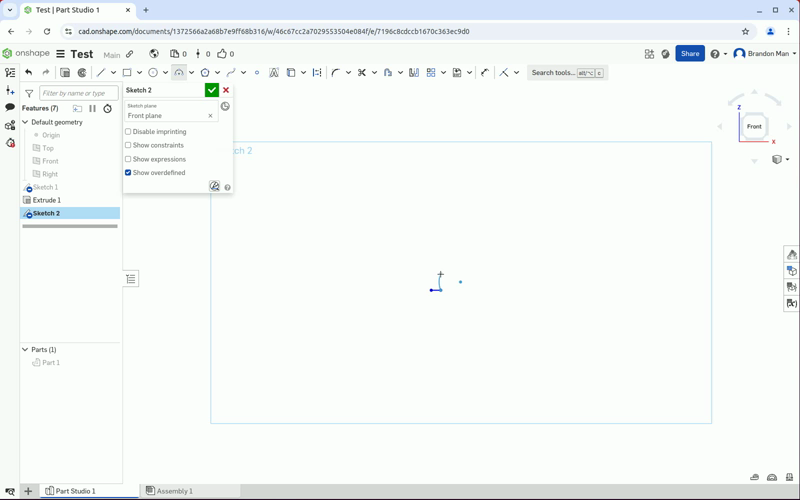
click(440, 273)
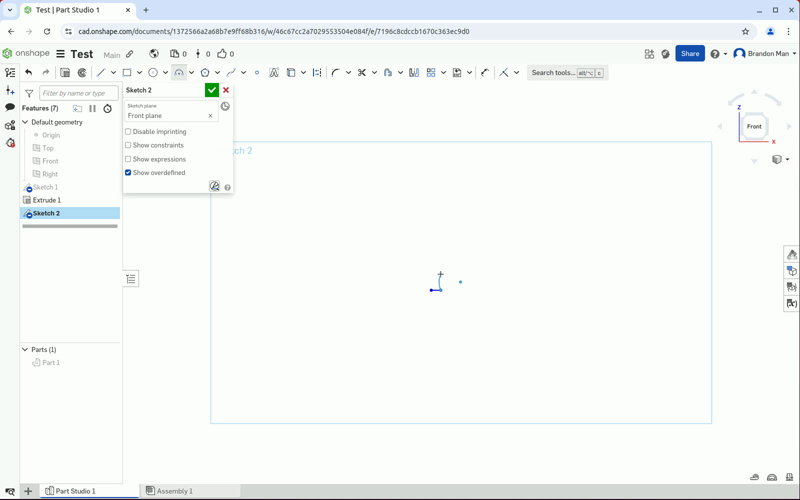
mouse_move(439, 281)
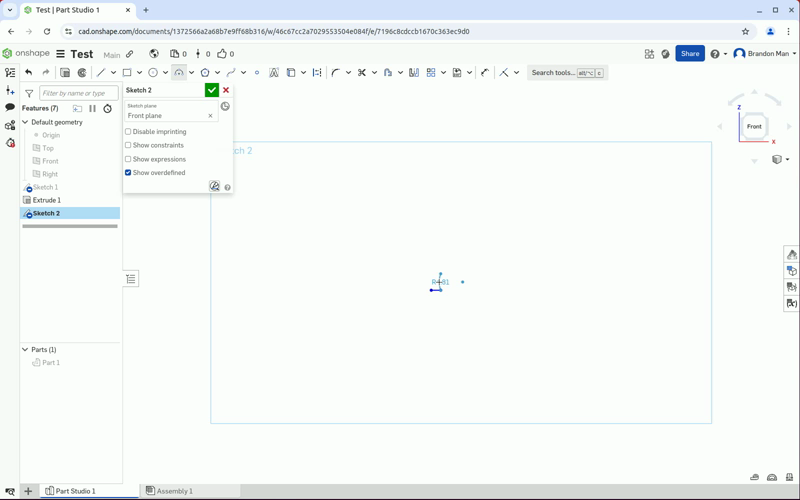
click(439, 281)
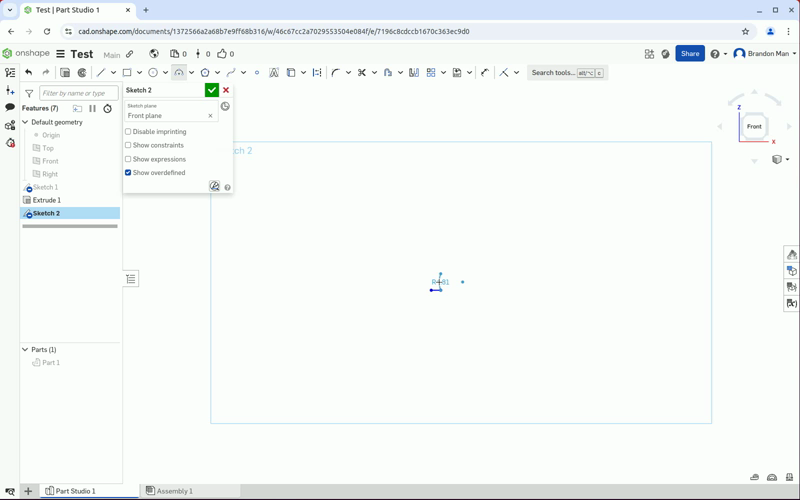
key_up(shift)
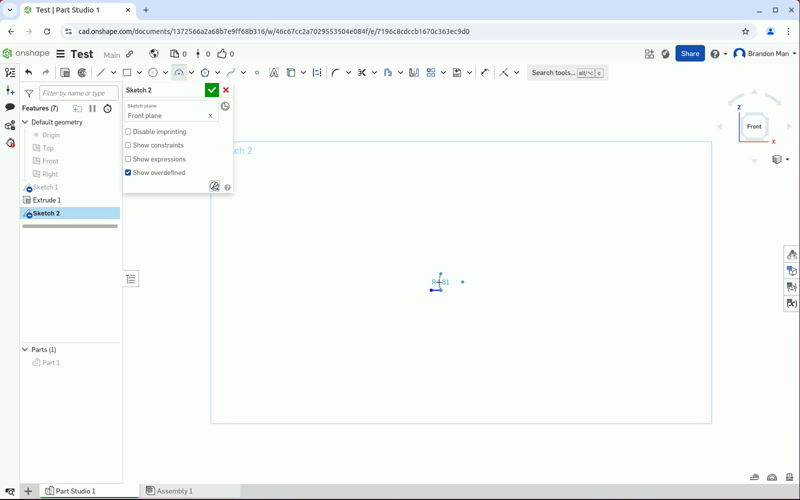
key(esc)
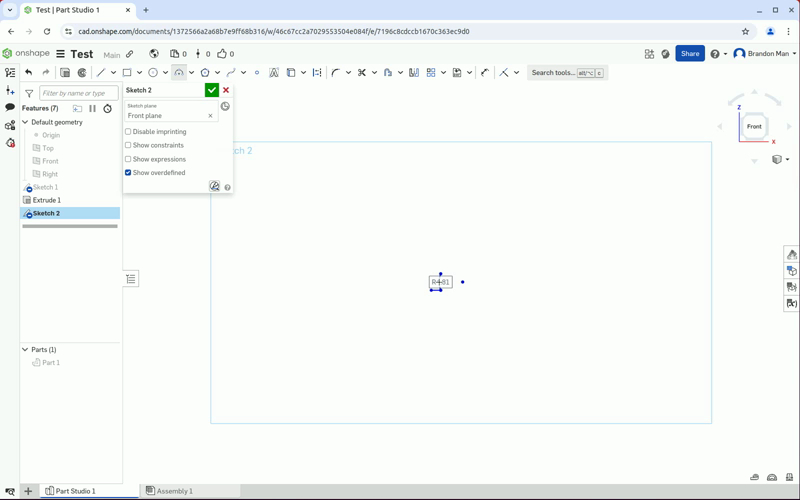
key(l)
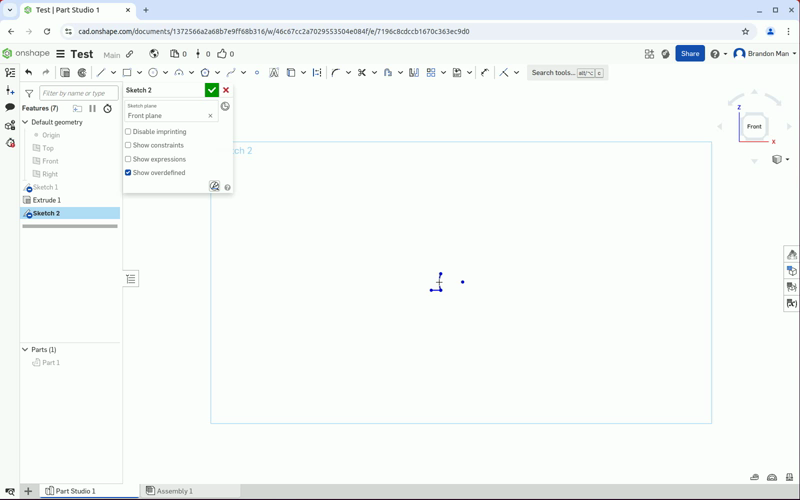
mouse_move(440, 273)
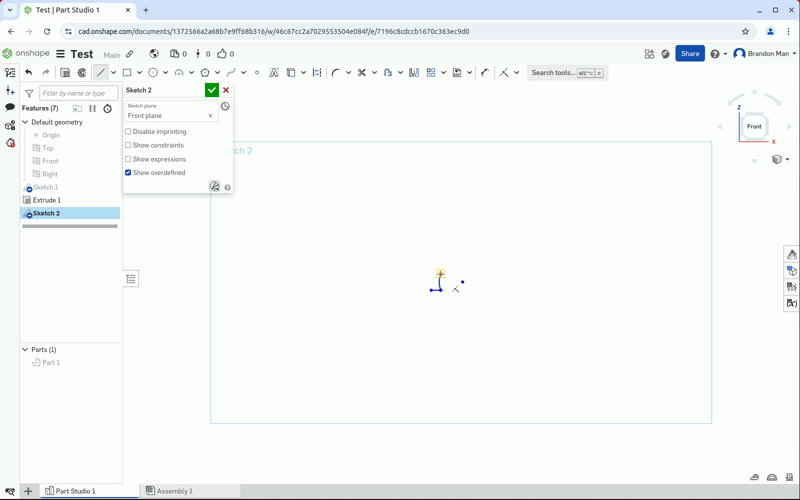
click(440, 273)
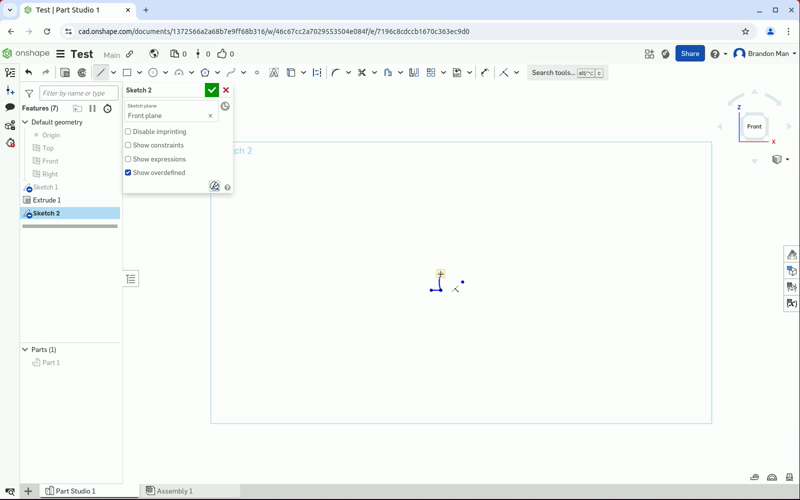
key_down(shift)
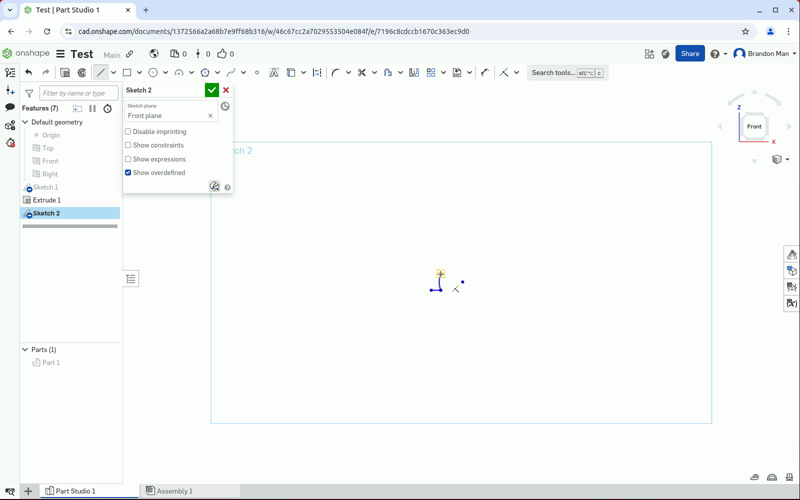
mouse_move(470, 273)
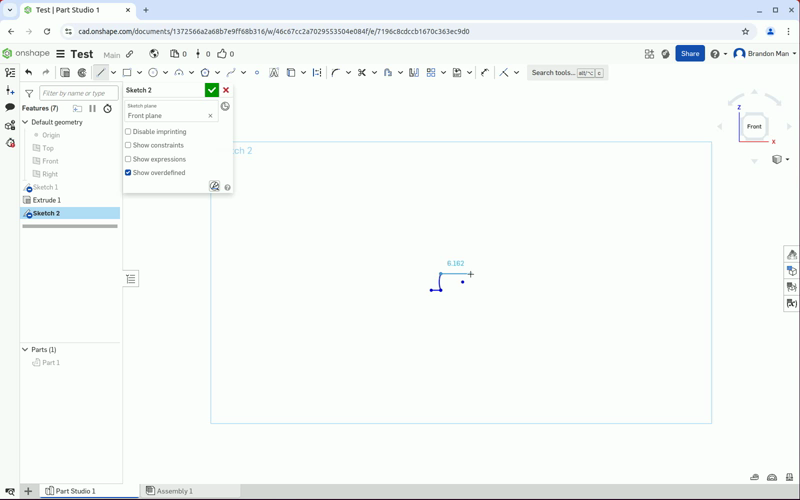
mouse_move(431, 273)
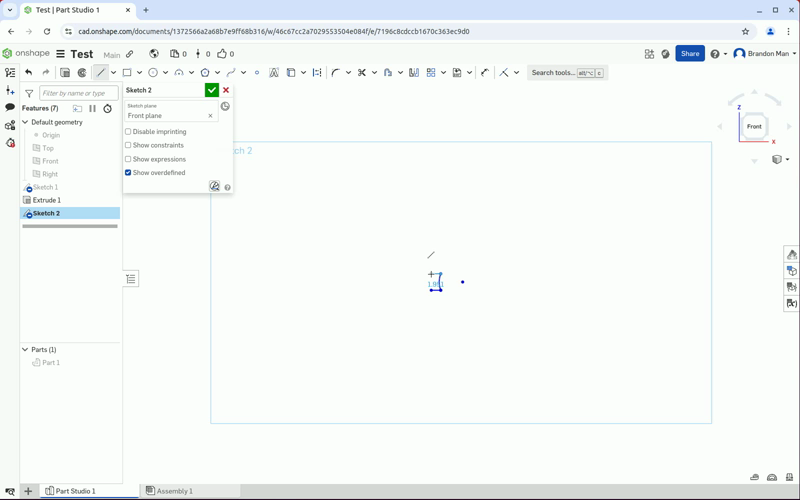
click(431, 273)
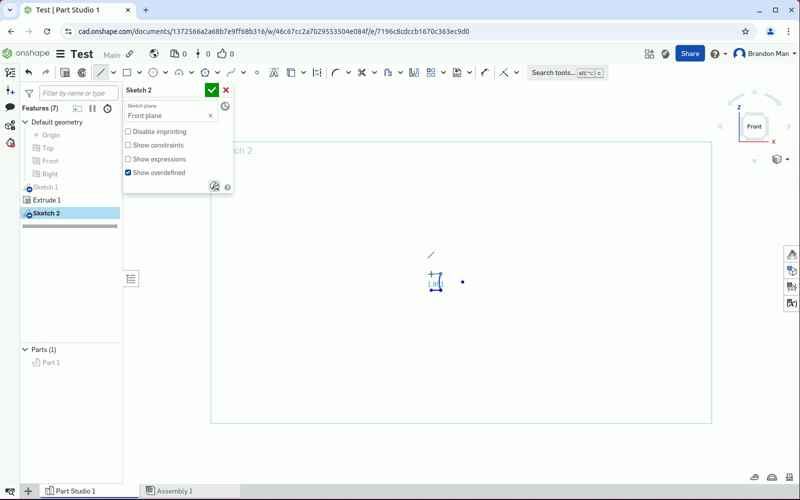
key_up(shift)
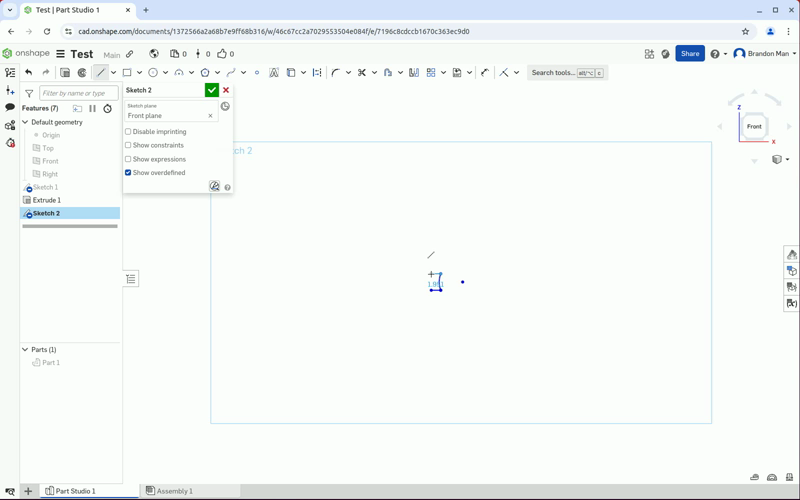
mouse_move(461, 273)
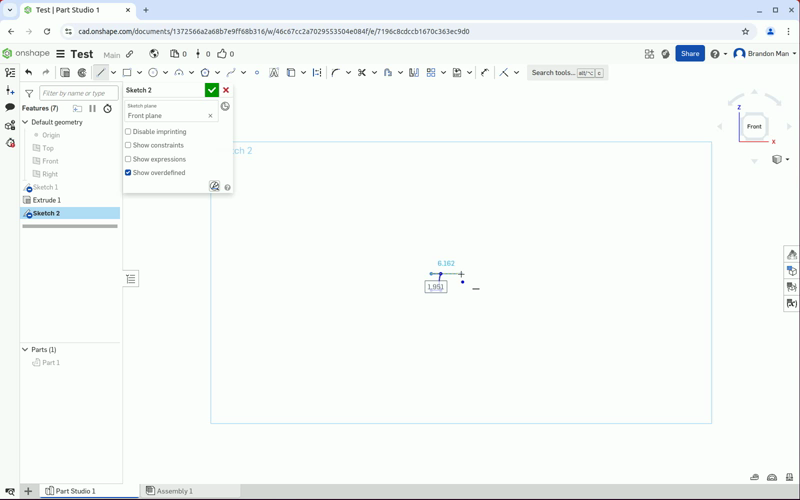
key_down(shift)
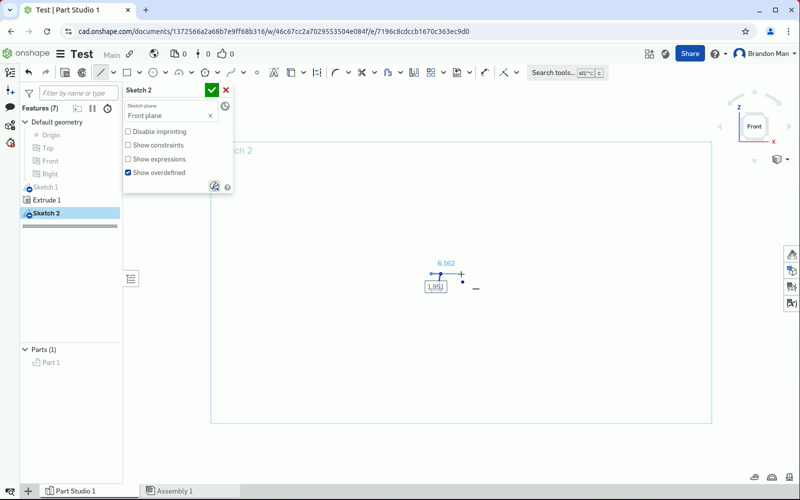
mouse_move(431, 290)
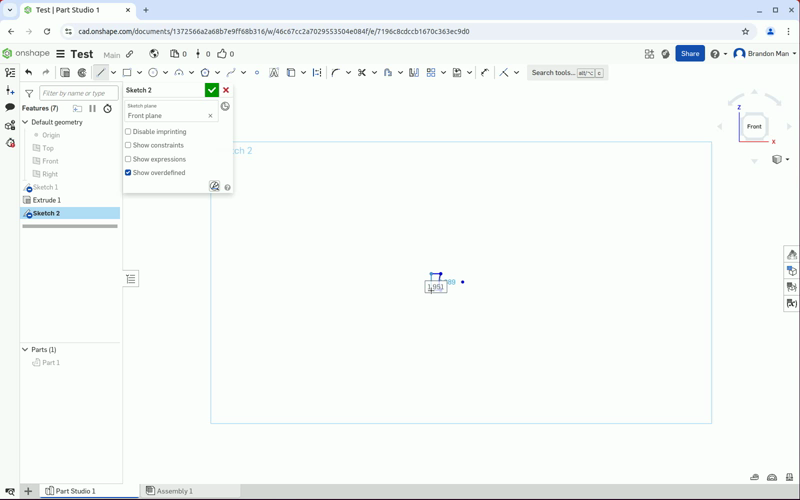
key_up(shift)
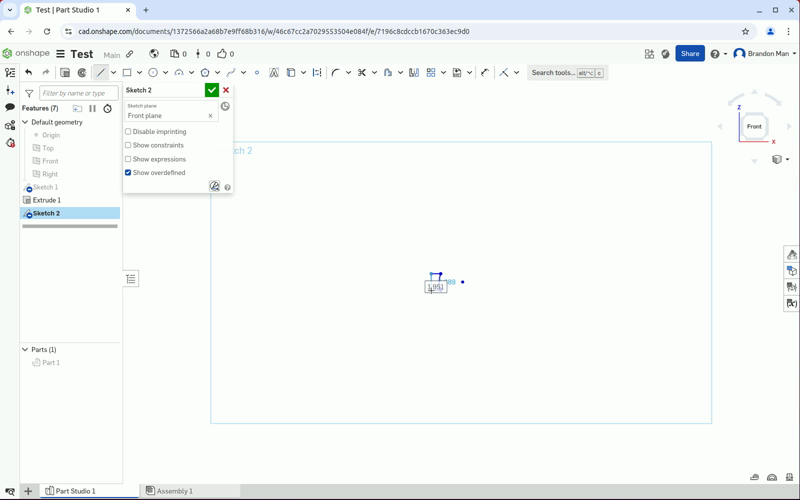
click(431, 290)
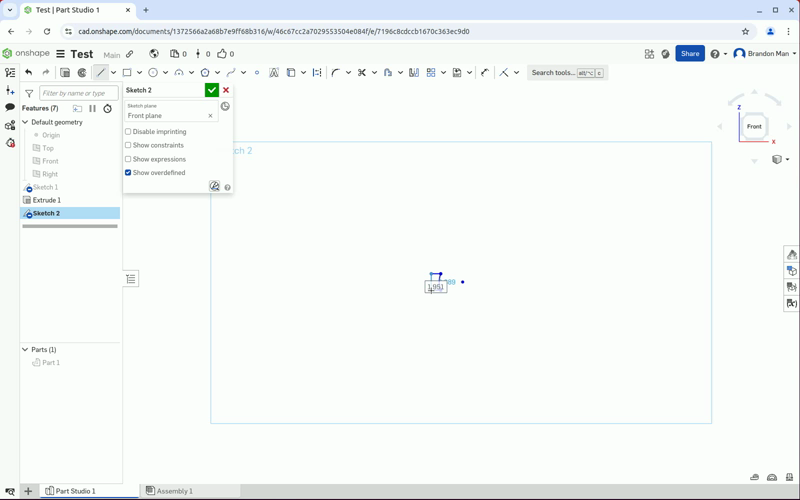
key(esc)
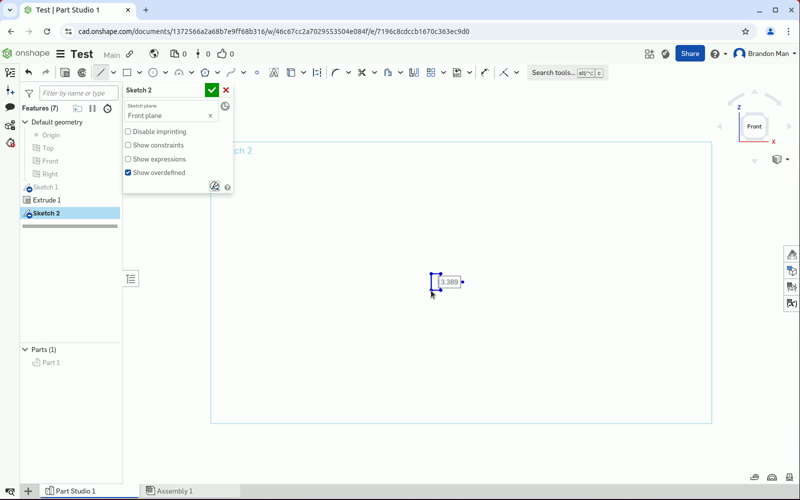
mouse_move(438, 276)
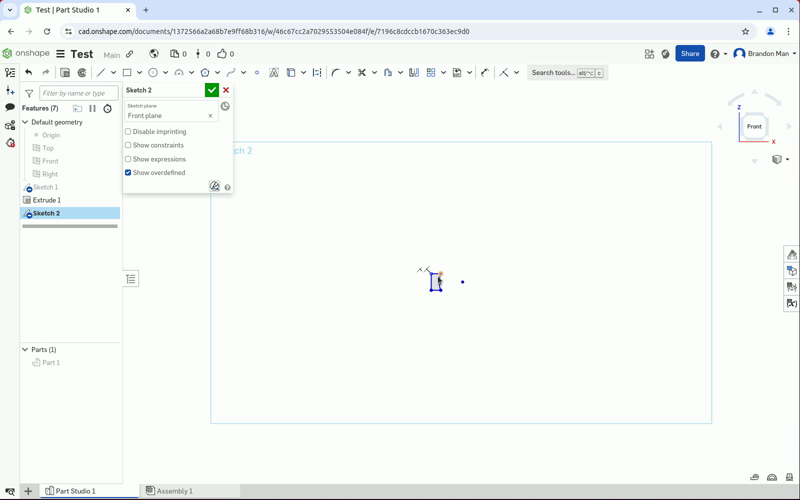
scroll(6)
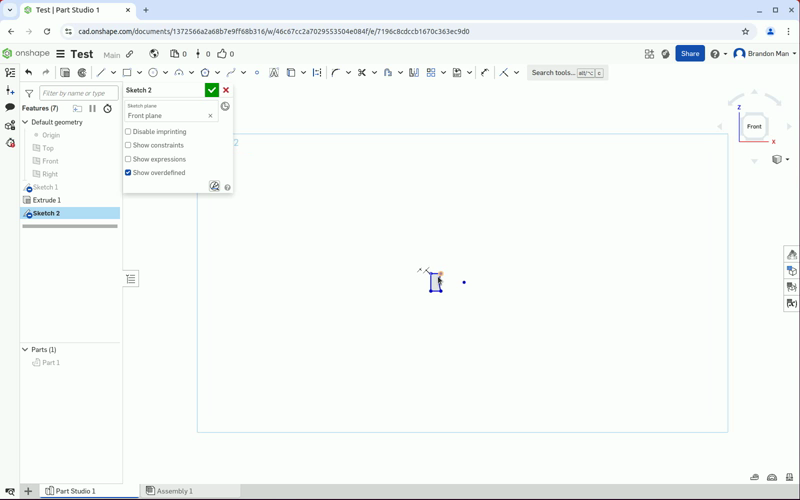
scroll(6)
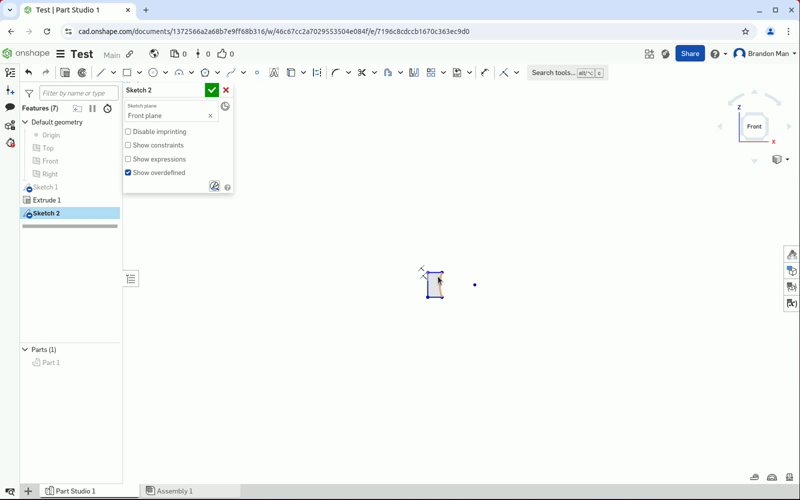
scroll(6)
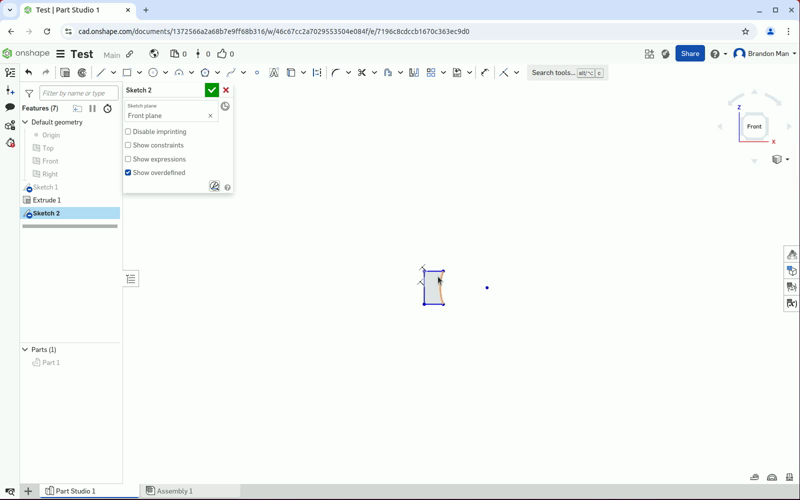
scroll(6)
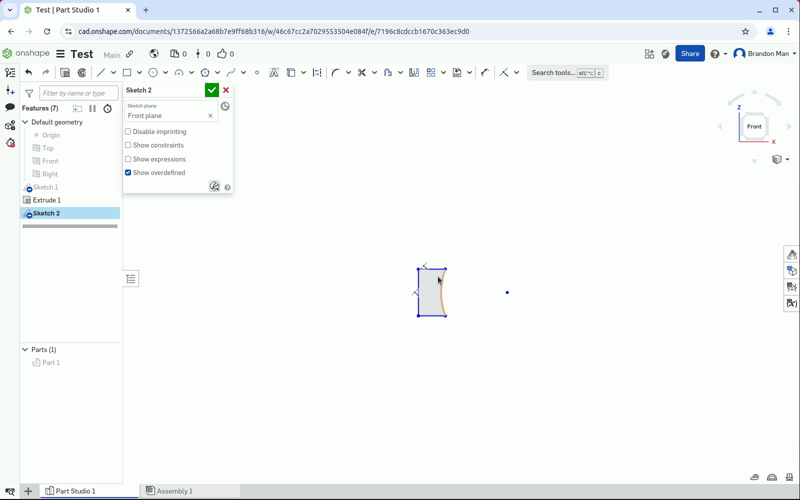
scroll(6)
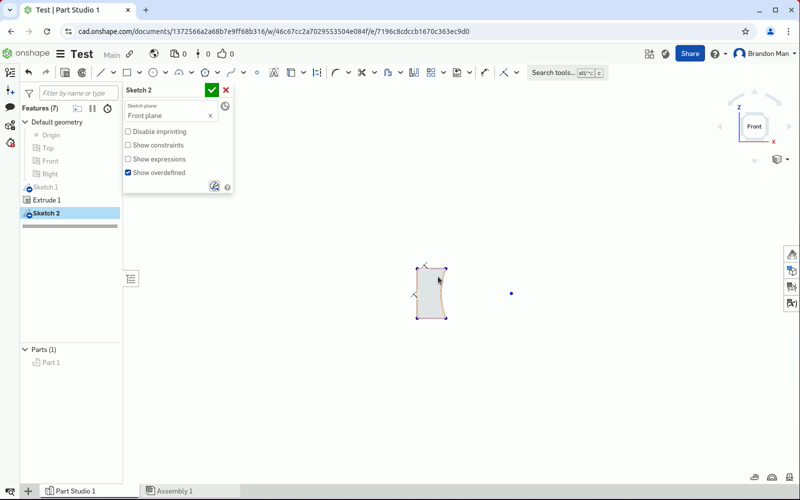
scroll(6)
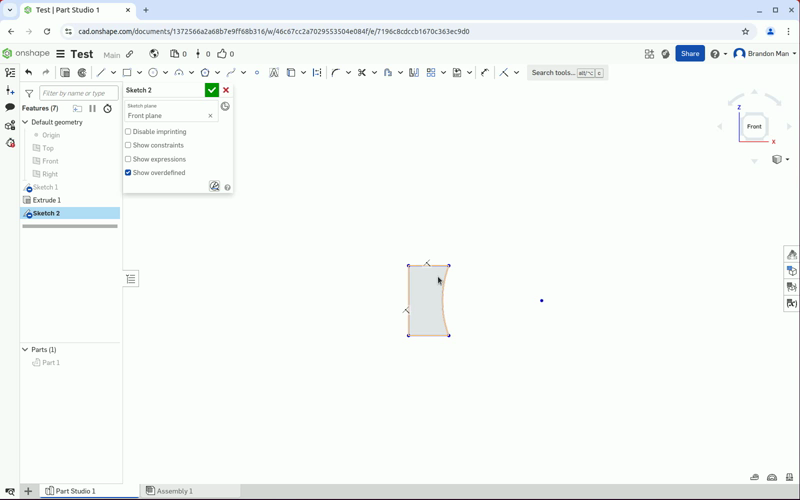
scroll(6)
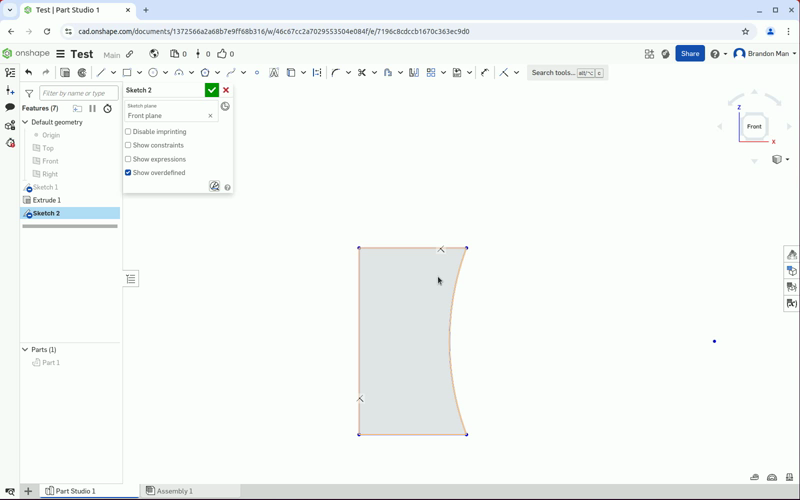
click(438, 276)
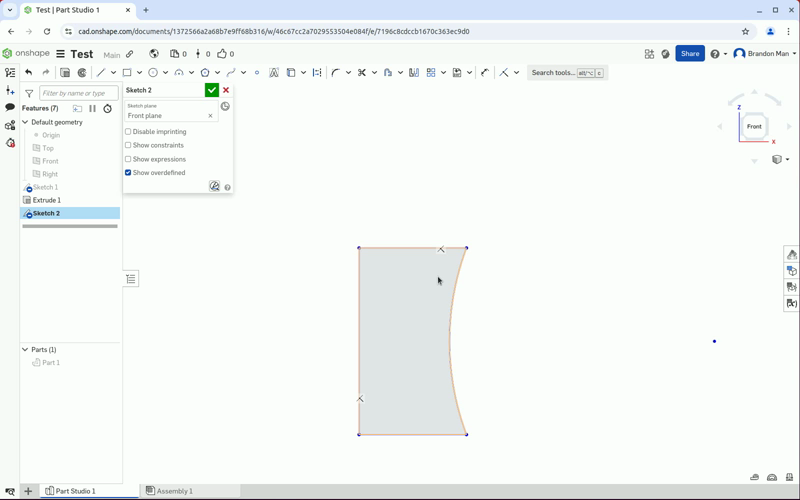
scroll(-6)
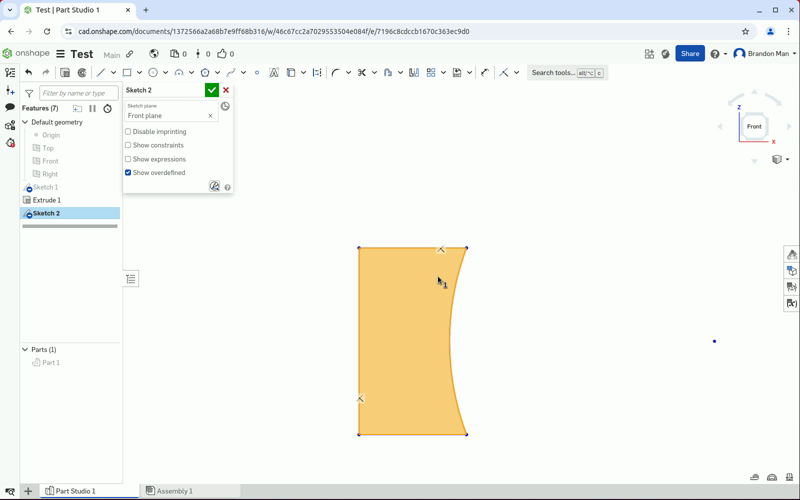
scroll(-6)
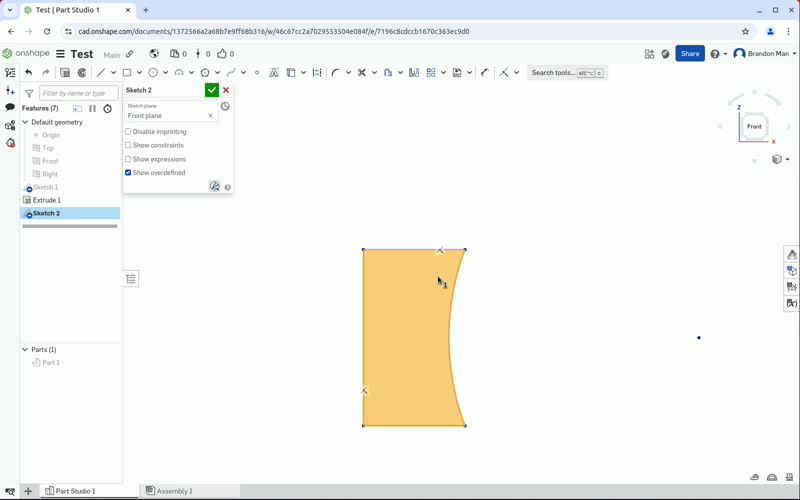
scroll(-6)
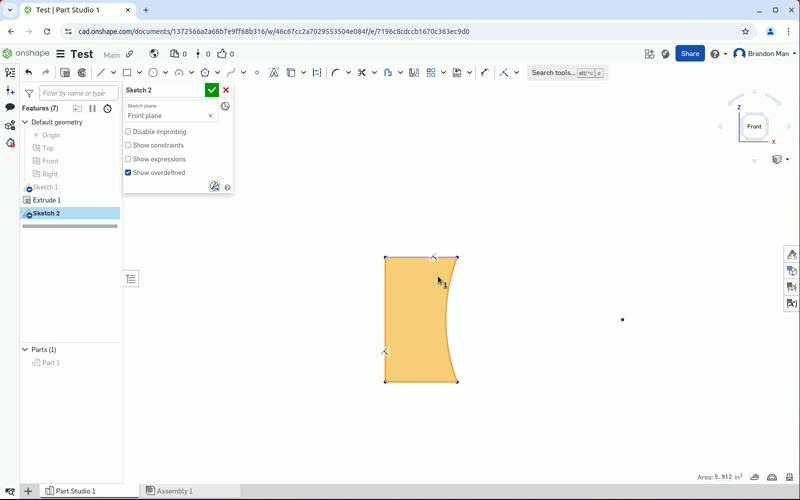
scroll(-6)
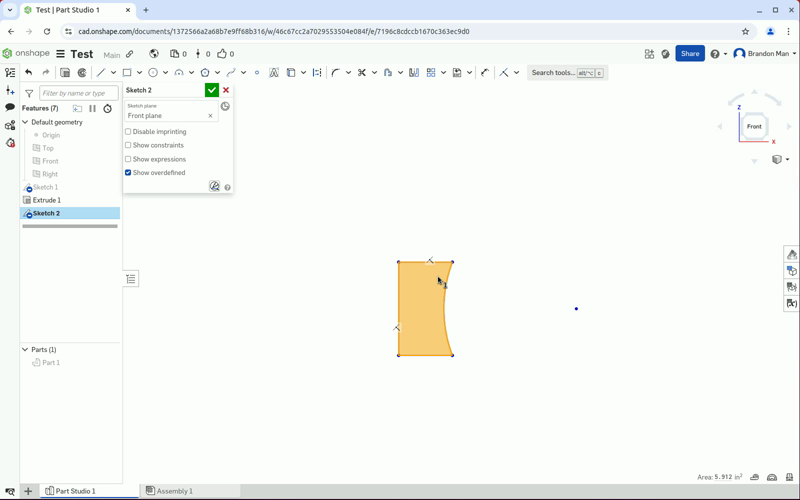
scroll(-6)
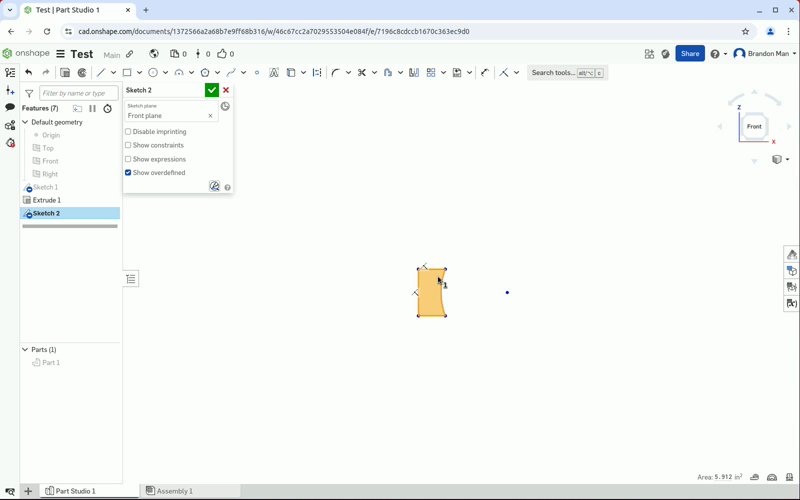
scroll(-6)
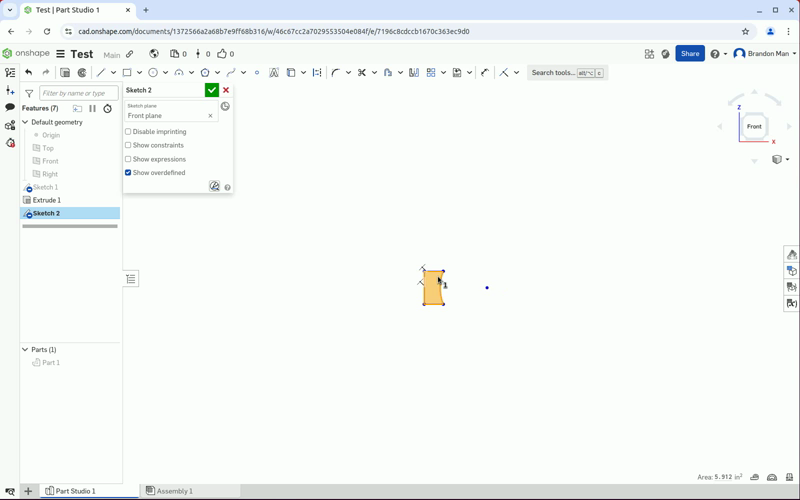
scroll(-6)
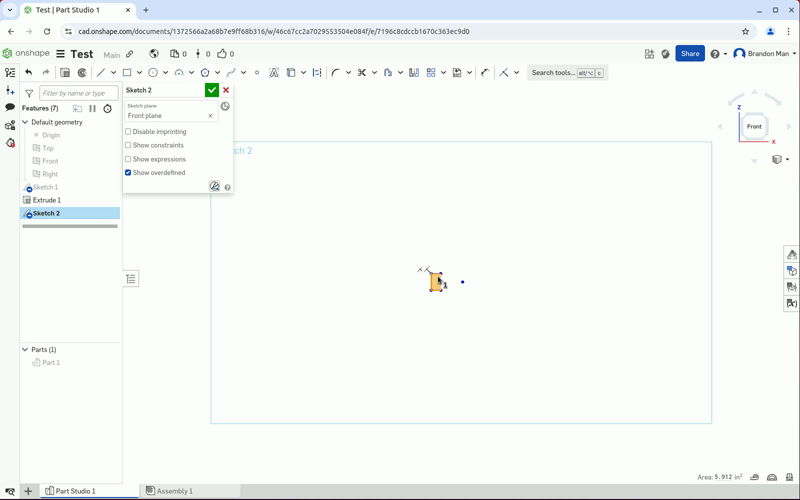
mouse_move(73, 352)
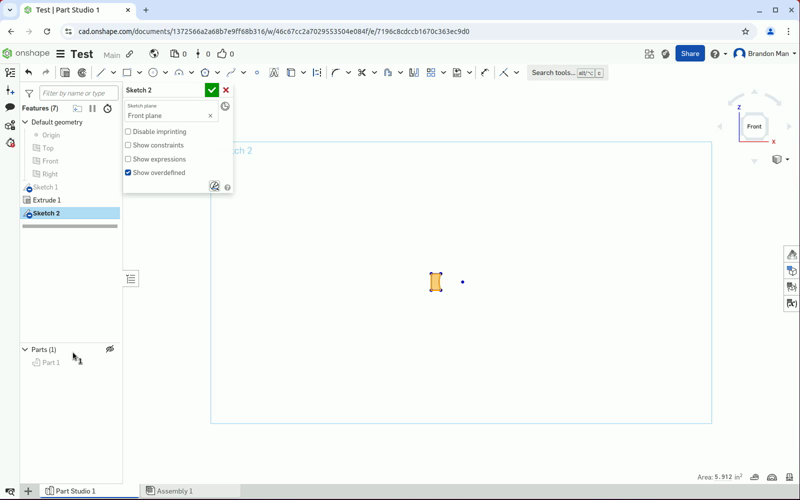
key(shift+y)
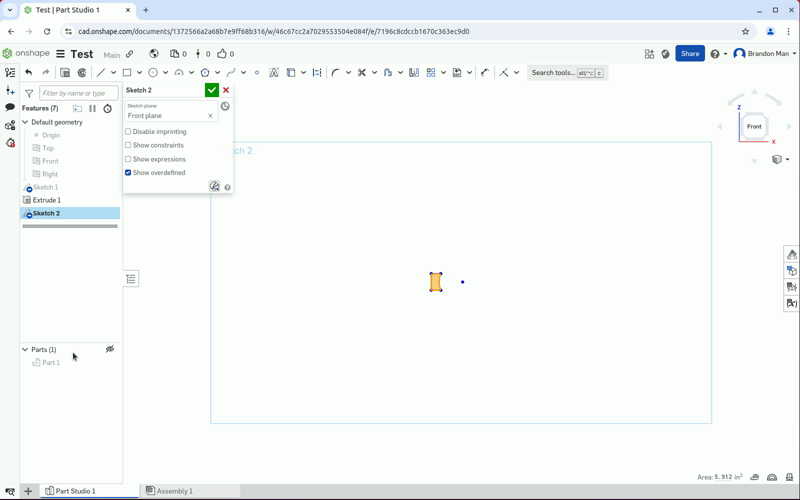
key(shift+e)
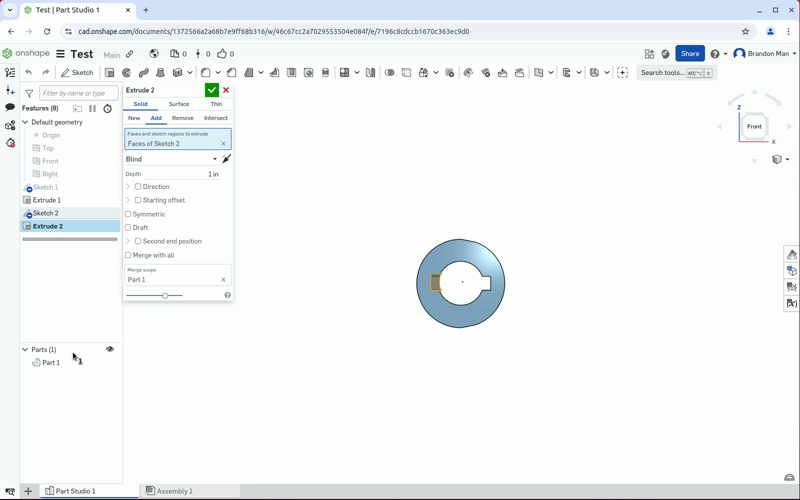
mouse_move(143, 106)
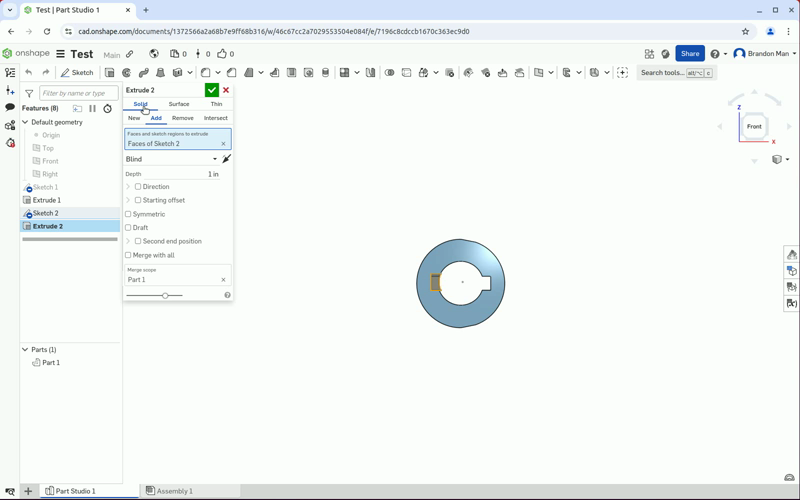
click(143, 106)
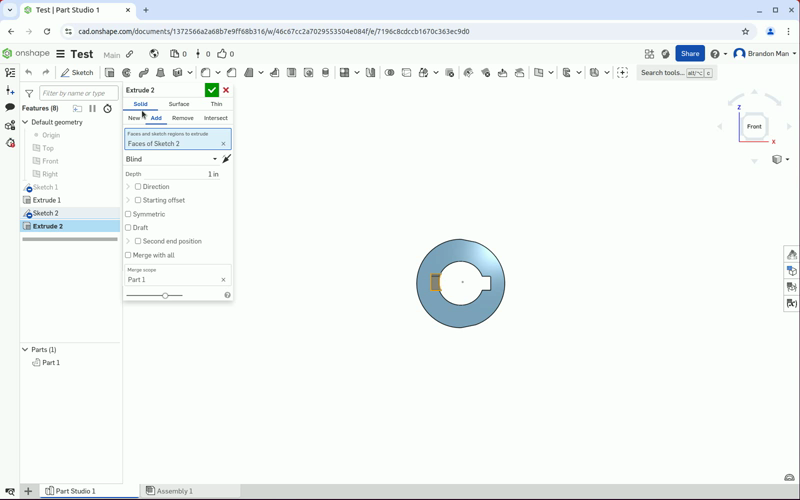
mouse_move(137, 120)
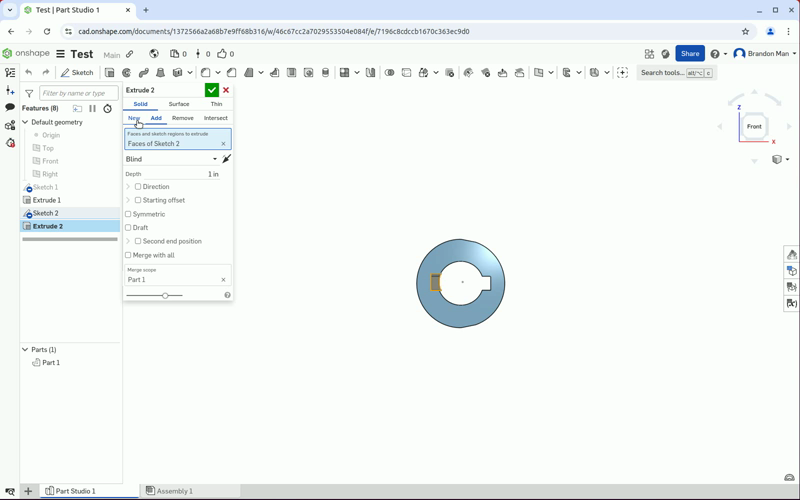
click(137, 120)
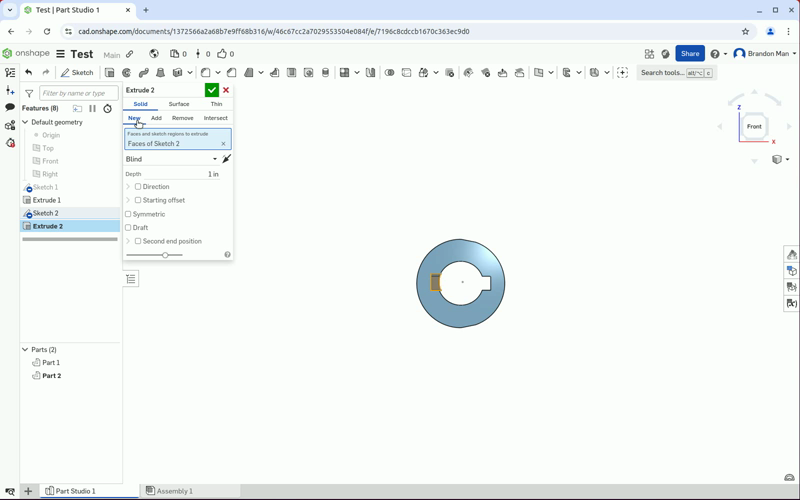
key(tab, 4)
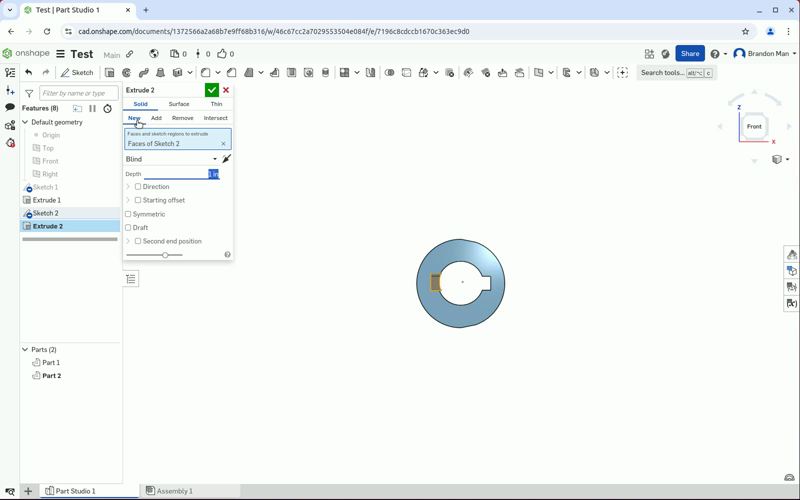
text(7.943)
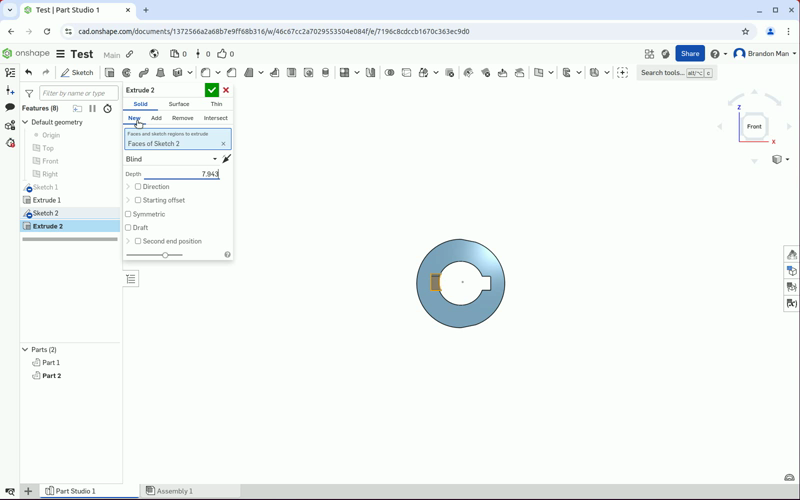
key(enter)
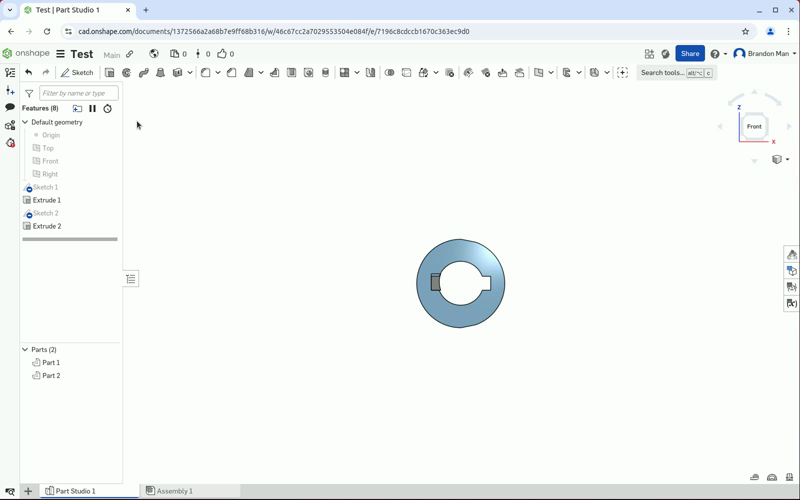
key(shift+h)
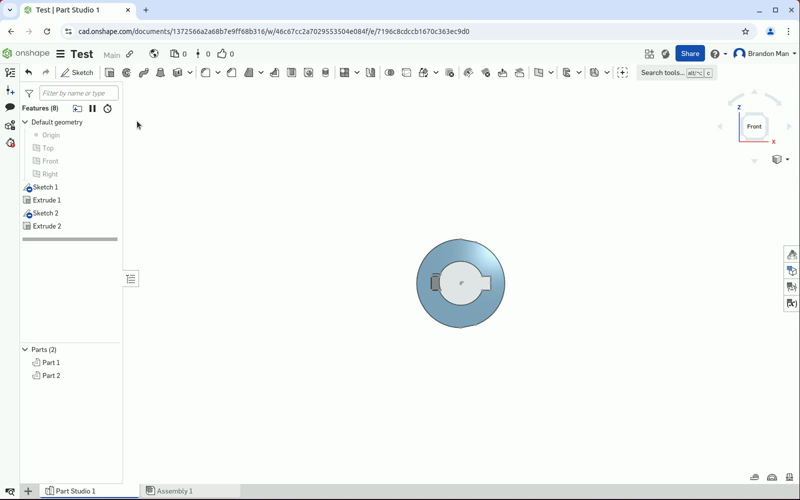
key(shift+h)
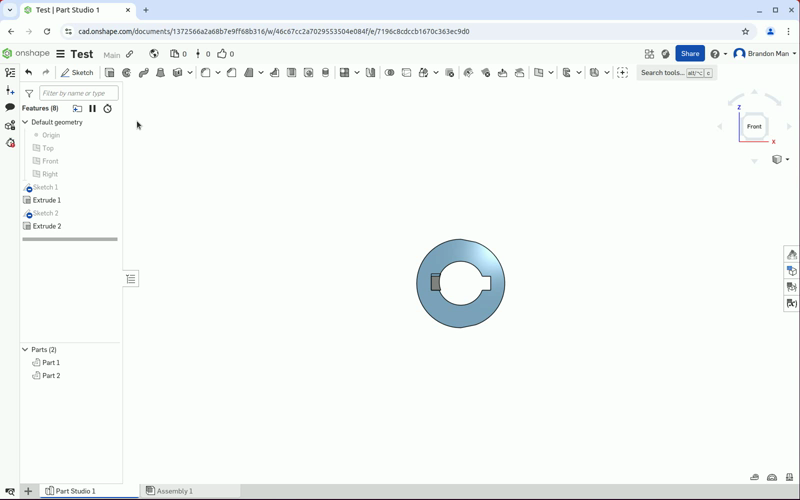
mouse_move(73, 189)
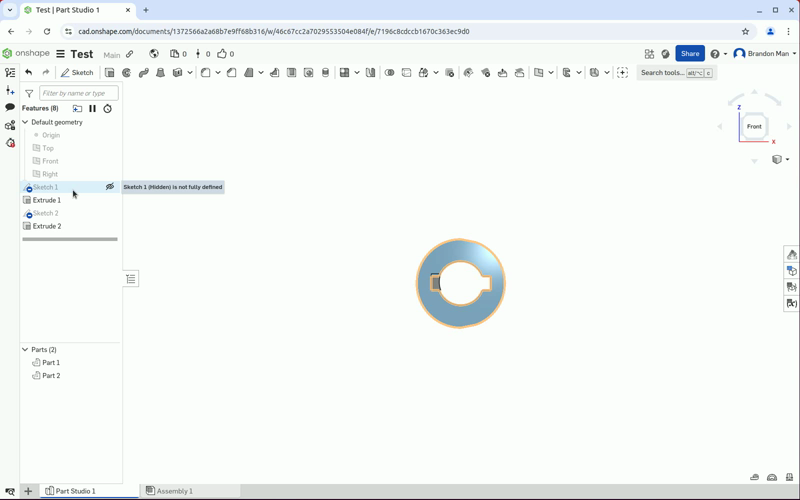
click(73, 189)
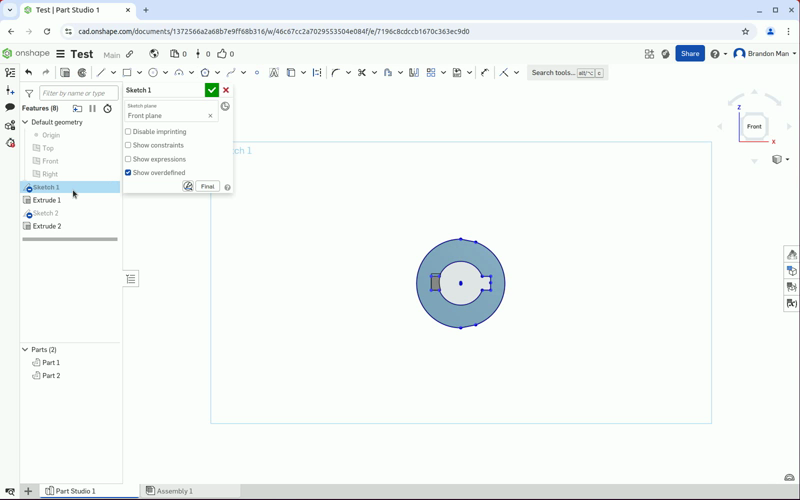
mouse_move(229, 92)
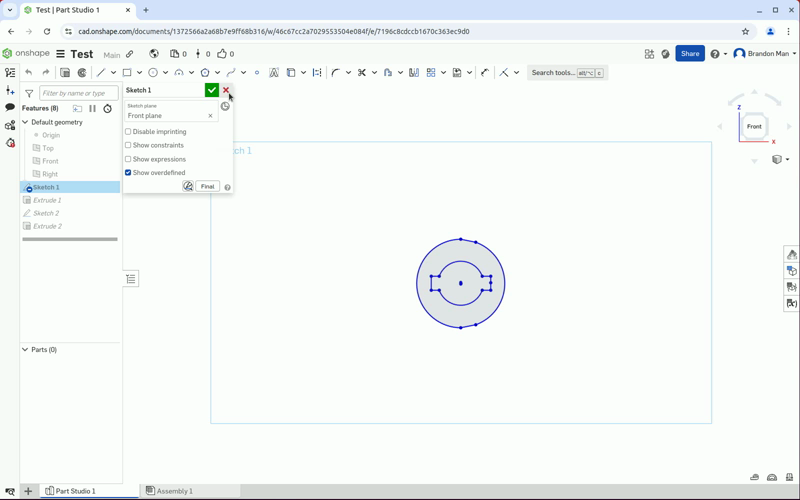
click(229, 92)
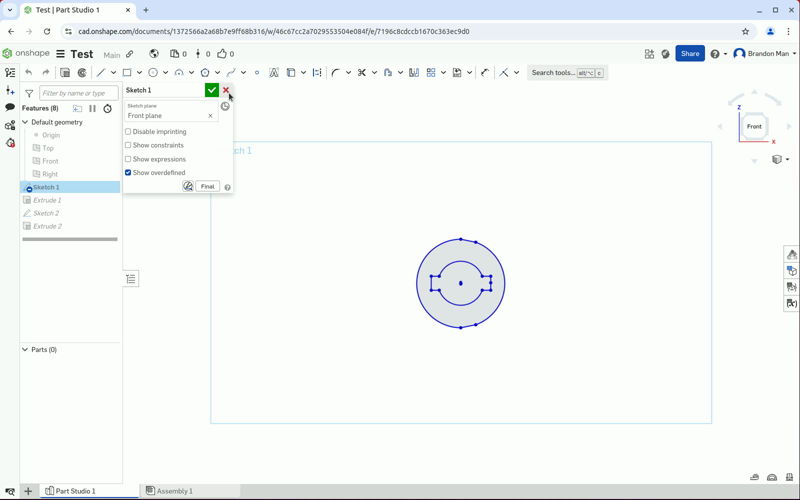
key(shift+s)
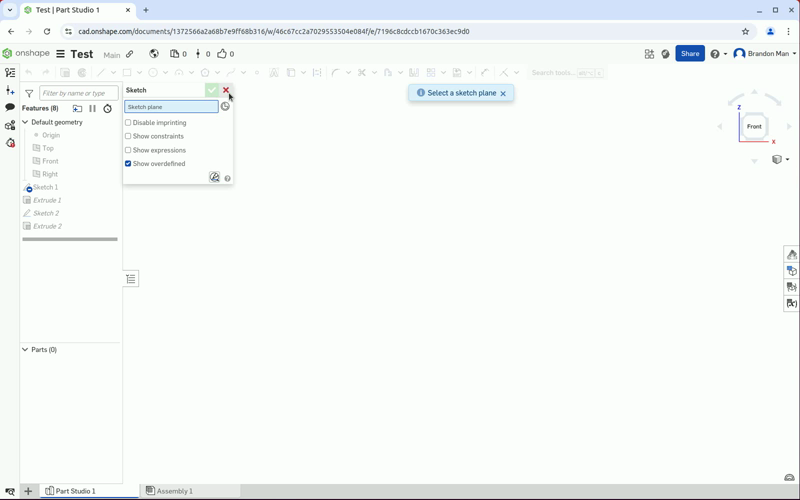
mouse_move(73, 163)
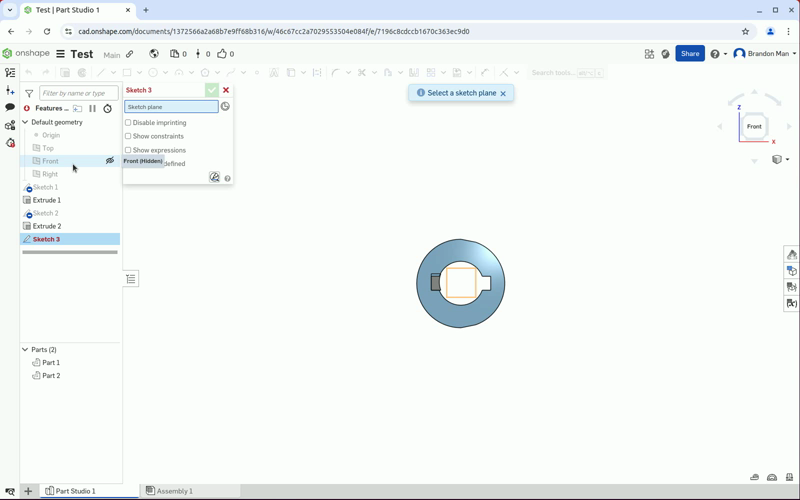
click(73, 163)
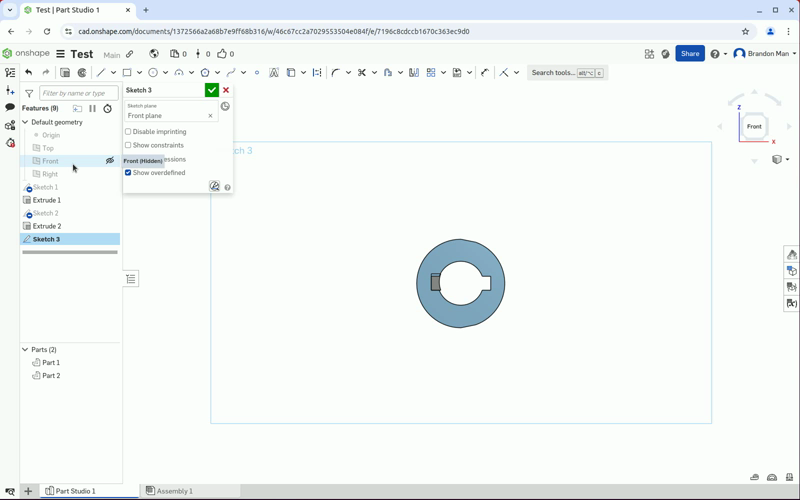
mouse_move(73, 352)
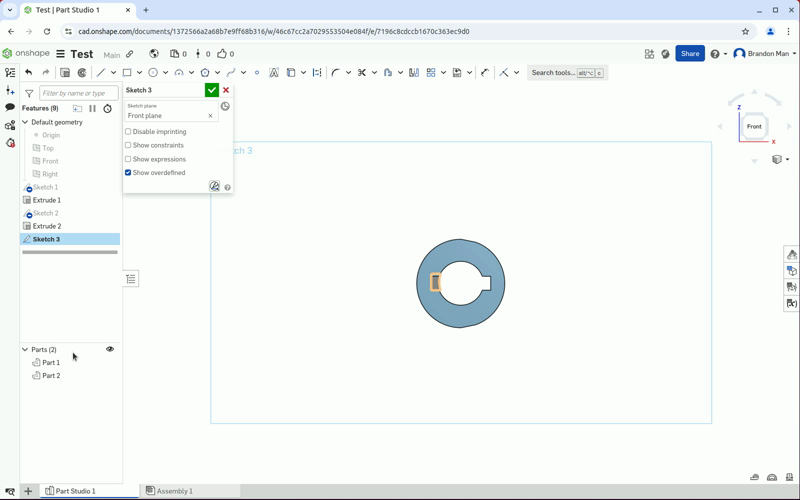
key(y)
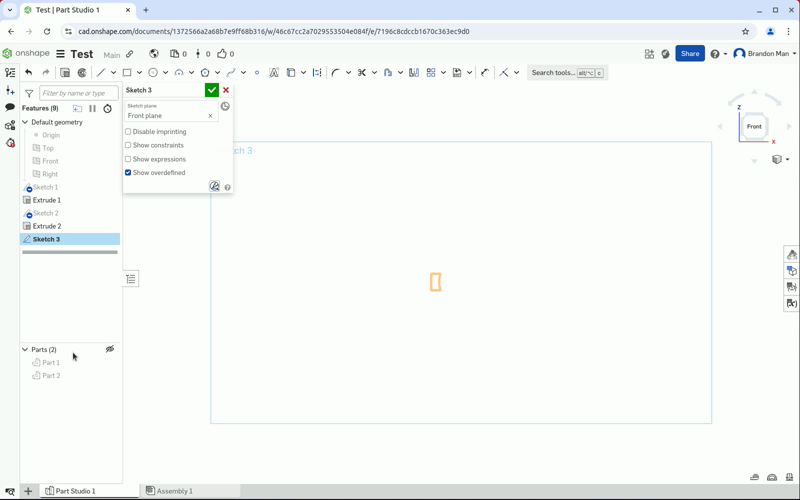
key(l)
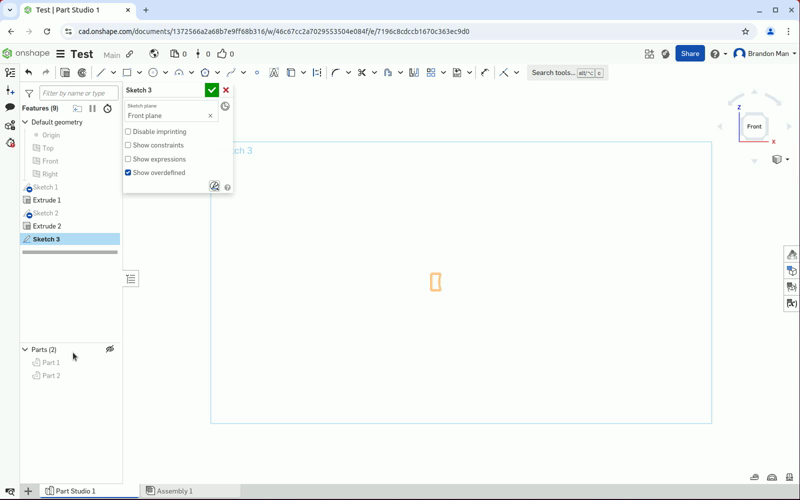
key_down(shift)
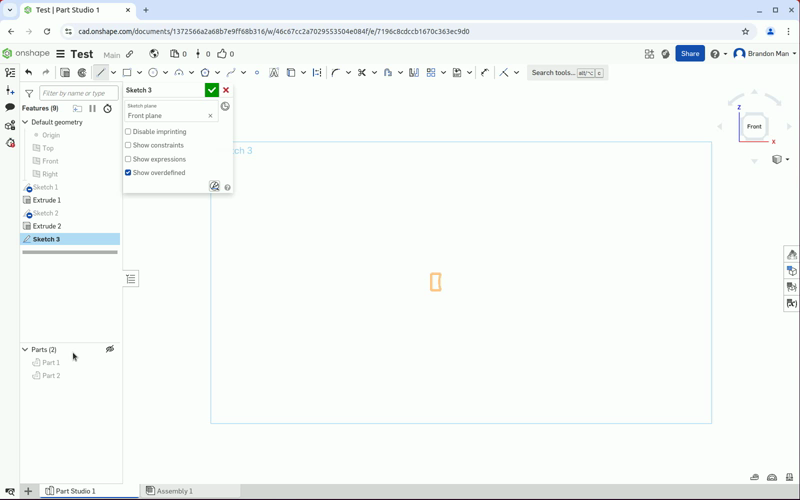
mouse_move(476, 324)
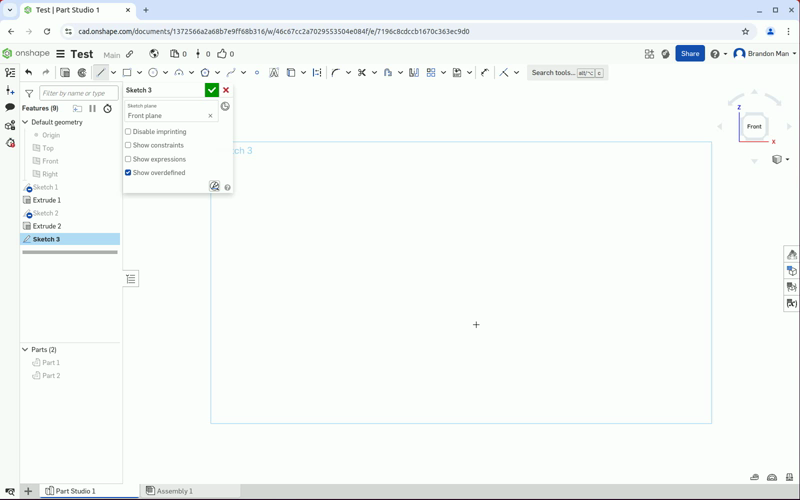
click(476, 324)
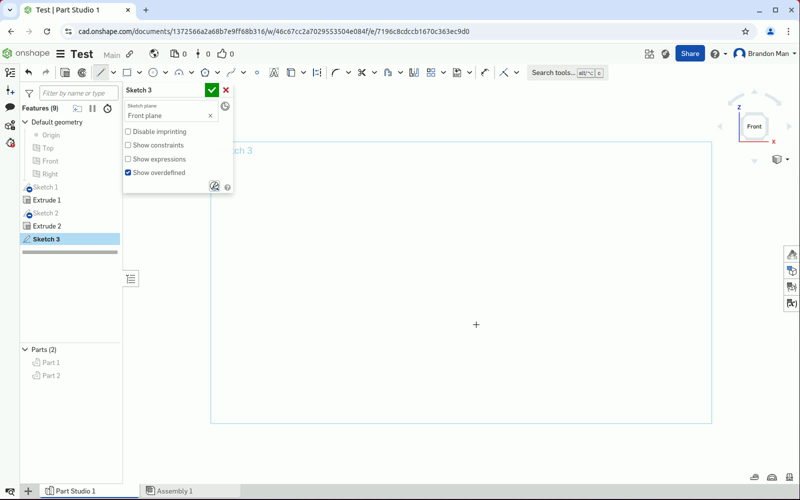
key_up(shift)
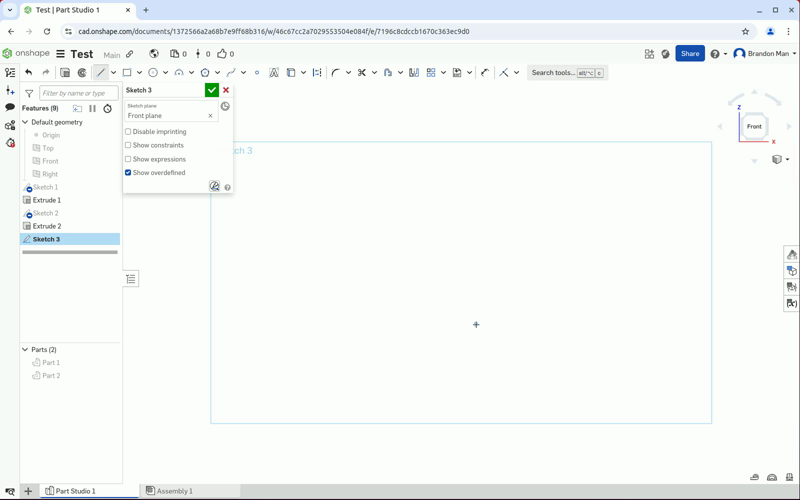
key_down(shift)
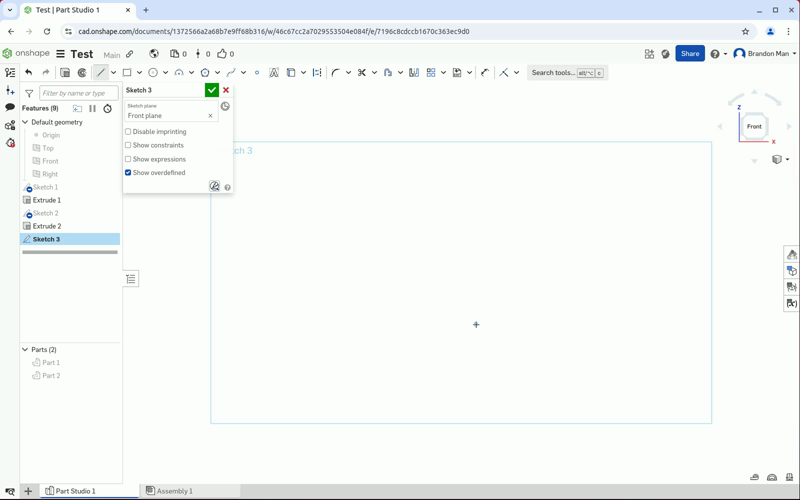
mouse_move(550, 311)
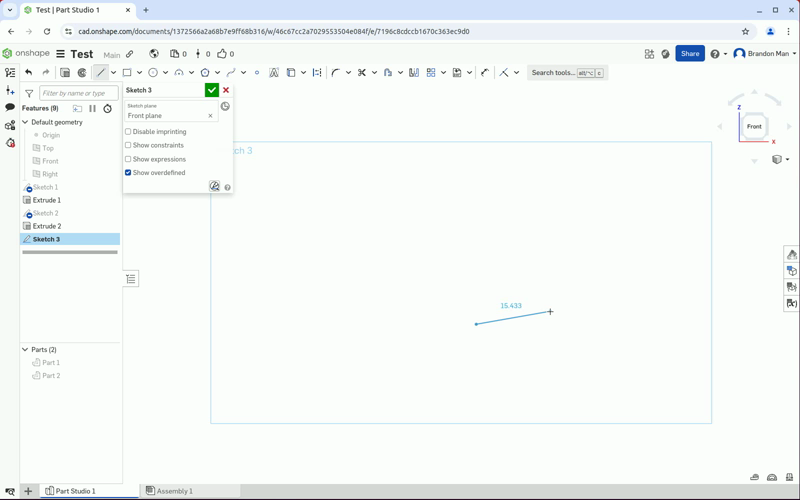
click(550, 311)
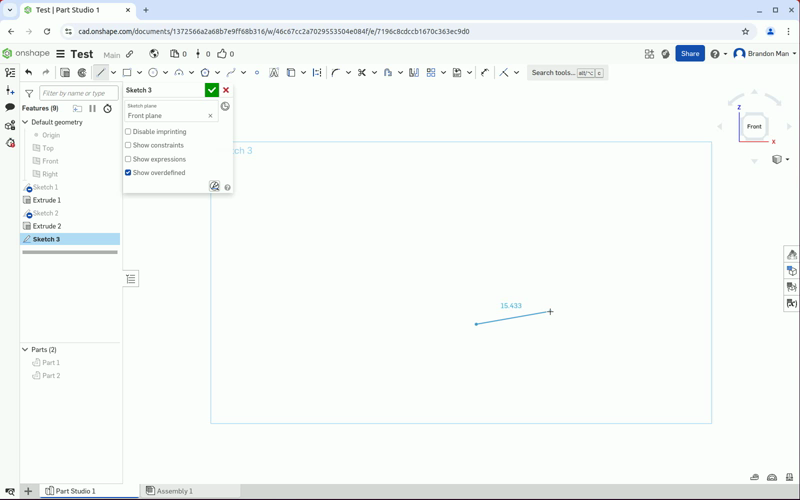
key_up(shift)
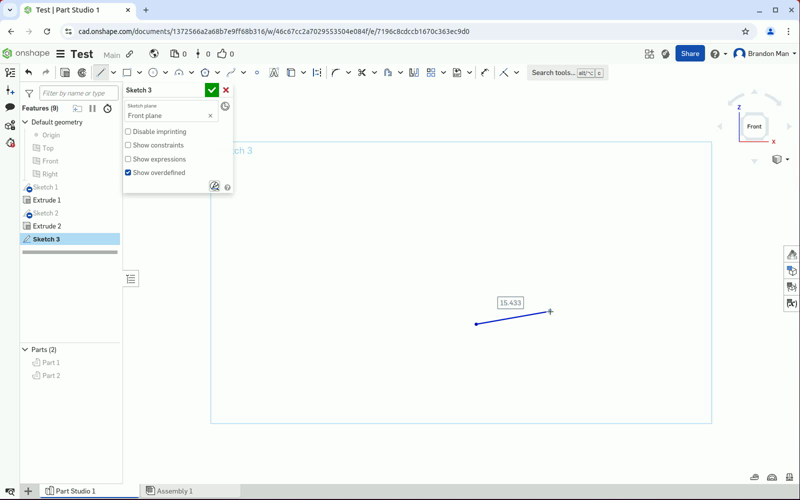
key(esc)
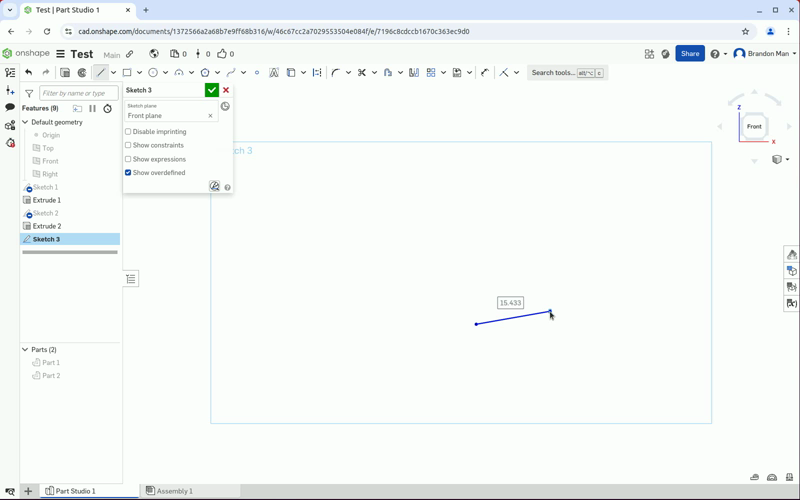
key(a)
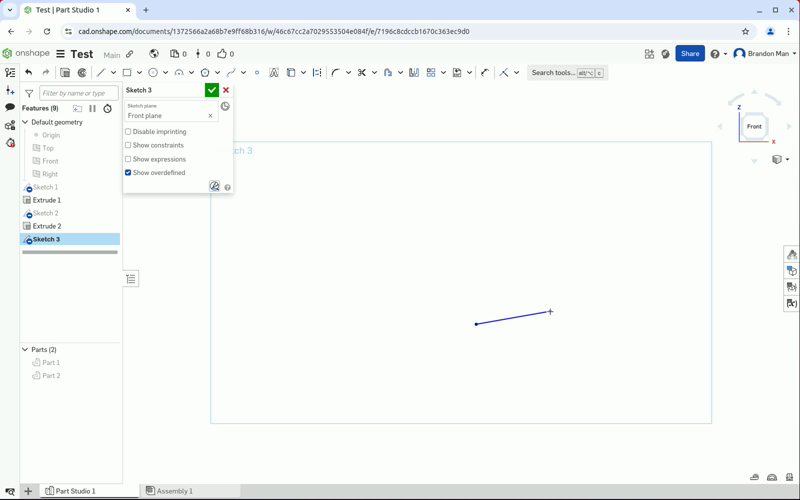
mouse_move(550, 311)
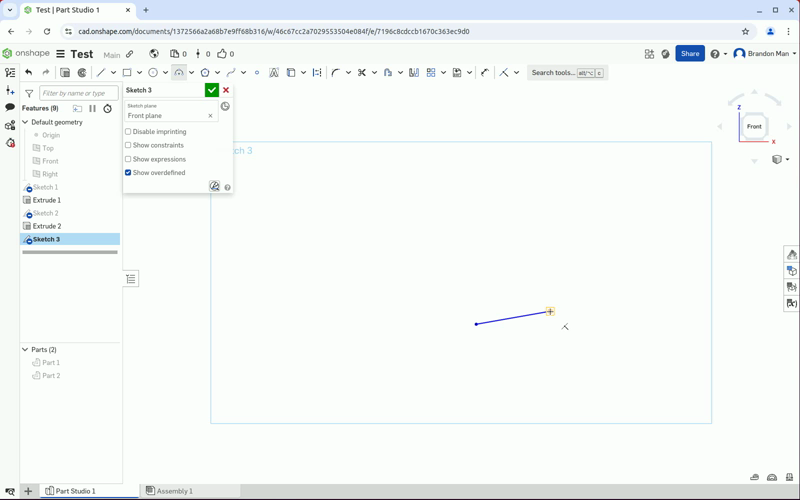
click(550, 311)
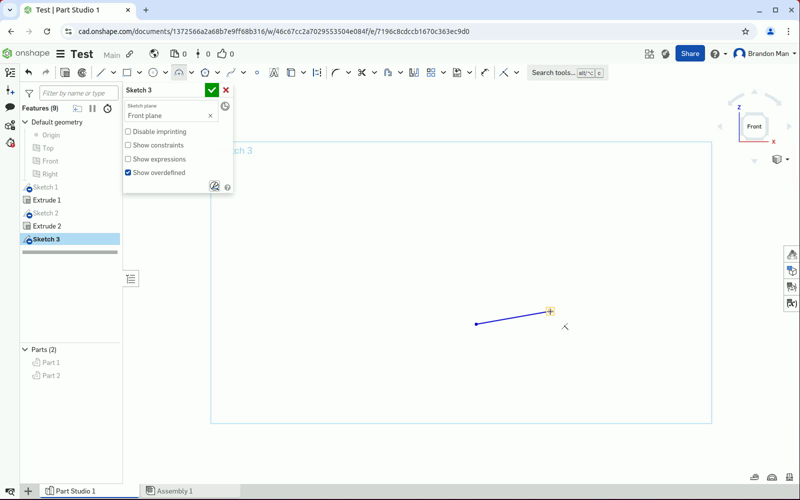
key_down(shift)
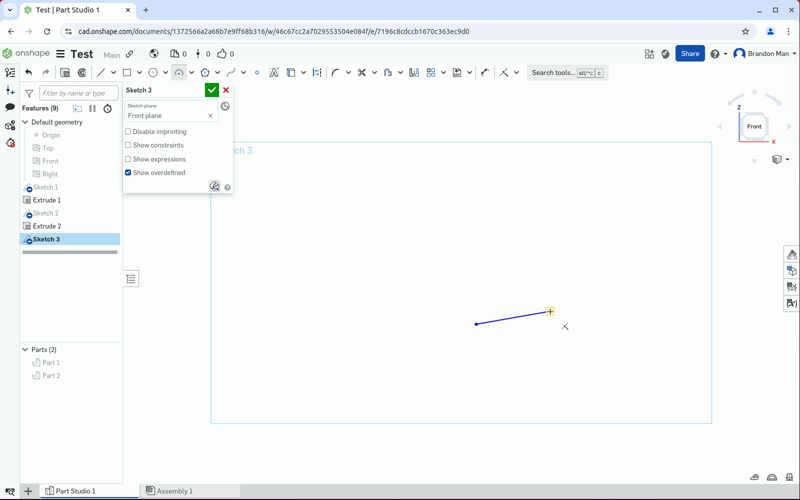
mouse_move(516, 281)
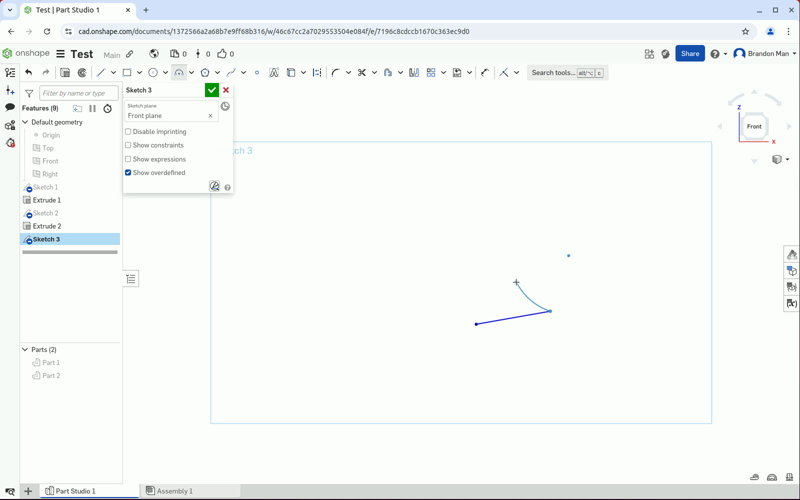
click(516, 281)
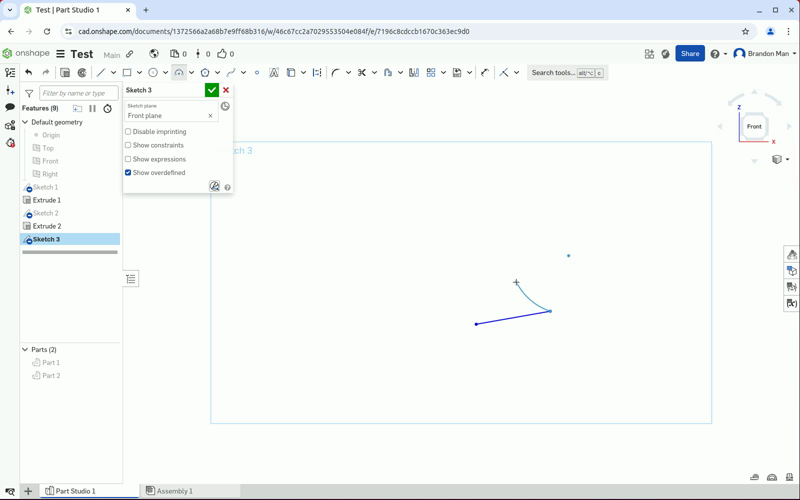
mouse_move(526, 304)
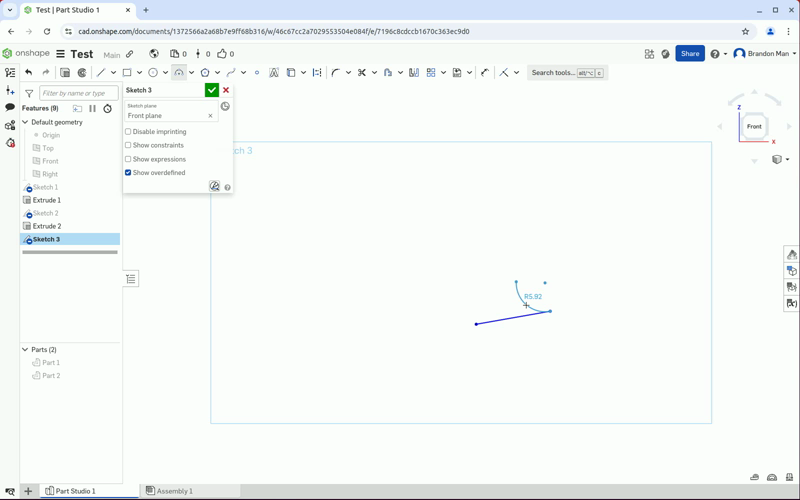
click(526, 304)
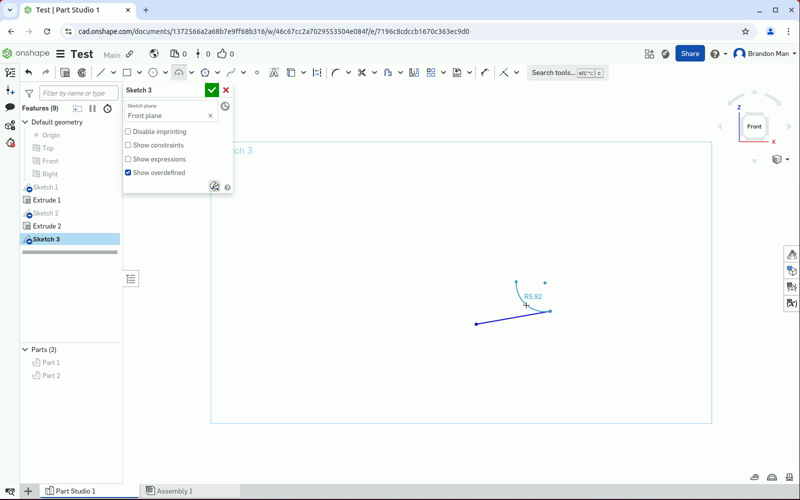
key_up(shift)
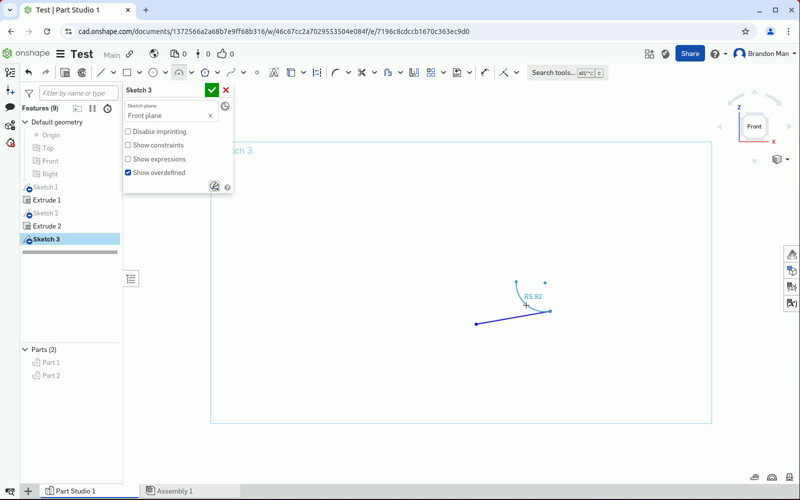
key(esc)
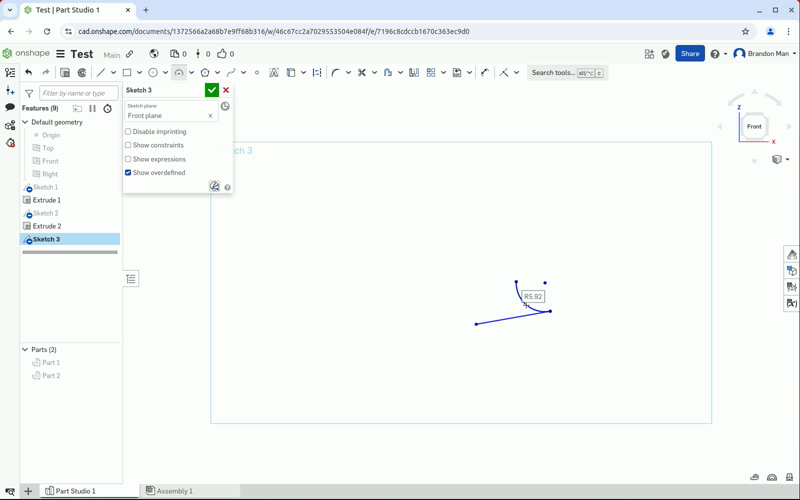
key(l)
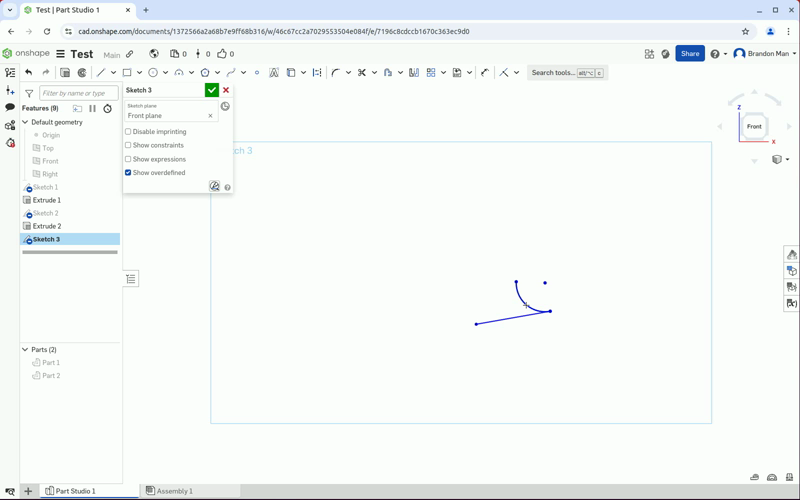
mouse_move(516, 281)
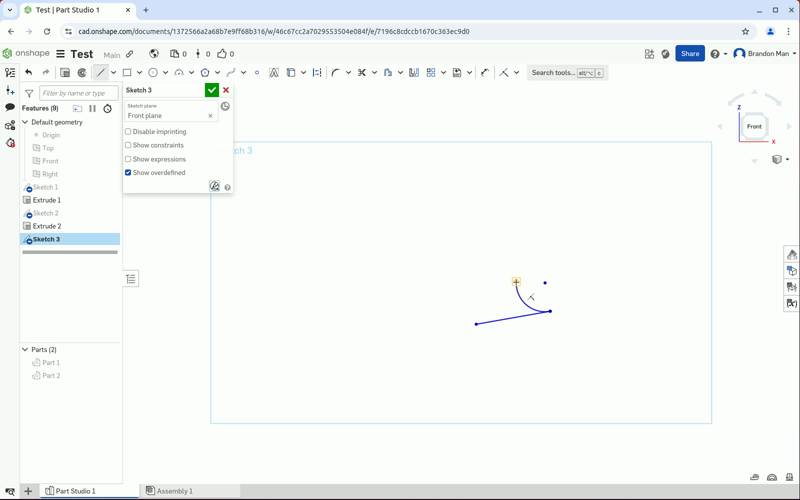
click(516, 281)
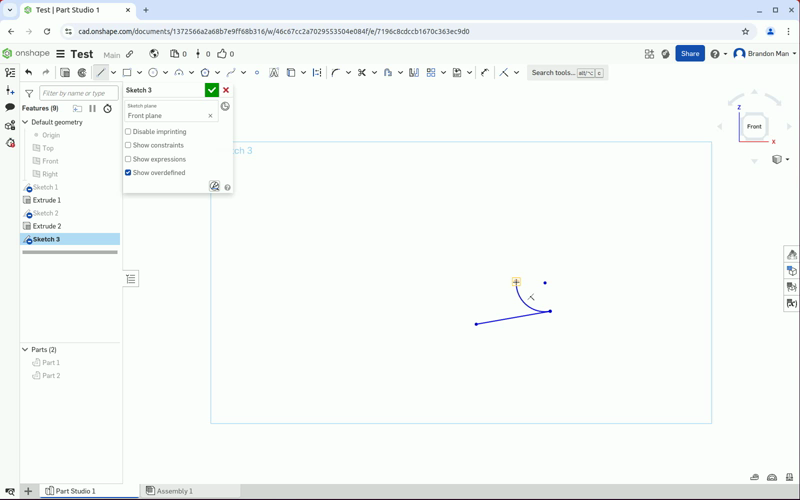
key_down(shift)
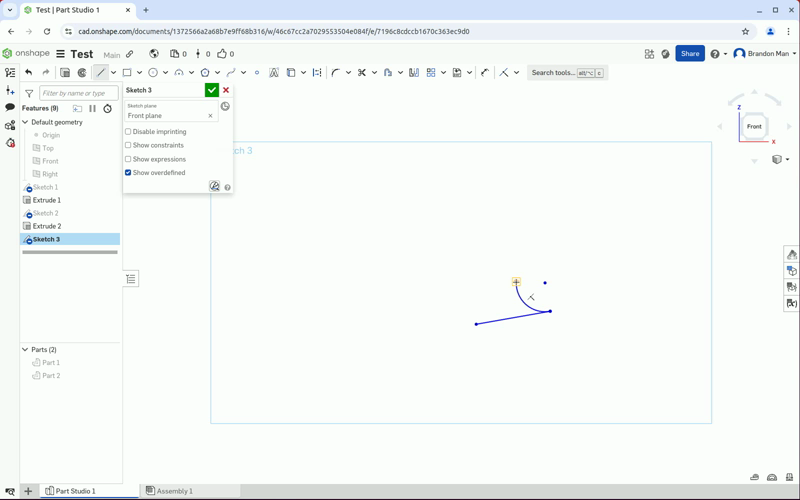
mouse_move(546, 281)
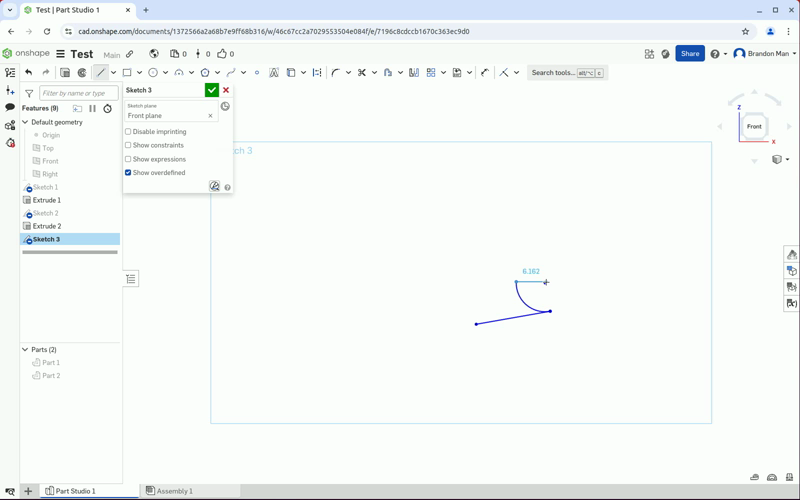
mouse_move(505, 281)
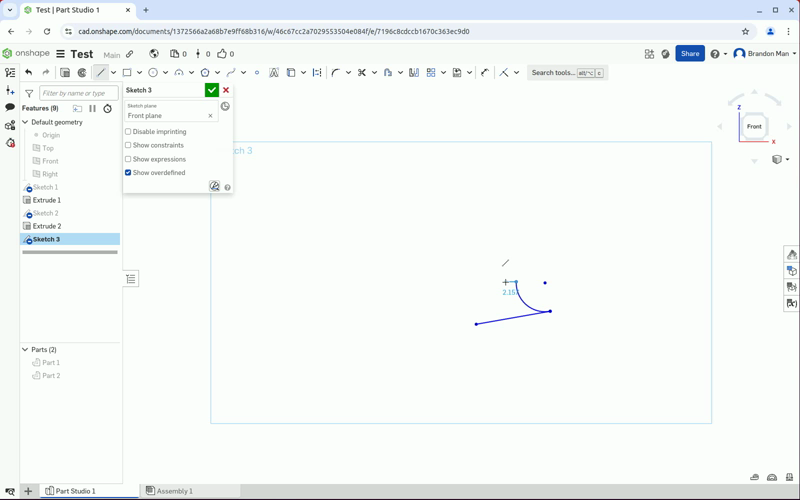
click(505, 281)
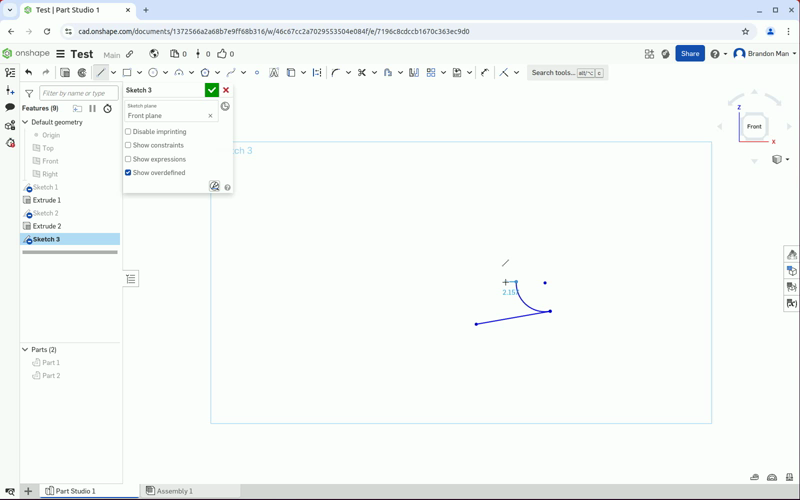
key_up(shift)
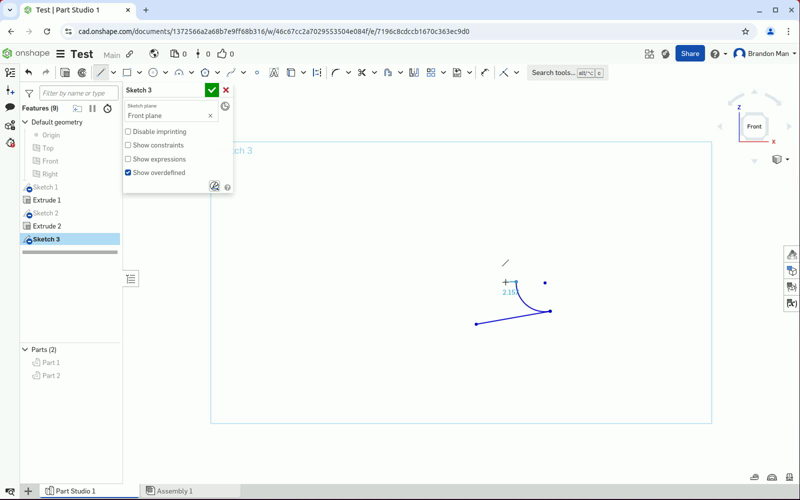
key(esc)
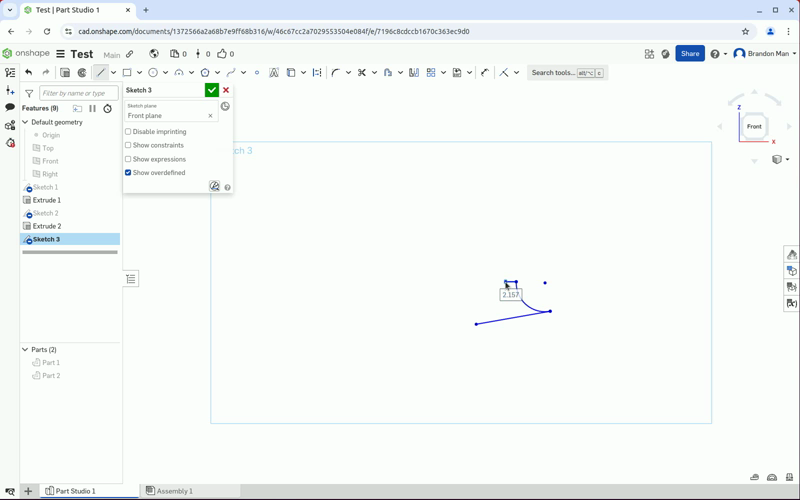
key(a)
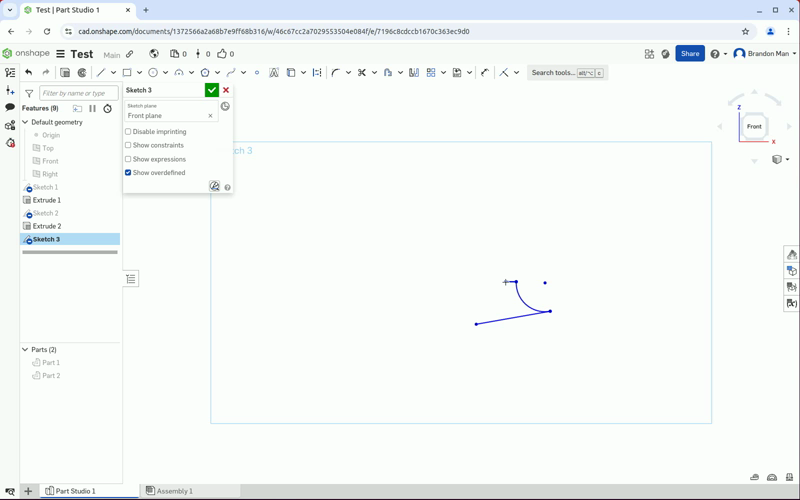
mouse_move(505, 281)
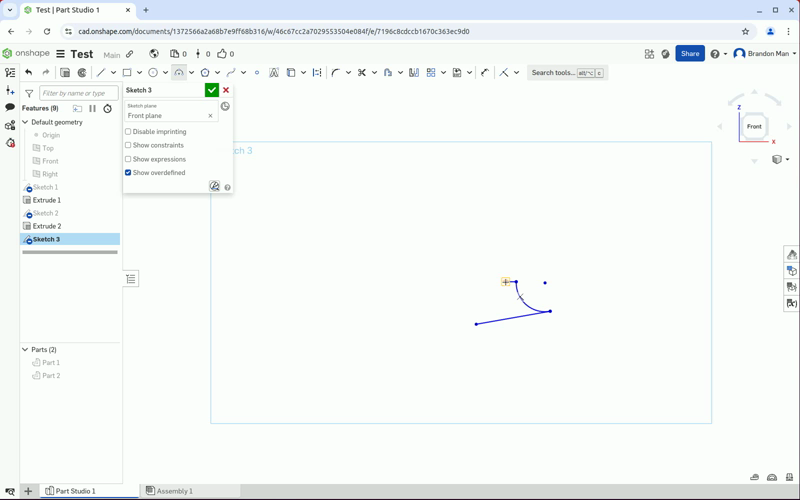
click(505, 281)
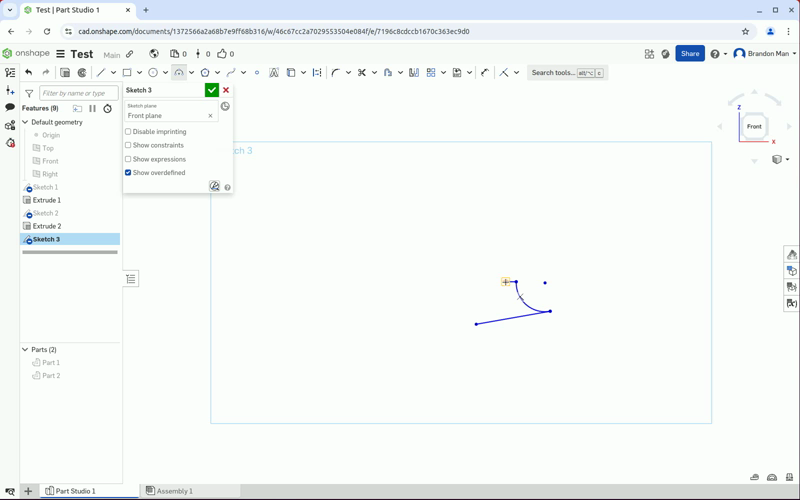
mouse_move(476, 324)
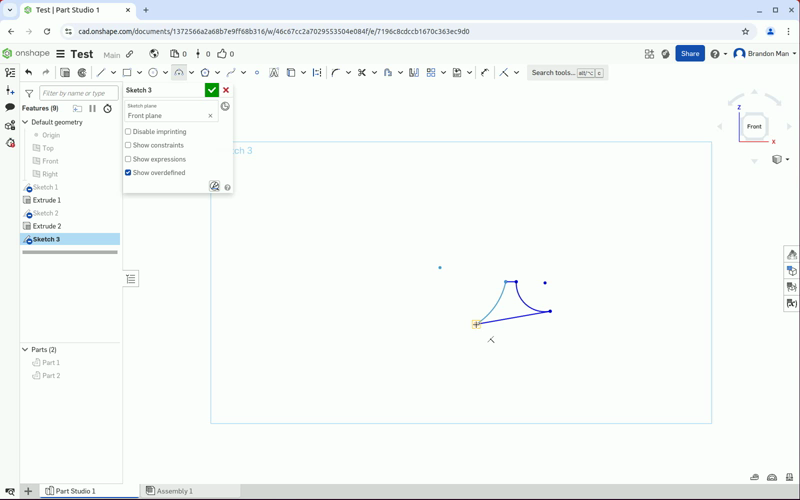
click(476, 324)
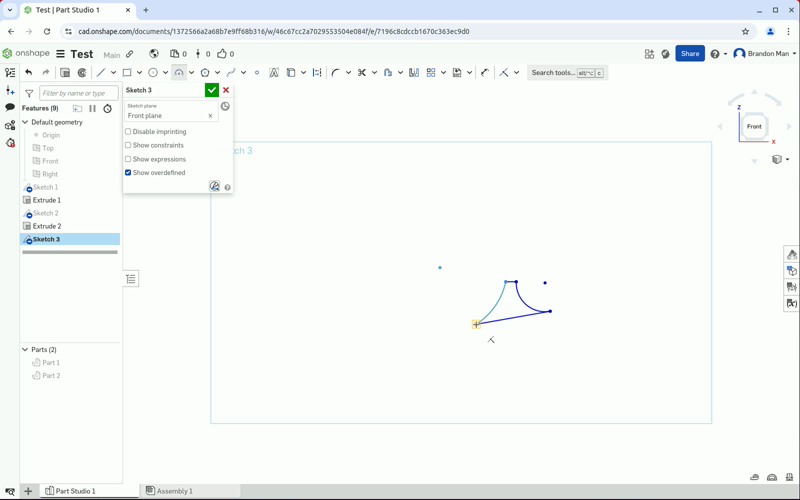
key_down(shift)
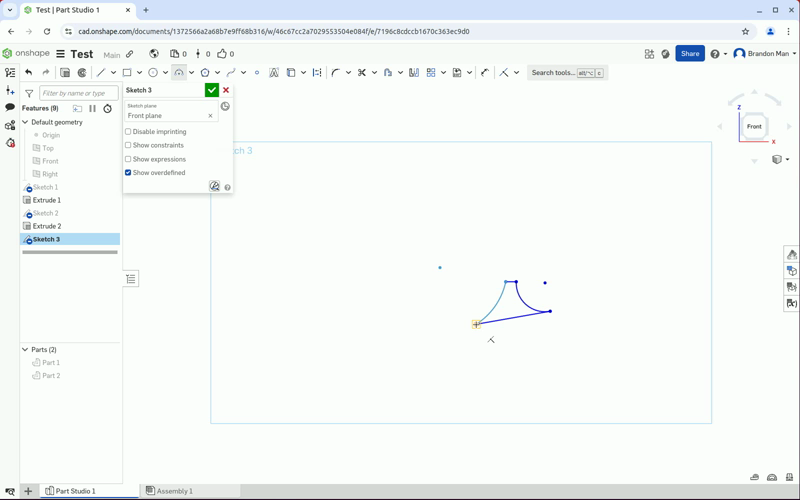
mouse_move(497, 307)
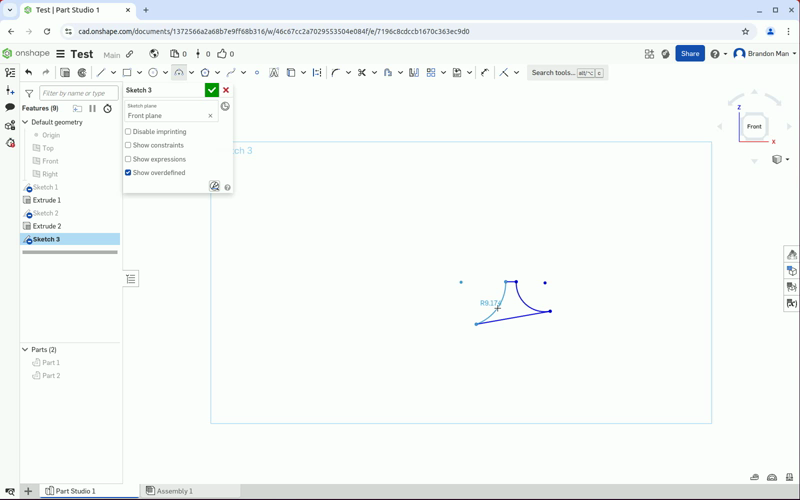
click(497, 307)
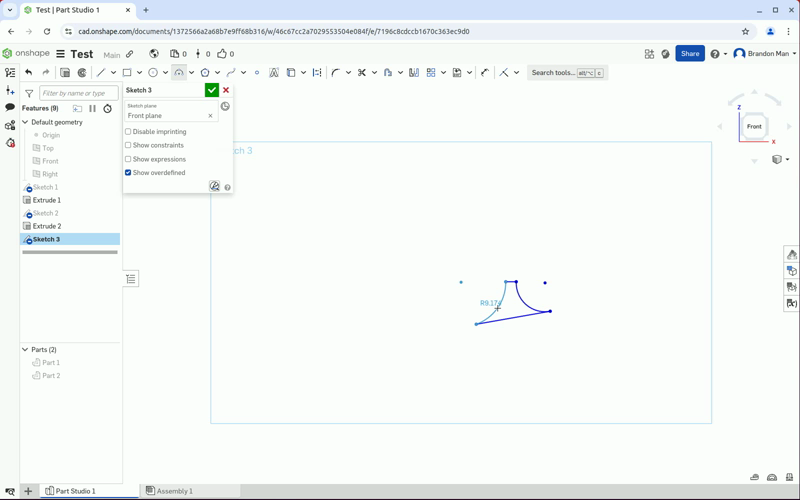
key_up(shift)
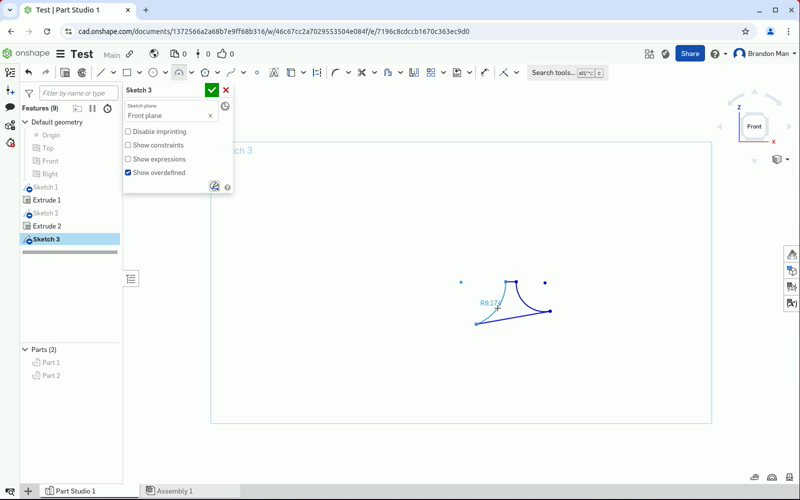
key(esc)
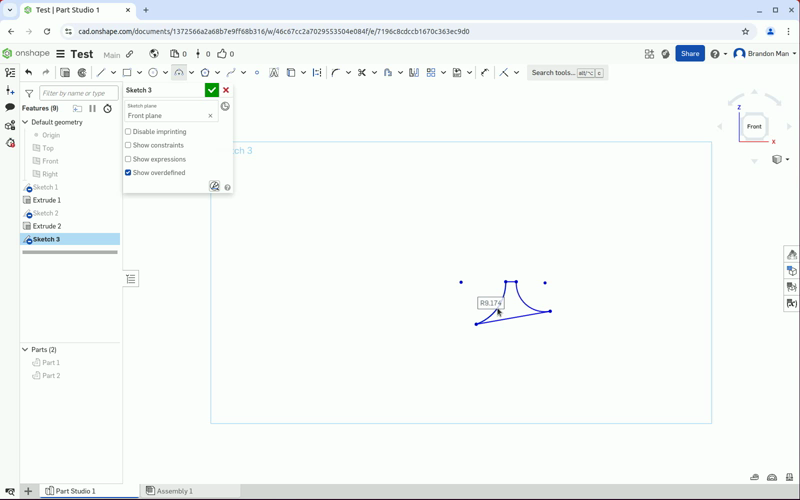
mouse_move(512, 308)
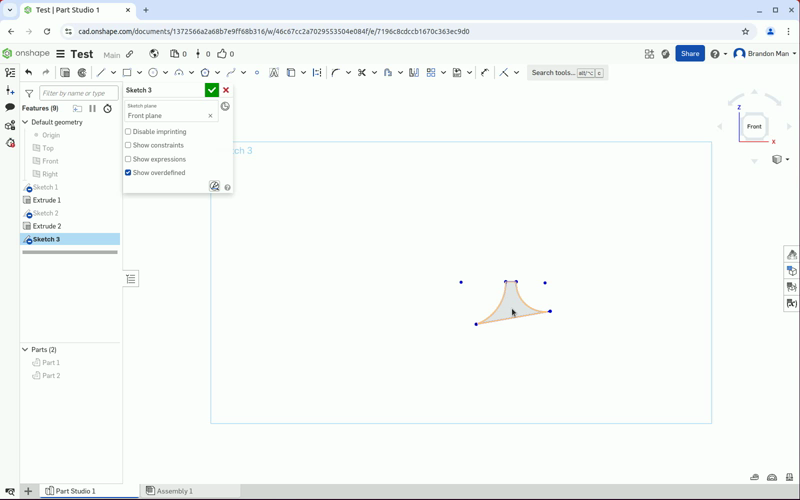
scroll(6)
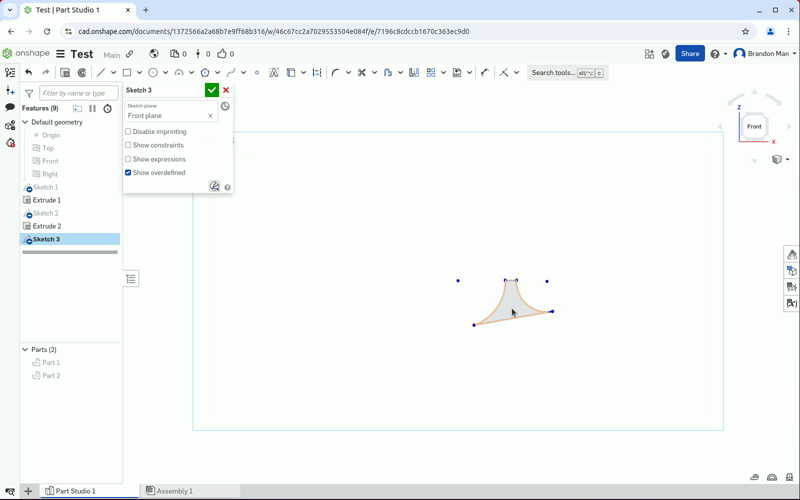
scroll(6)
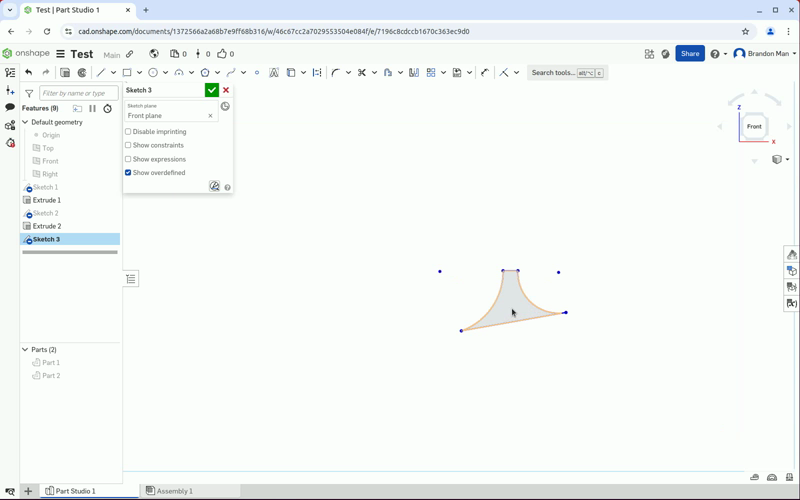
scroll(6)
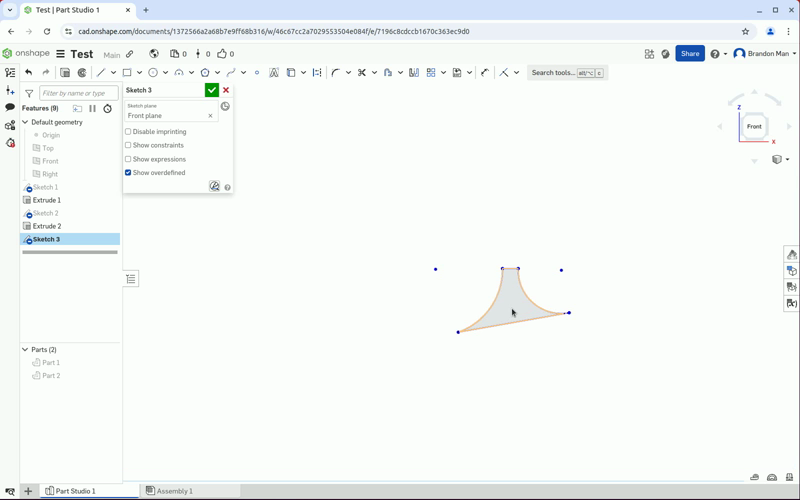
scroll(6)
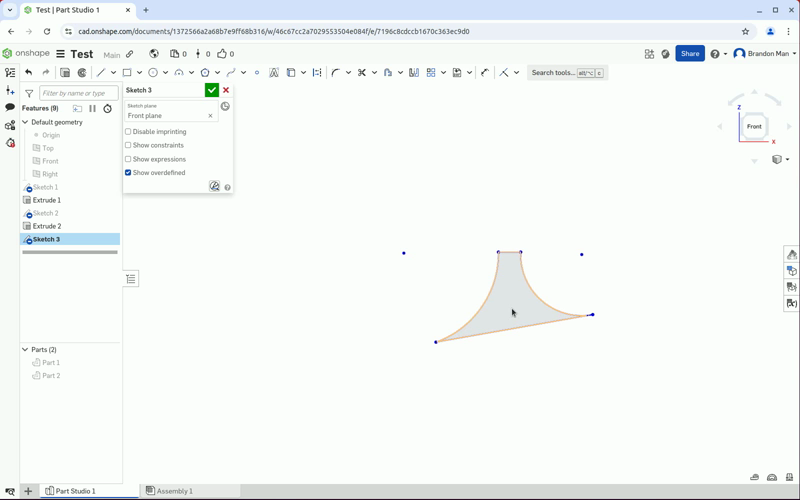
scroll(6)
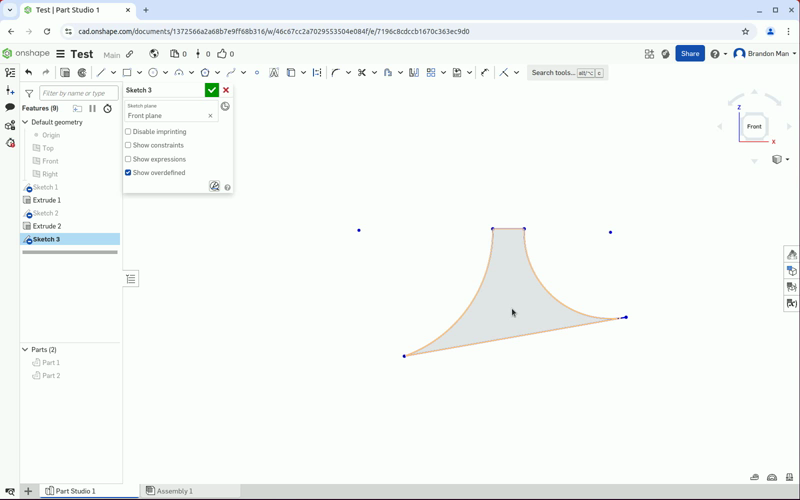
scroll(6)
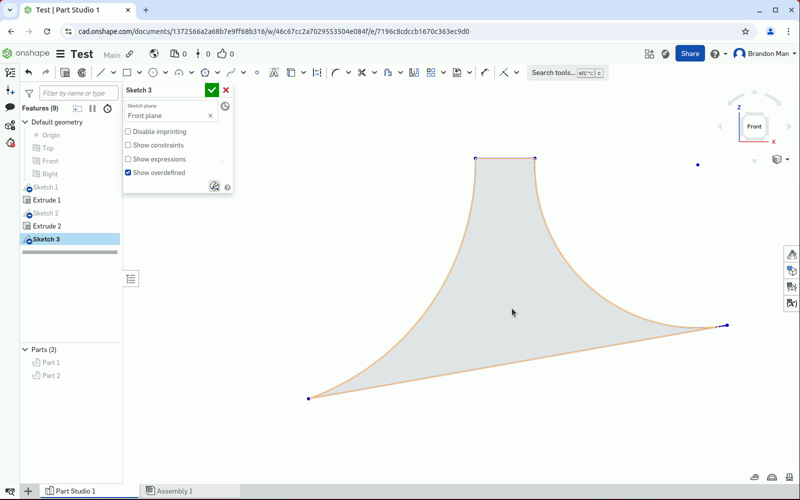
scroll(6)
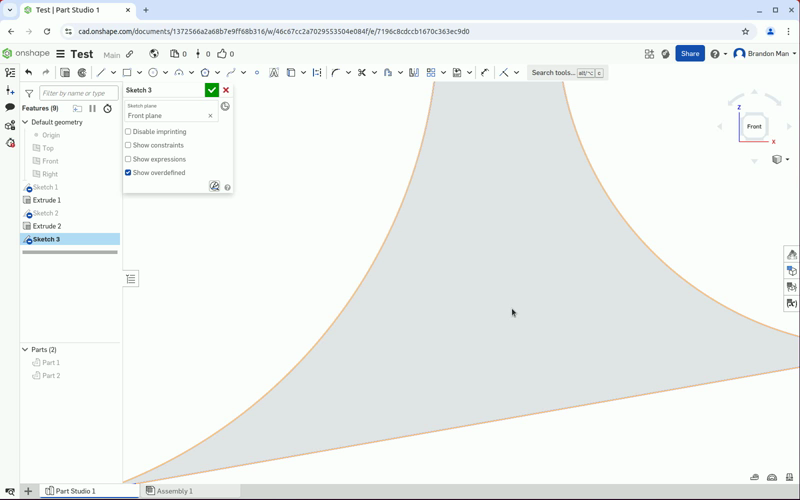
click(512, 308)
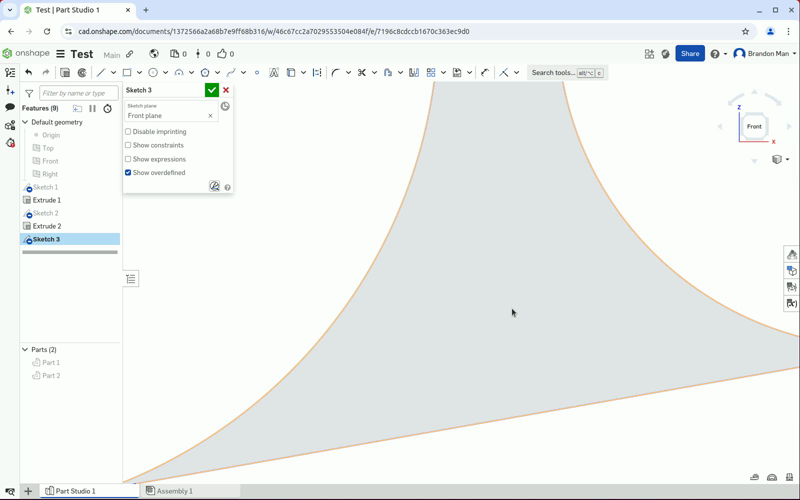
scroll(-6)
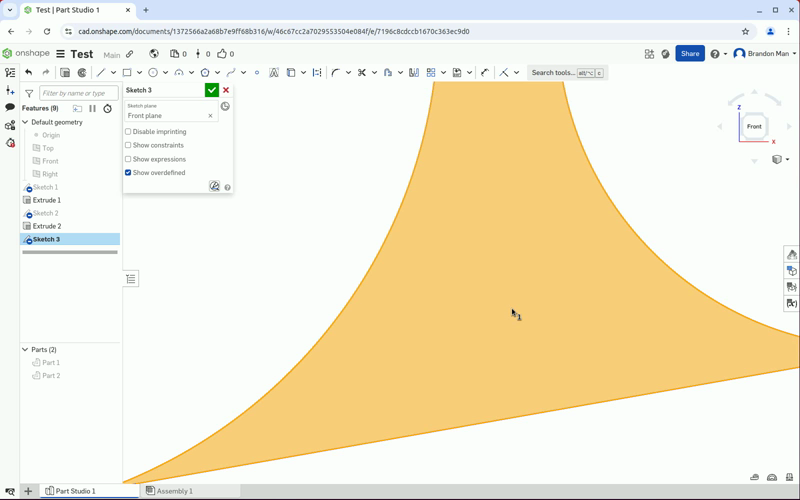
scroll(-6)
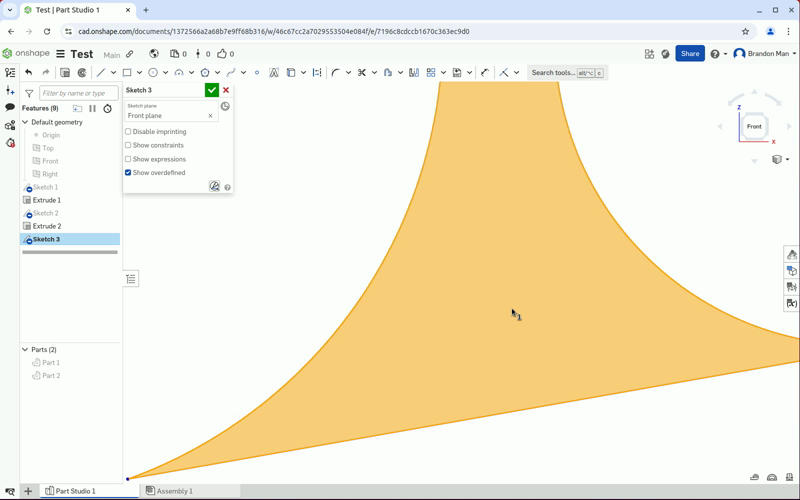
scroll(-6)
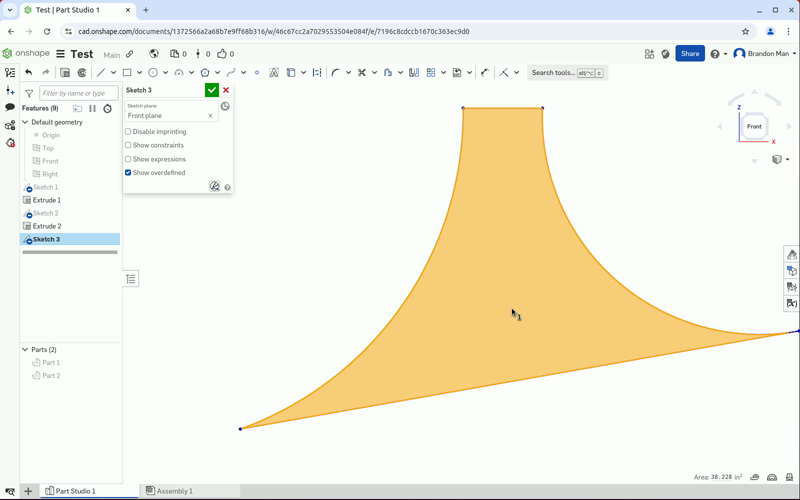
scroll(-6)
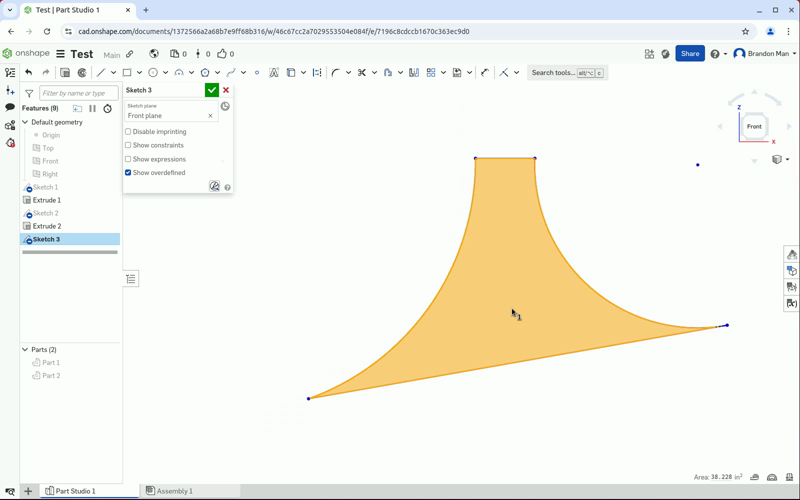
scroll(-6)
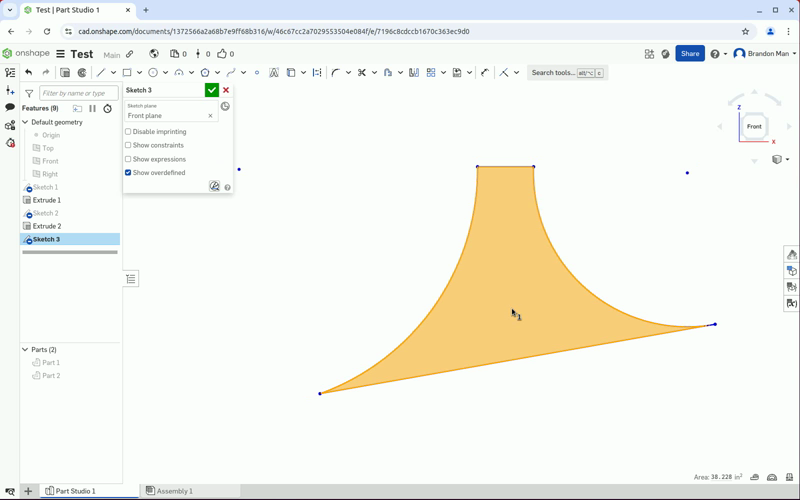
scroll(-6)
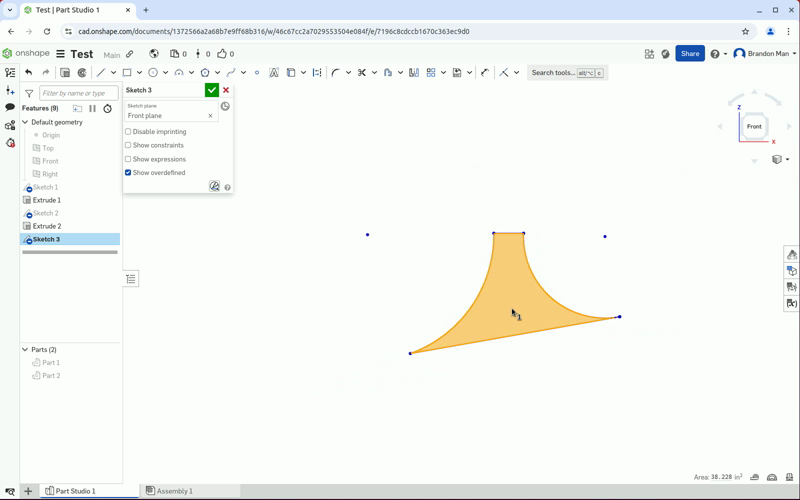
scroll(-6)
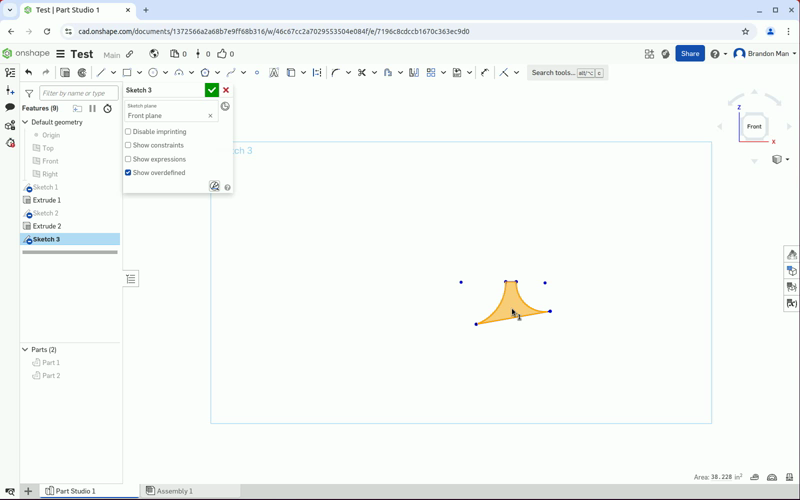
mouse_move(73, 352)
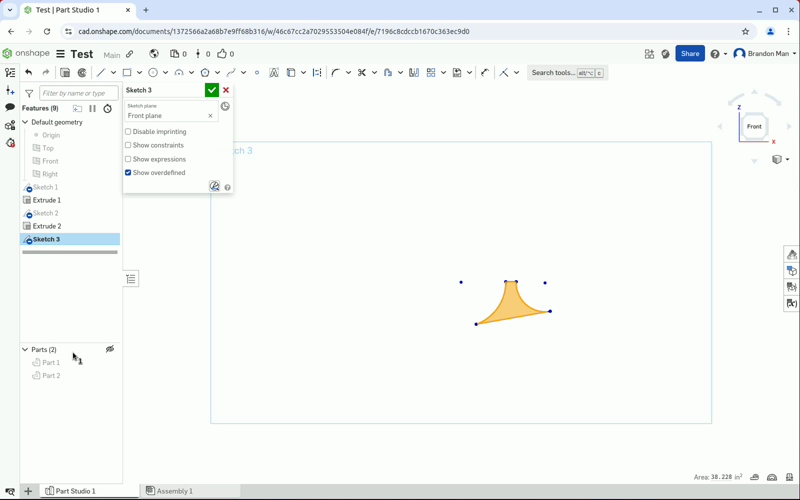
key(shift+y)
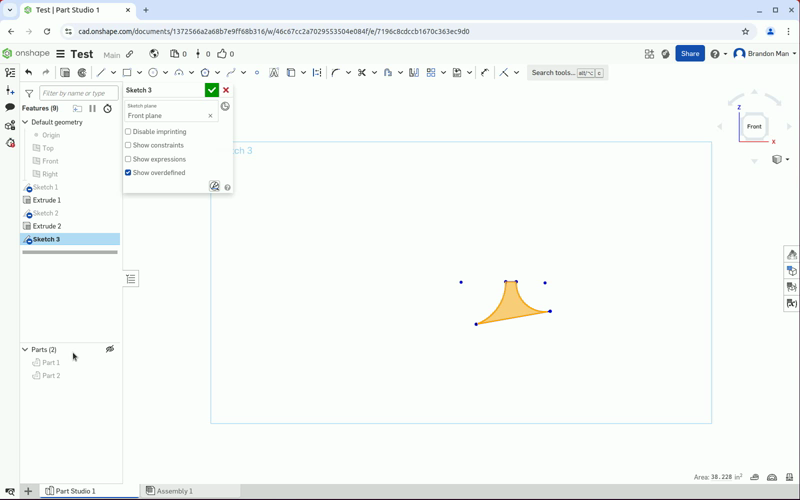
key(shift+e)
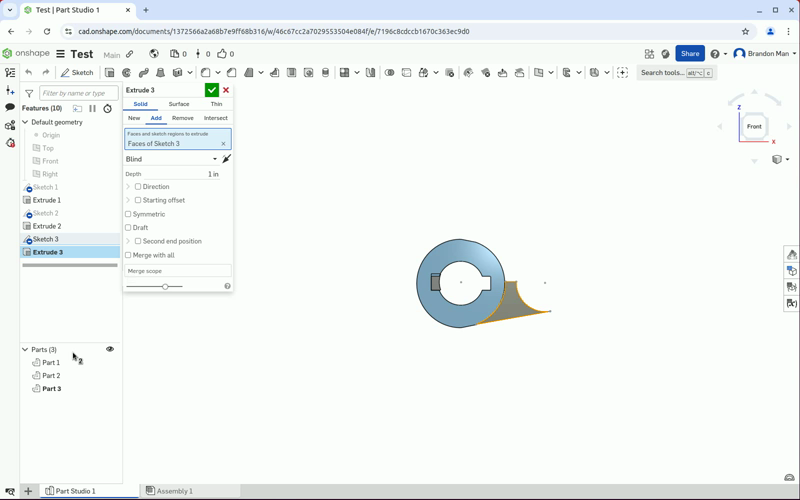
mouse_move(143, 106)
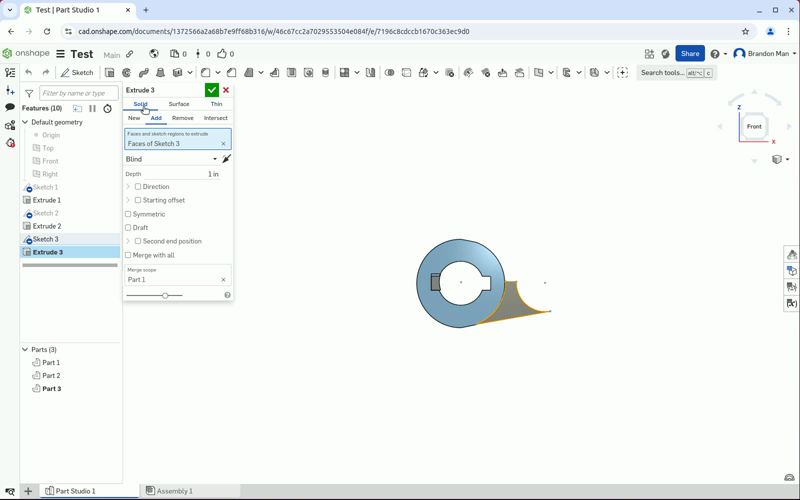
click(143, 106)
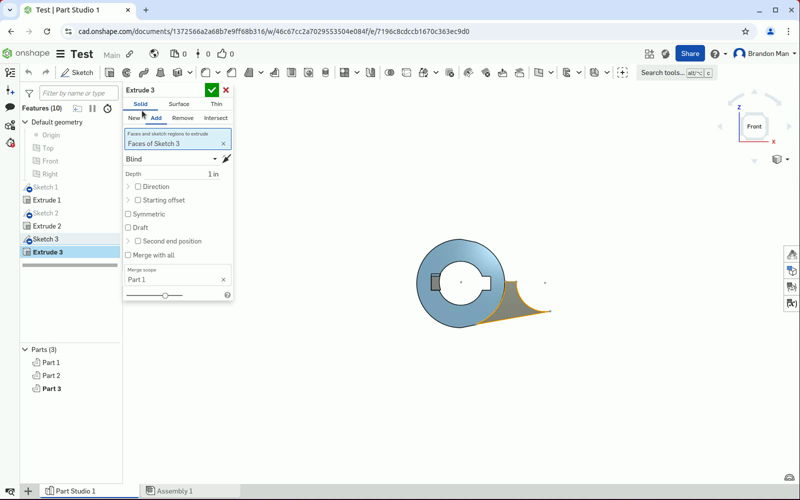
mouse_move(137, 120)
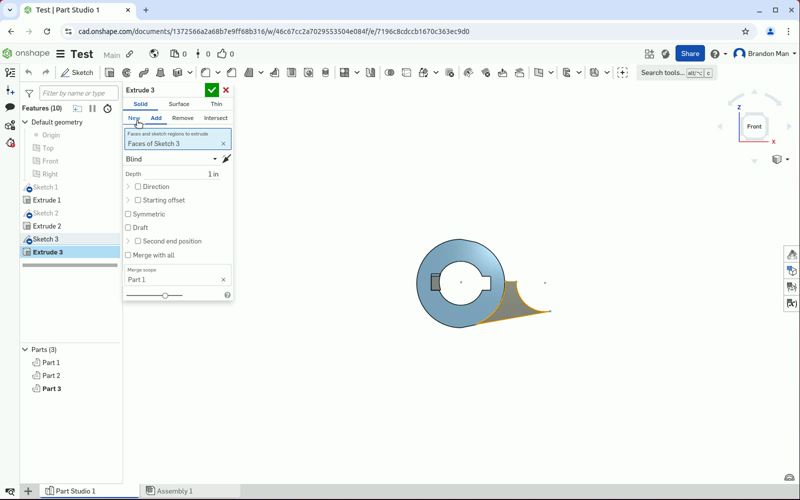
click(137, 120)
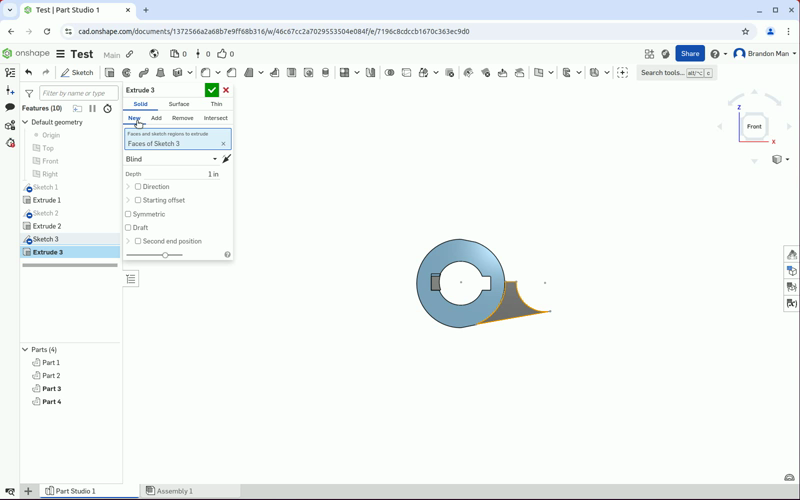
key(tab, 4)
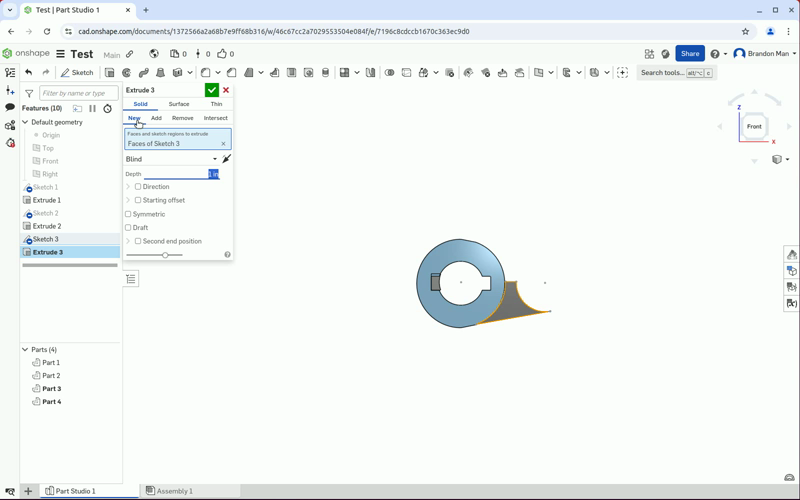
text(7.943)
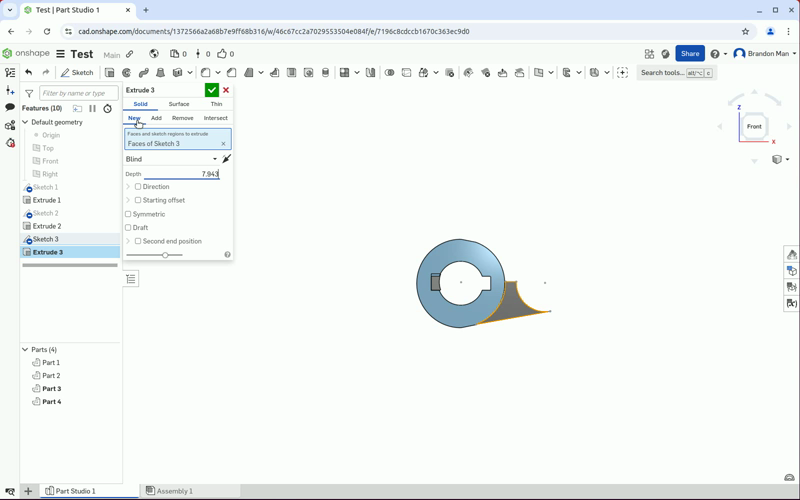
key(enter)
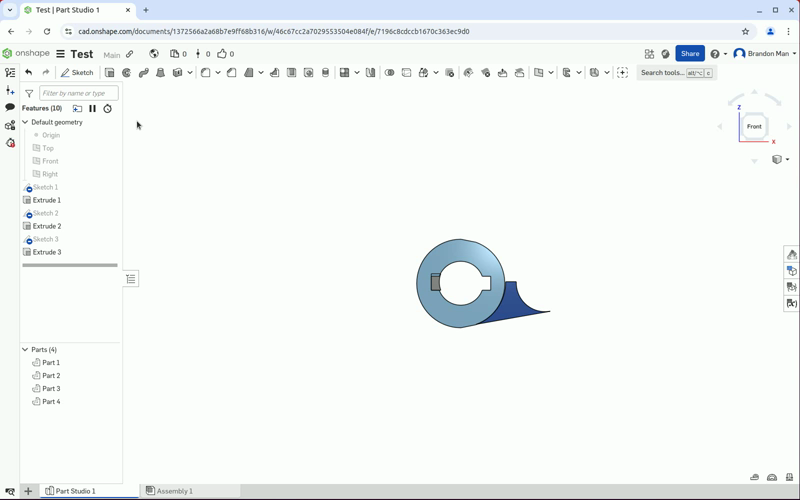
key(shift+h)
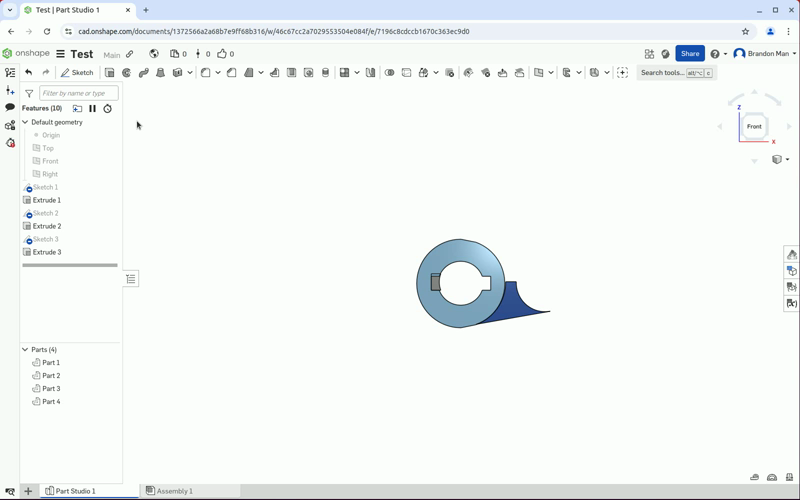
key(shift+h)
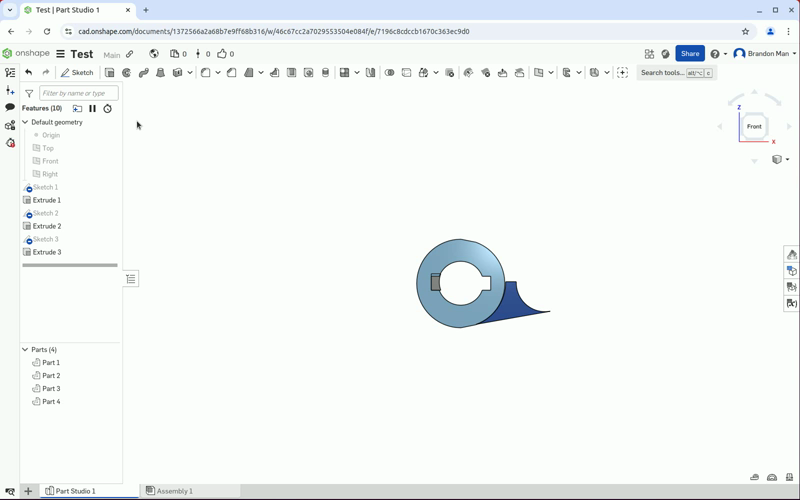
mouse_move(73, 189)
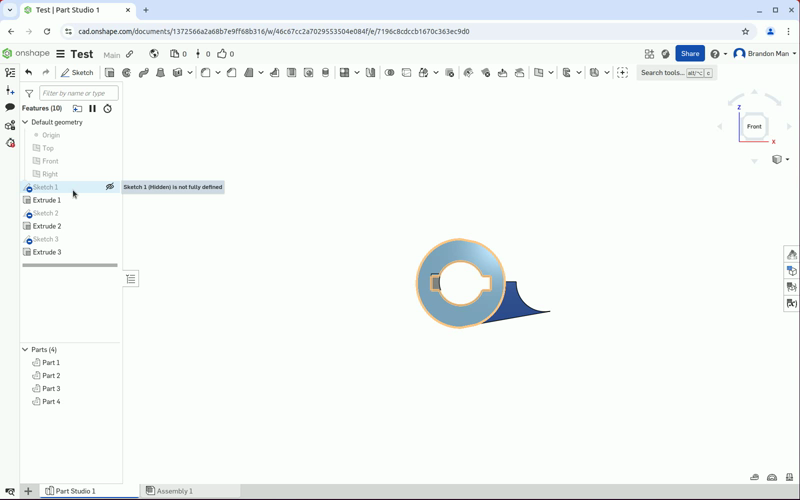
click(73, 189)
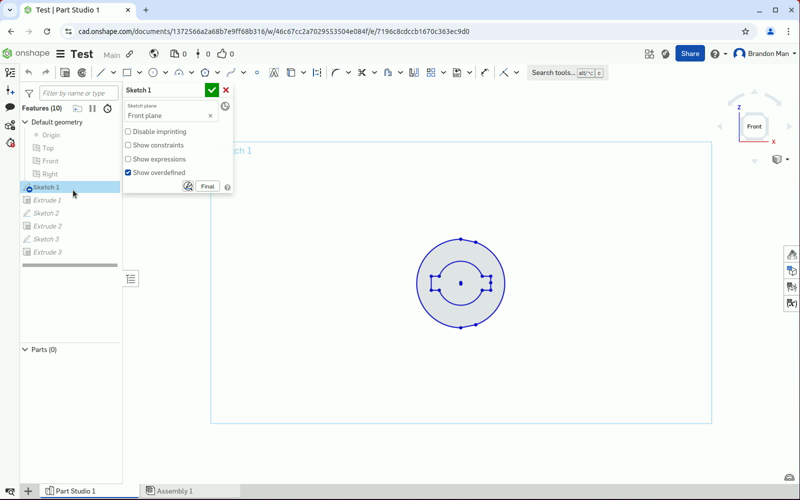
mouse_move(229, 92)
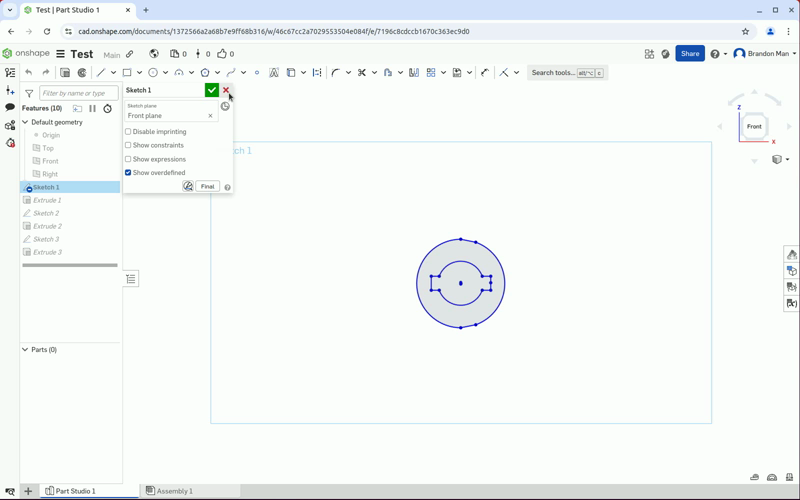
click(229, 92)
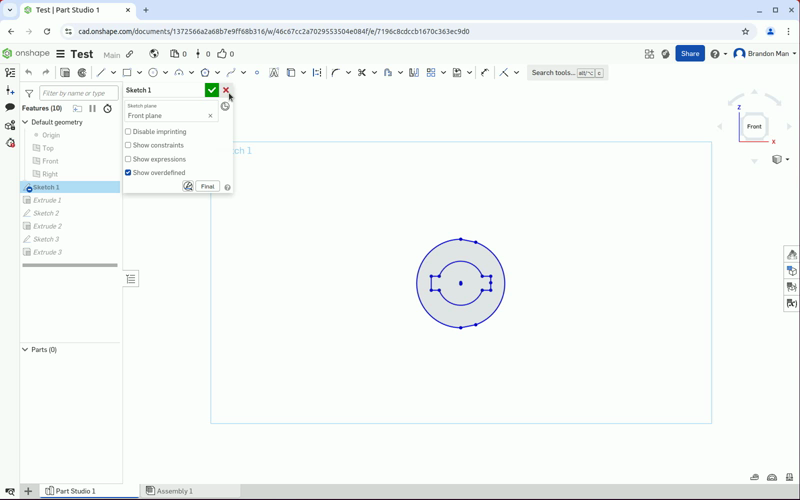
key(shift+s)
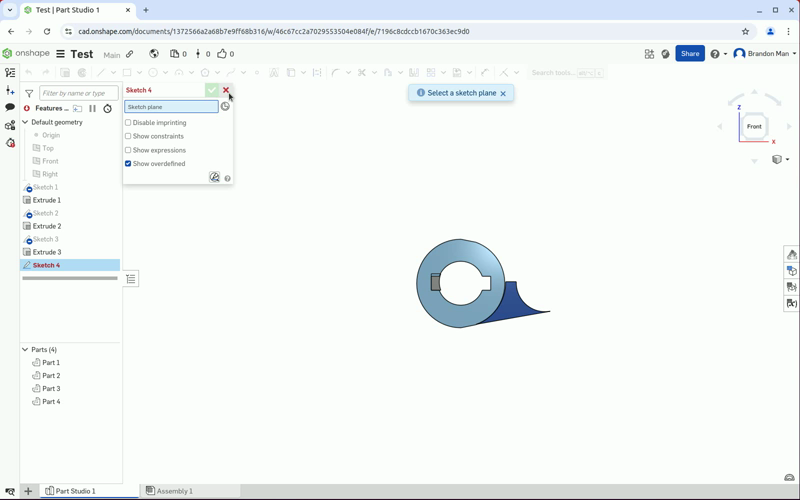
mouse_move(73, 163)
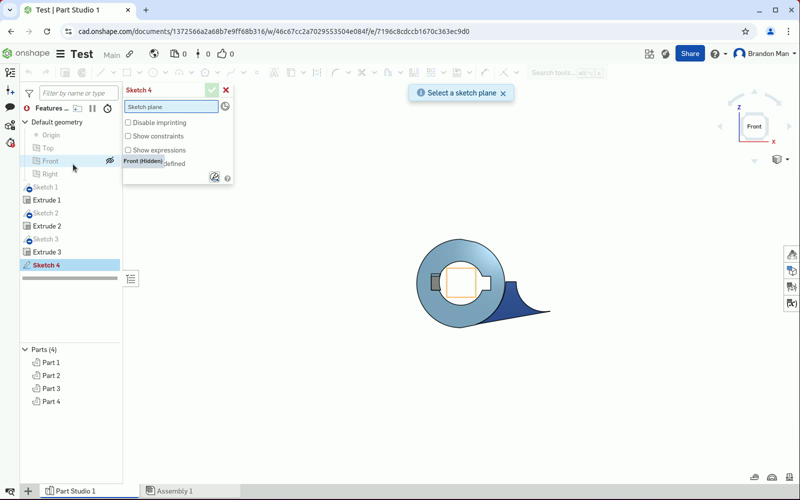
click(73, 163)
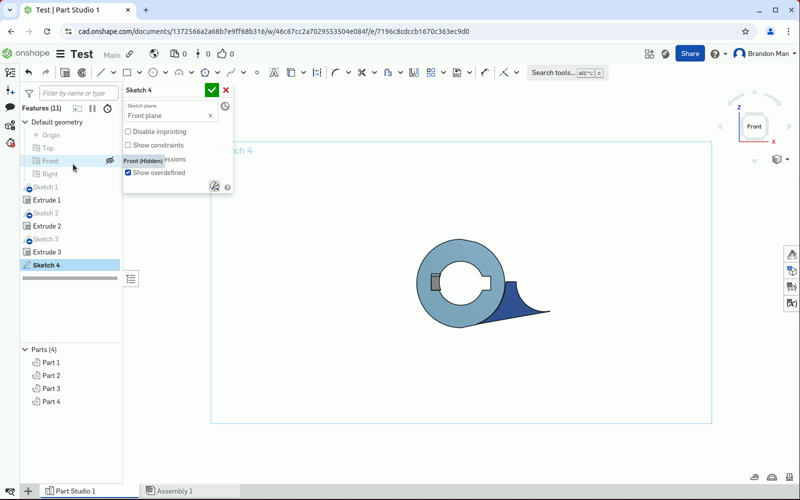
mouse_move(73, 352)
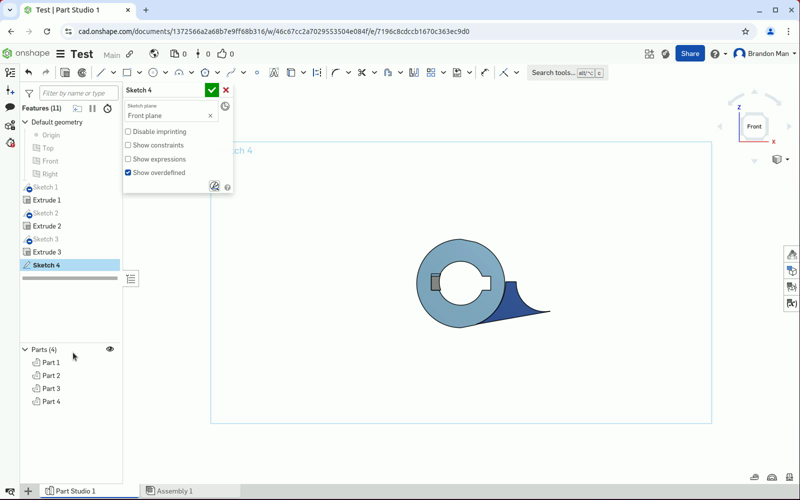
key(y)
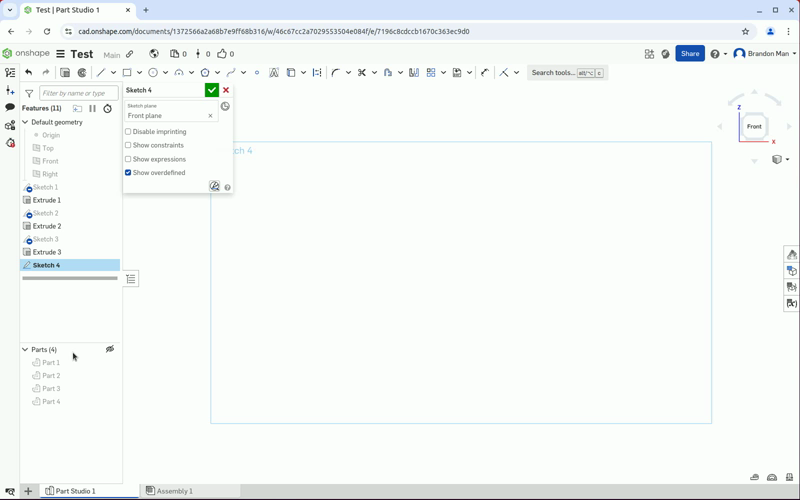
key(a)
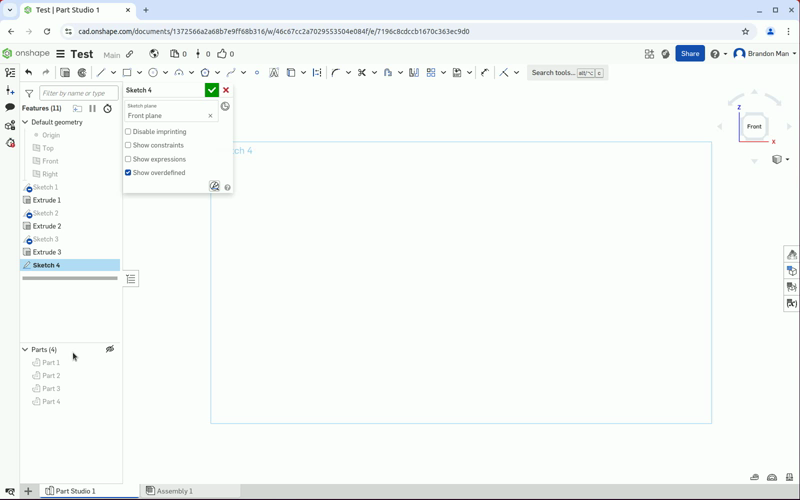
key_down(shift)
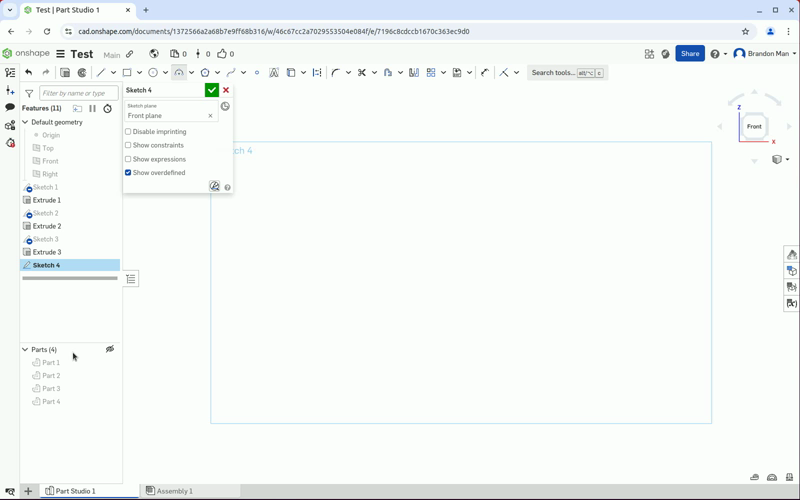
mouse_move(476, 241)
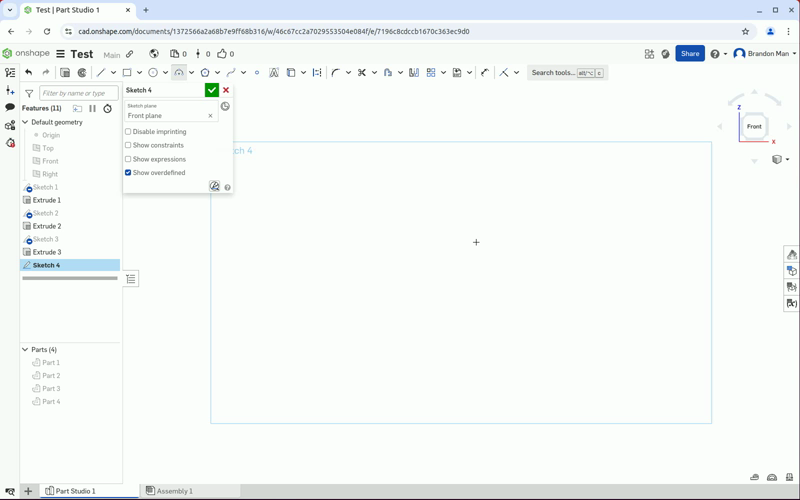
click(476, 241)
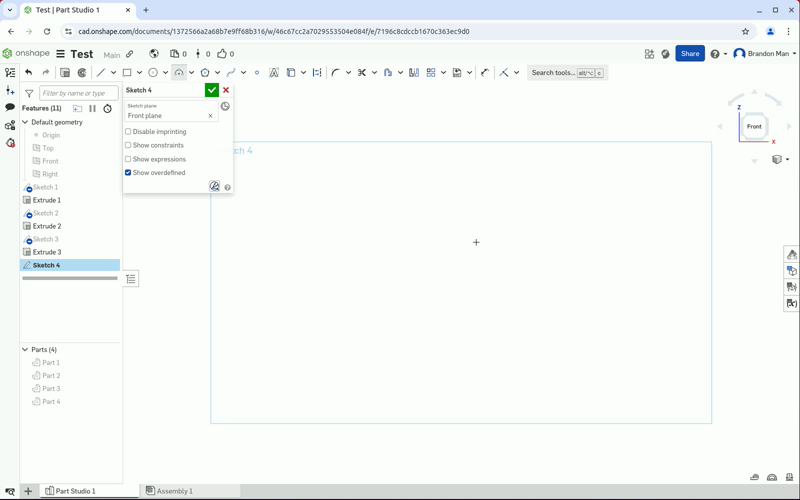
key_up(shift)
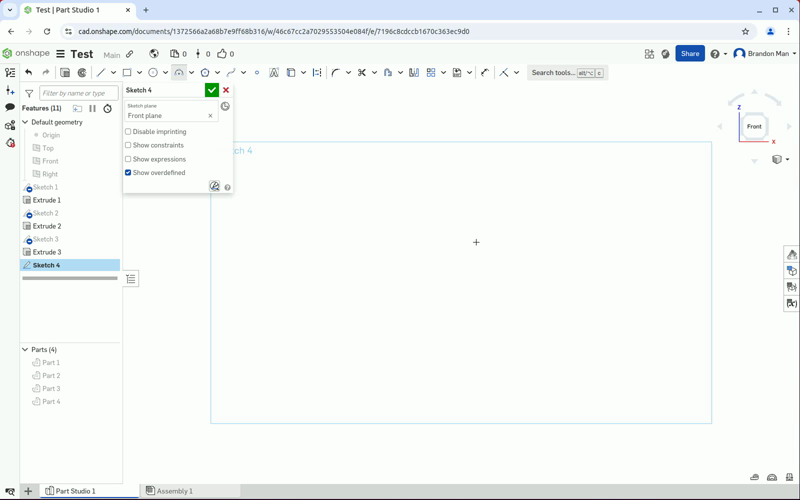
key_down(shift)
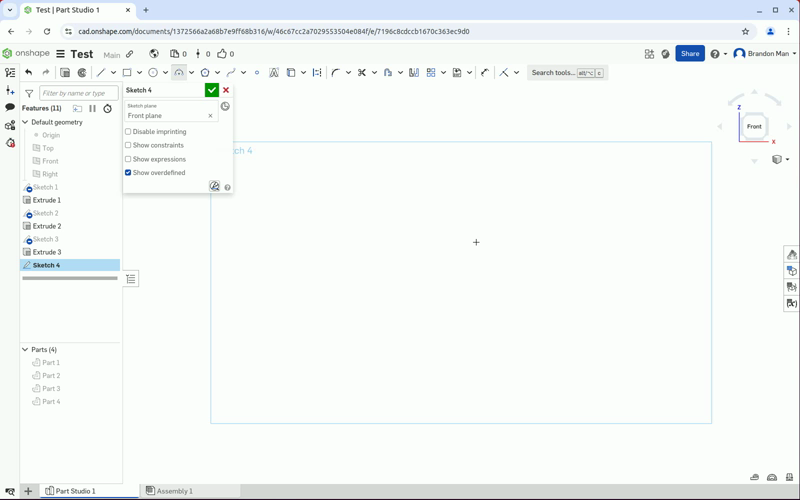
mouse_move(505, 284)
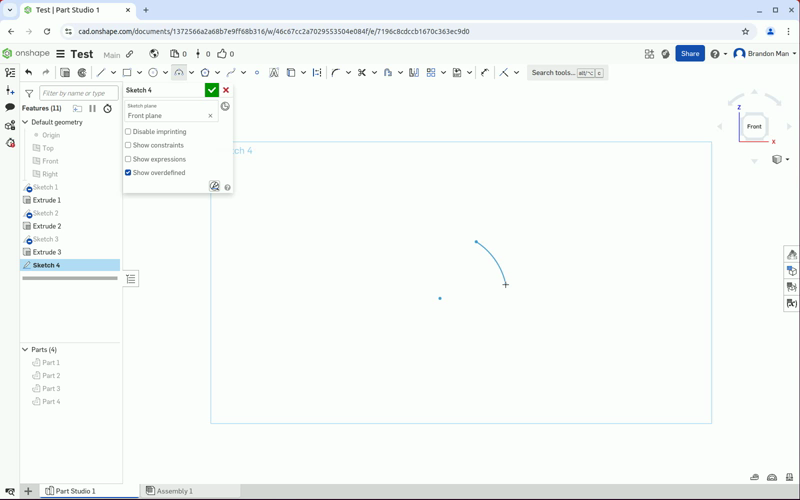
click(505, 284)
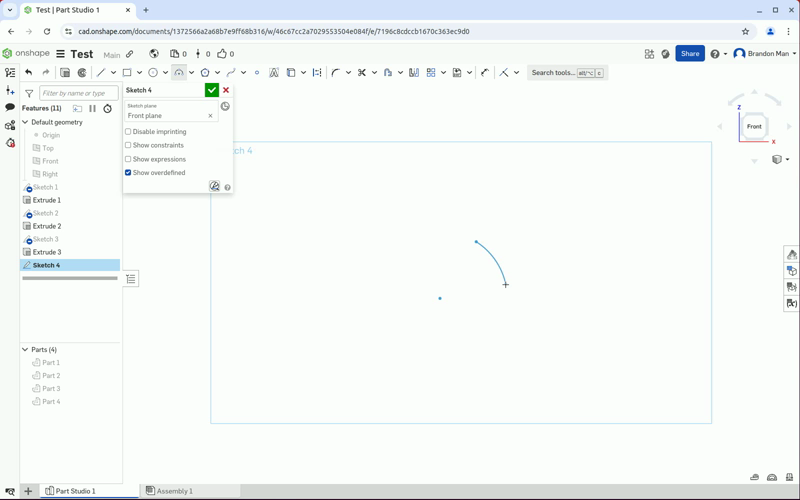
mouse_move(497, 258)
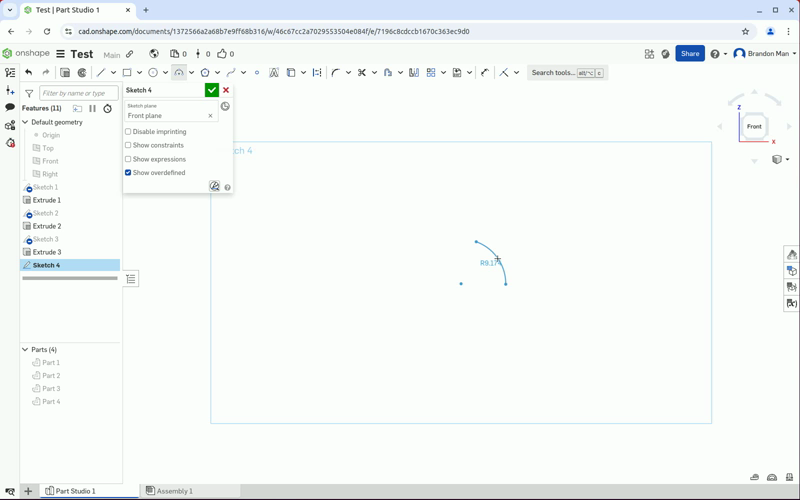
click(497, 258)
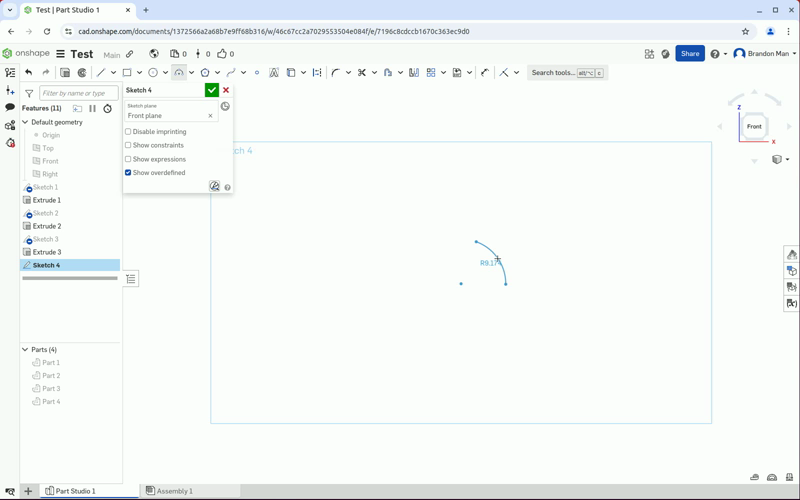
key_up(shift)
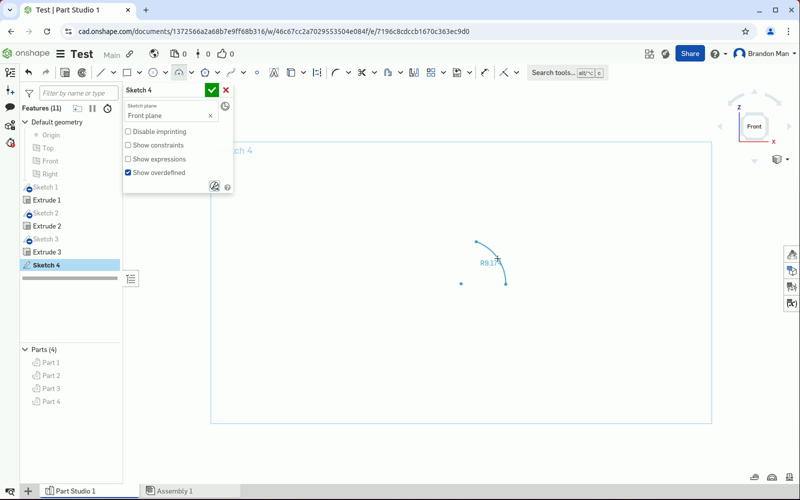
key(esc)
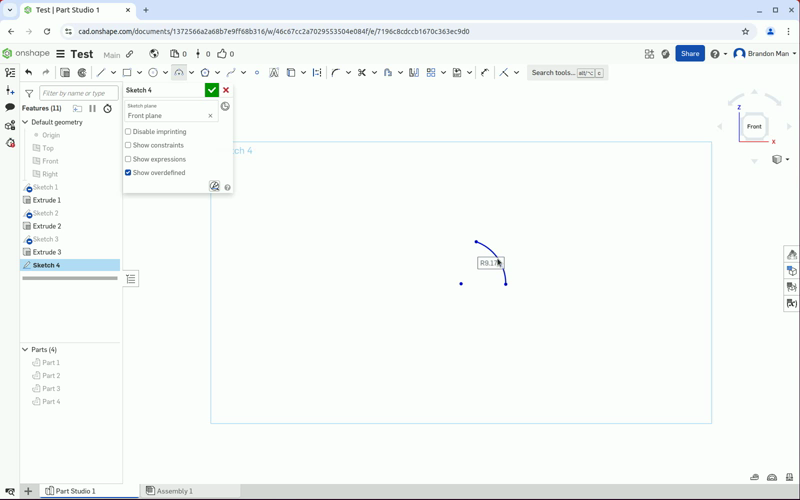
key(l)
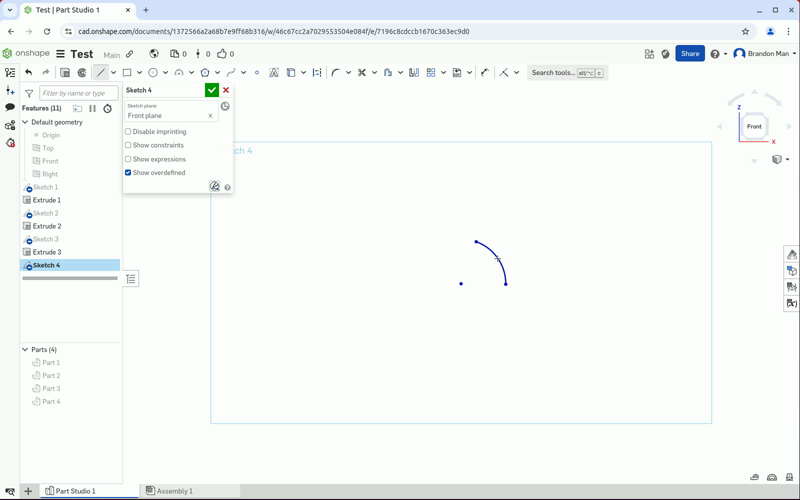
mouse_move(505, 284)
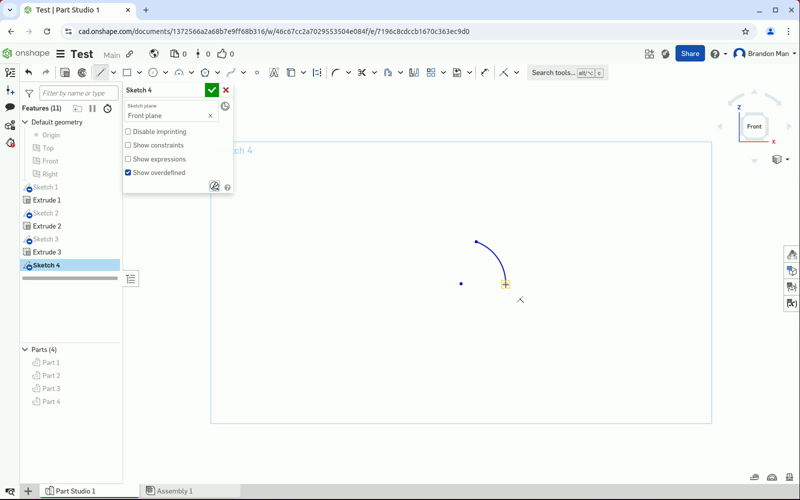
click(505, 284)
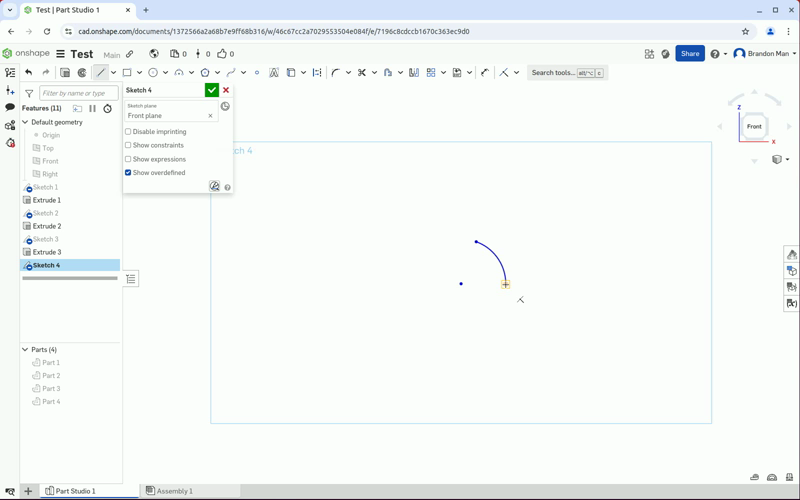
key_down(shift)
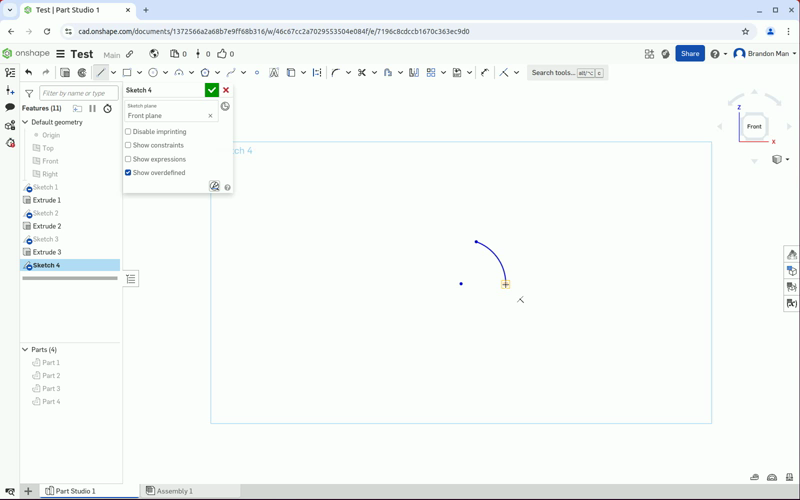
mouse_move(535, 284)
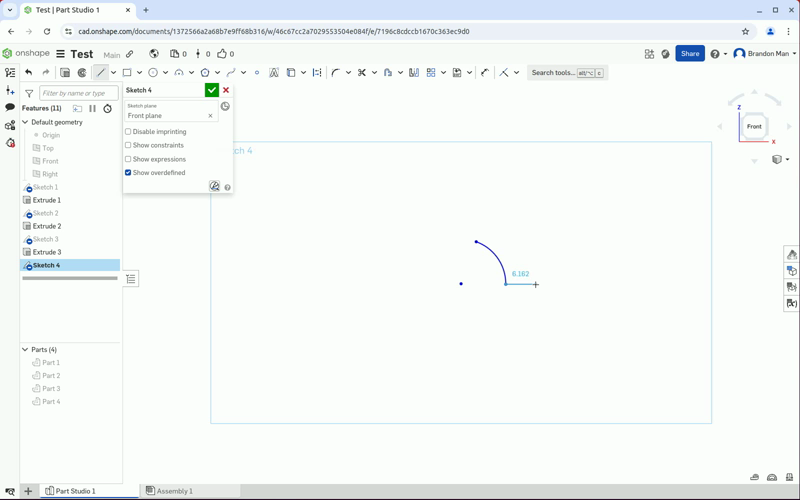
mouse_move(516, 284)
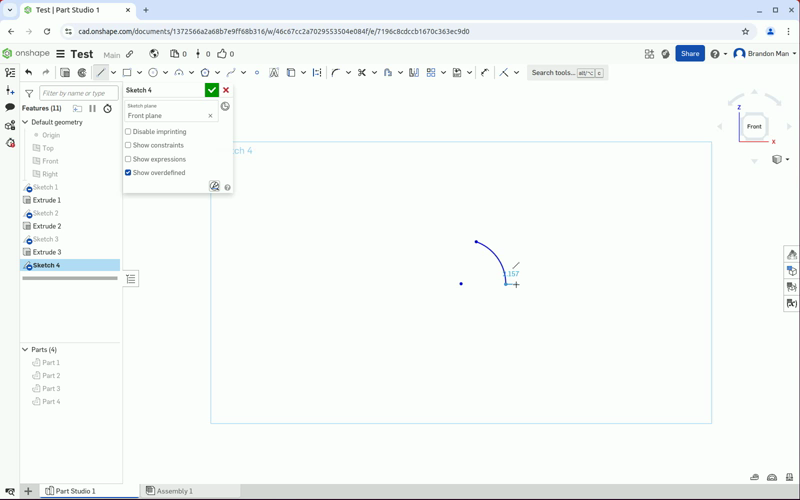
click(516, 284)
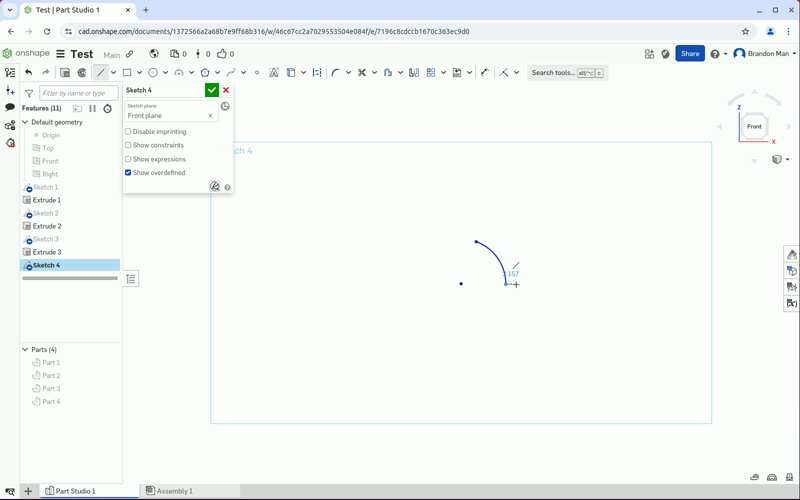
key_up(shift)
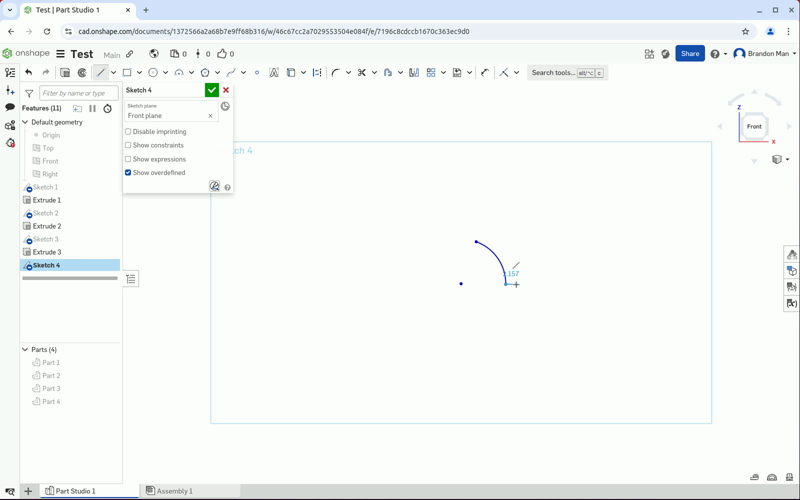
key(esc)
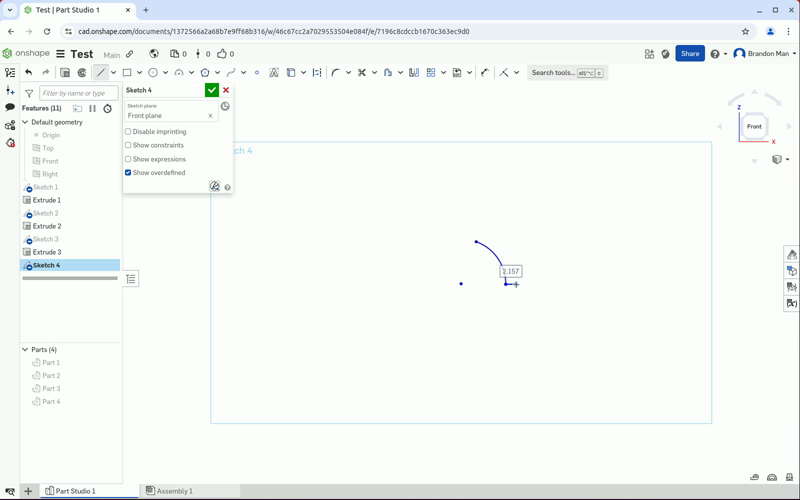
key(a)
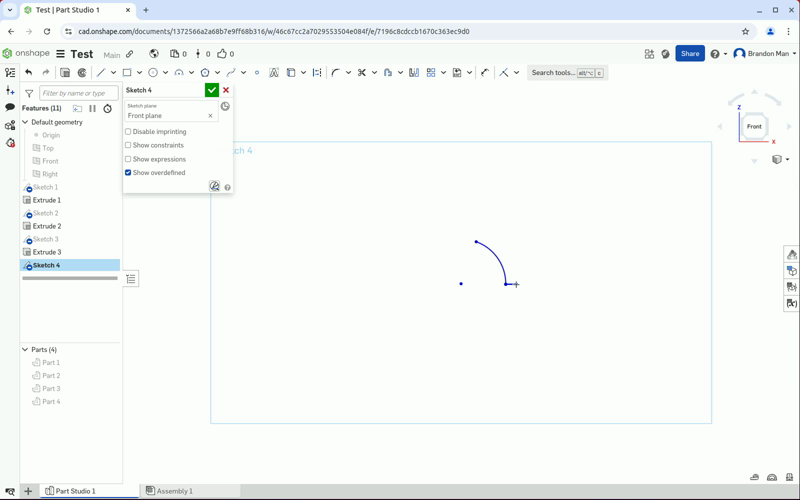
mouse_move(516, 284)
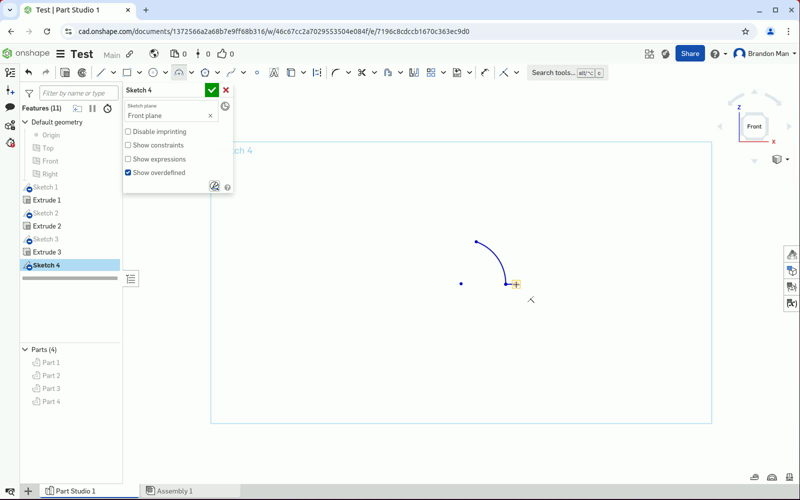
click(516, 284)
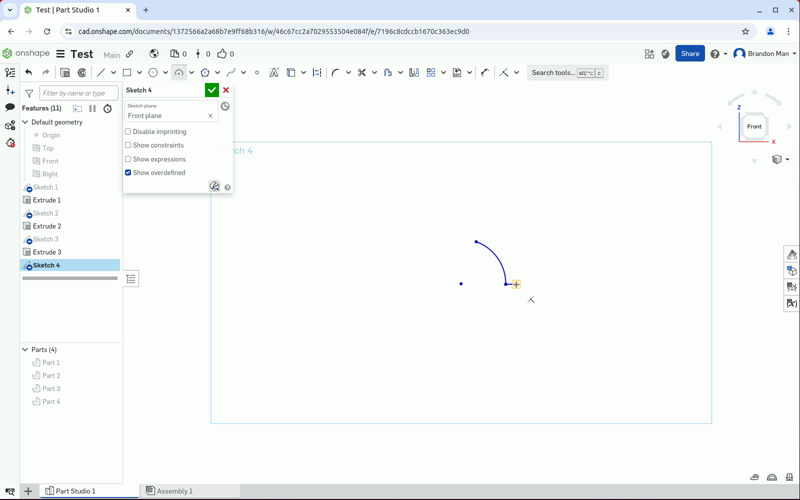
key_down(shift)
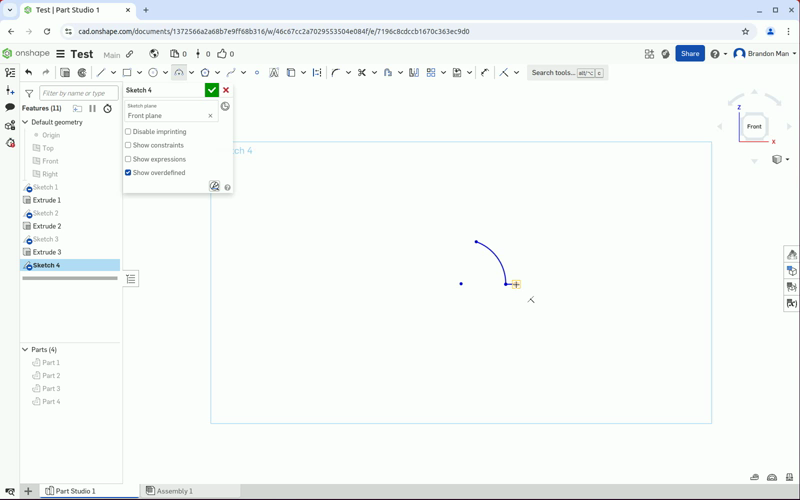
mouse_move(550, 254)
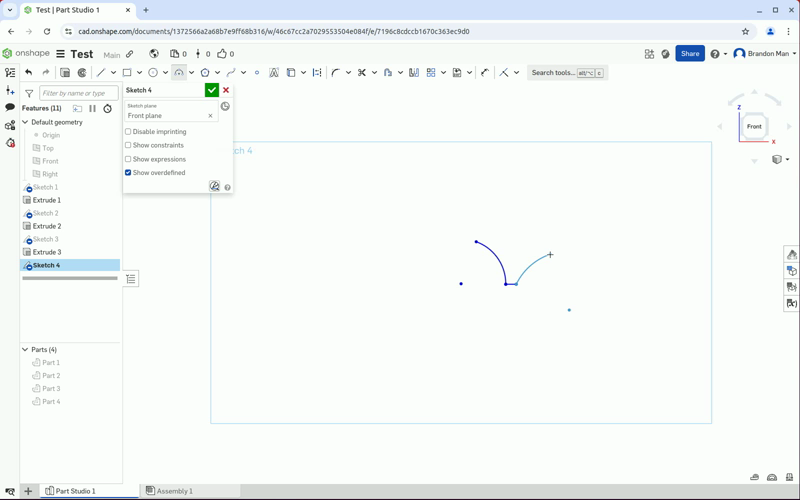
click(550, 254)
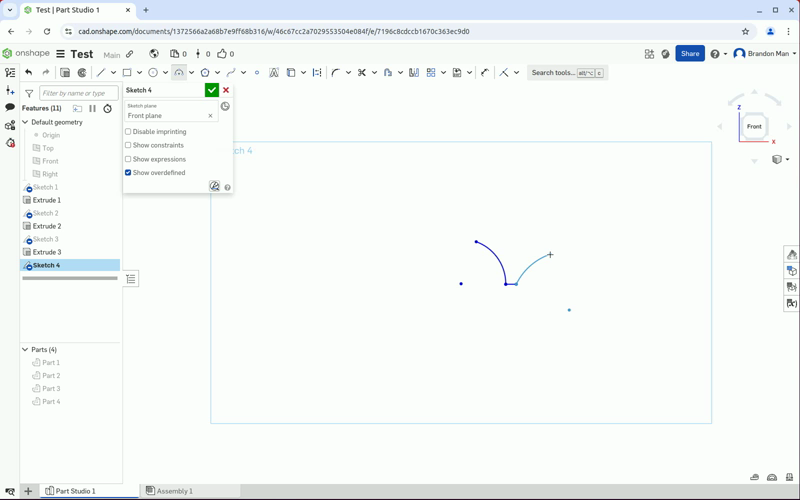
mouse_move(526, 261)
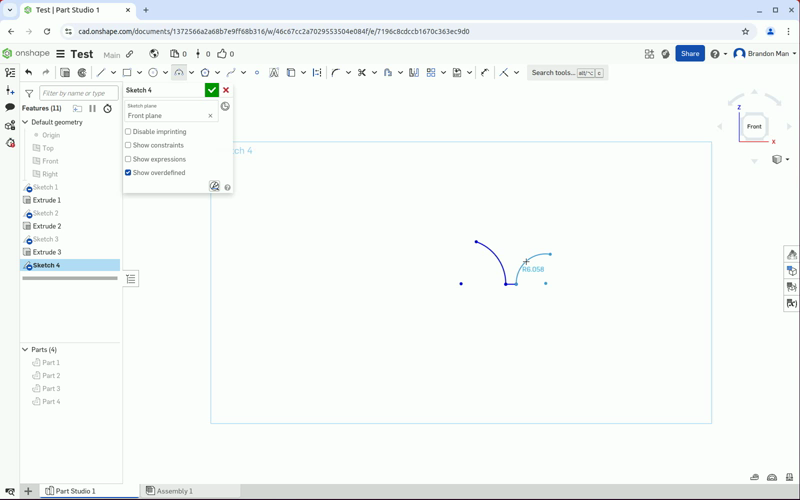
click(526, 261)
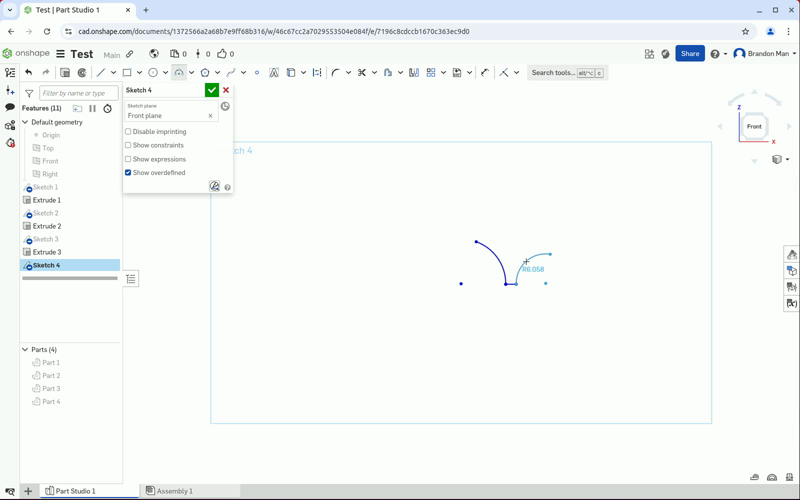
key_up(shift)
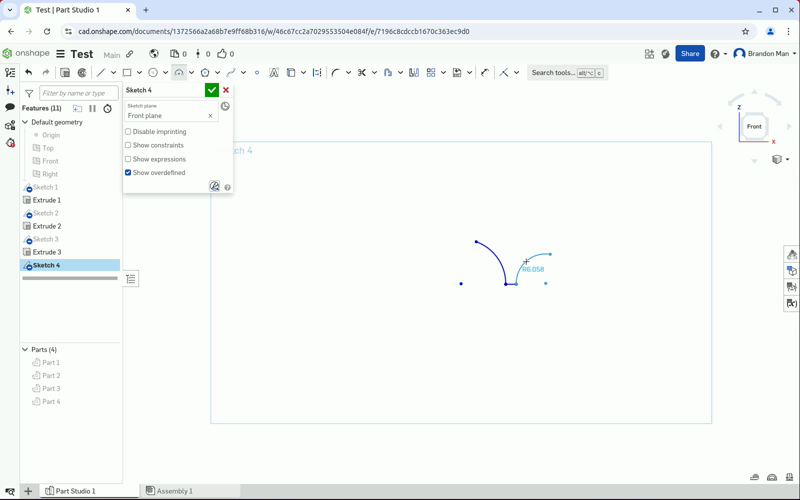
key(esc)
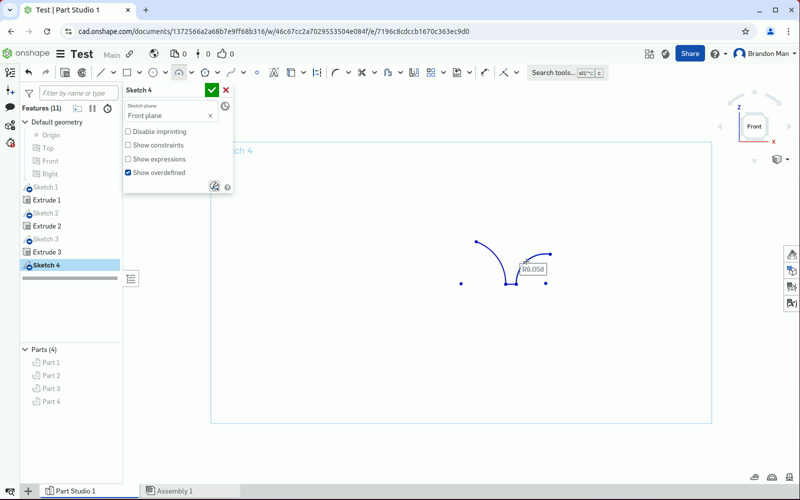
key(l)
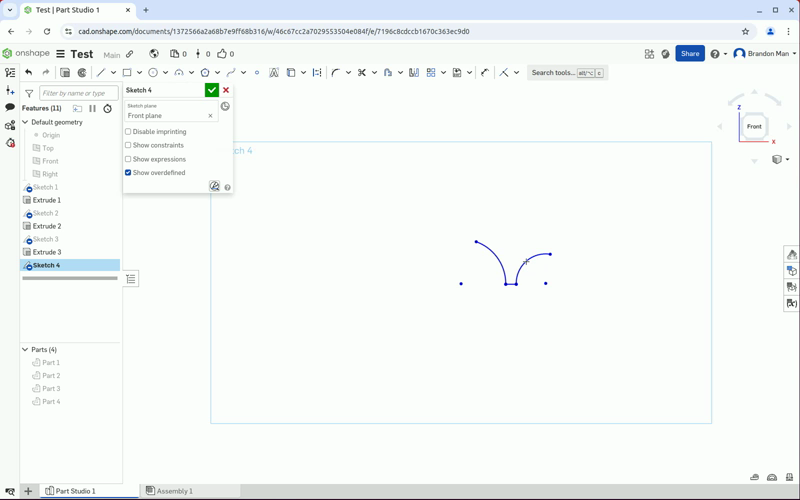
mouse_move(550, 254)
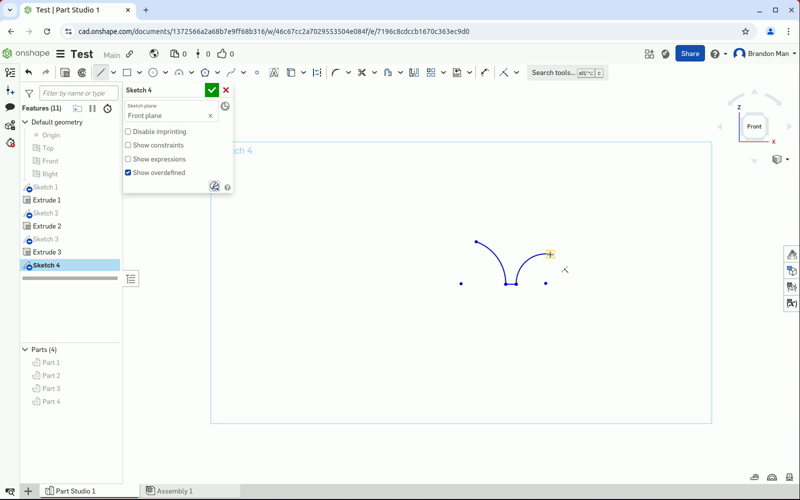
click(550, 254)
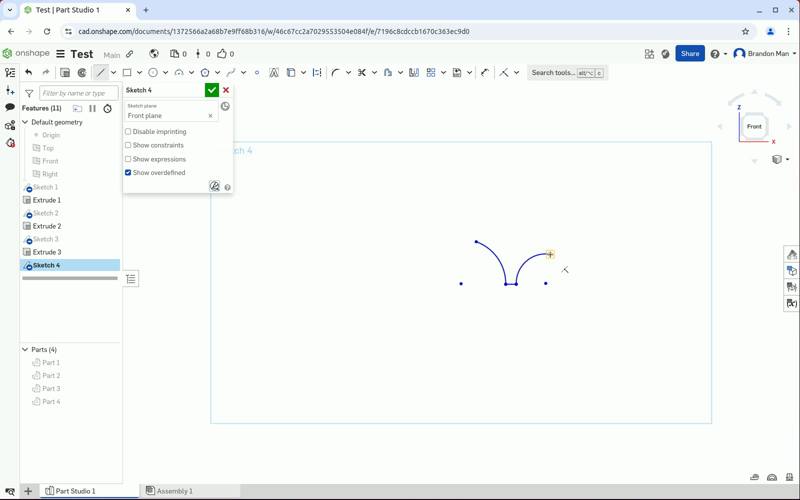
key_down(shift)
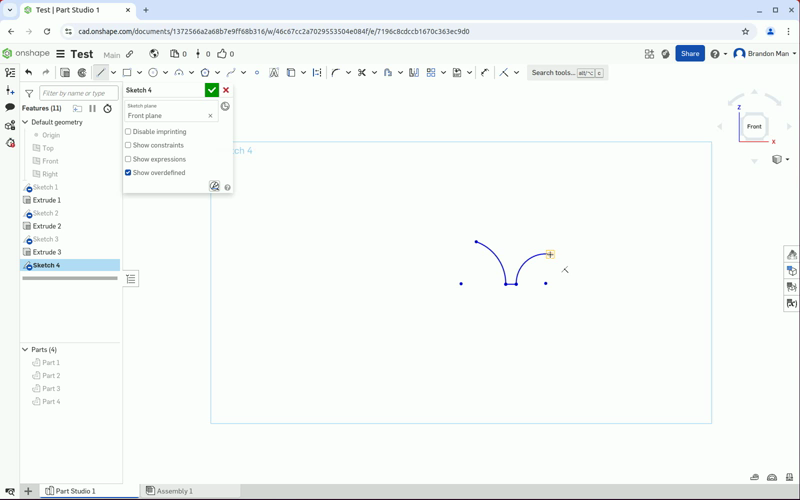
mouse_move(476, 241)
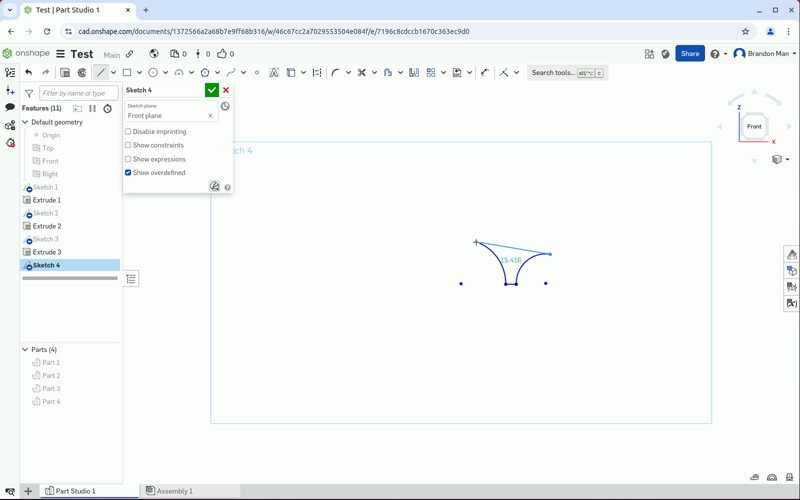
key_up(shift)
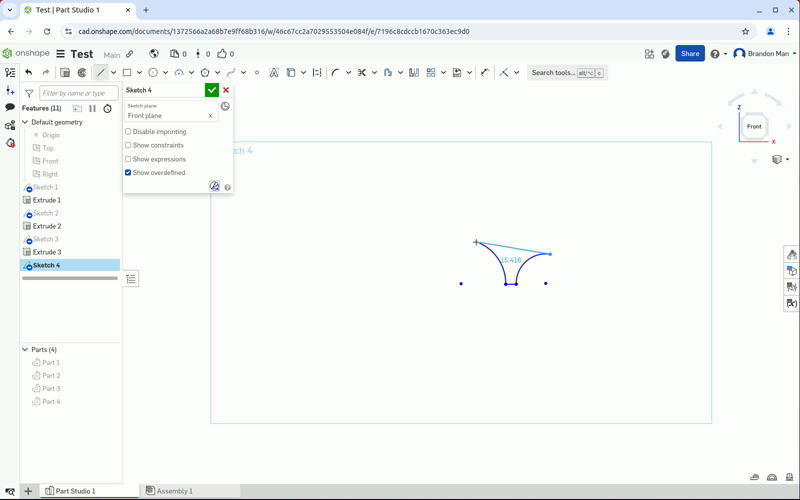
click(476, 241)
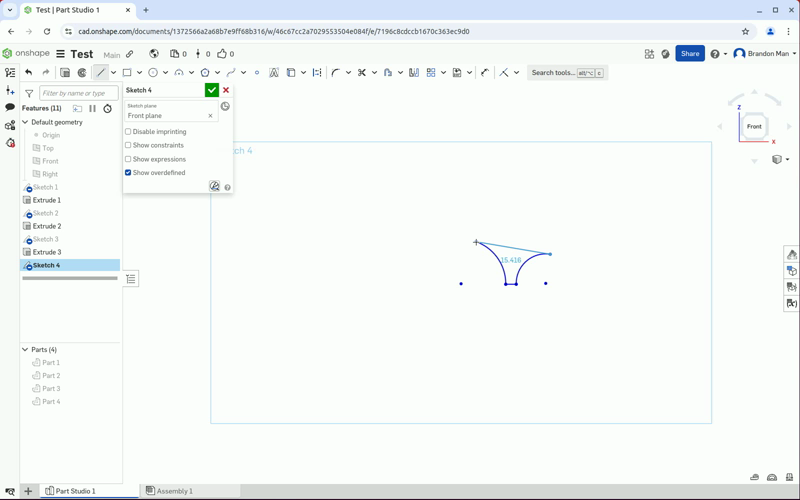
key(esc)
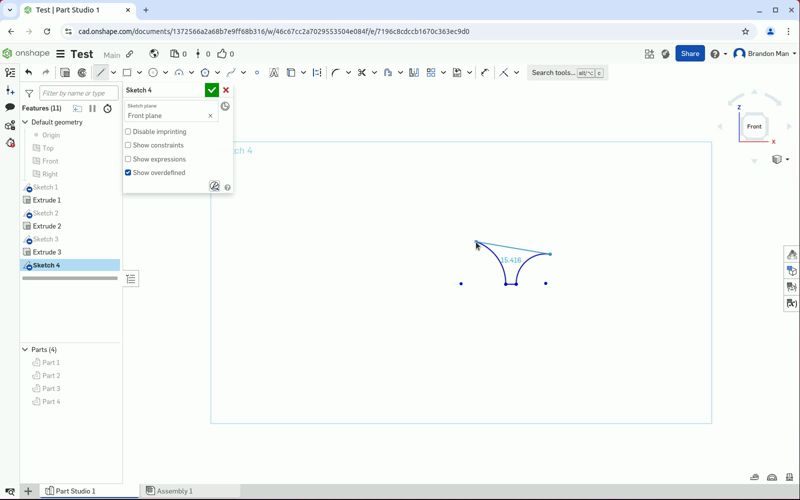
mouse_move(510, 267)
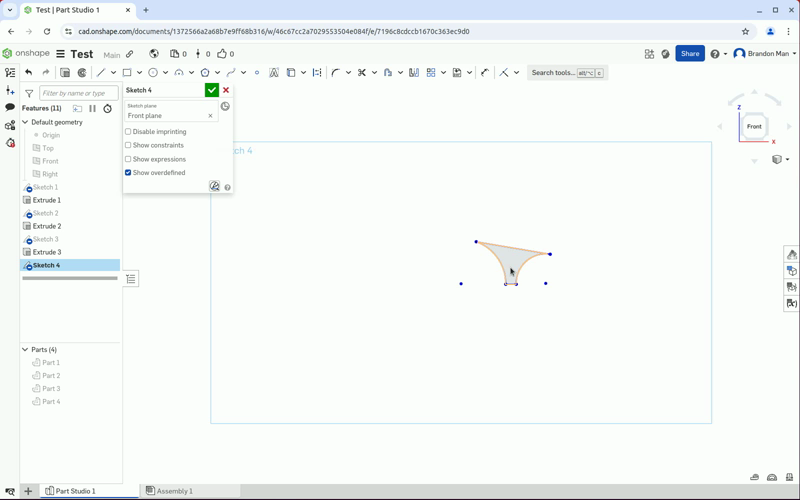
scroll(6)
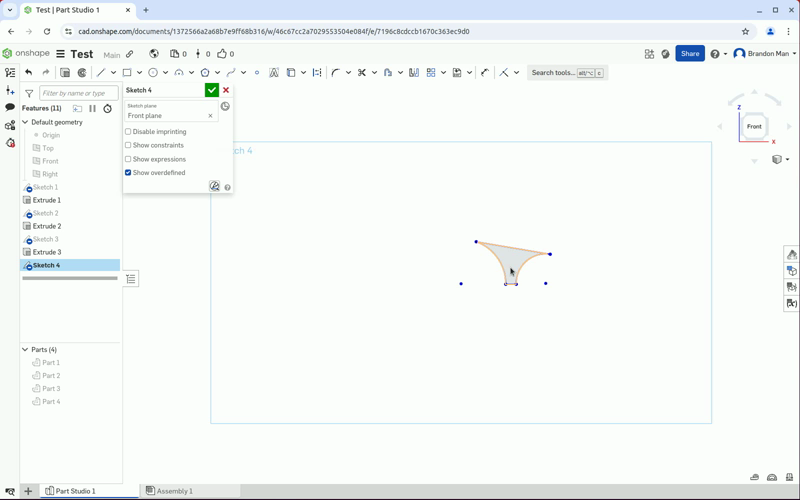
scroll(6)
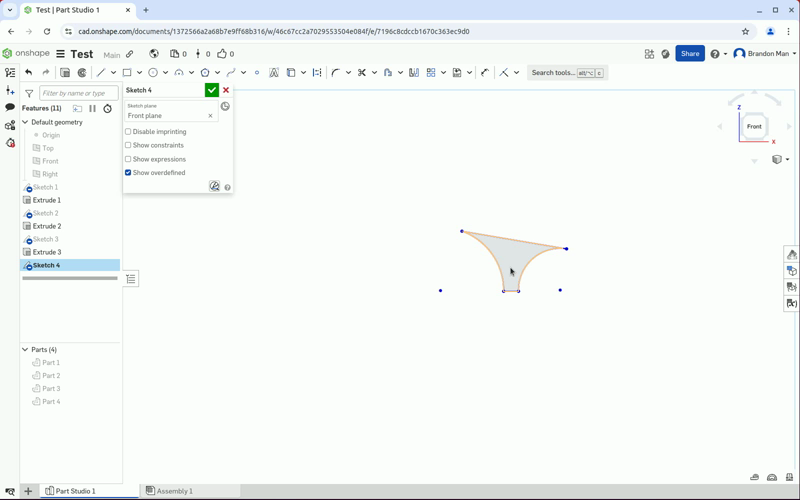
scroll(6)
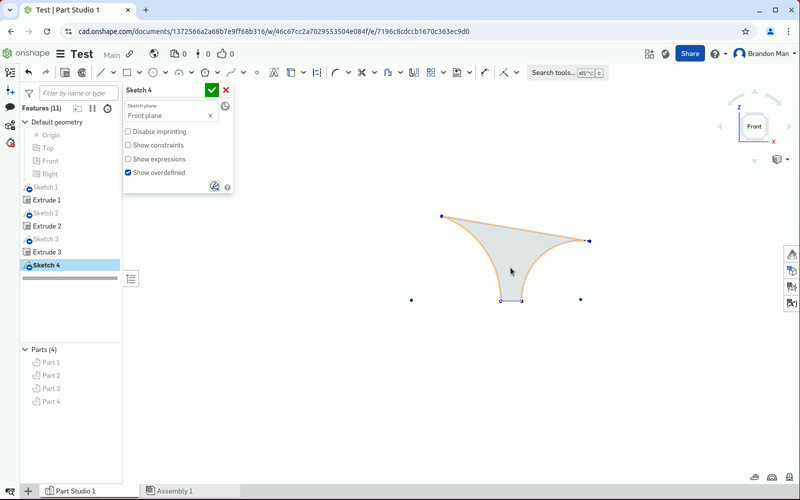
scroll(6)
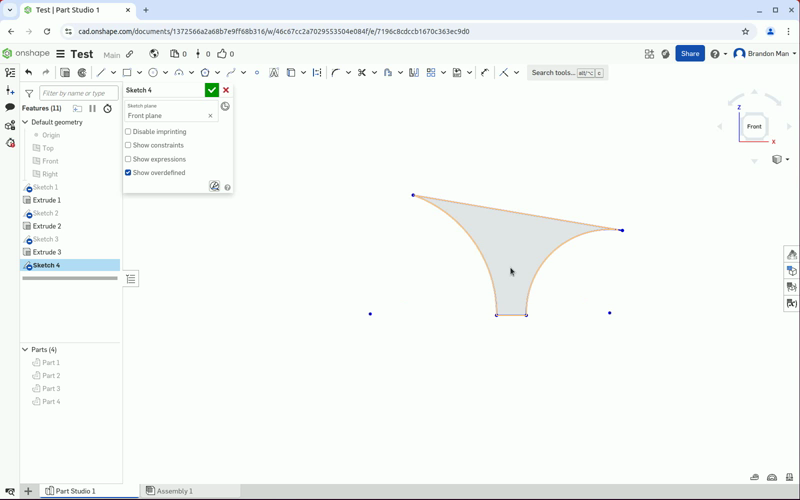
scroll(6)
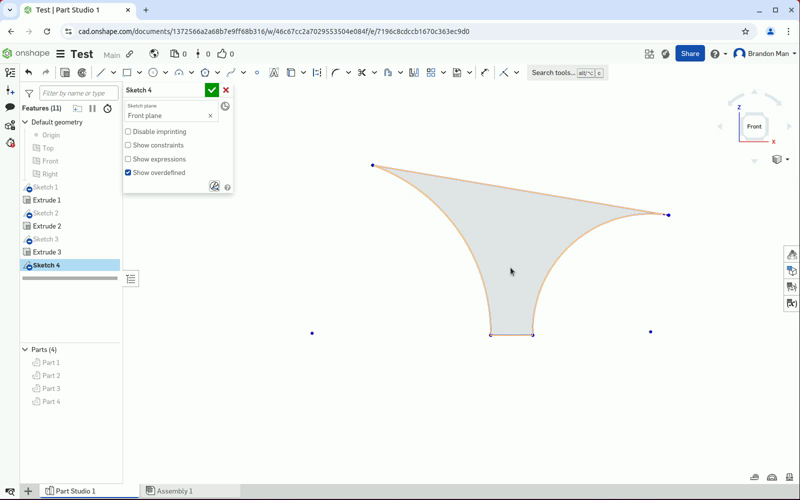
scroll(6)
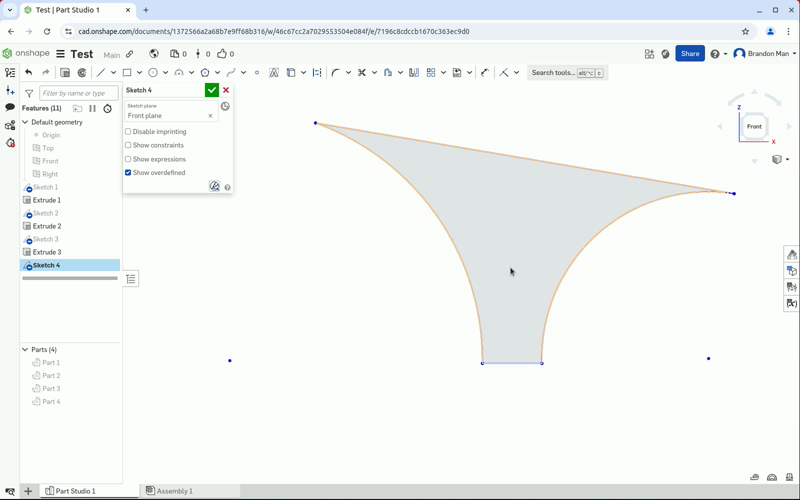
scroll(6)
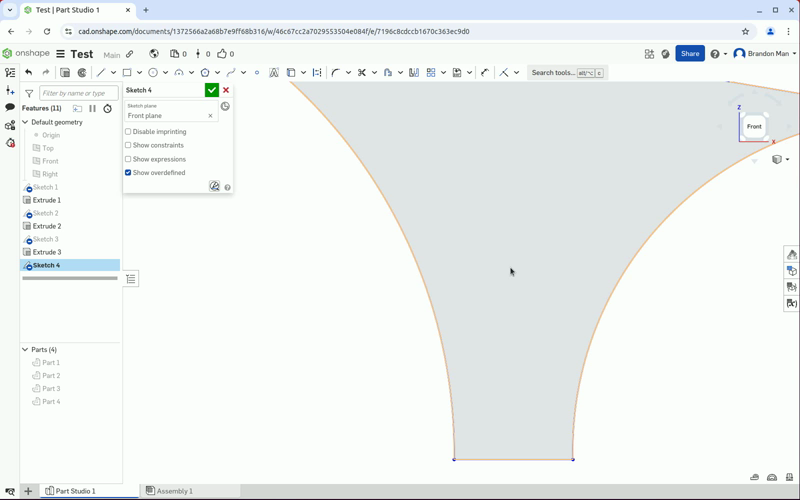
click(510, 267)
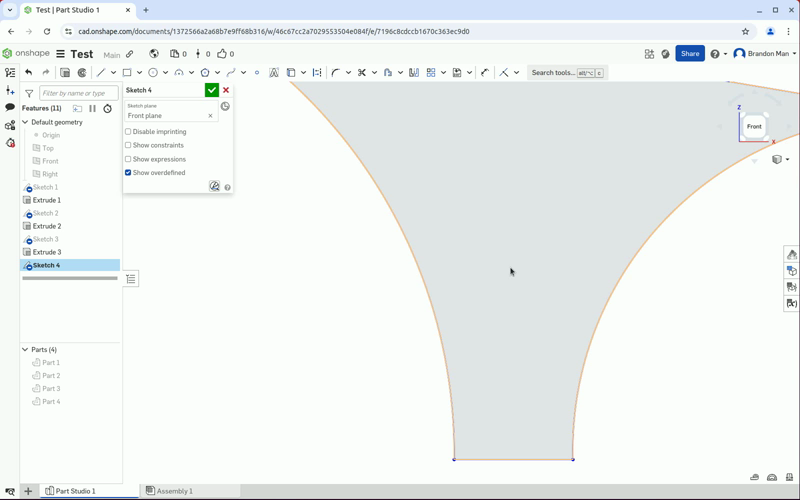
scroll(-6)
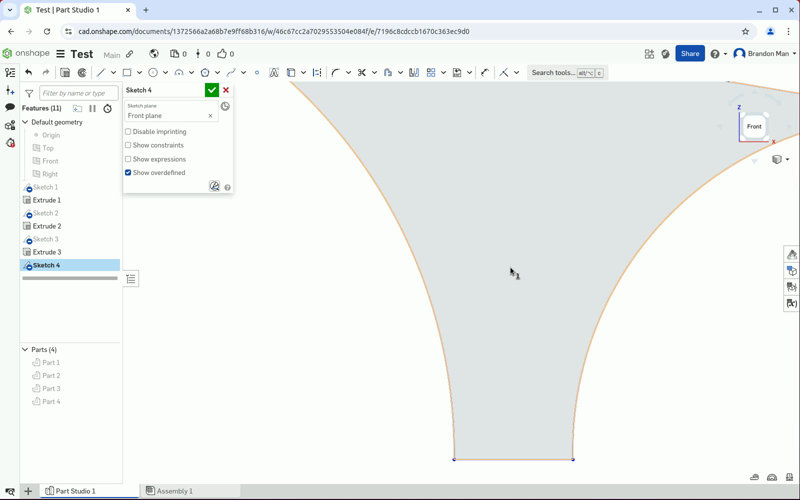
scroll(-6)
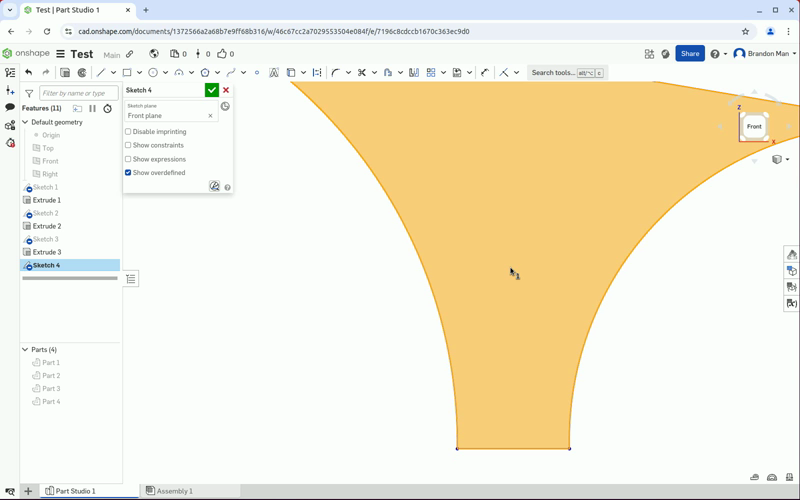
scroll(-6)
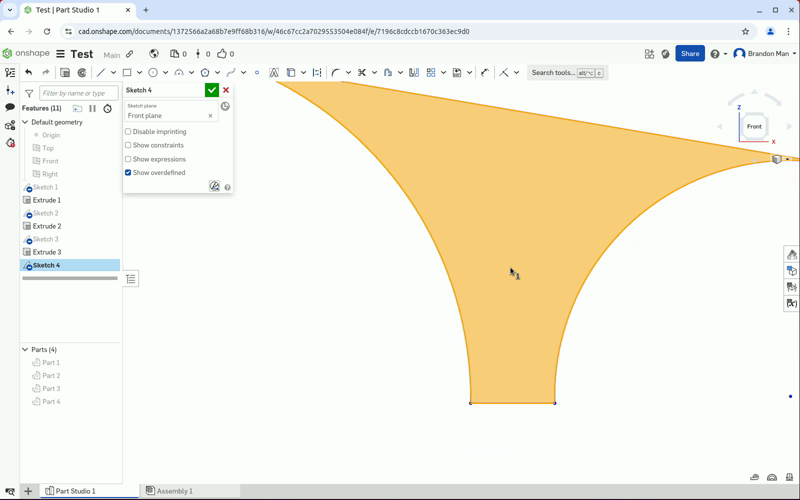
scroll(-6)
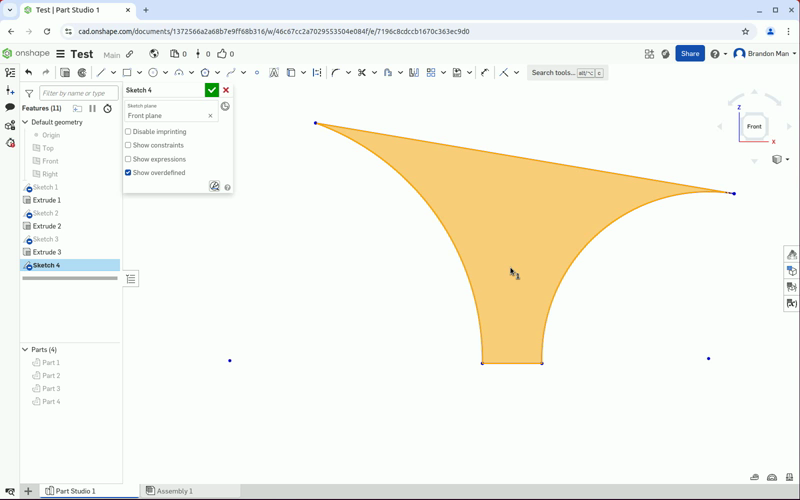
scroll(-6)
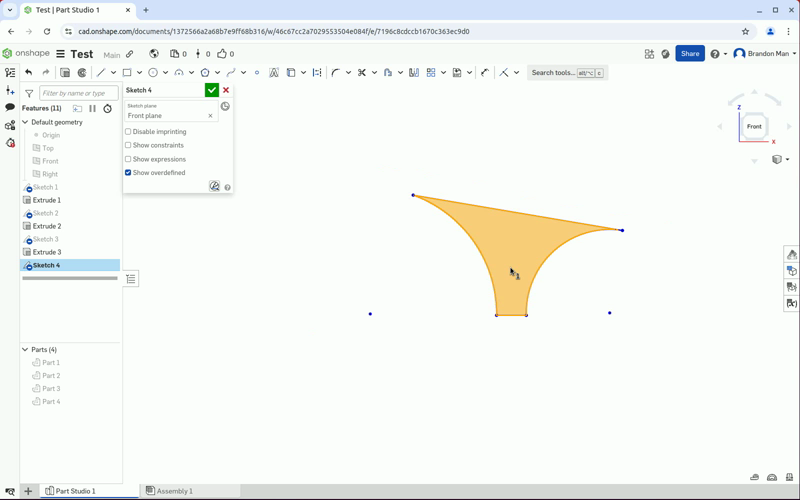
scroll(-6)
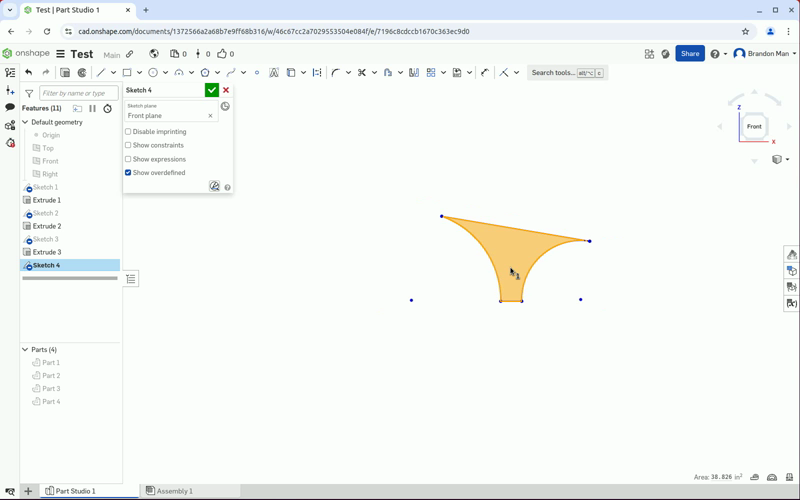
scroll(-6)
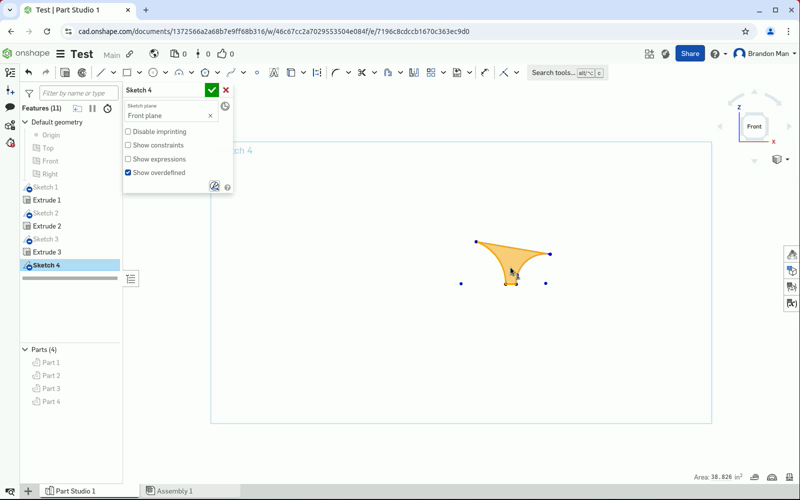
mouse_move(73, 352)
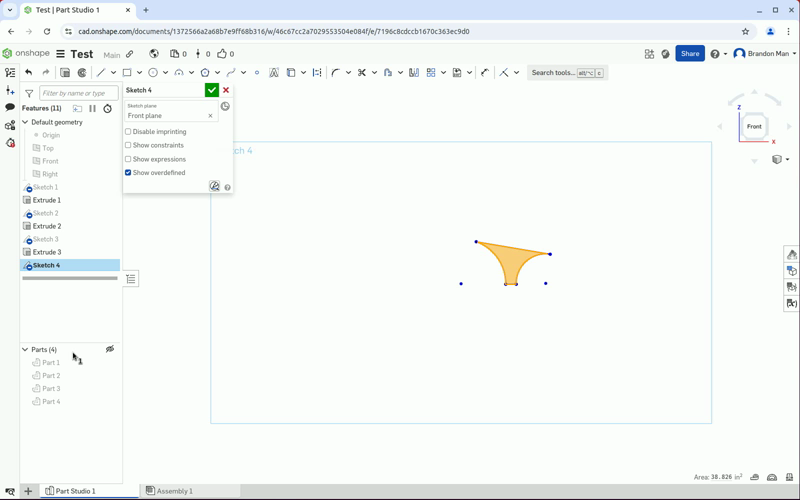
key(shift+y)
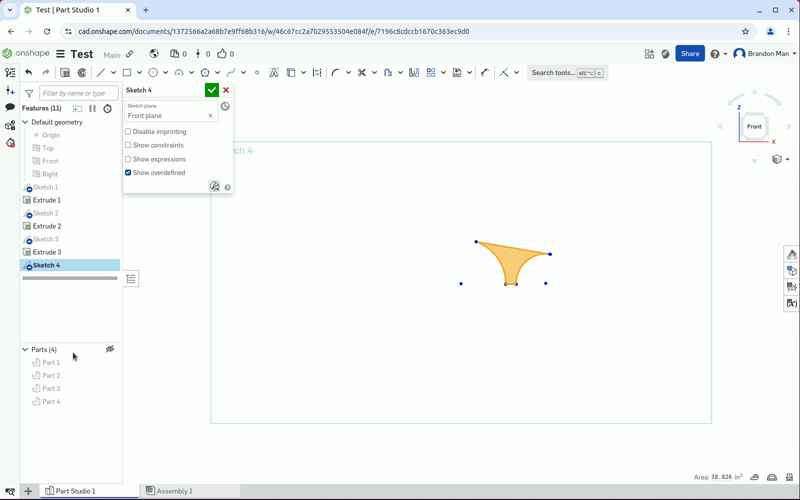
key(shift+e)
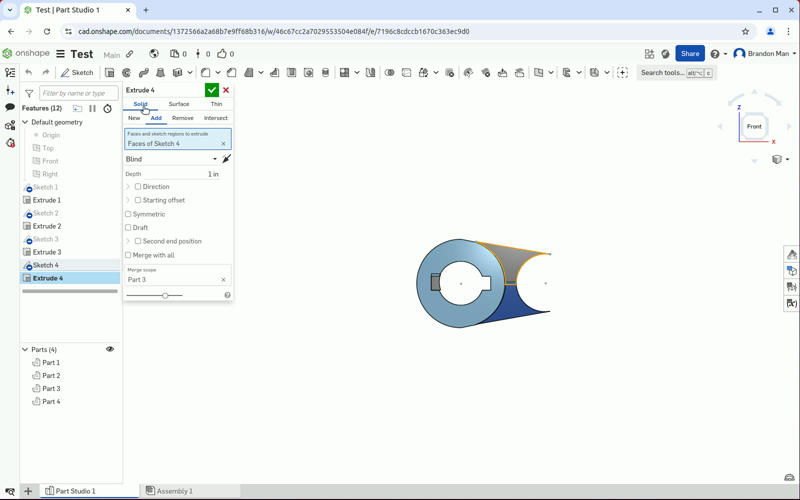
mouse_move(143, 106)
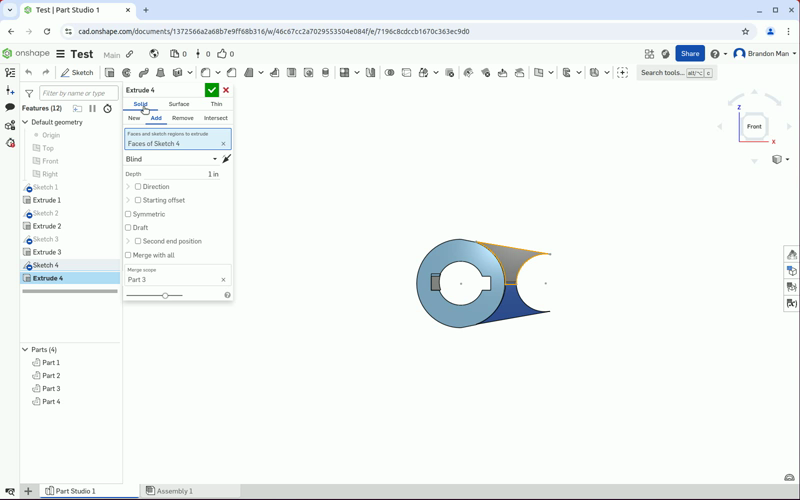
click(143, 106)
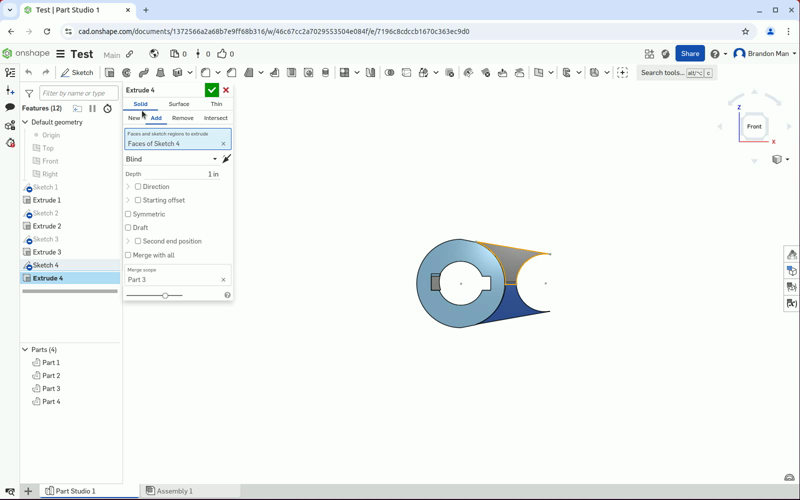
mouse_move(137, 120)
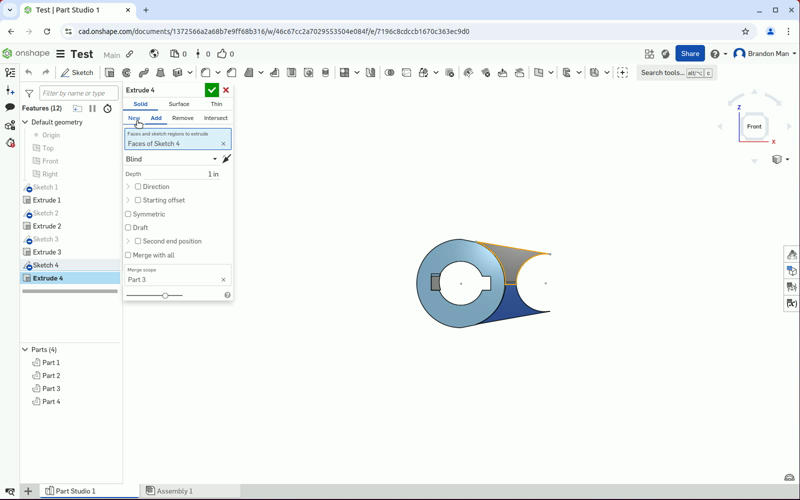
click(137, 120)
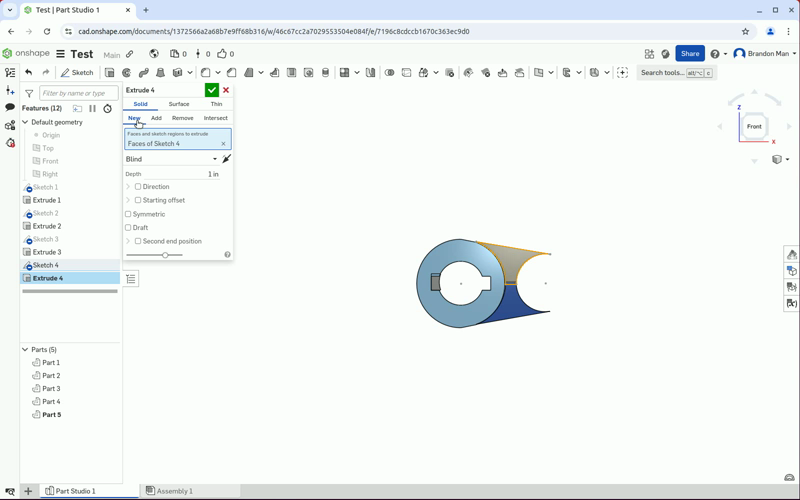
key(tab, 4)
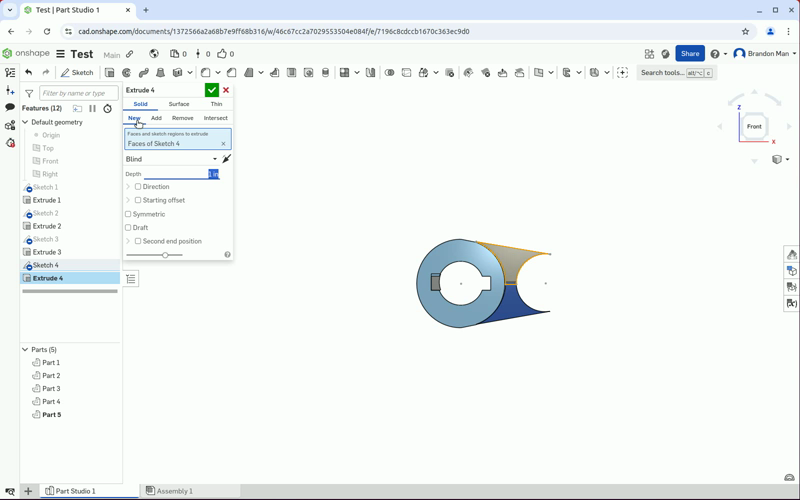
text(7.943)
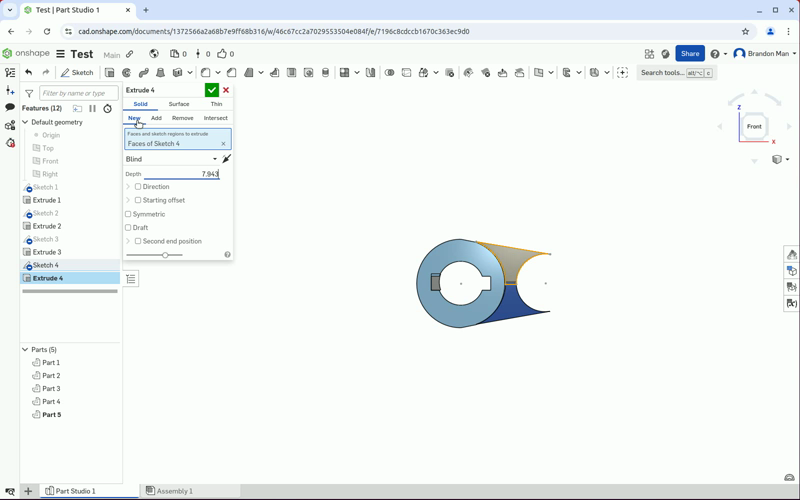
key(enter)
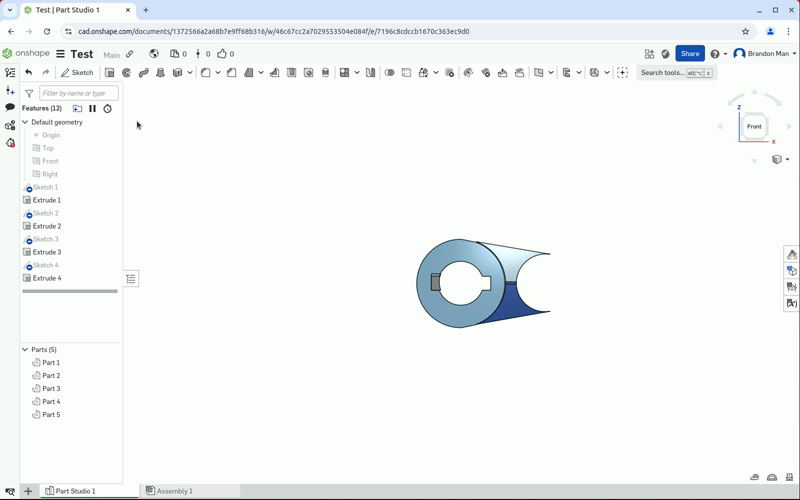
key(shift+h)
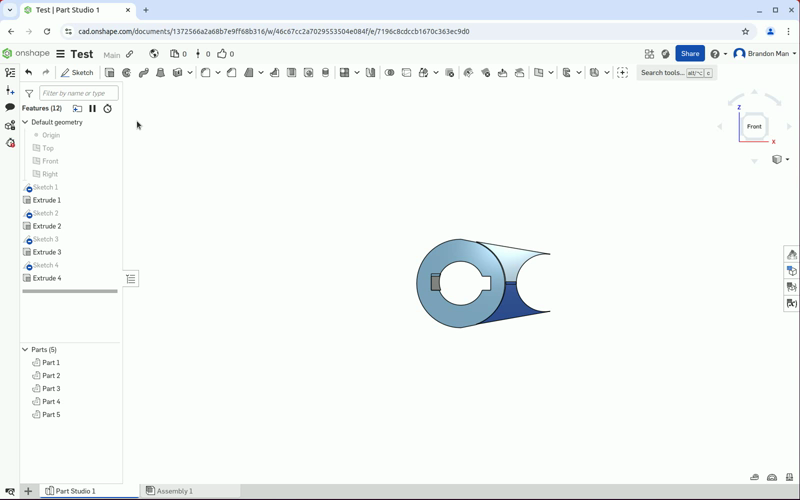
key(shift+h)
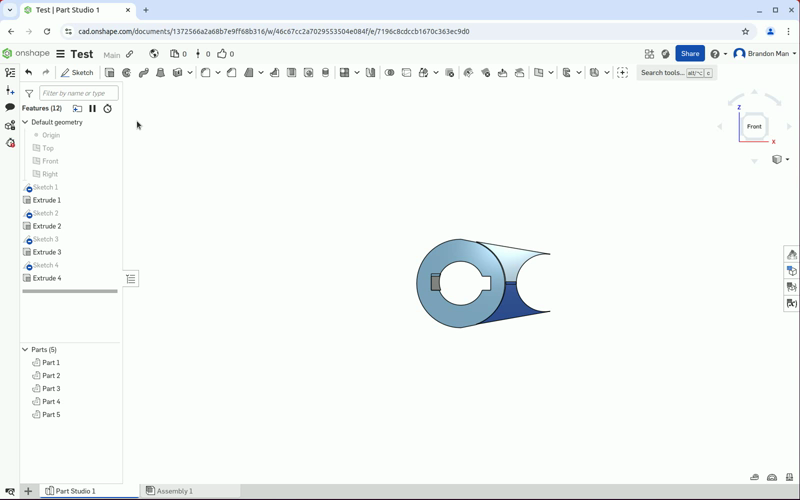
mouse_move(73, 189)
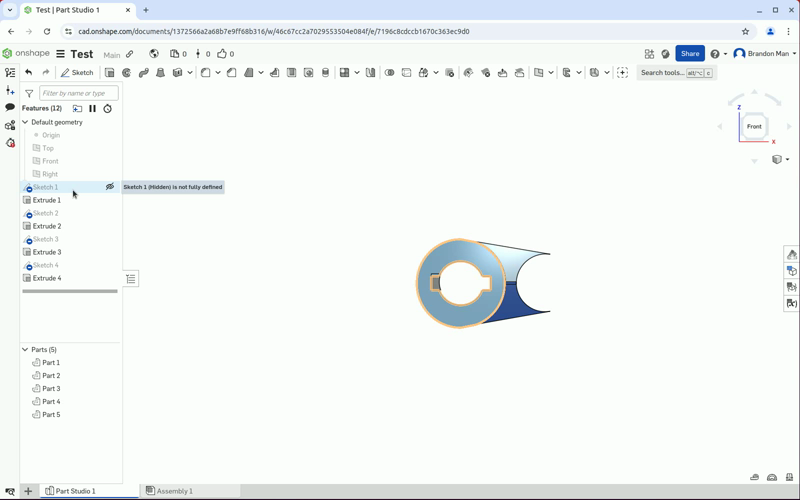
click(73, 189)
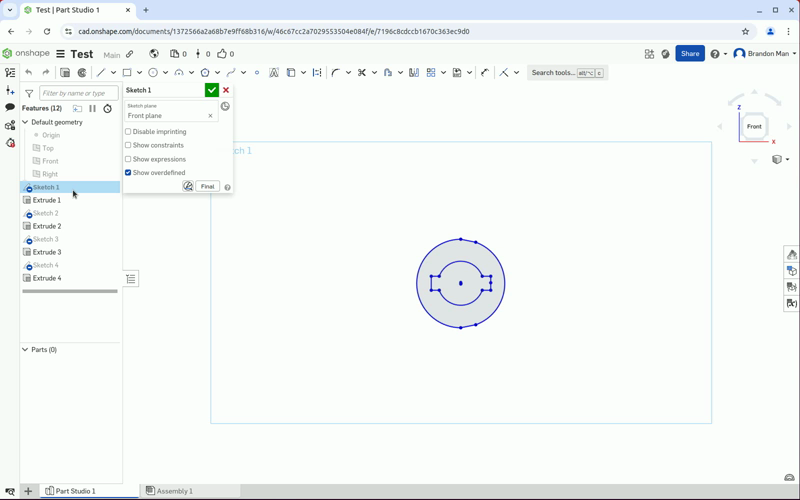
mouse_move(229, 92)
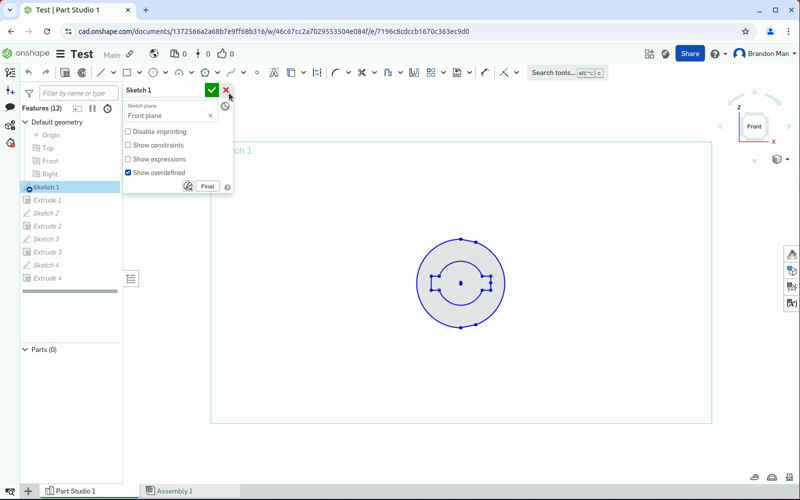
click(229, 92)
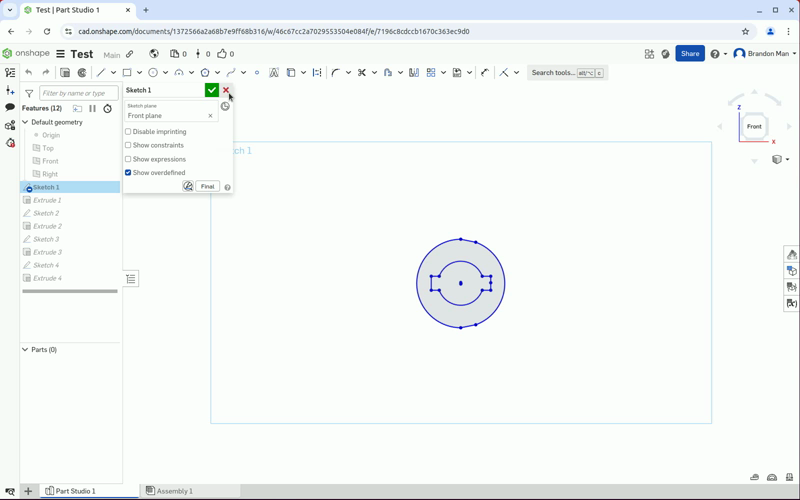
key(shift+s)
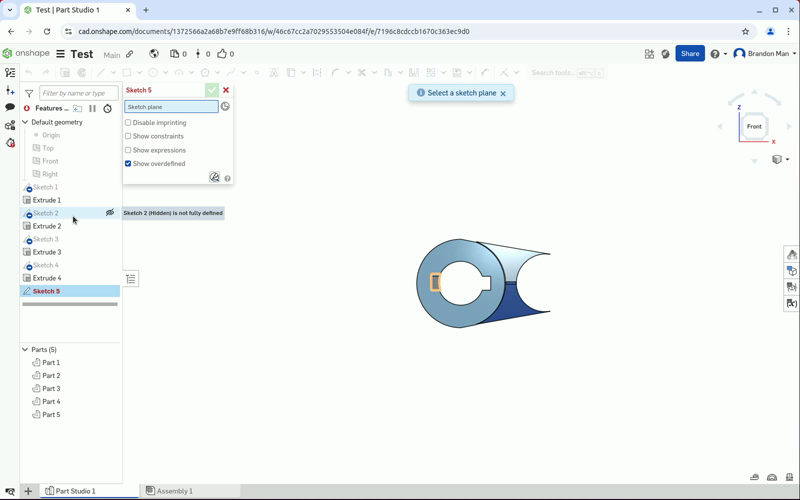
scroll(3)
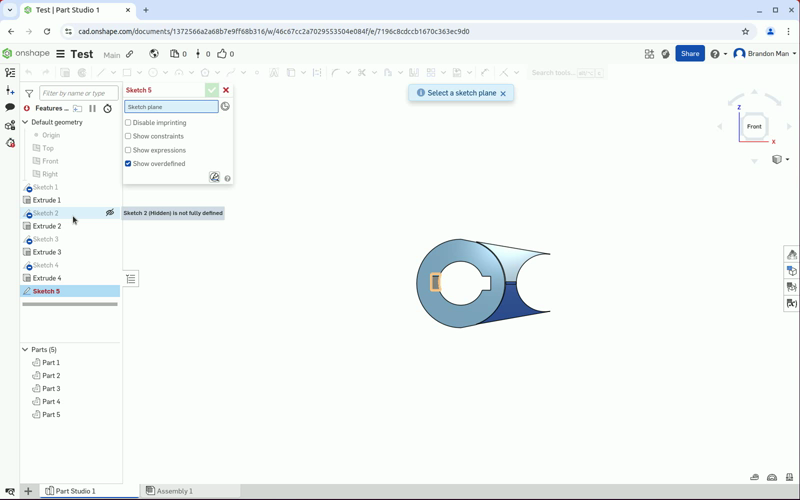
mouse_move(73, 163)
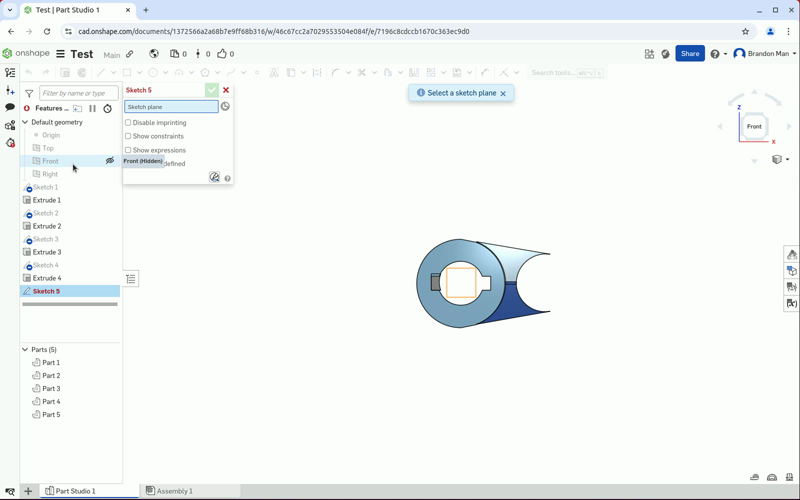
click(73, 163)
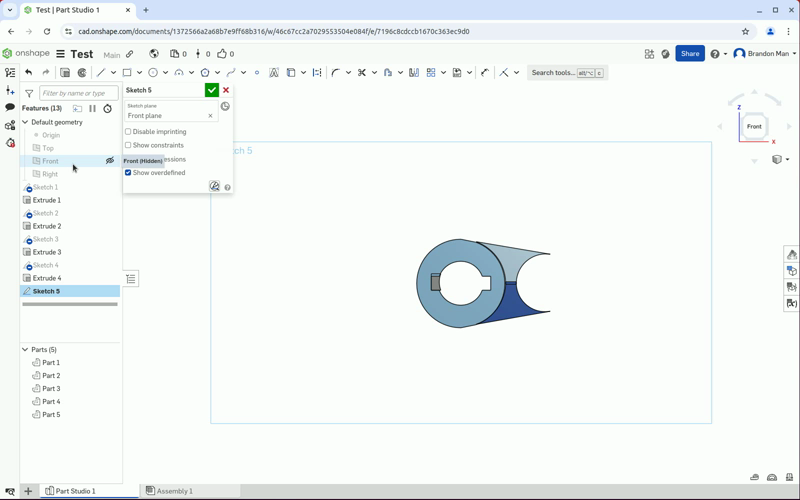
mouse_move(73, 352)
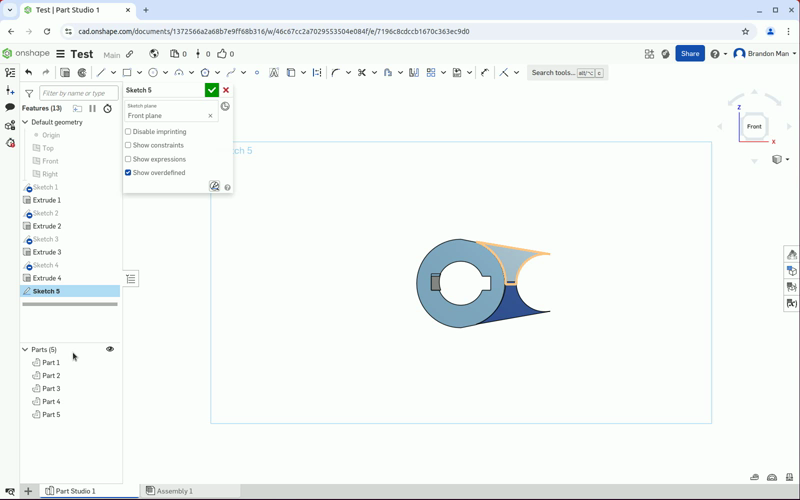
key(y)
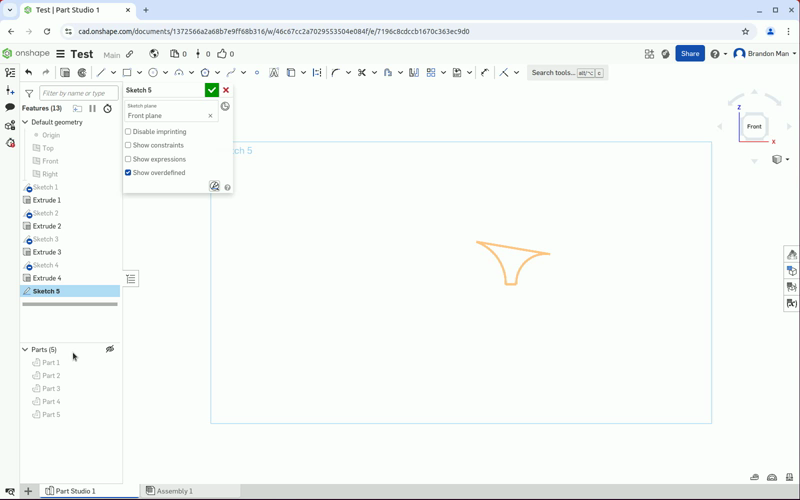
key(c)
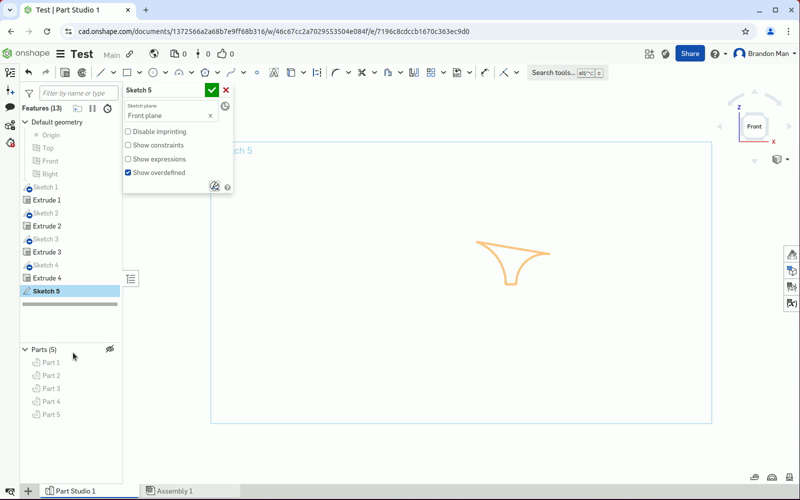
key_down(shift)
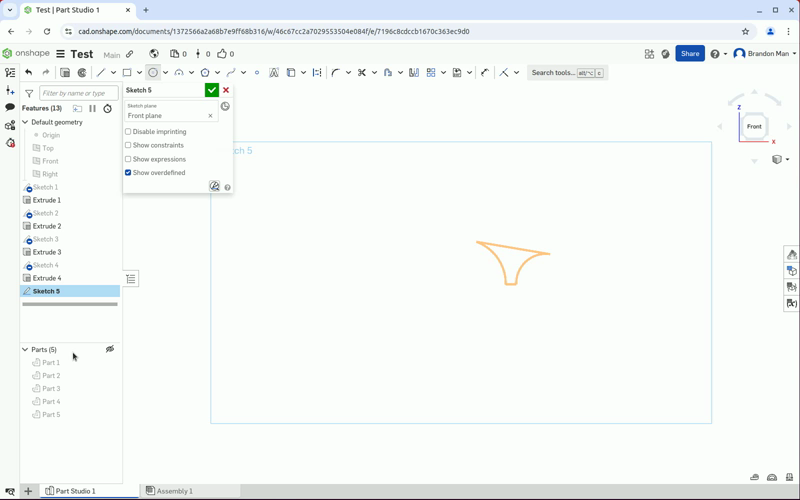
mouse_move(544, 282)
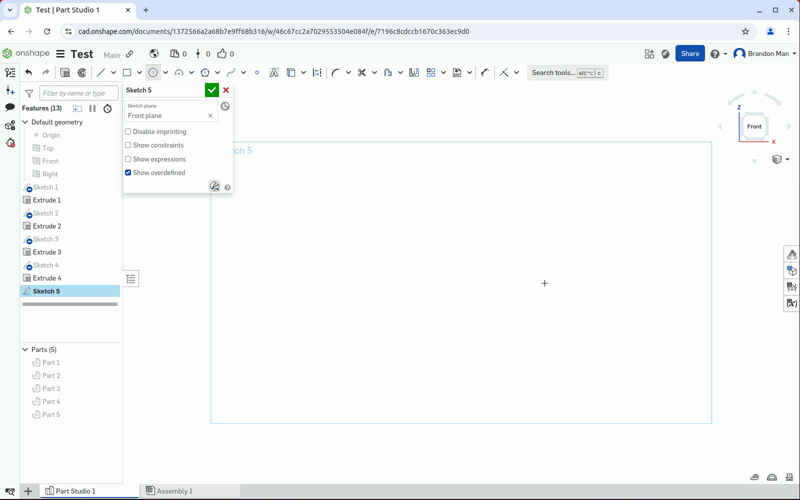
click(544, 282)
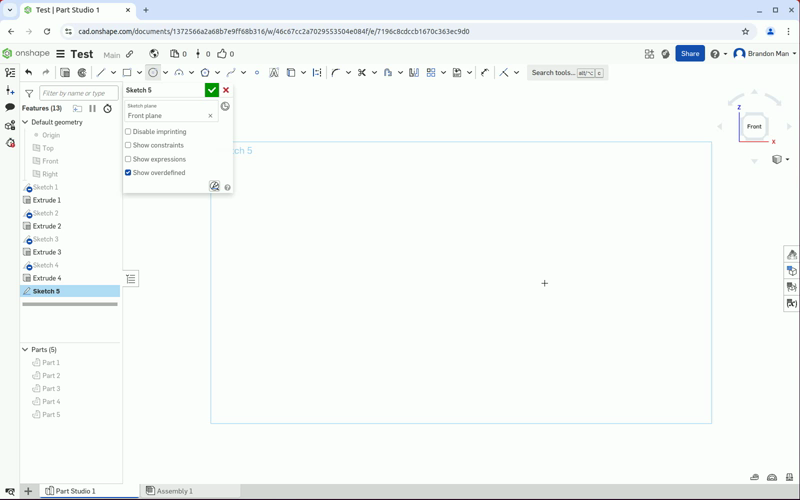
key_up(shift)
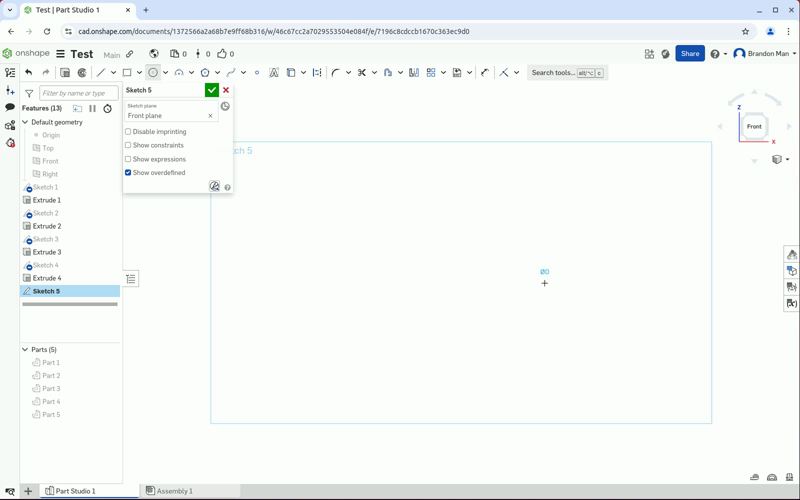
mouse_move(573, 282)
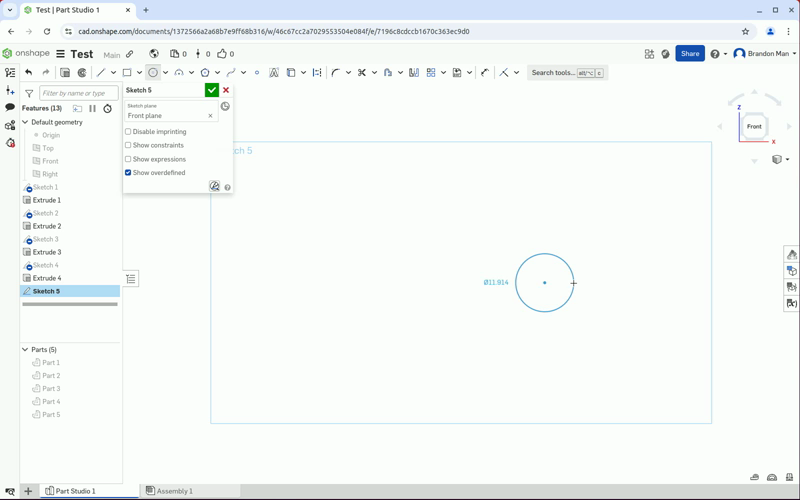
click(573, 282)
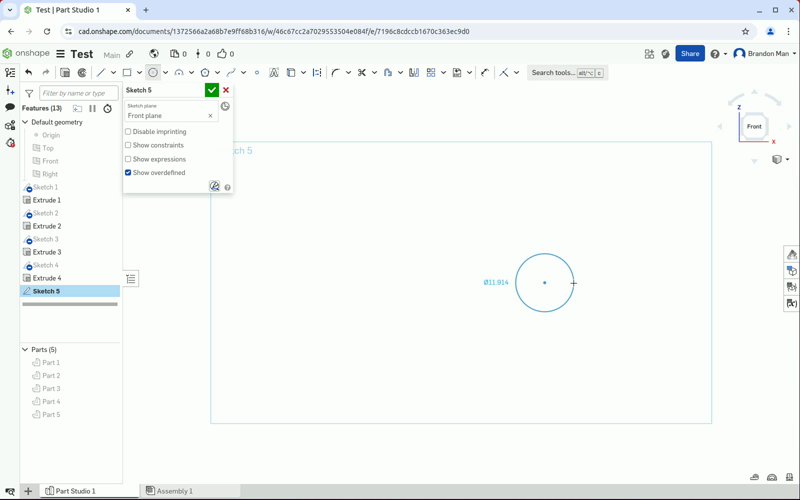
key(esc)
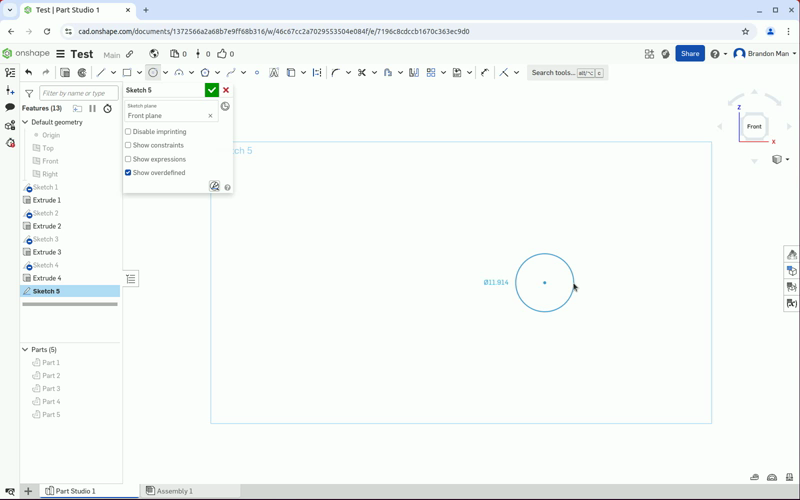
key(c)
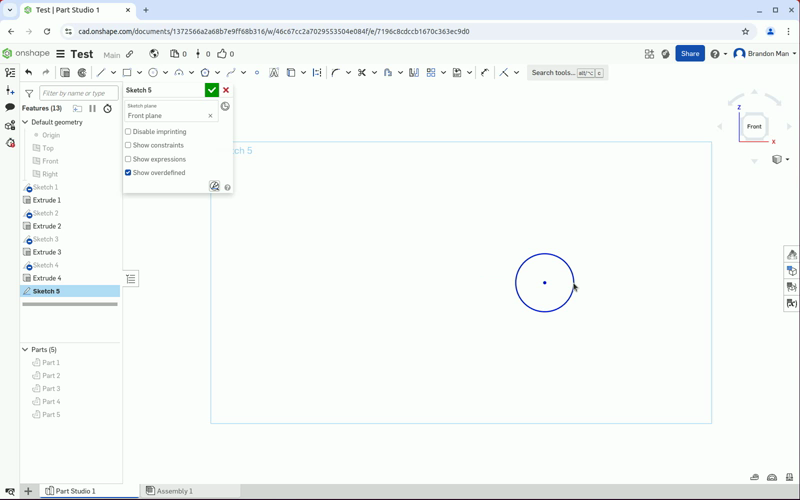
key_down(shift)
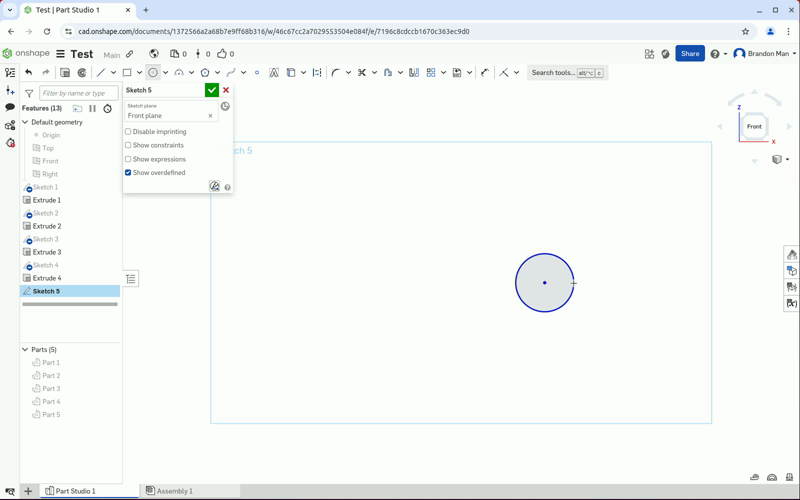
mouse_move(544, 282)
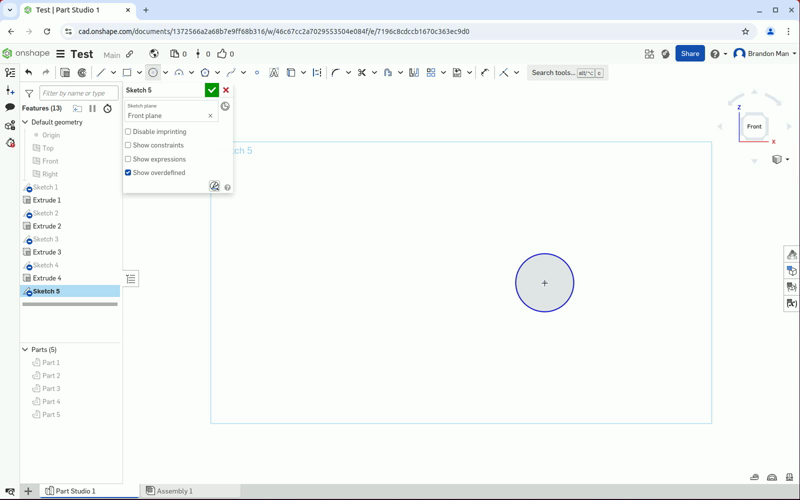
click(544, 282)
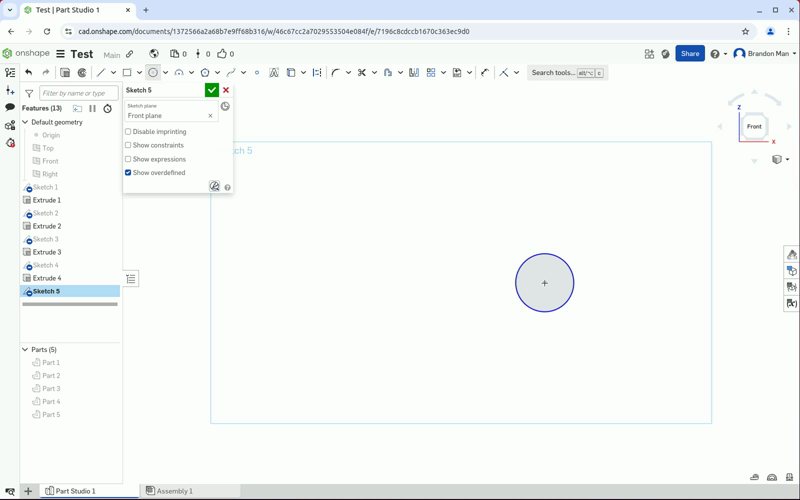
key_up(shift)
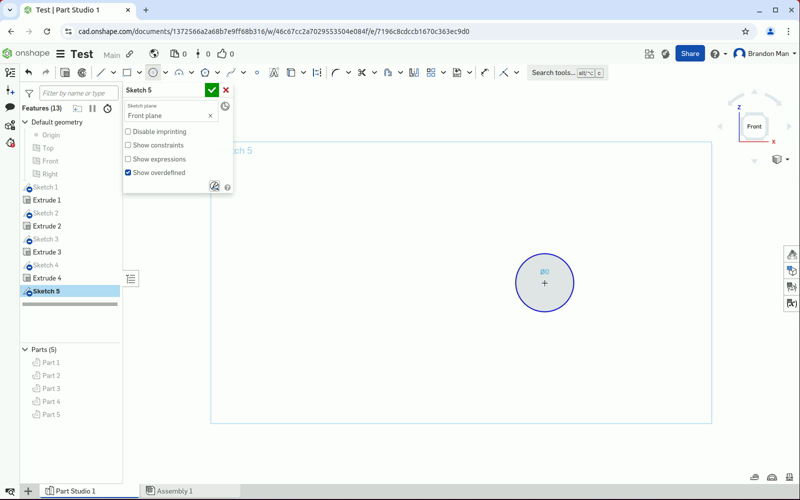
mouse_move(567, 282)
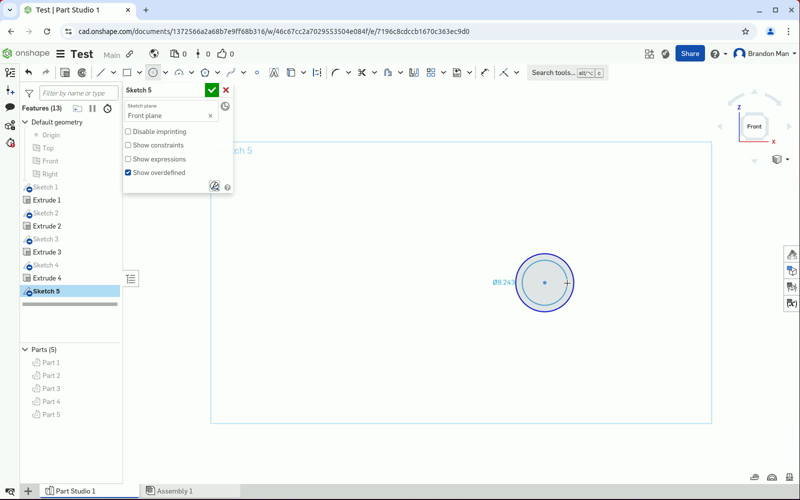
click(567, 282)
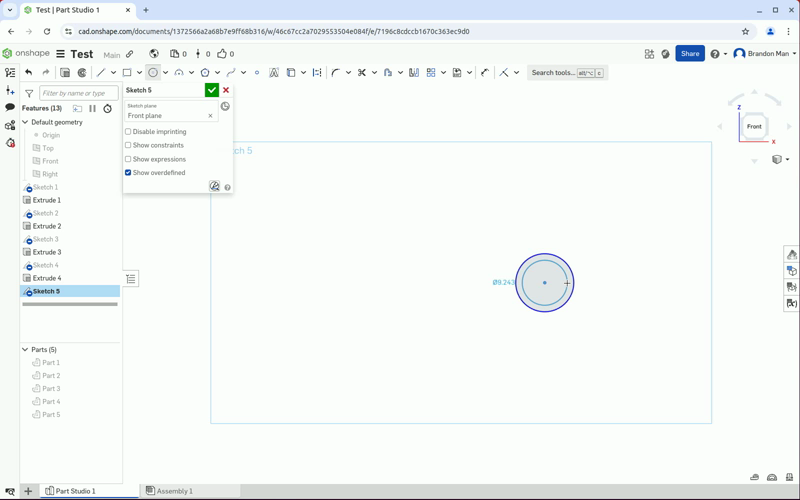
key(esc)
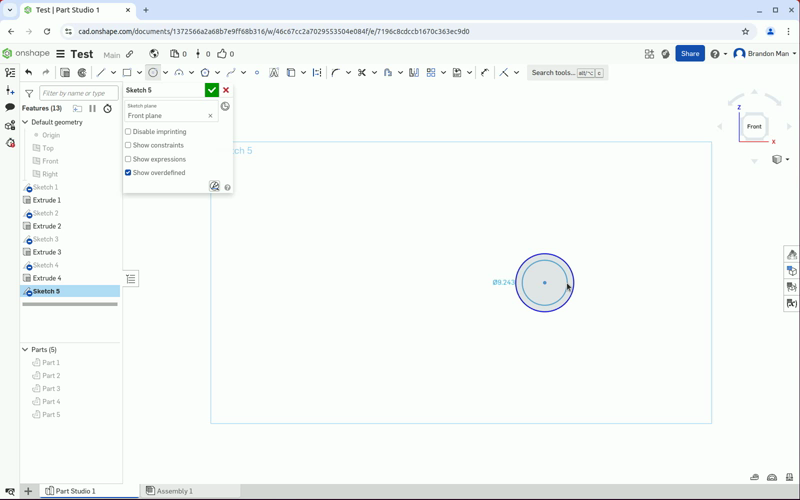
mouse_move(568, 287)
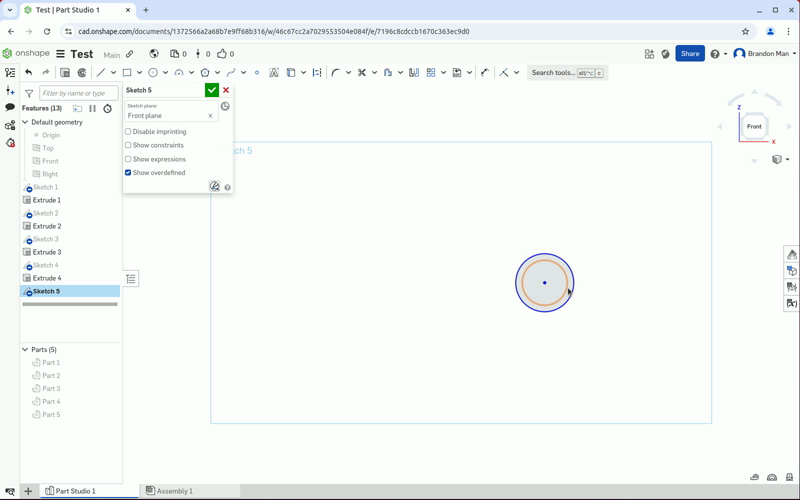
scroll(6)
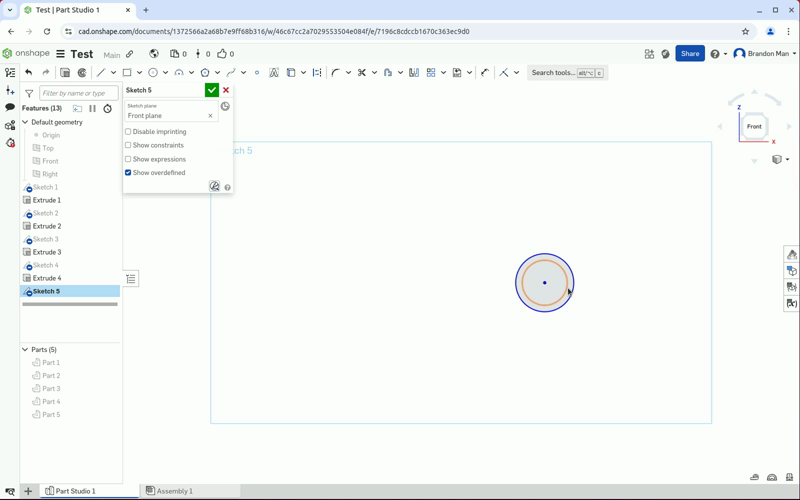
scroll(6)
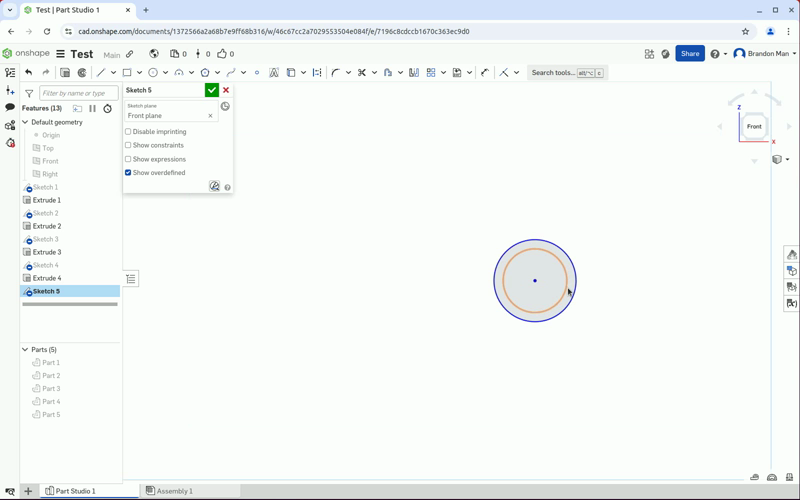
scroll(6)
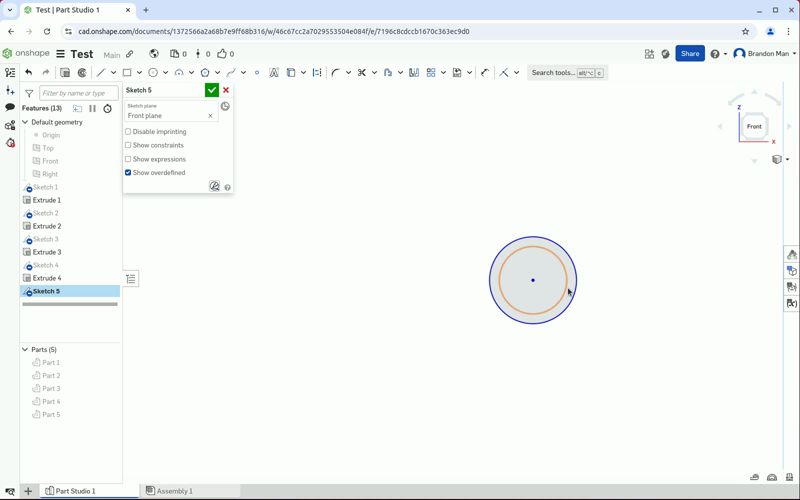
scroll(6)
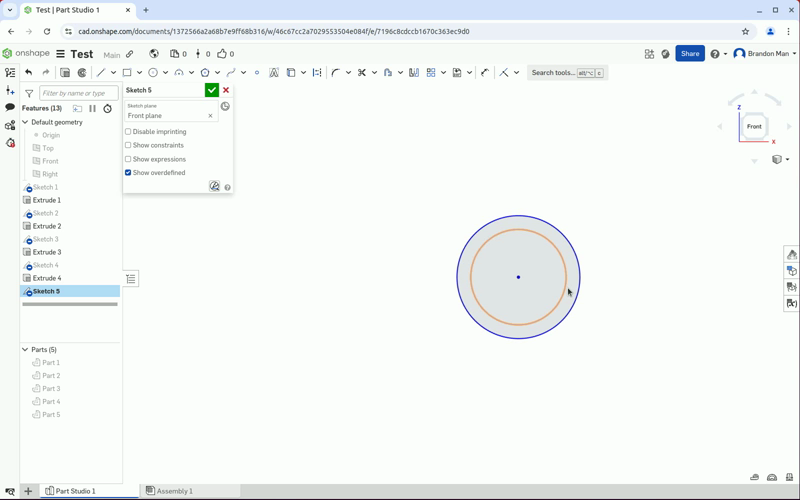
scroll(6)
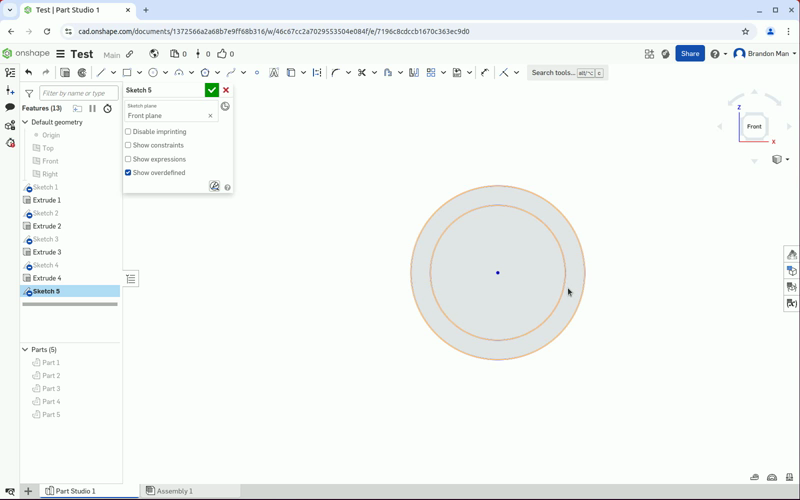
scroll(6)
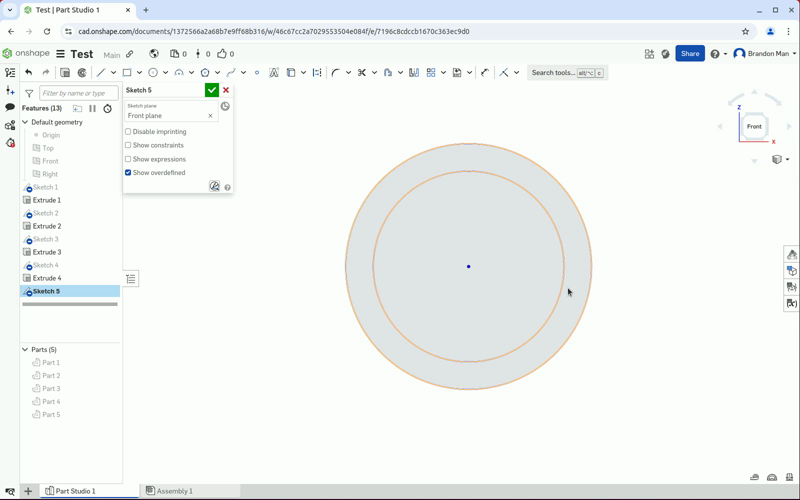
scroll(6)
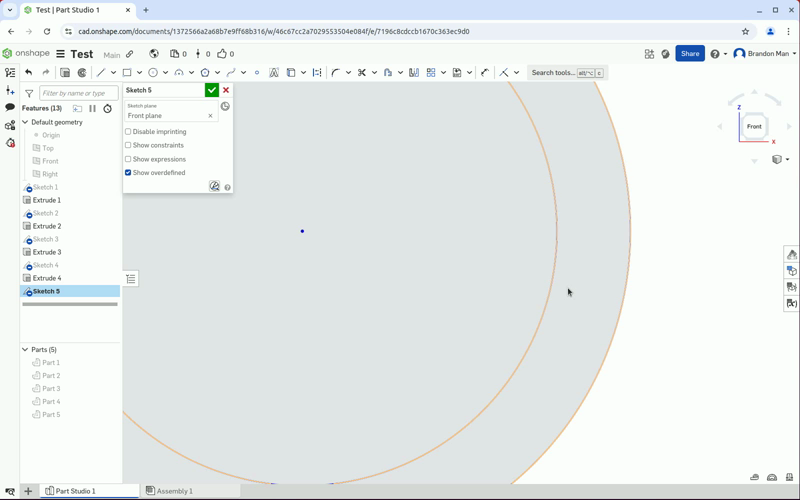
click(568, 287)
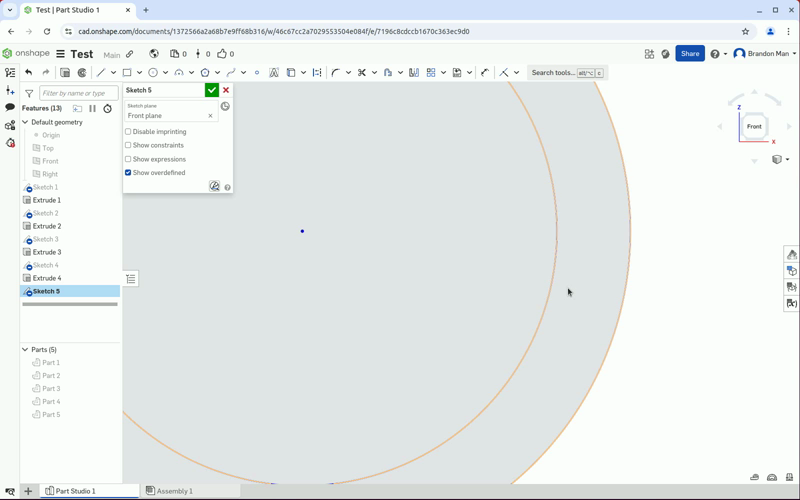
scroll(-6)
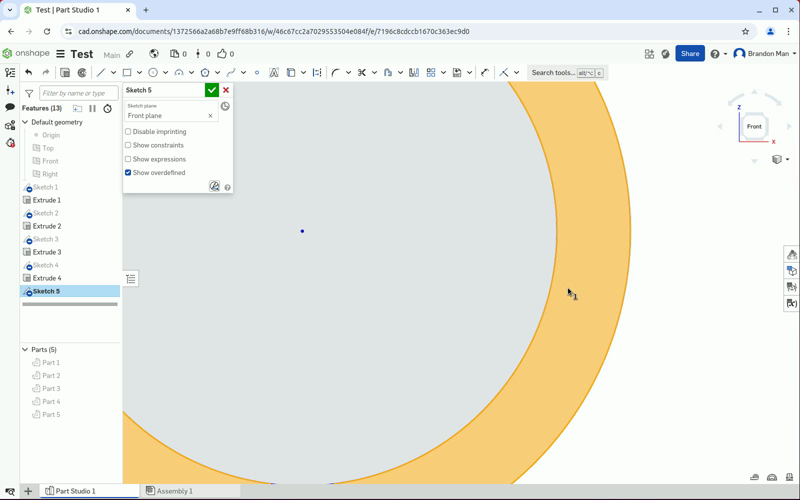
scroll(-6)
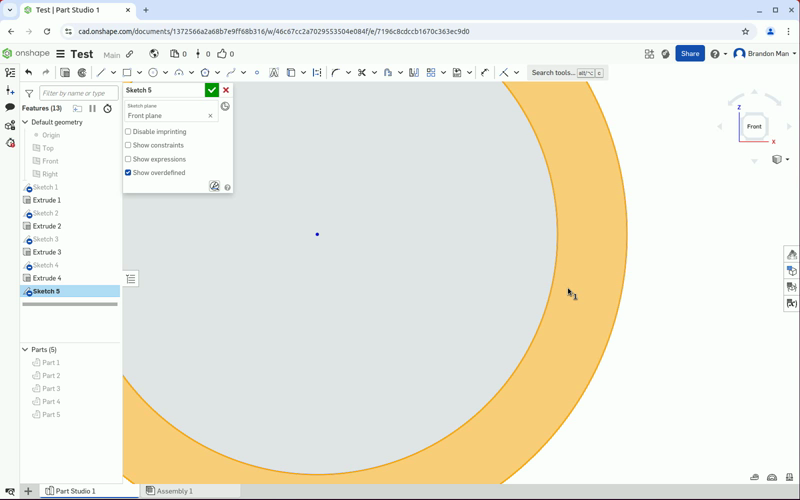
scroll(-6)
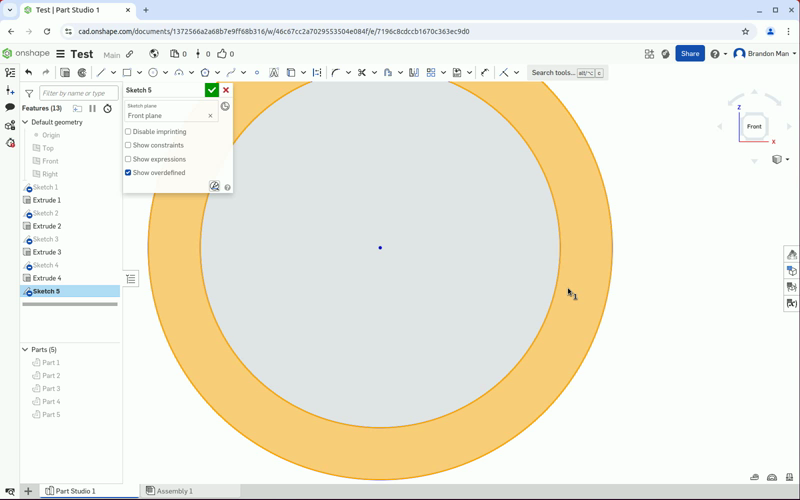
scroll(-6)
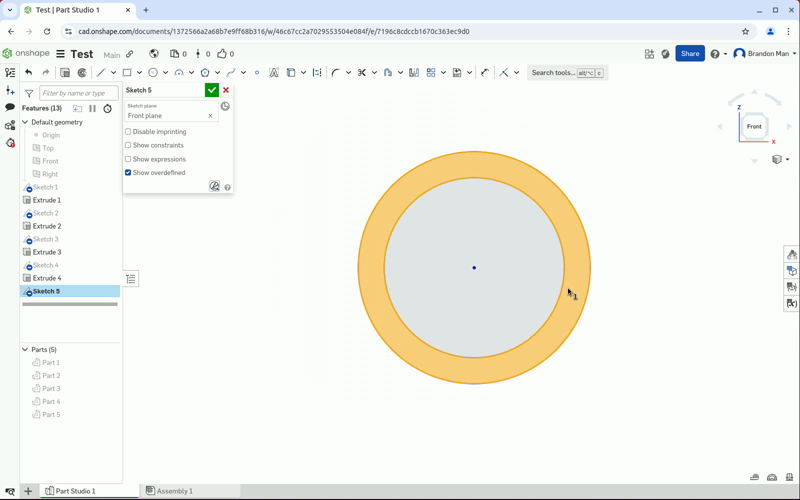
scroll(-6)
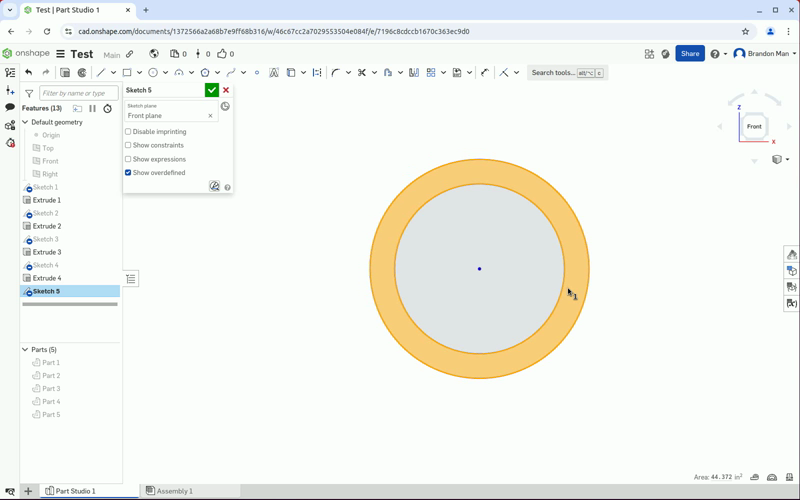
scroll(-6)
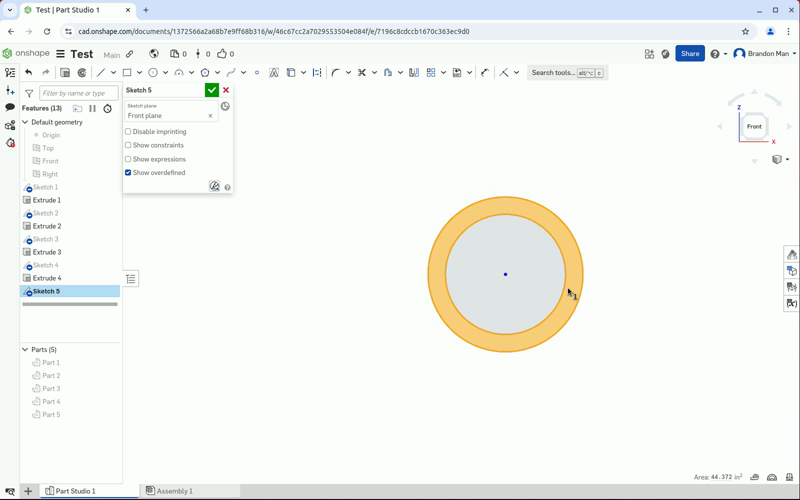
scroll(-6)
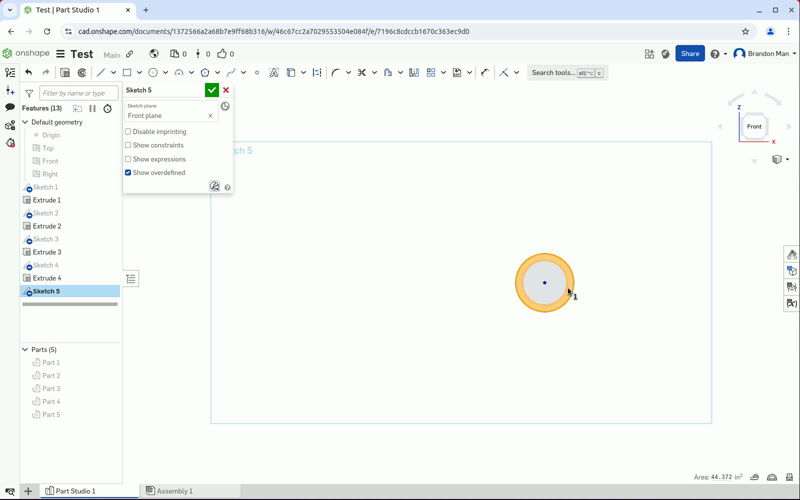
mouse_move(73, 352)
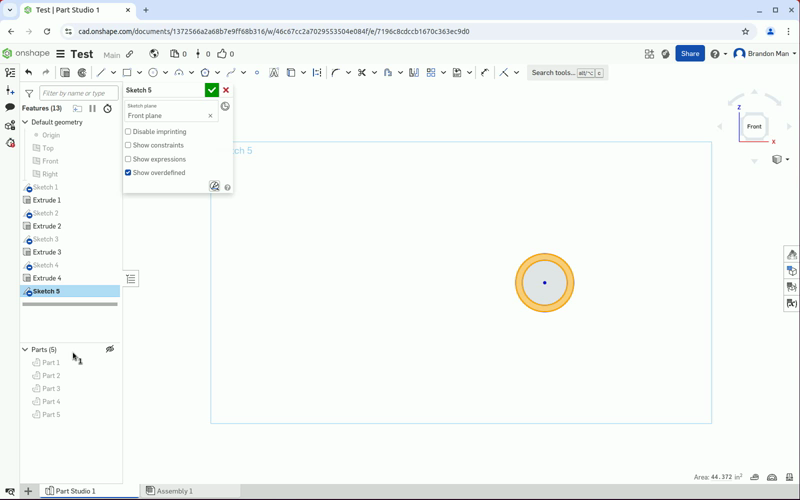
key(shift+y)
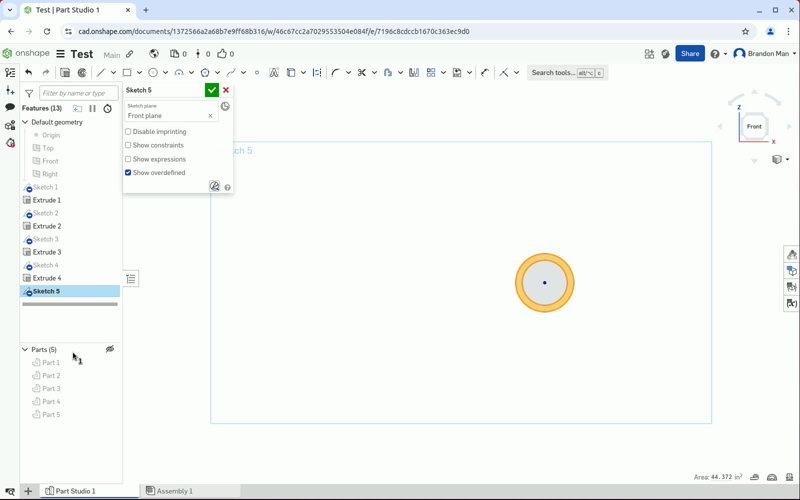
key(shift+e)
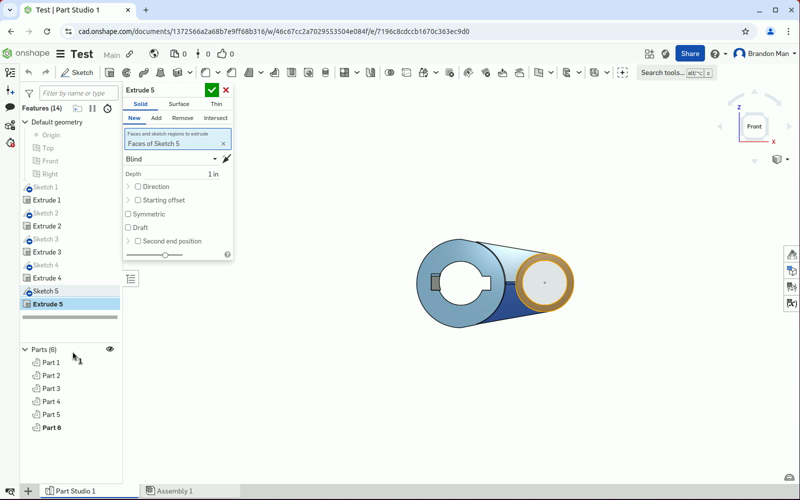
mouse_move(143, 106)
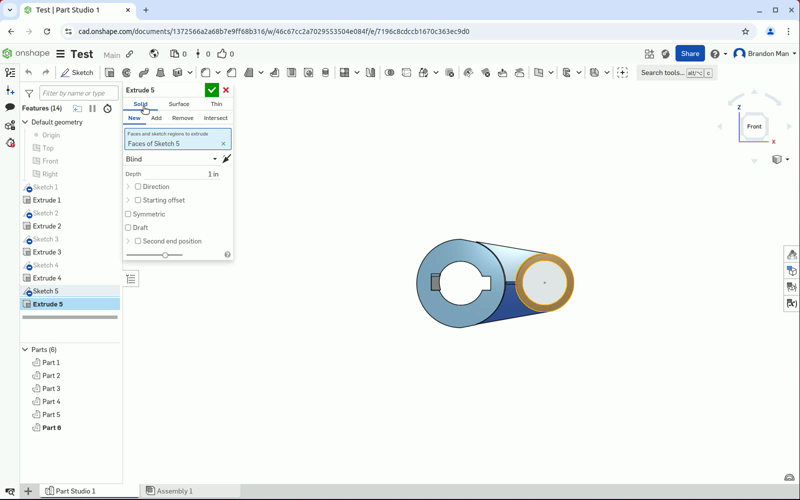
click(143, 106)
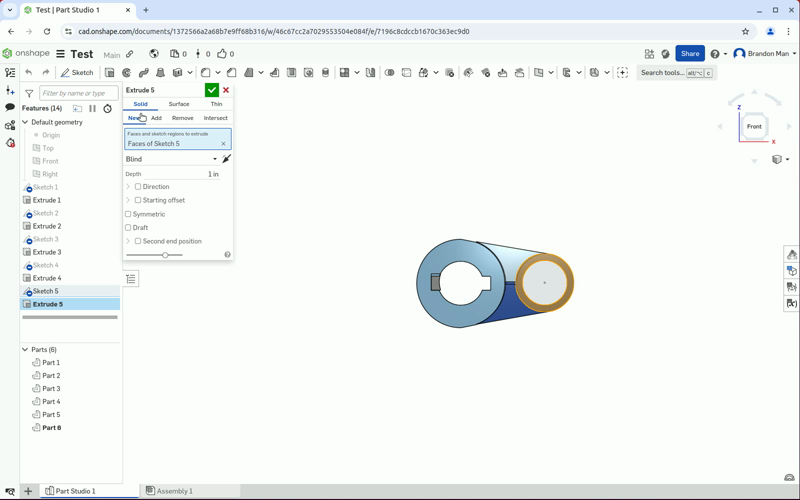
mouse_move(137, 120)
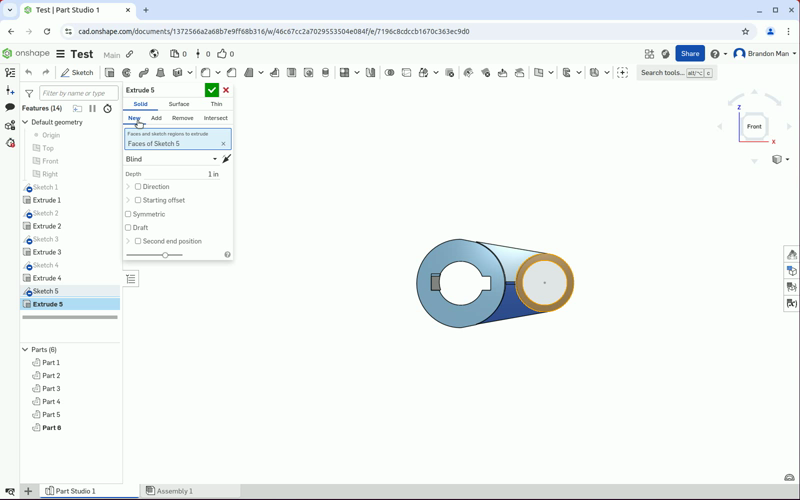
click(137, 120)
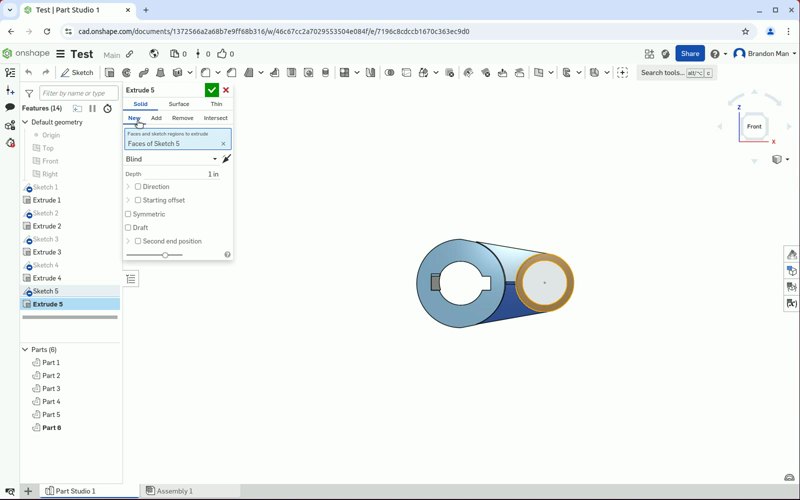
key(tab, 4)
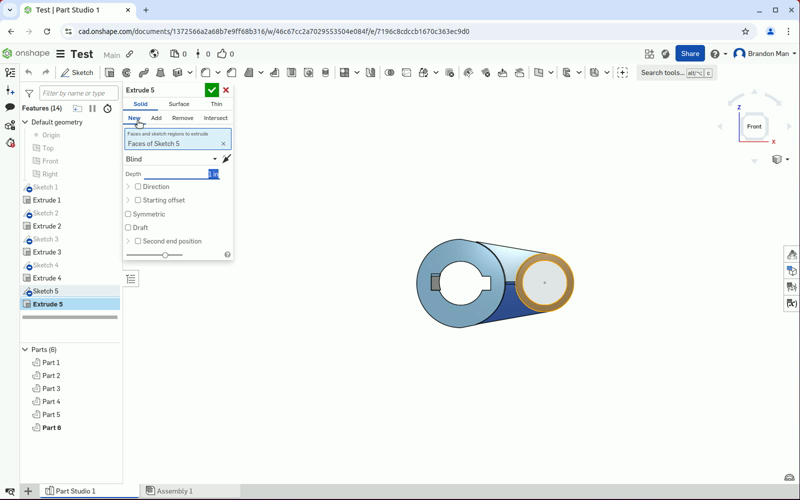
text(7.943)
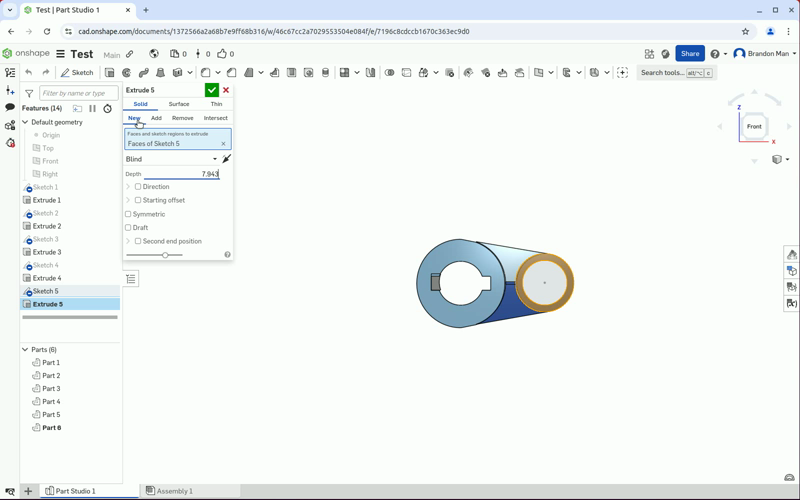
key(enter)
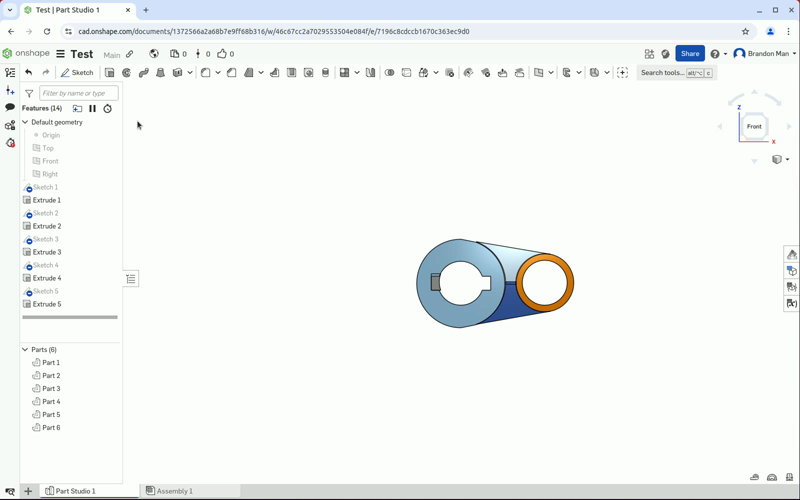
key(shift+h)
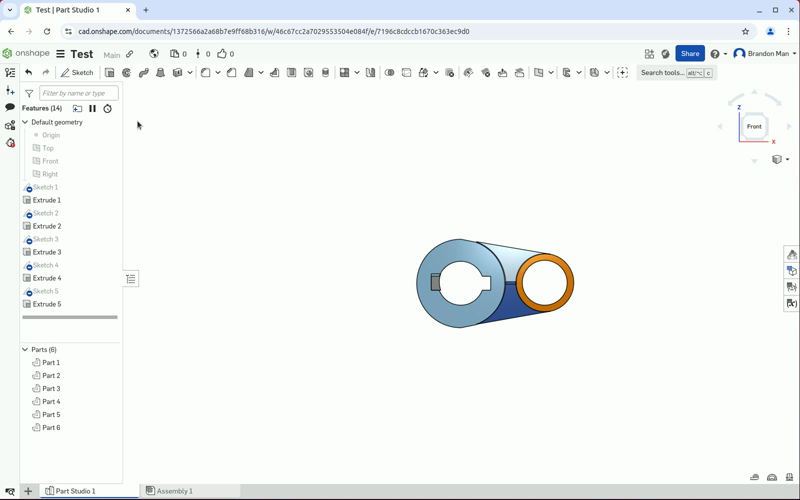
key(shift+h)
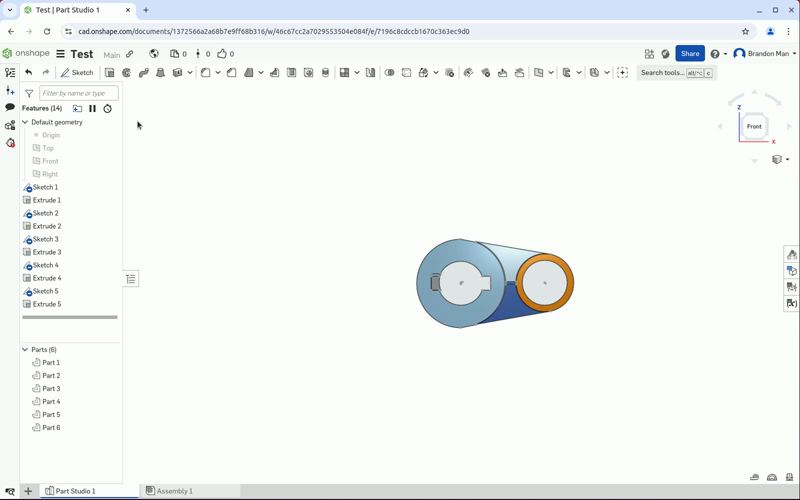
key(shift+7)
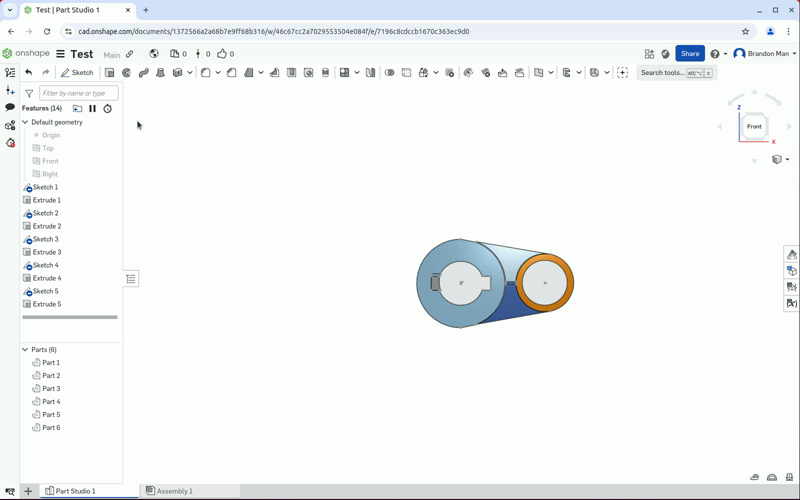
key(left, 2)
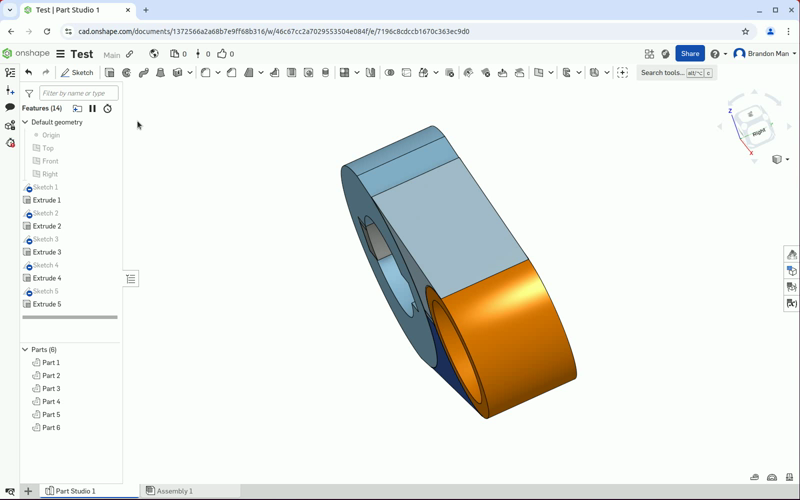
key(down, 2)
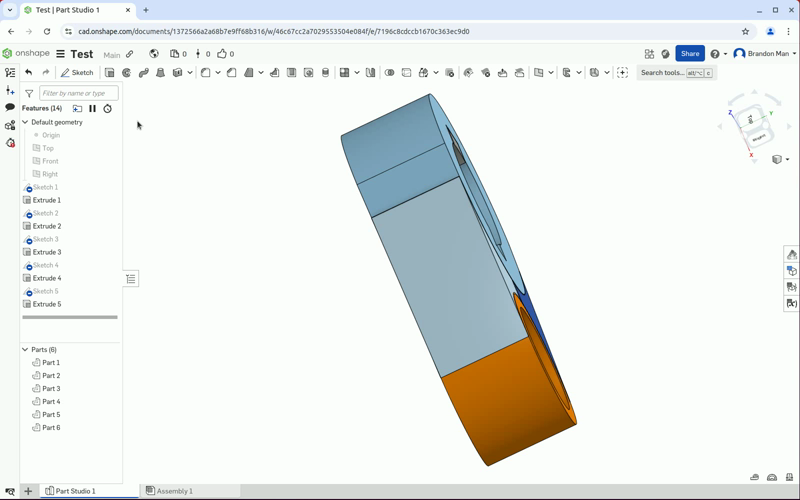
key(up, 2)
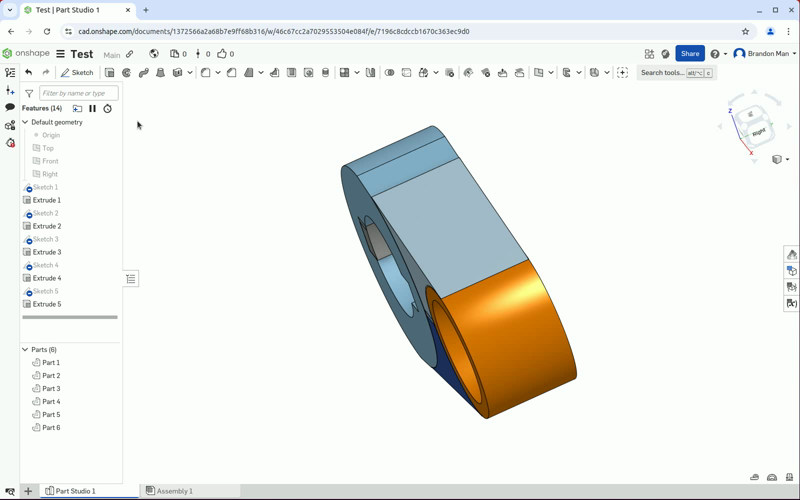
key(right, 2)
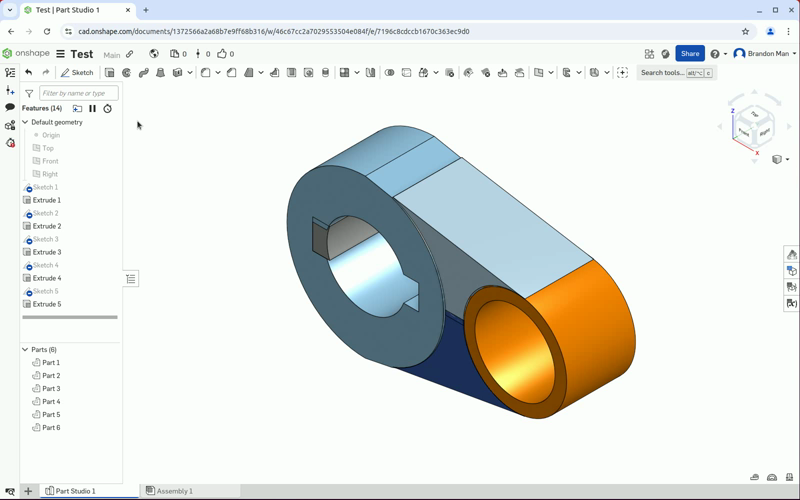
mouse_move(73, 189)
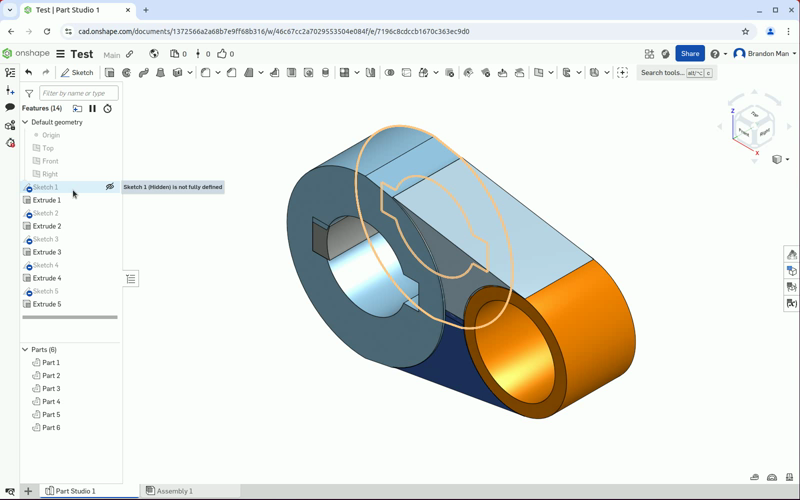
click(73, 189)